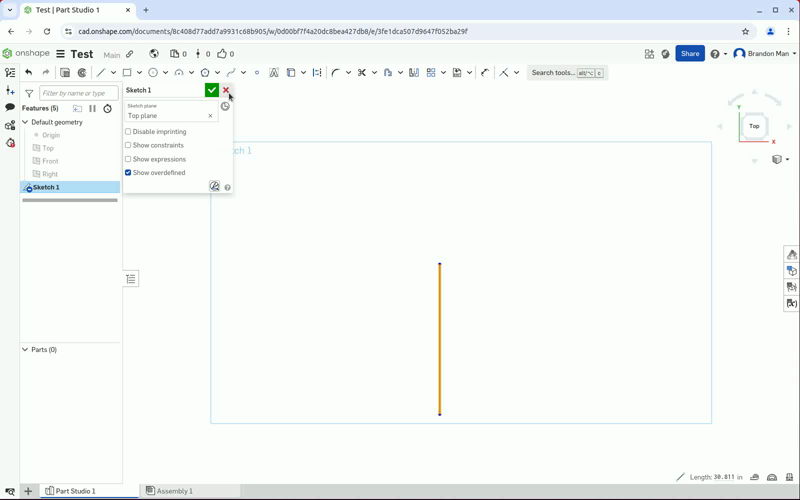
key(shift+h)
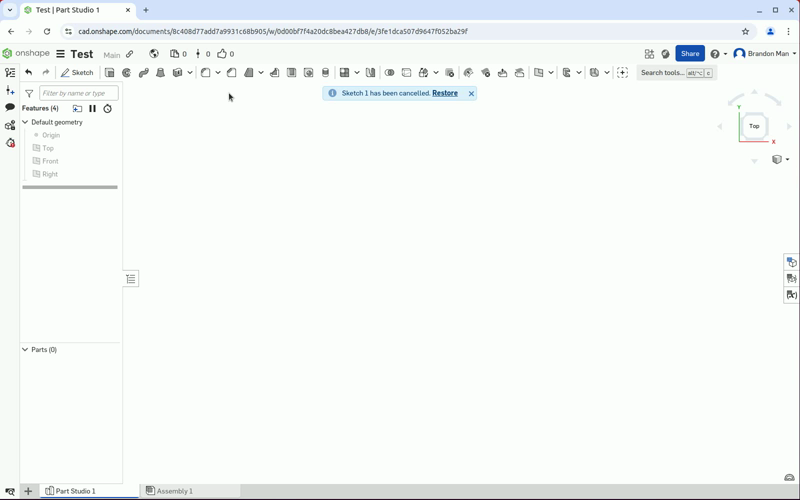
mouse_move(73, 352)
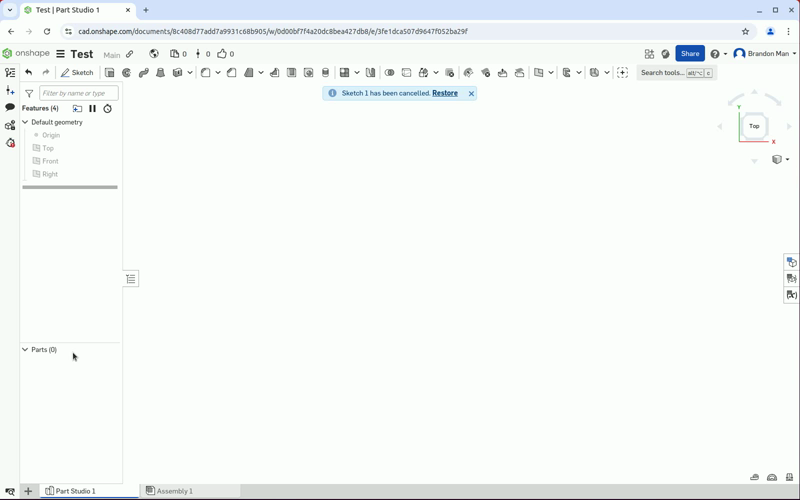
key(y)
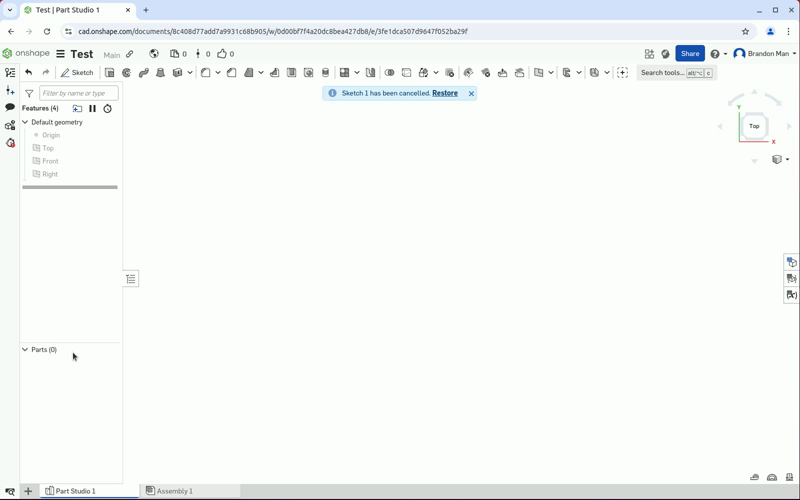
key(shift+p)
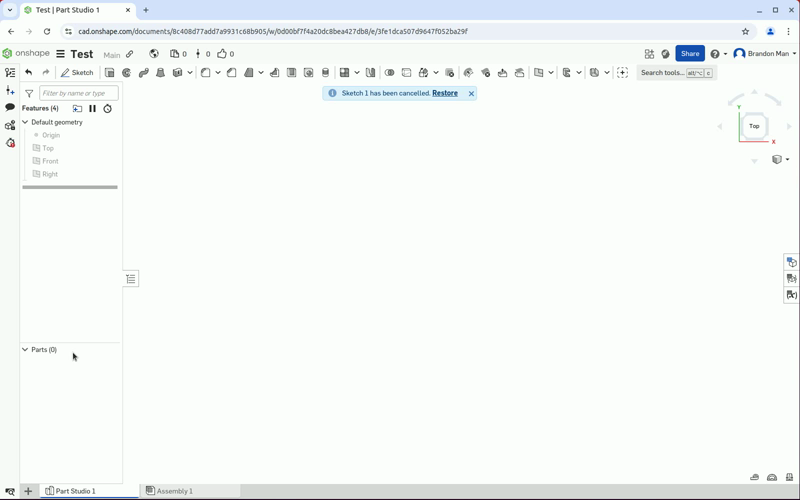
key(space)
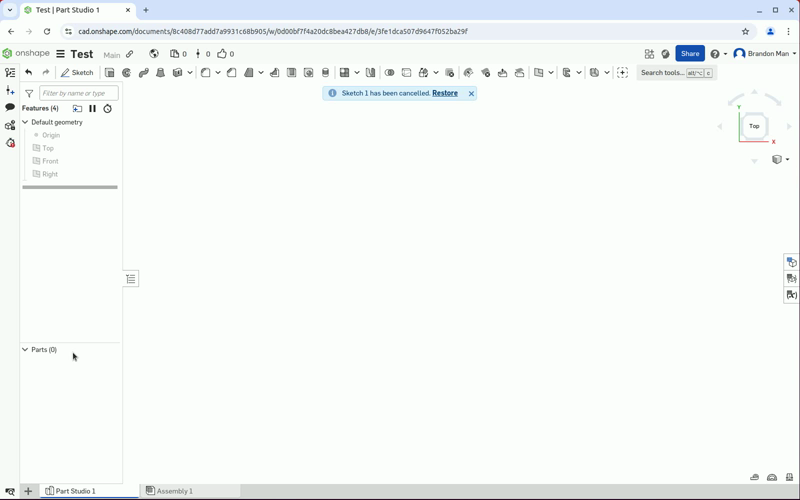
key_down(shift)
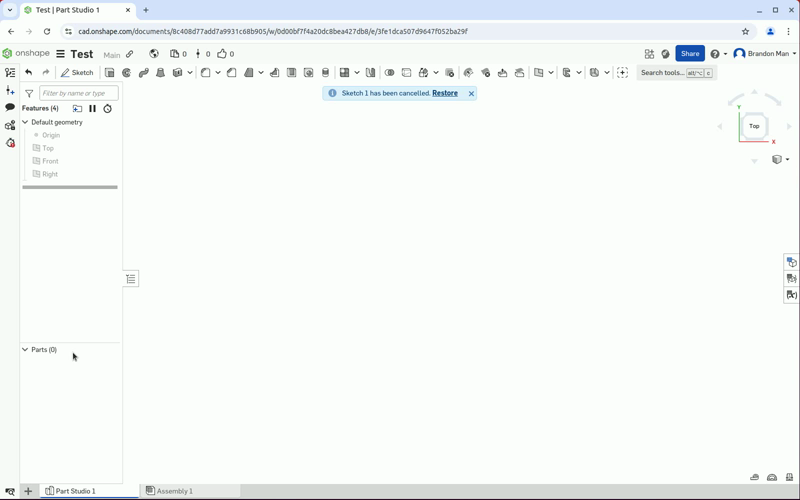
key(up)
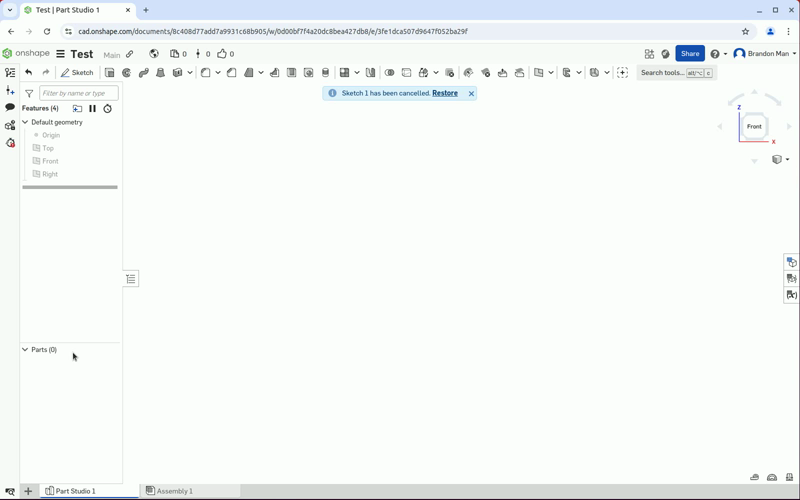
key_up(shift)
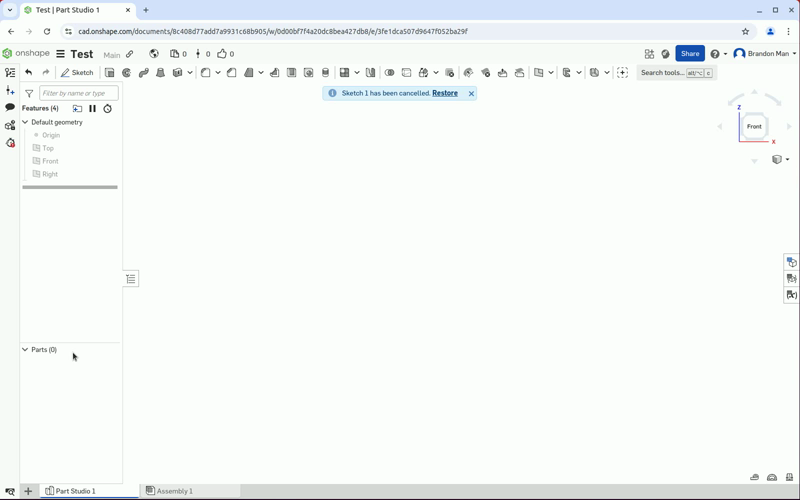
mouse_move(73, 352)
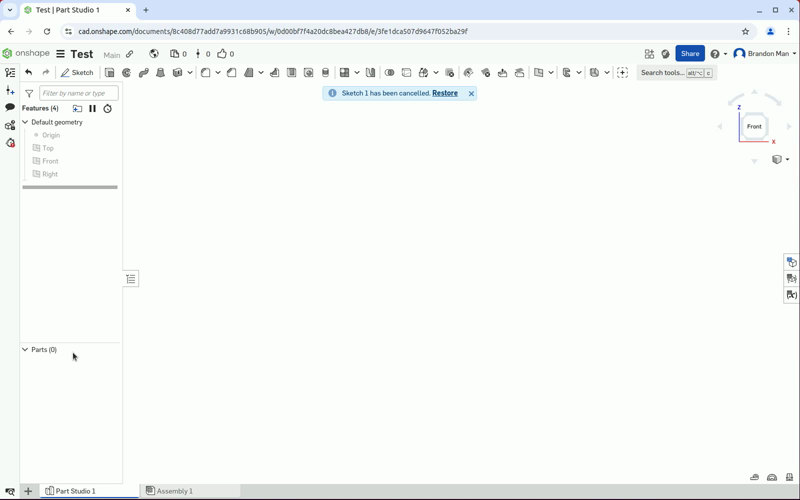
key(shift+y)
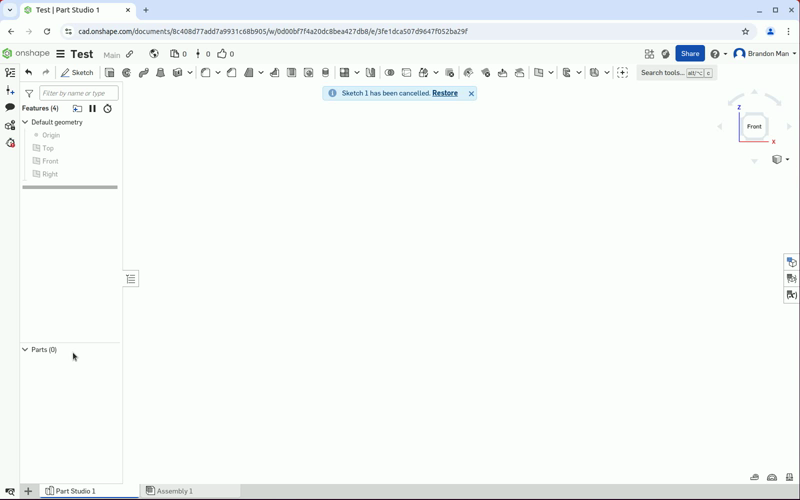
key(shift+s)
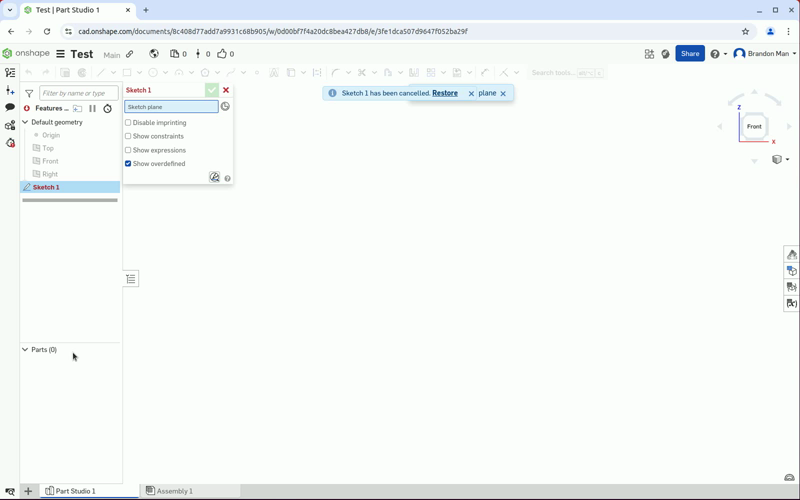
mouse_move(73, 163)
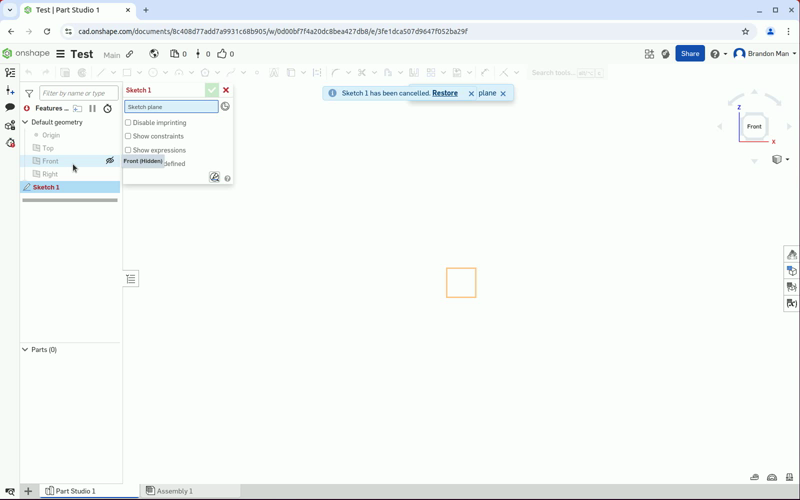
click(73, 163)
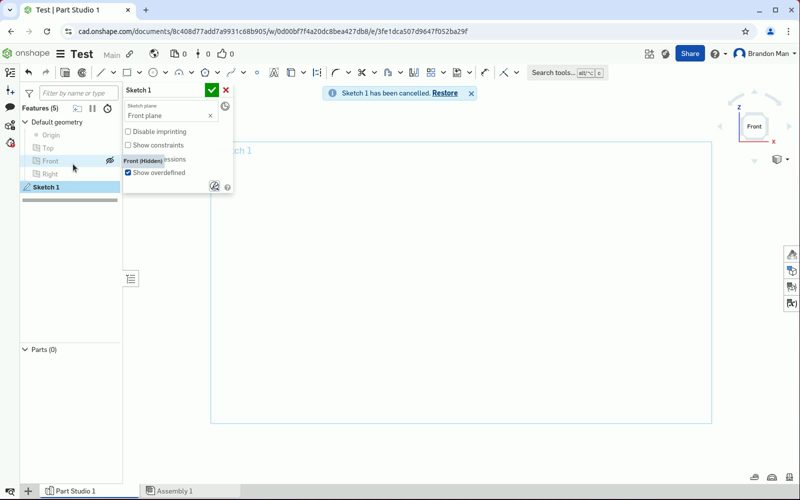
mouse_move(73, 352)
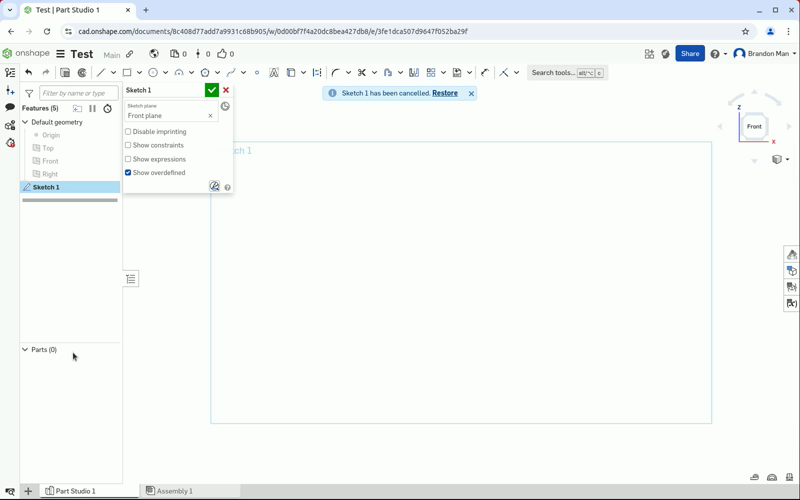
key(y)
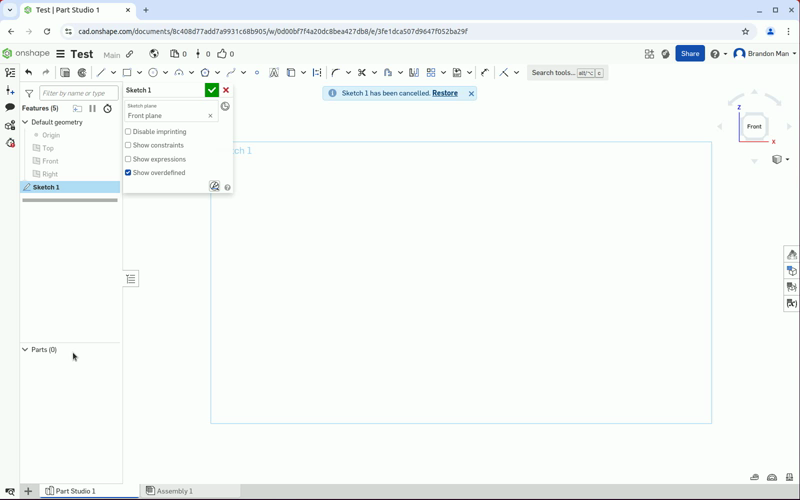
key(l)
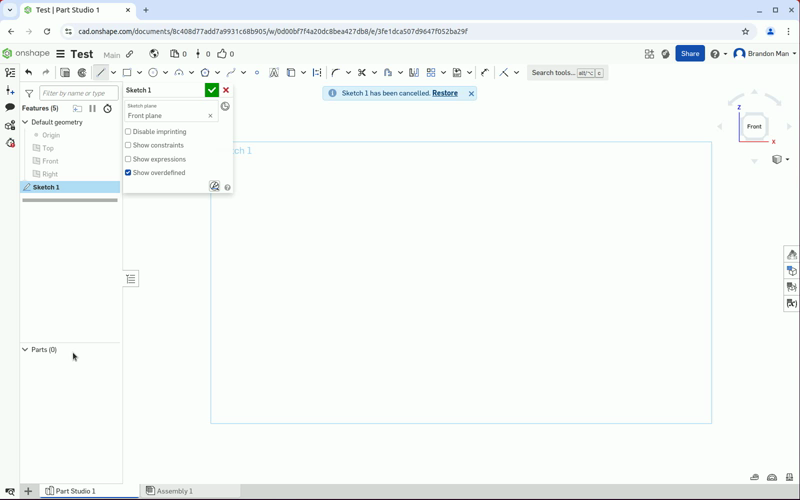
key_down(shift)
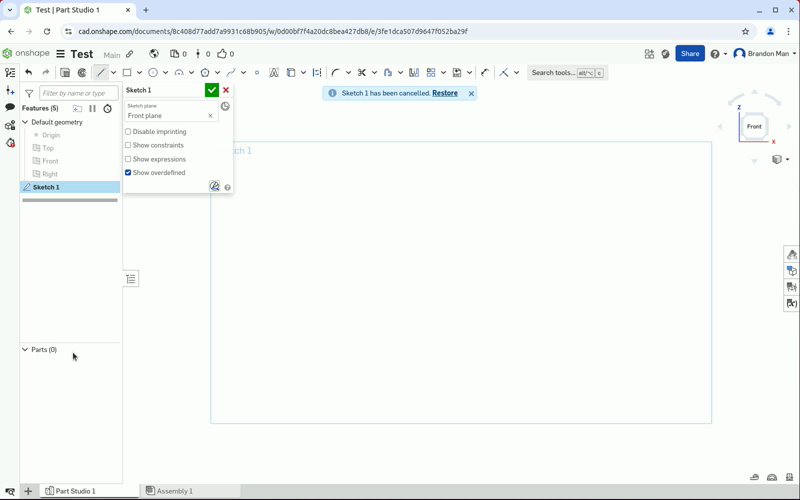
mouse_move(444, 176)
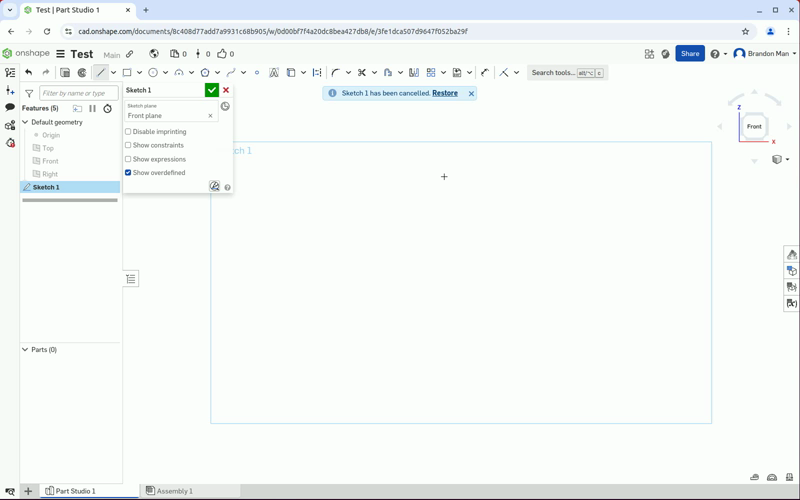
click(444, 176)
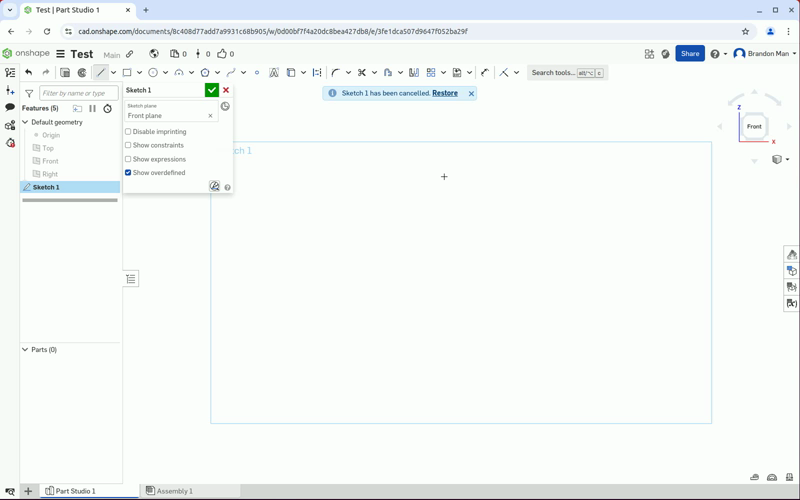
key_up(shift)
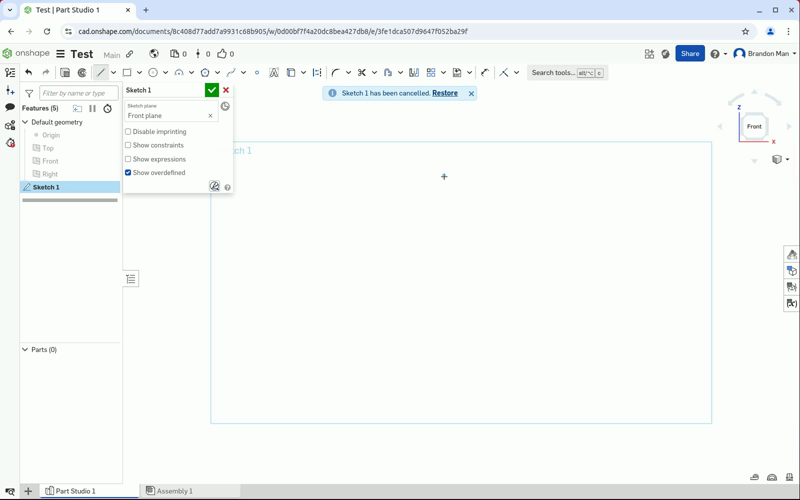
key_down(shift)
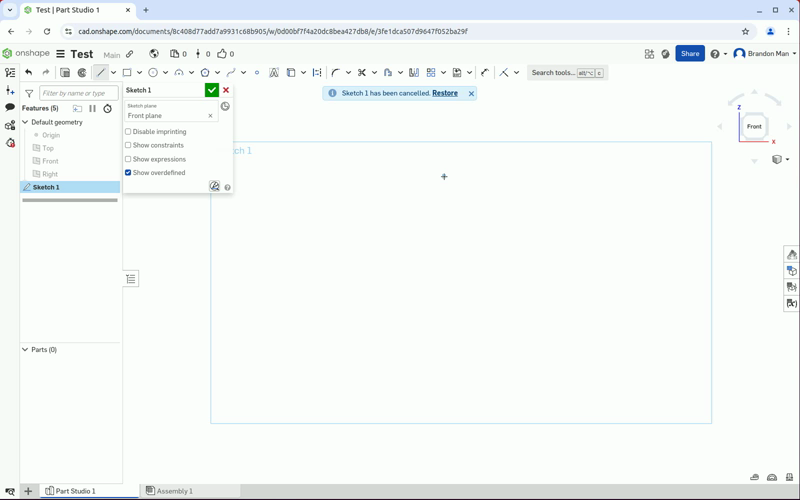
mouse_move(474, 176)
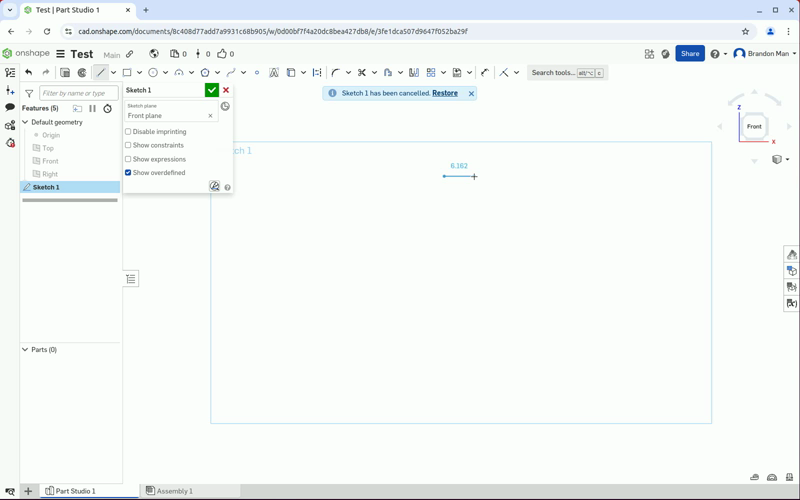
mouse_move(477, 176)
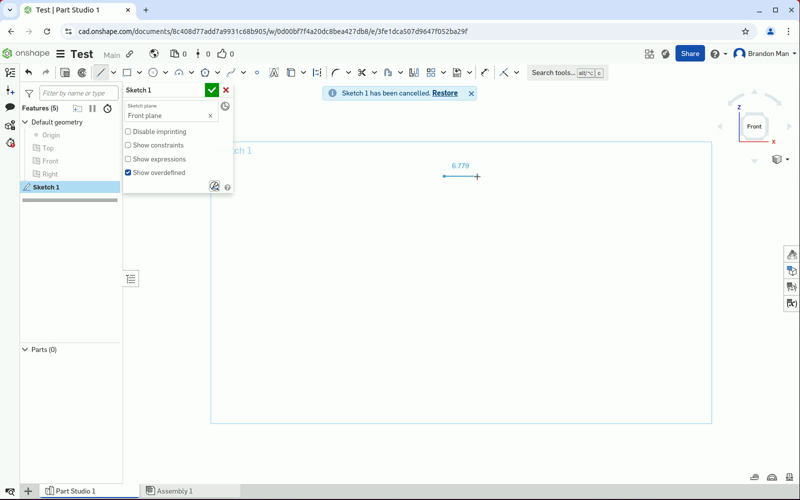
click(477, 176)
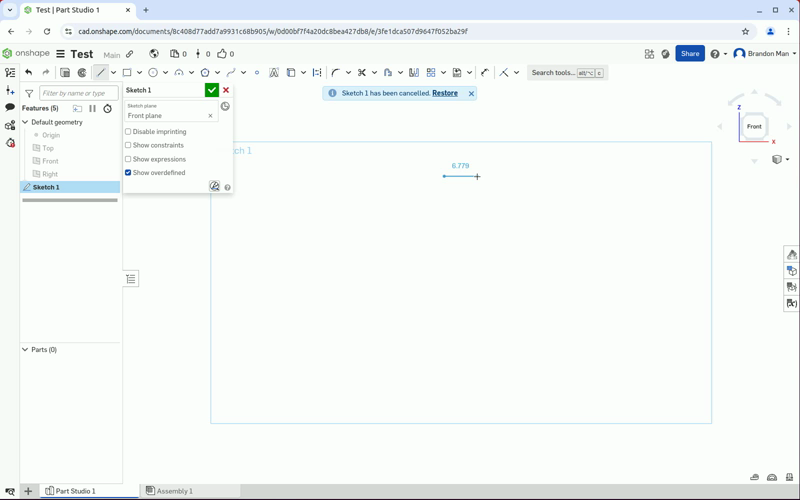
key_up(shift)
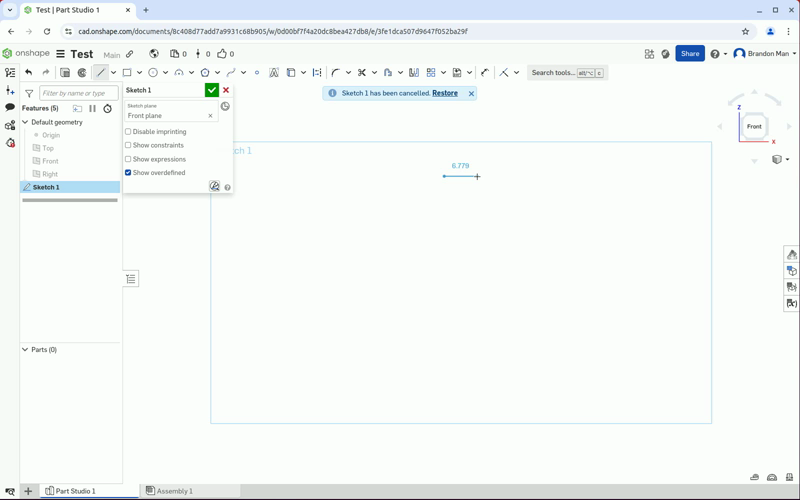
key_down(shift)
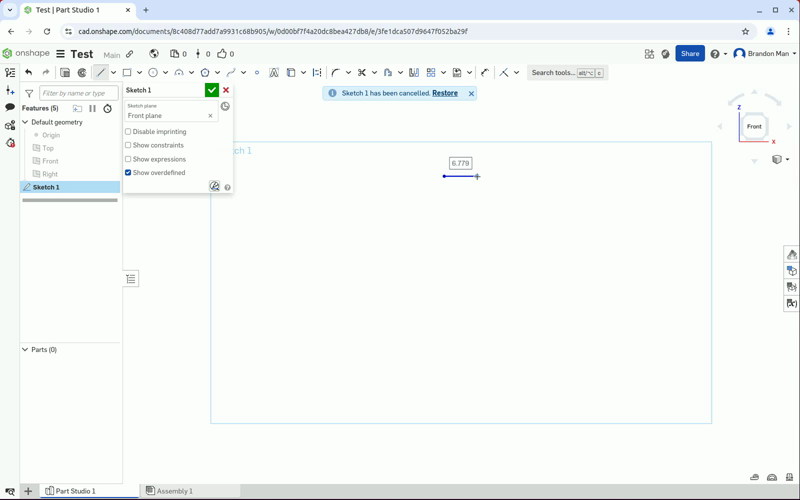
mouse_move(507, 176)
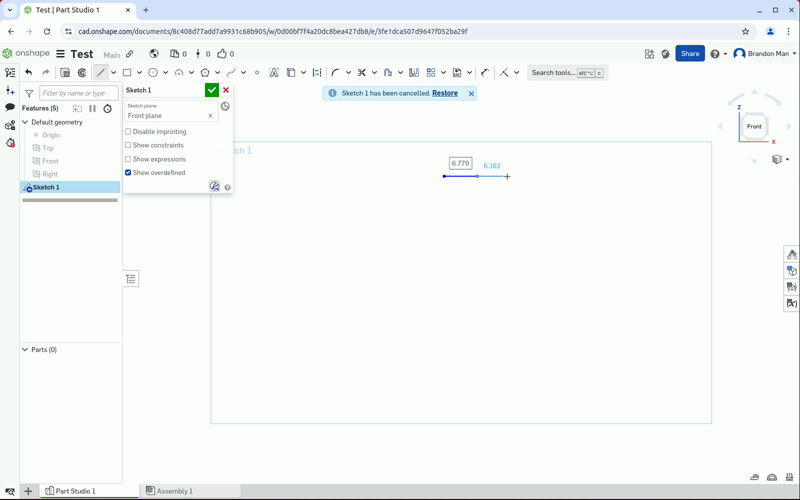
mouse_move(475, 170)
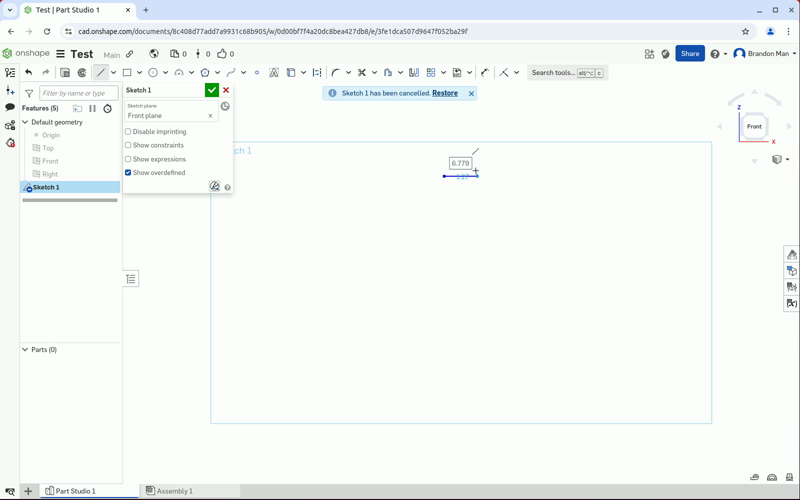
scroll(6)
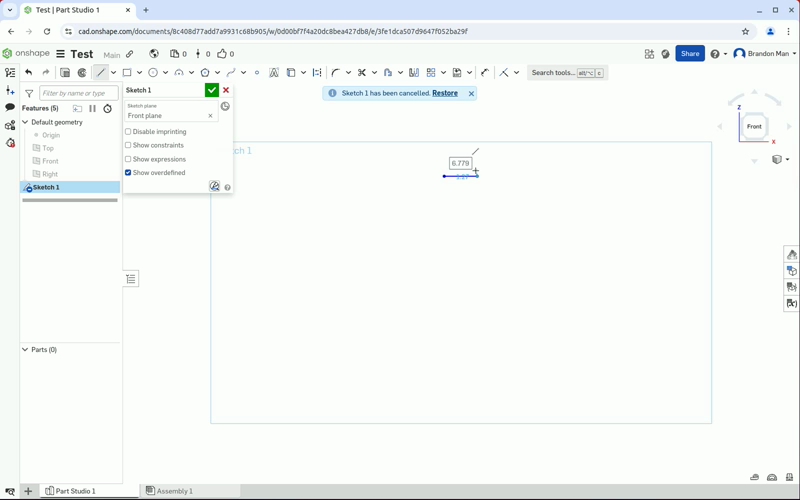
scroll(6)
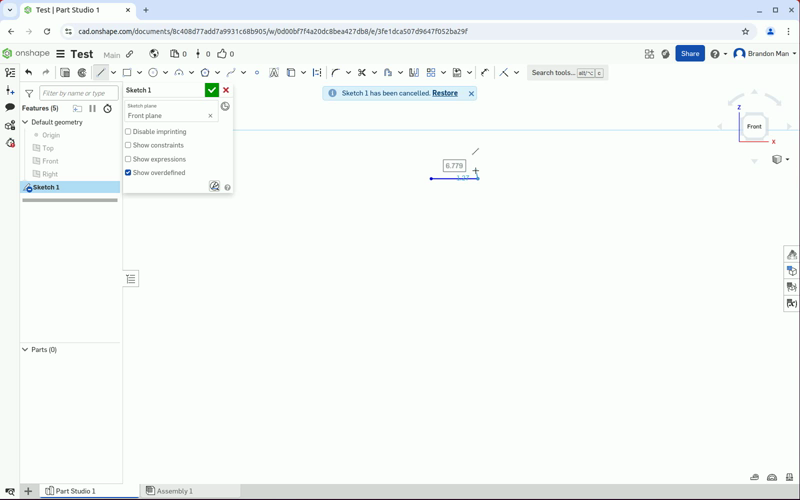
scroll(6)
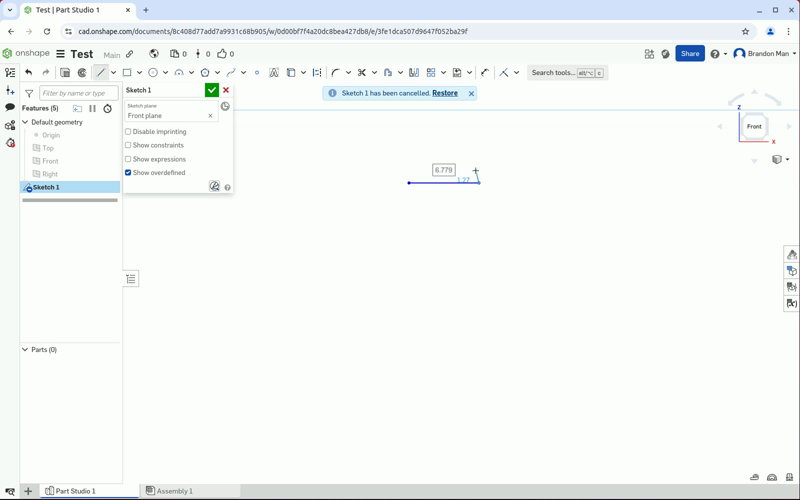
scroll(6)
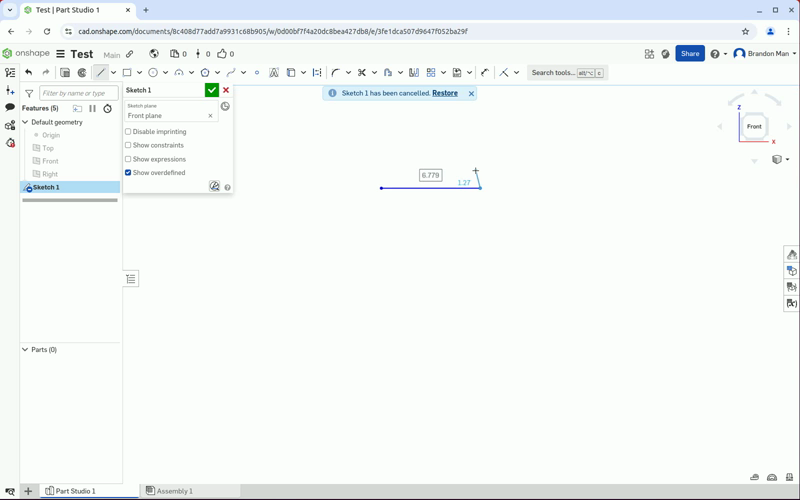
scroll(6)
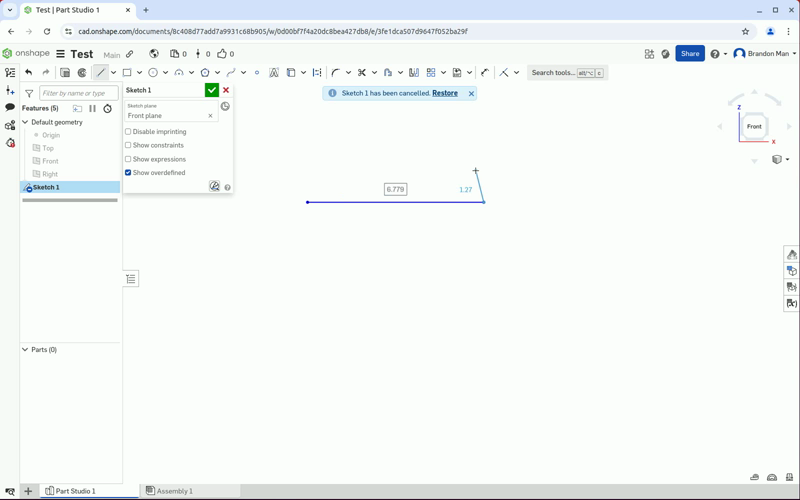
scroll(6)
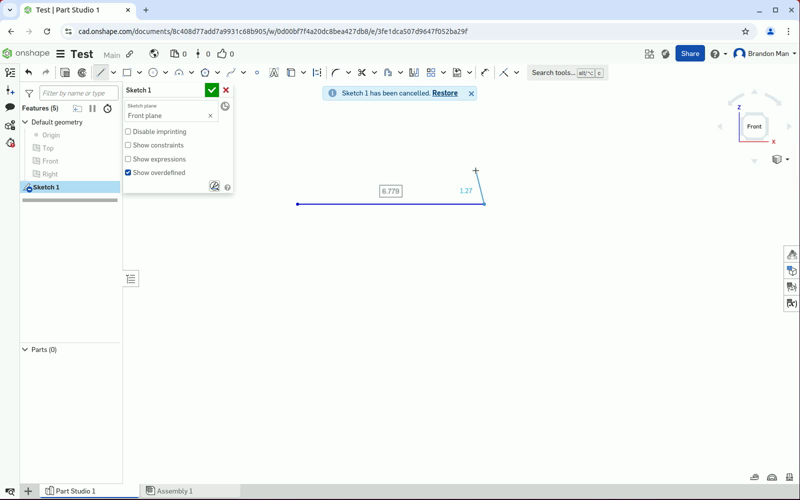
scroll(6)
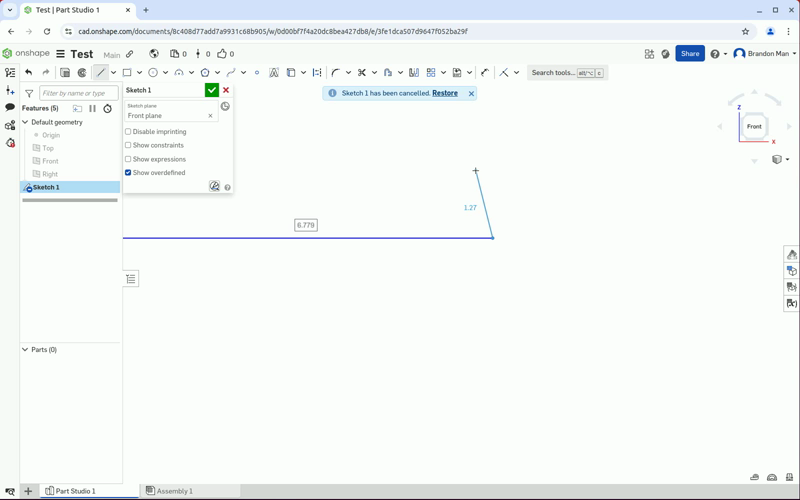
click(475, 170)
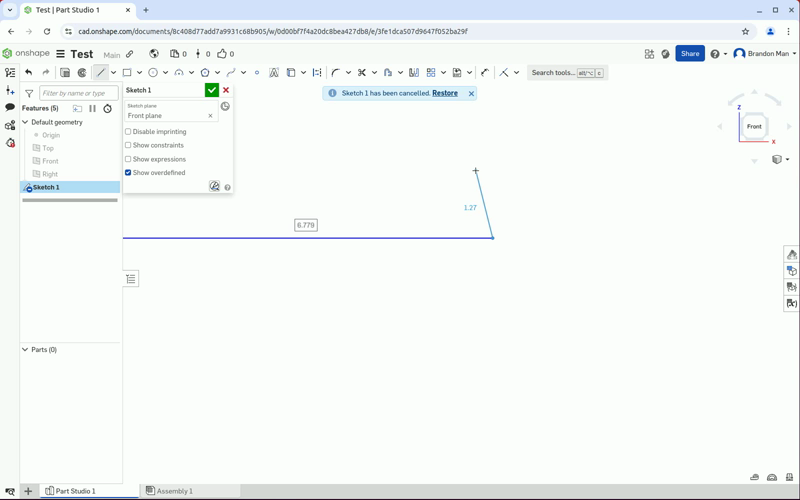
scroll(-6)
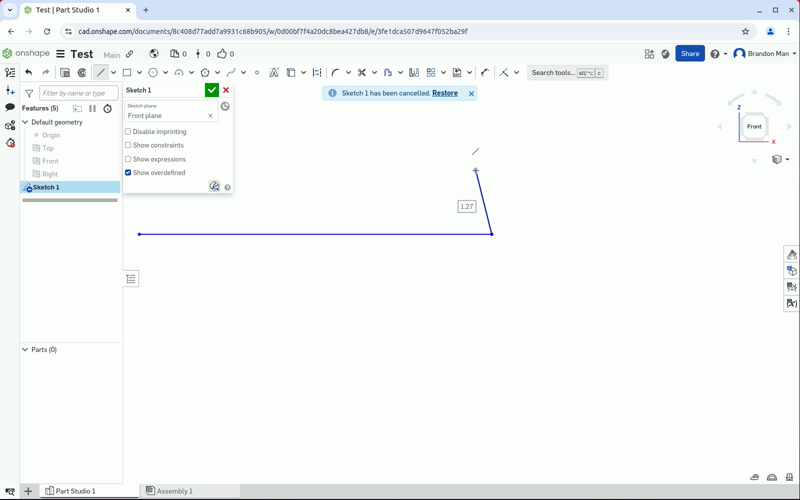
scroll(-6)
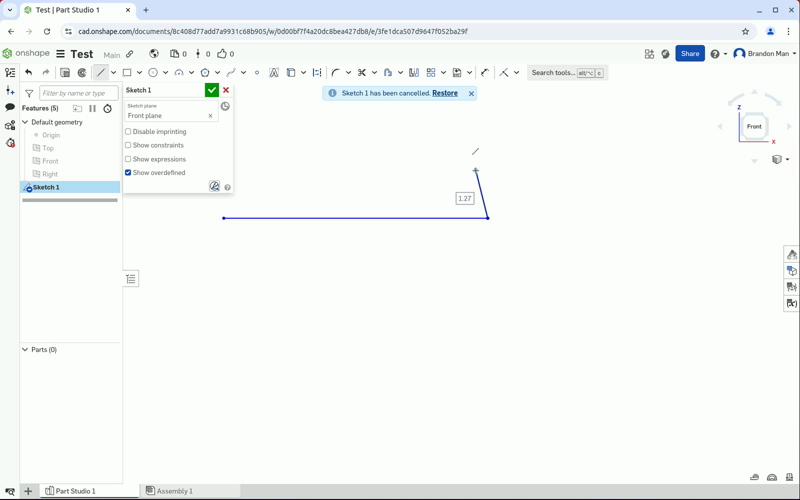
scroll(-6)
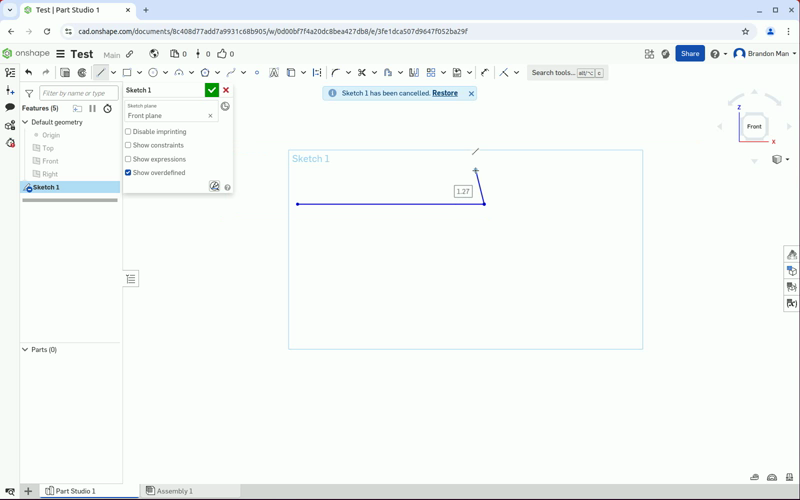
scroll(-6)
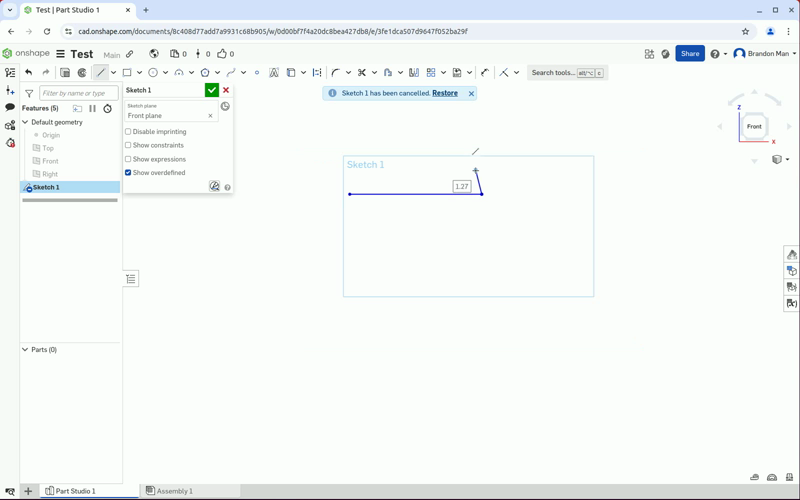
scroll(-6)
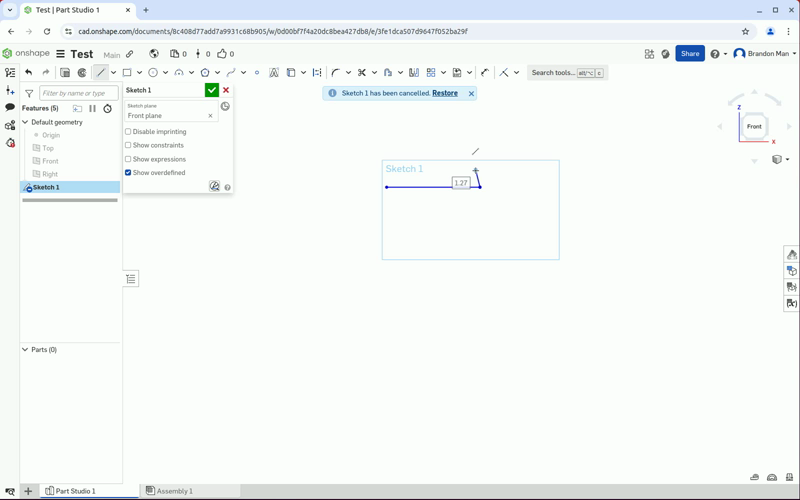
scroll(-6)
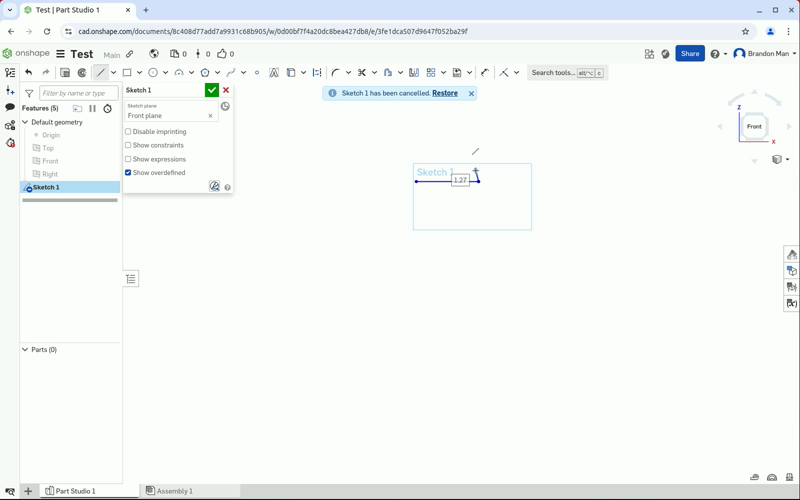
scroll(-6)
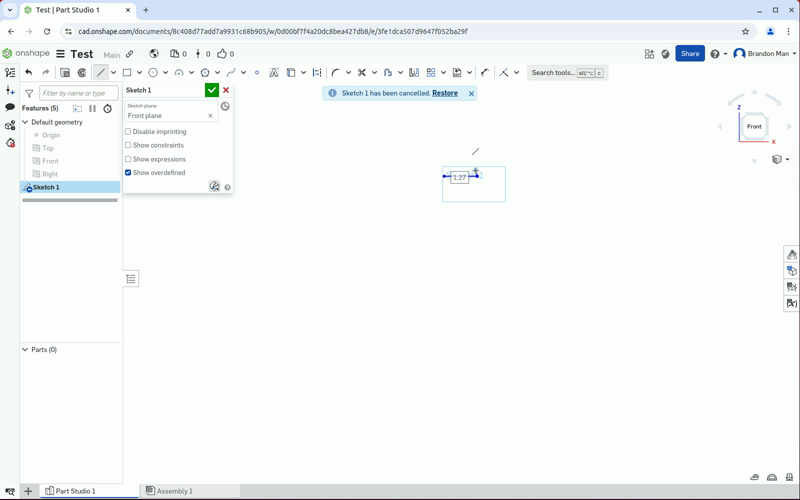
key_up(shift)
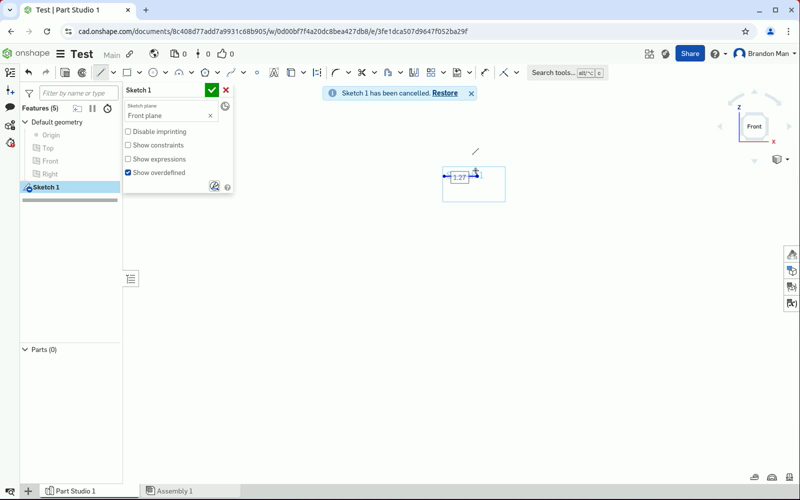
key_down(shift)
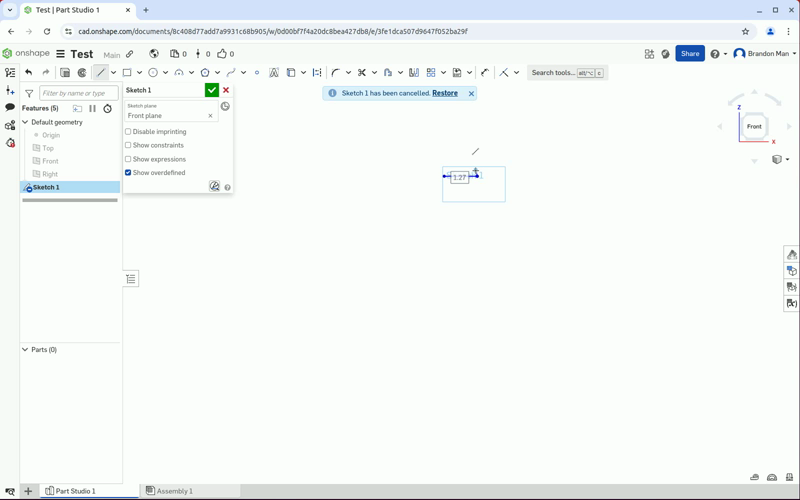
mouse_move(505, 170)
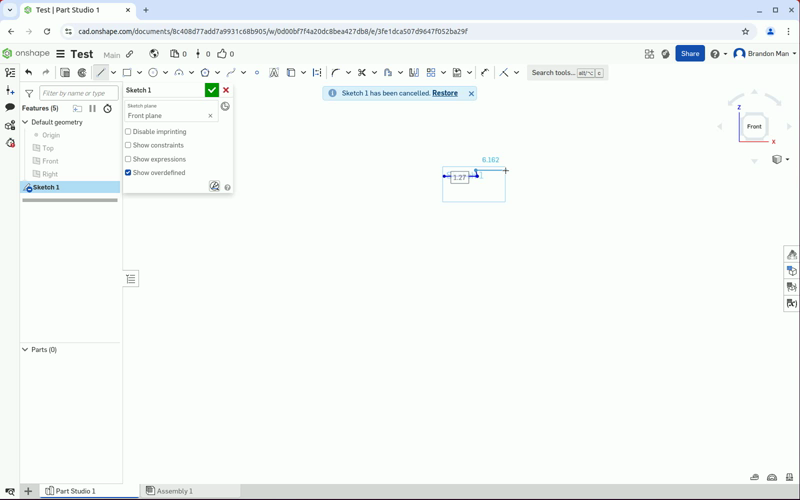
mouse_move(445, 170)
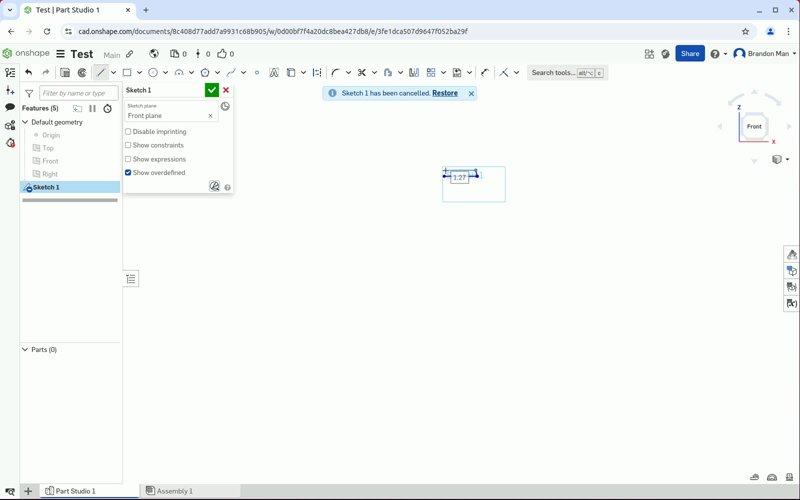
click(445, 170)
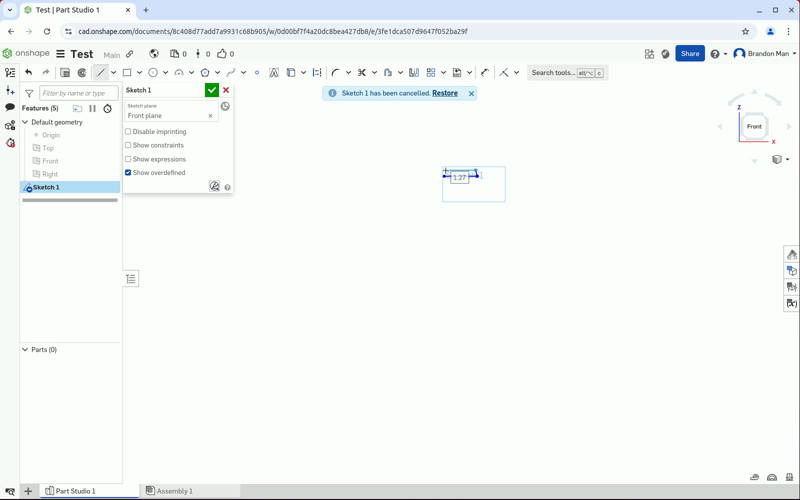
key_up(shift)
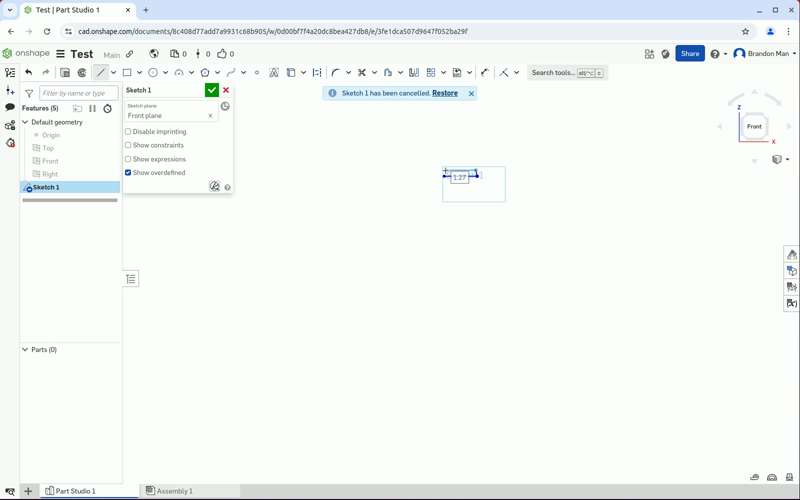
mouse_move(475, 170)
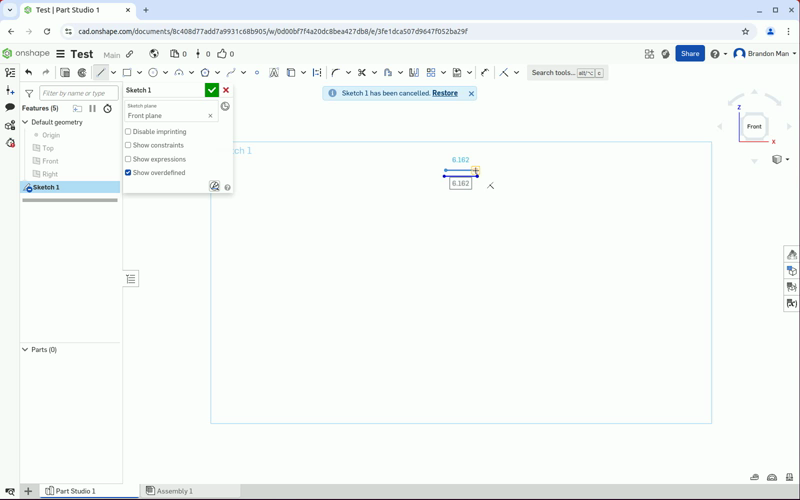
key_down(shift)
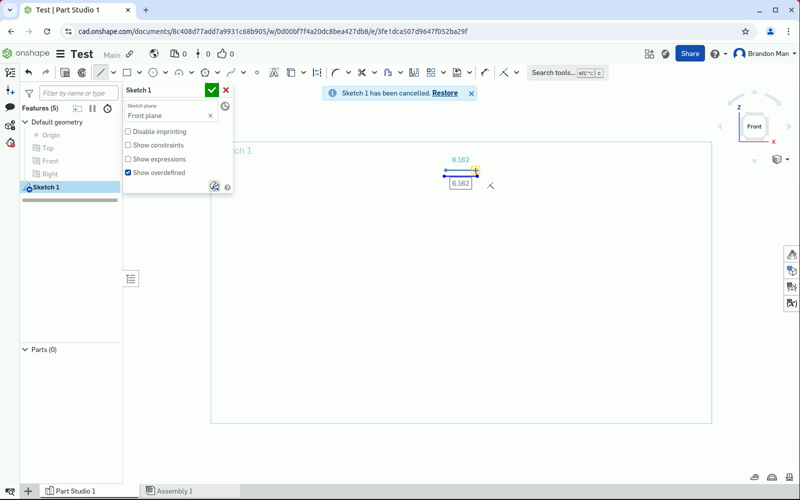
mouse_move(444, 176)
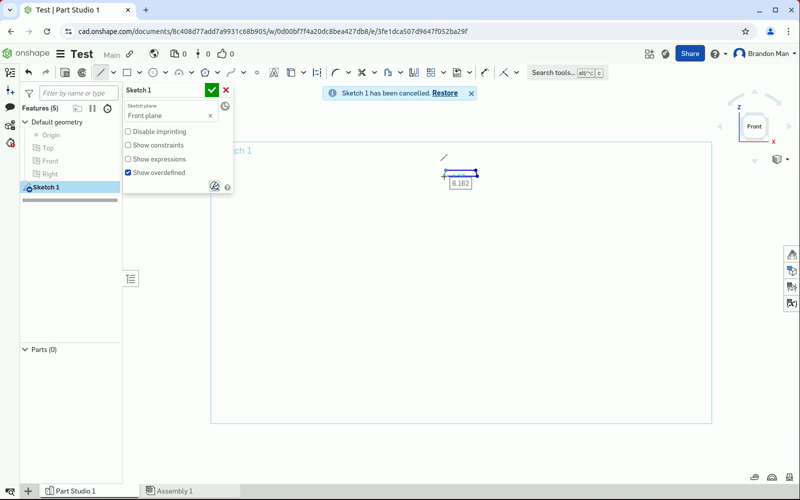
scroll(6)
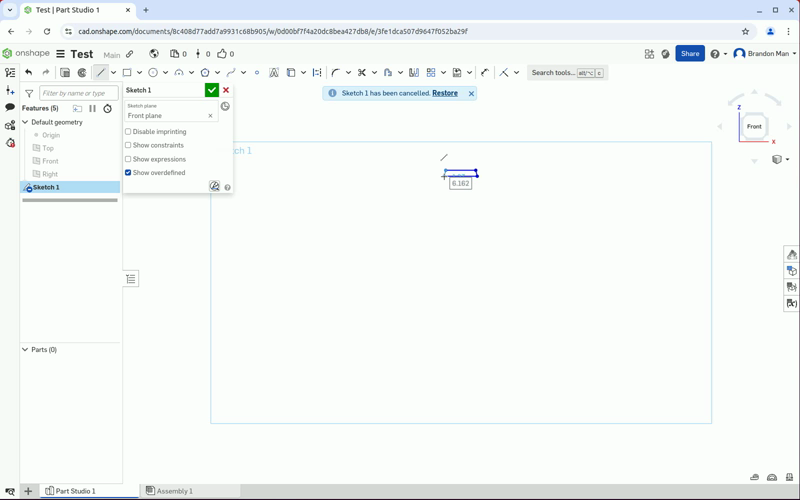
scroll(6)
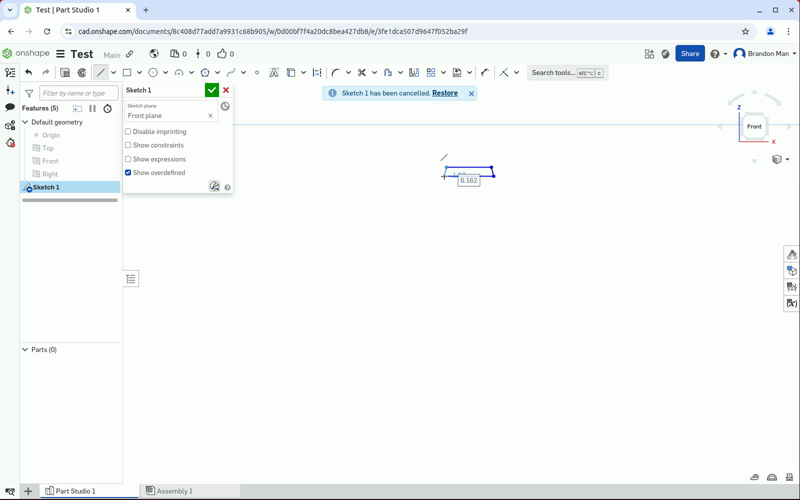
scroll(6)
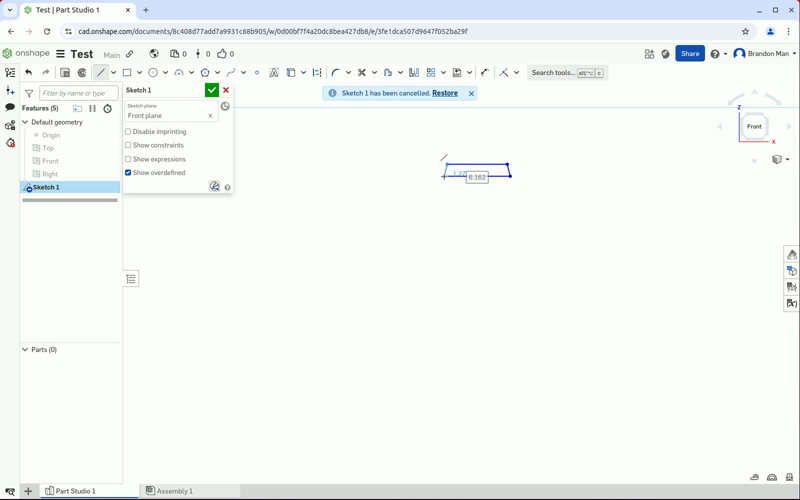
scroll(6)
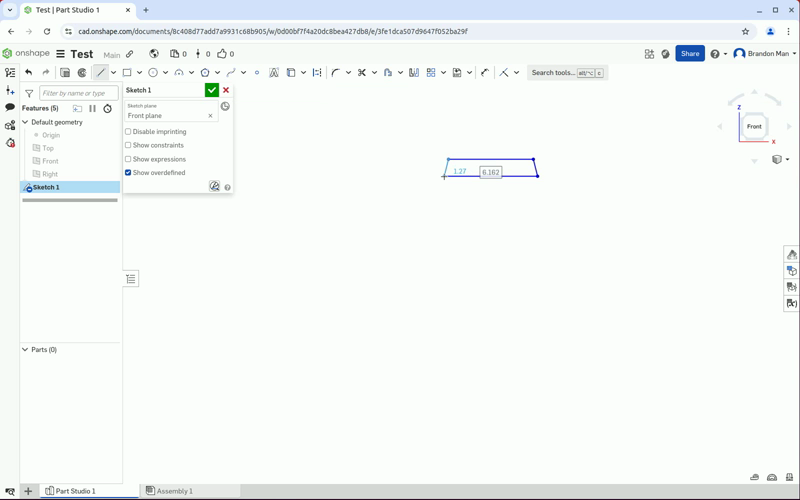
scroll(6)
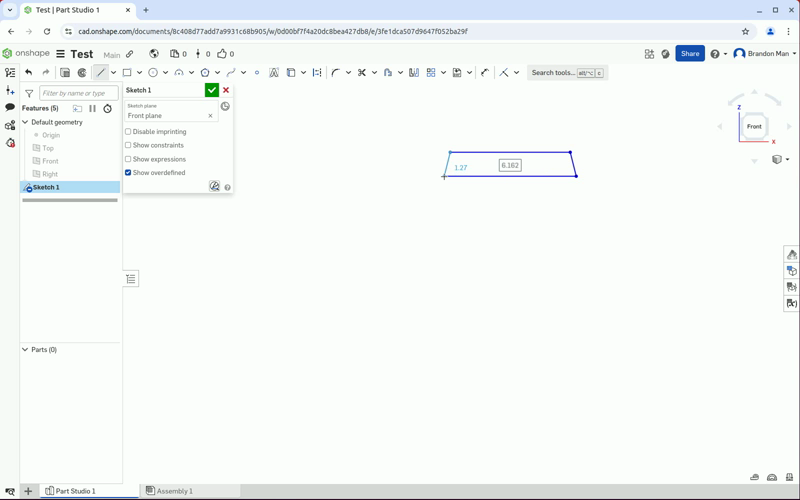
scroll(6)
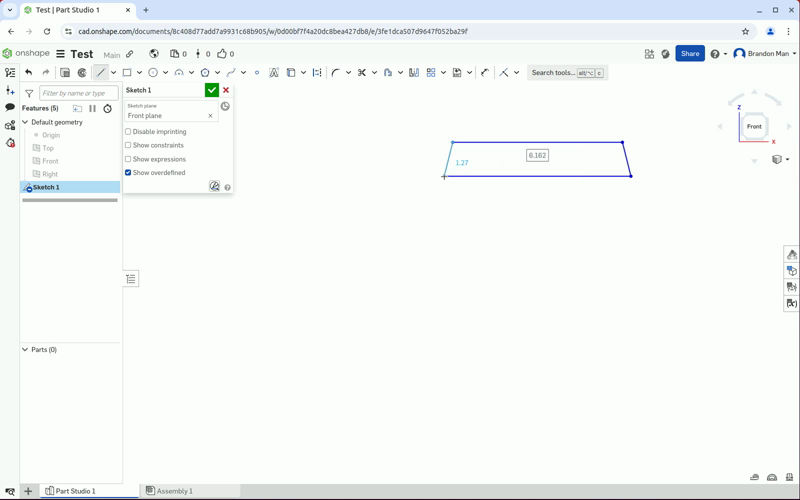
scroll(6)
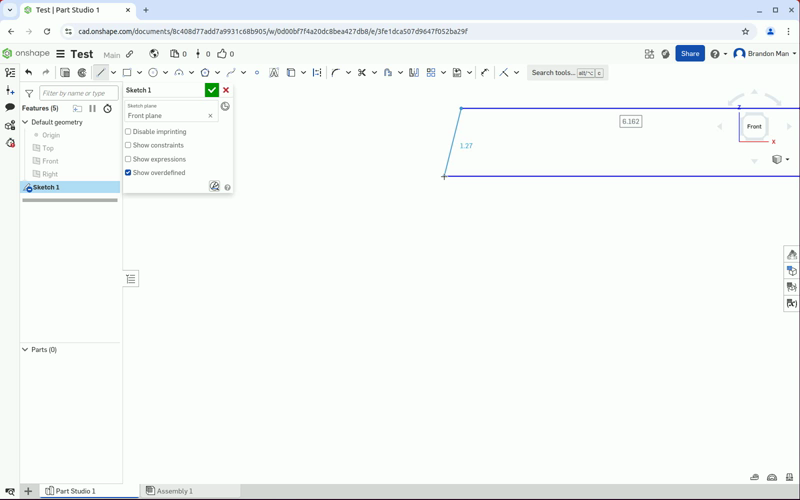
key_up(shift)
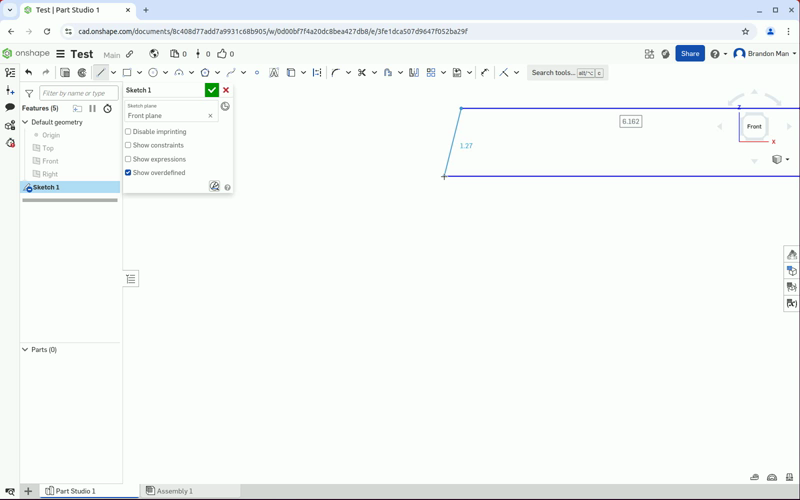
click(444, 176)
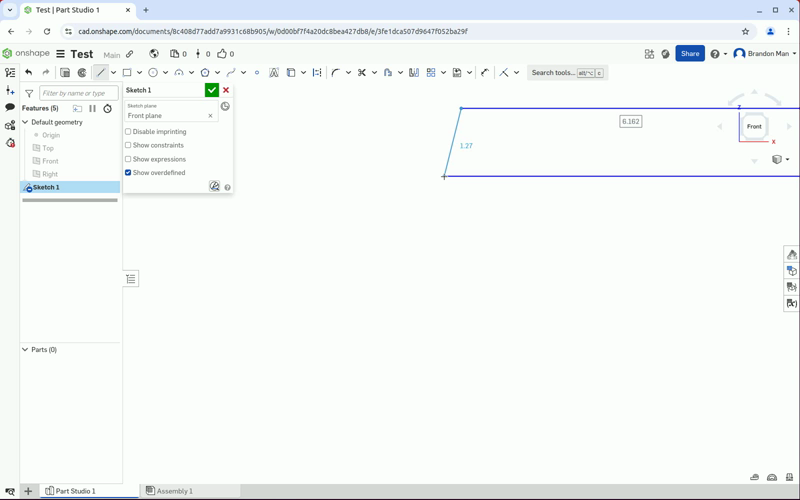
scroll(-6)
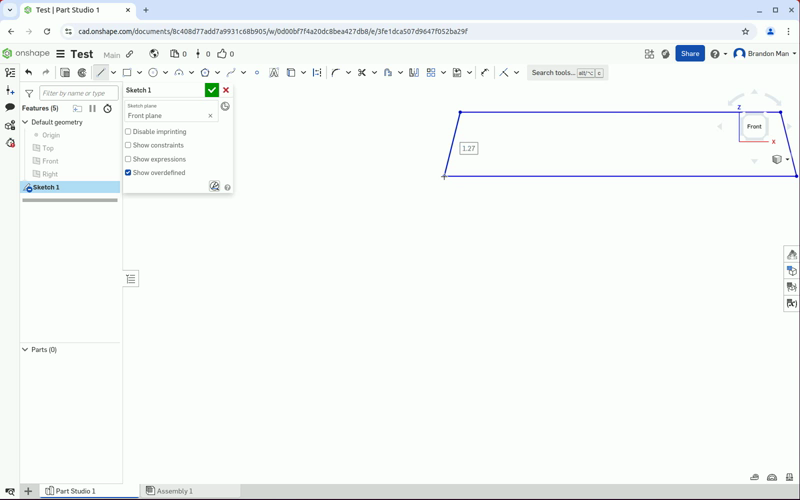
scroll(-6)
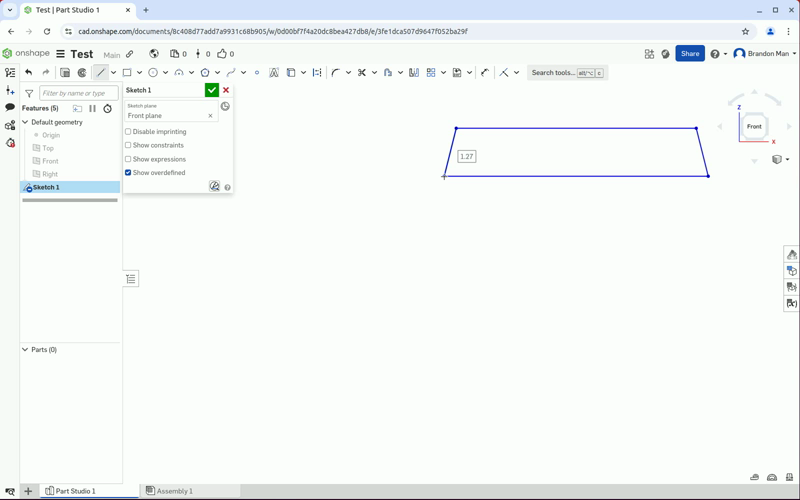
scroll(-6)
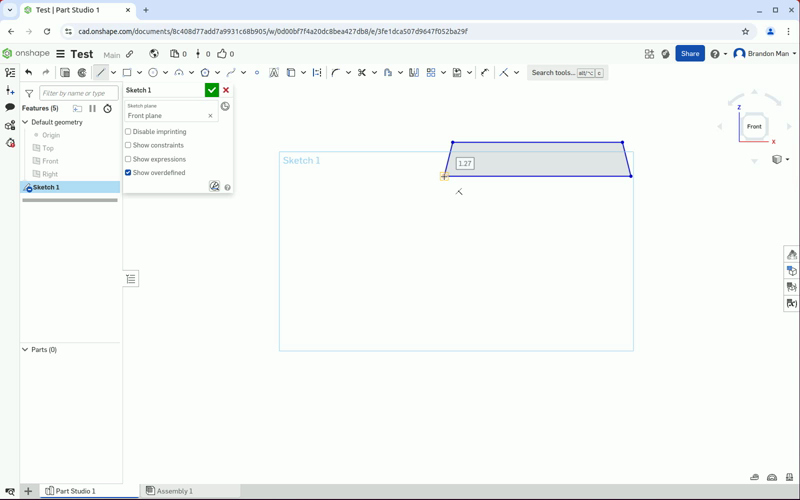
scroll(-6)
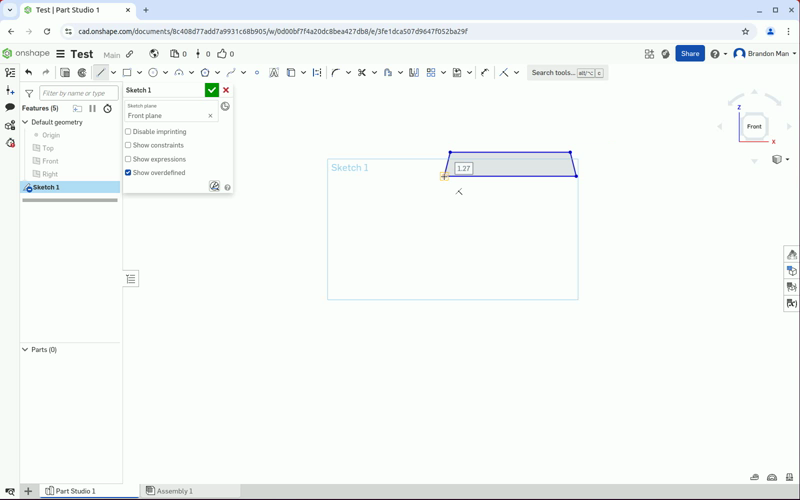
scroll(-6)
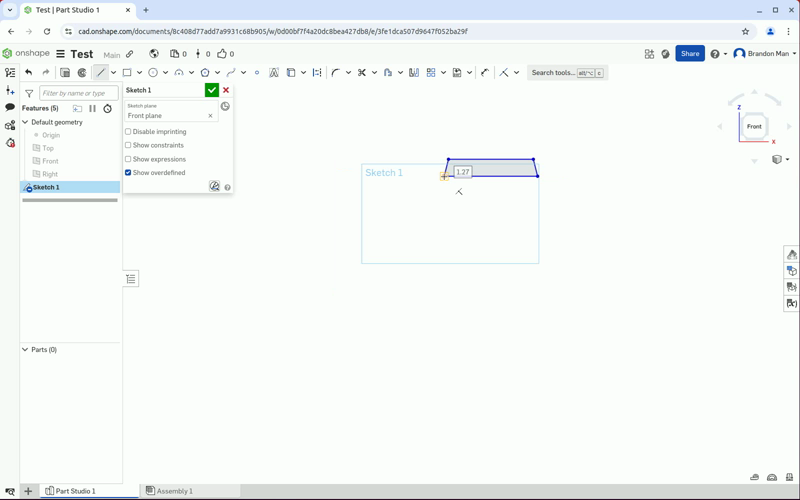
scroll(-6)
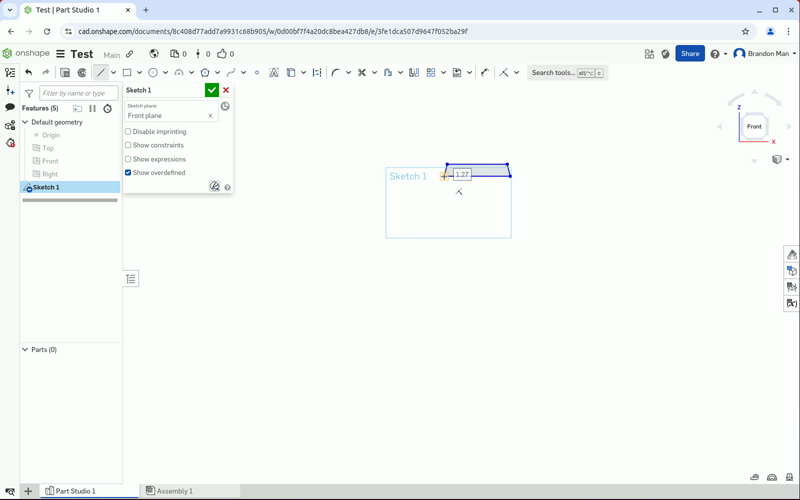
scroll(-6)
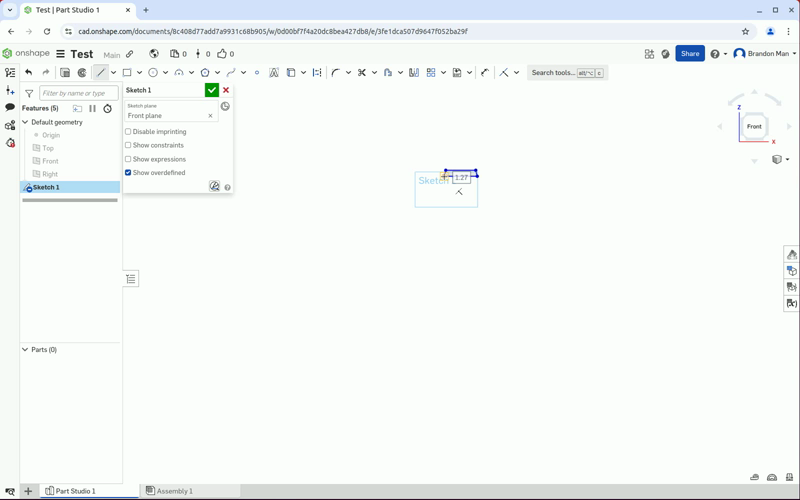
key(esc)
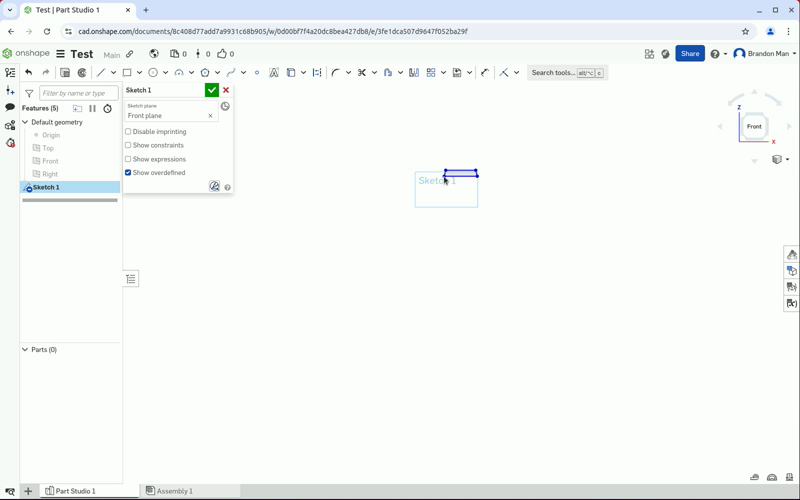
mouse_move(456, 174)
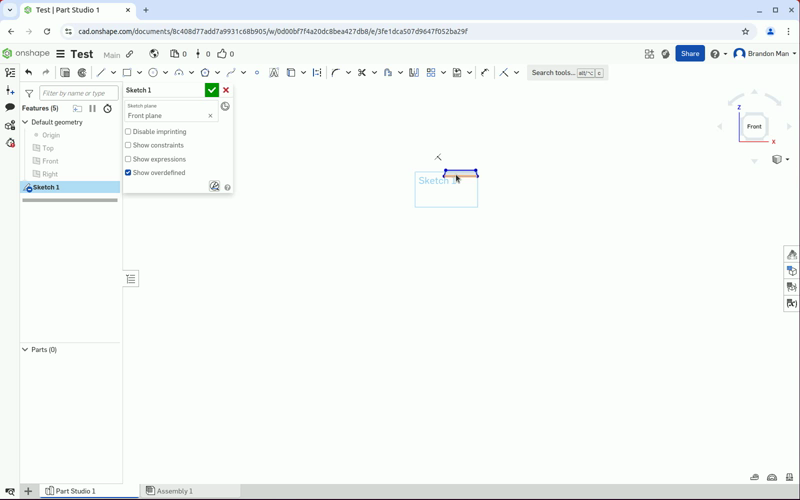
scroll(6)
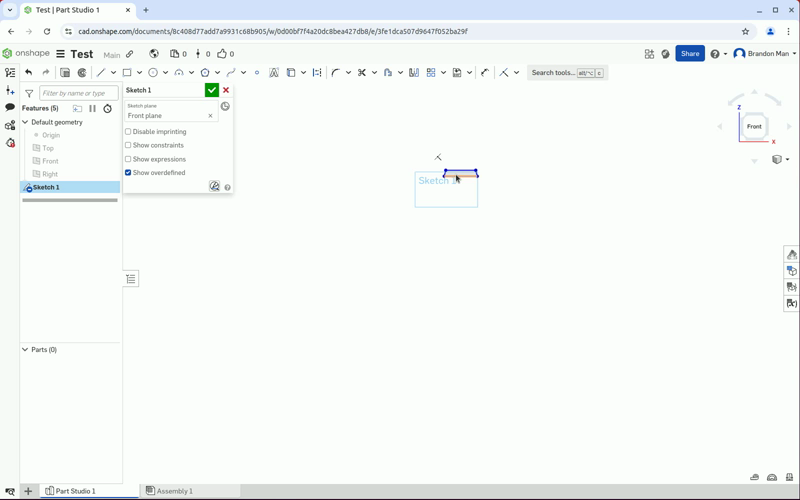
scroll(6)
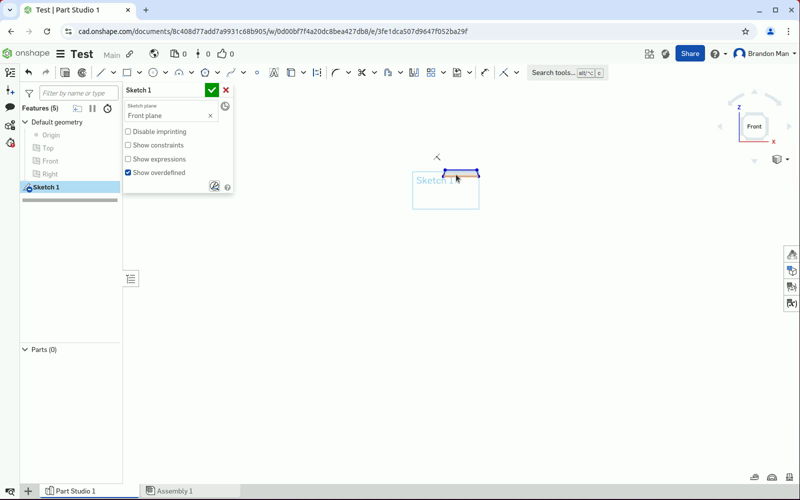
scroll(6)
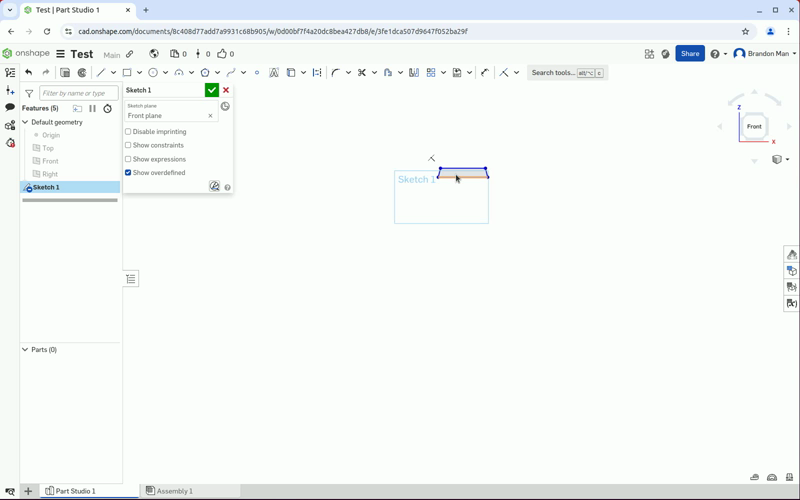
scroll(6)
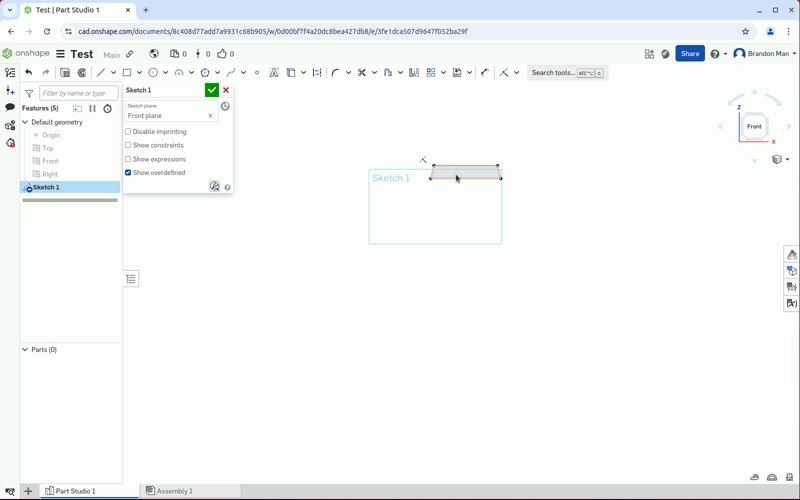
scroll(6)
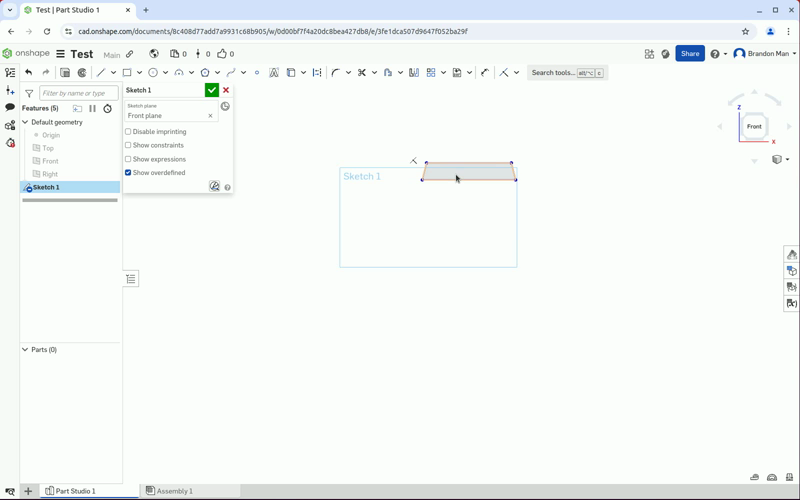
scroll(6)
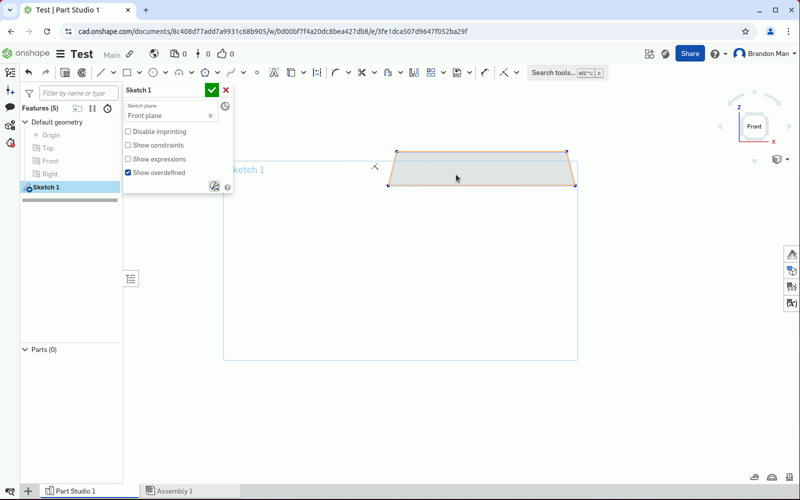
scroll(6)
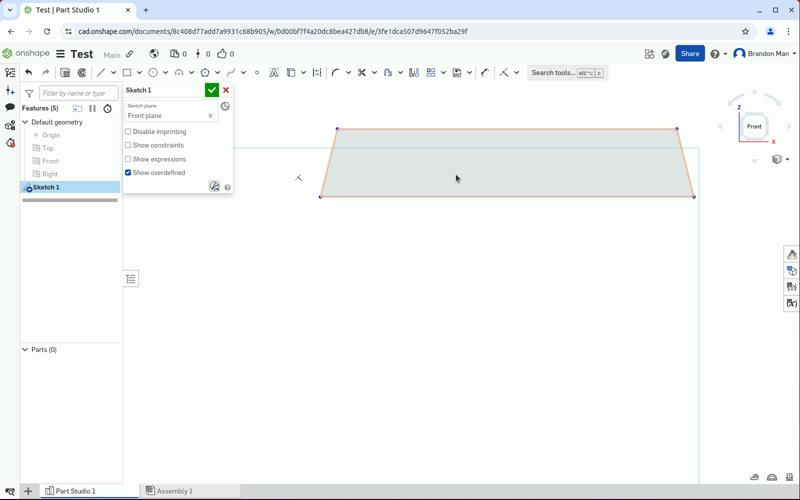
click(456, 174)
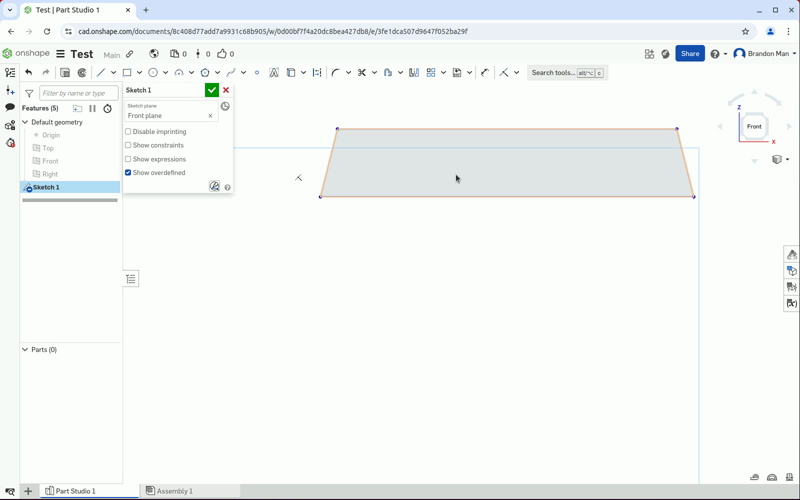
scroll(-6)
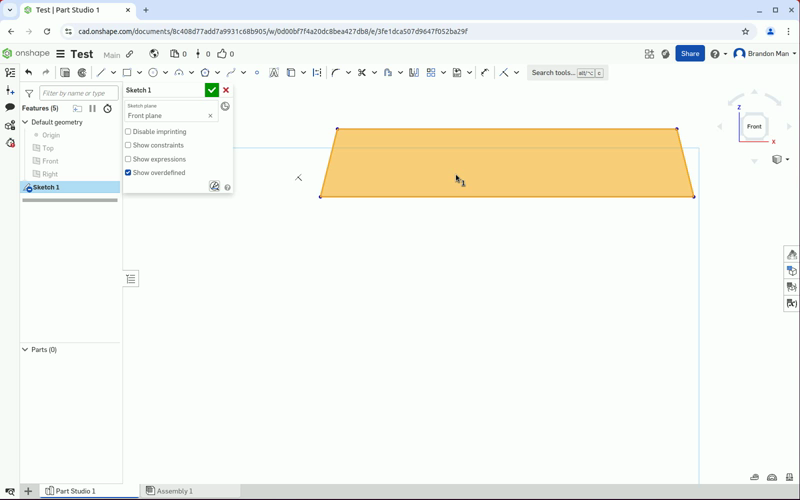
scroll(-6)
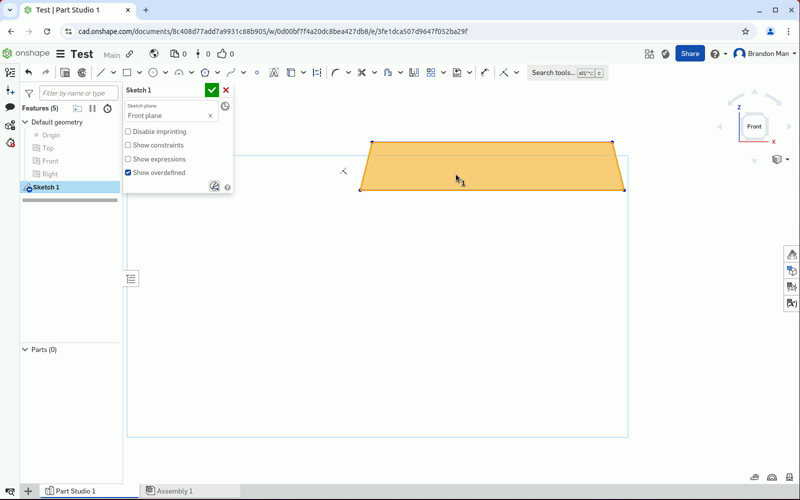
scroll(-6)
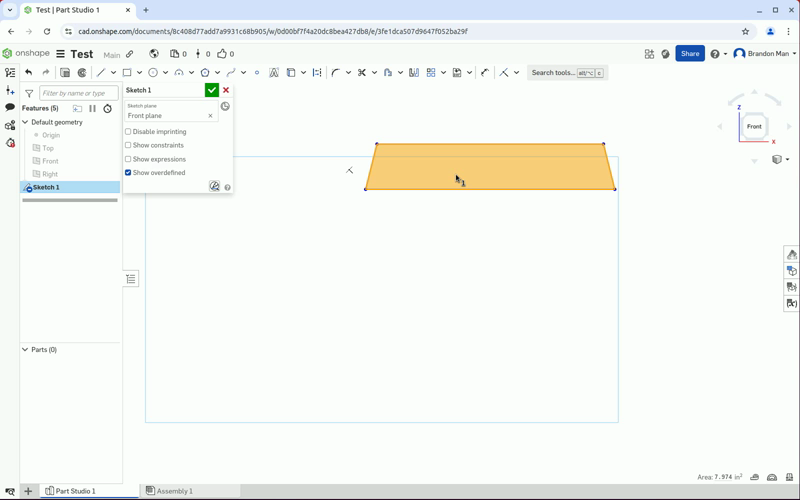
scroll(-6)
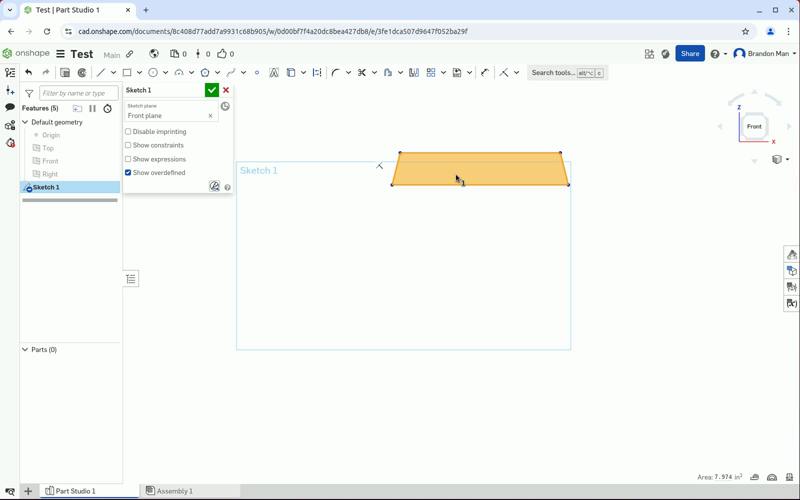
scroll(-6)
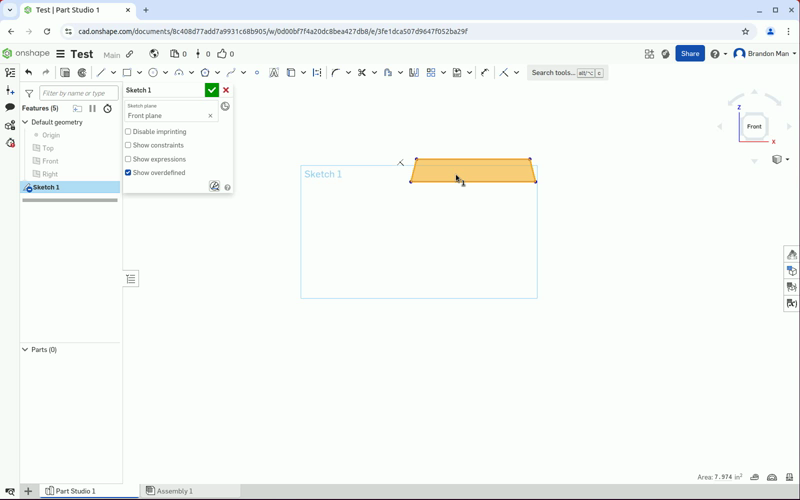
scroll(-6)
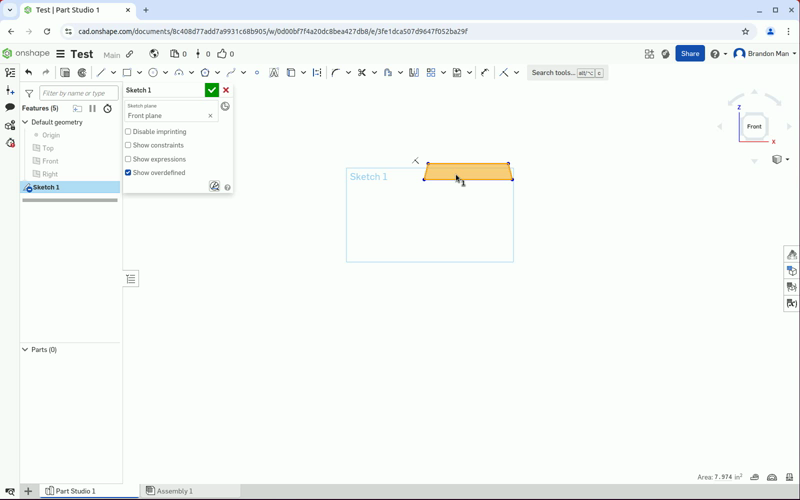
scroll(-6)
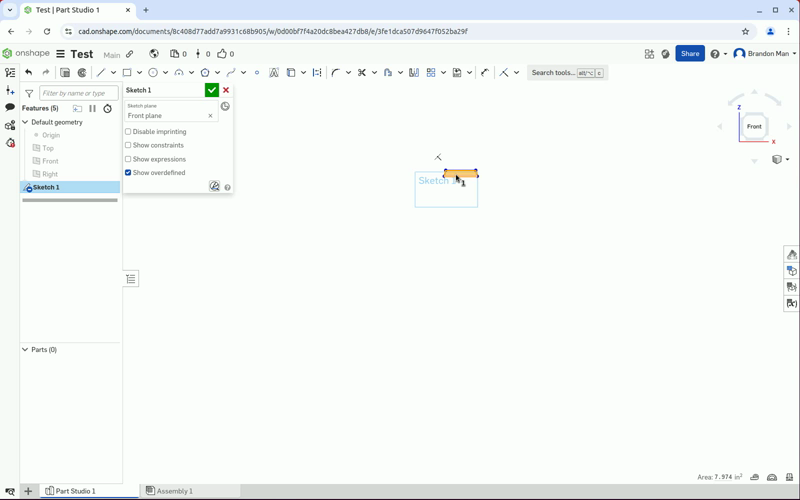
mouse_move(73, 352)
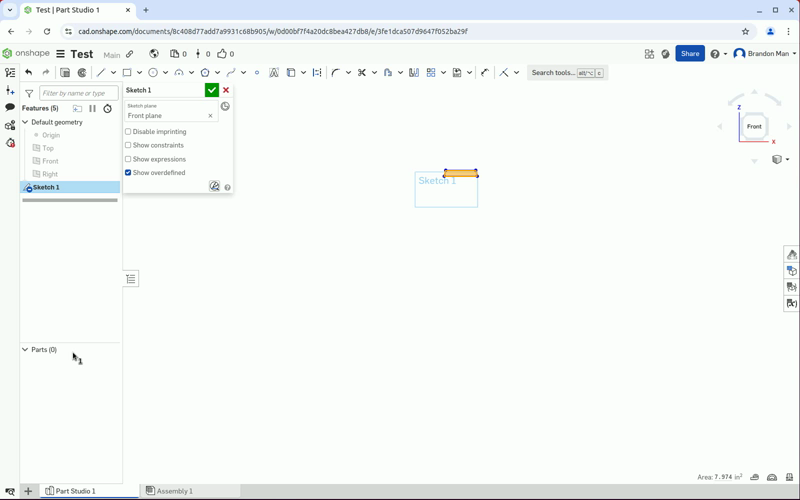
key(shift+y)
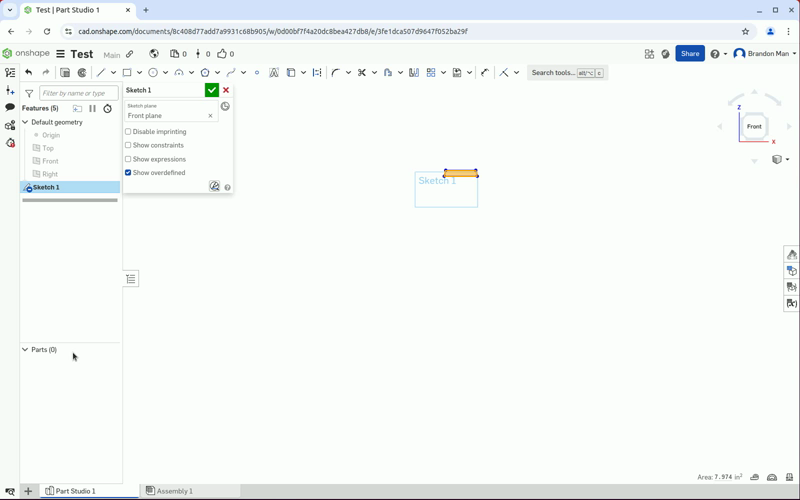
key(shift+e)
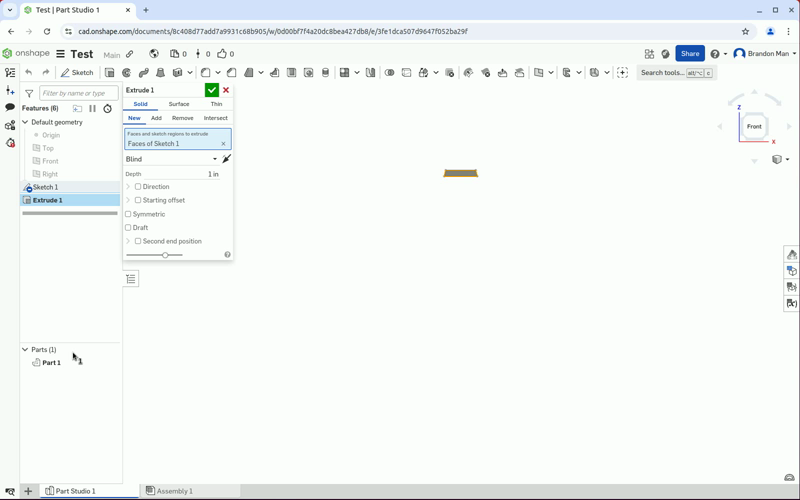
mouse_move(143, 106)
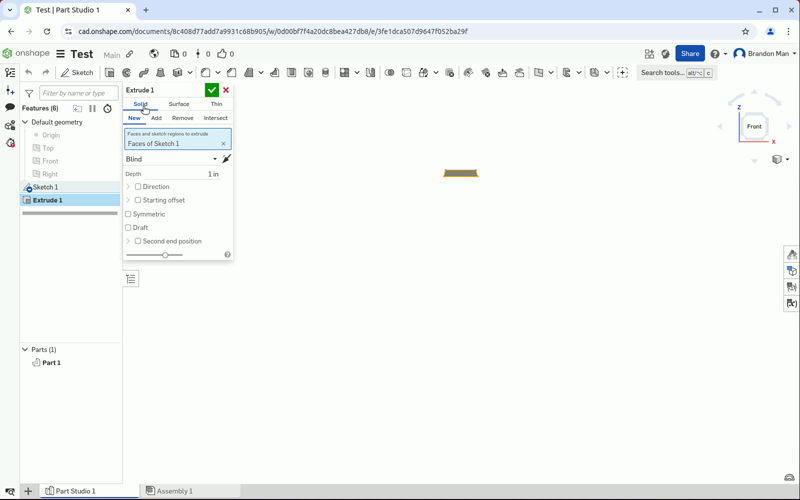
click(143, 106)
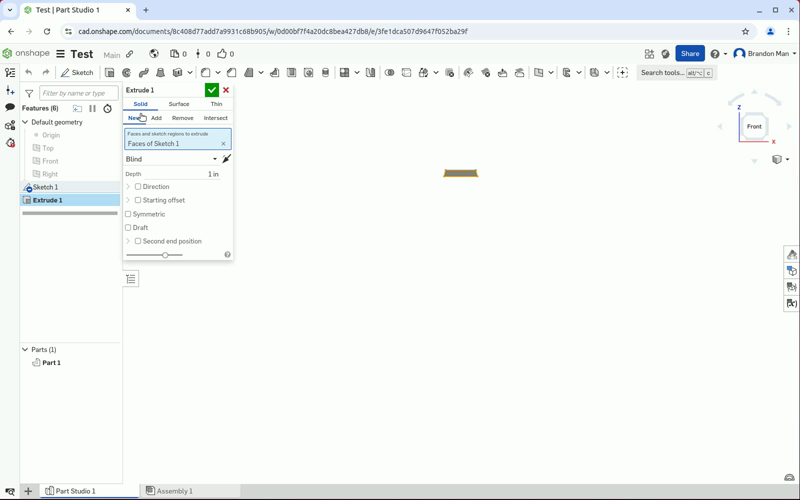
mouse_move(137, 120)
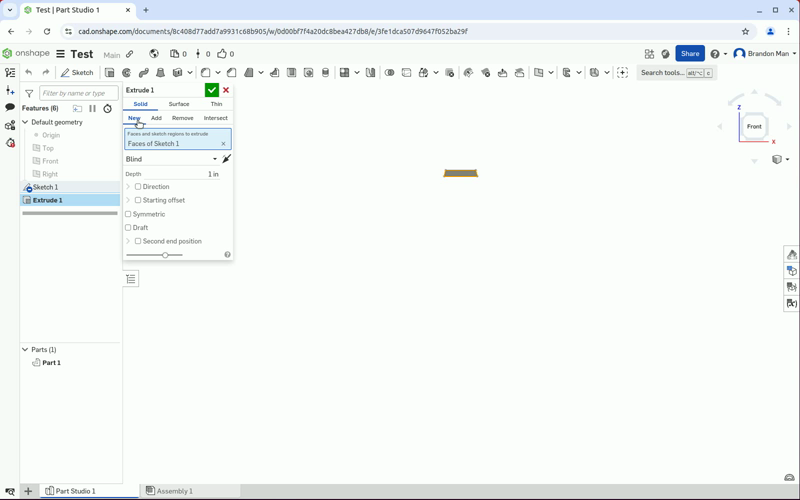
click(137, 120)
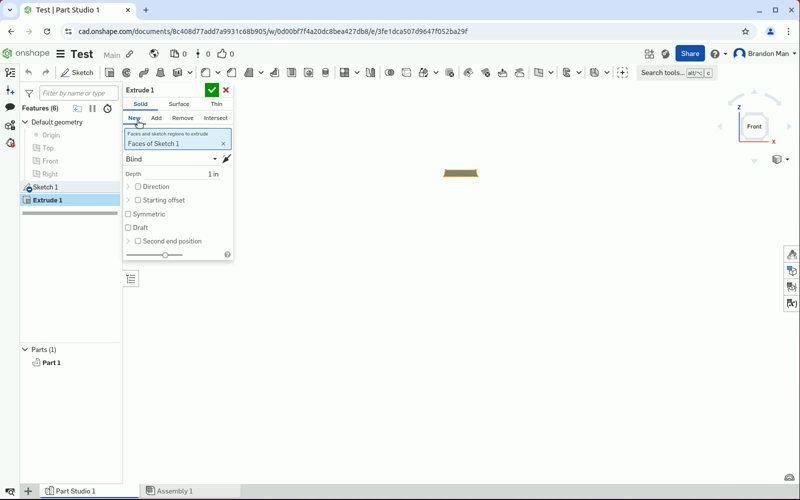
key(tab, 4)
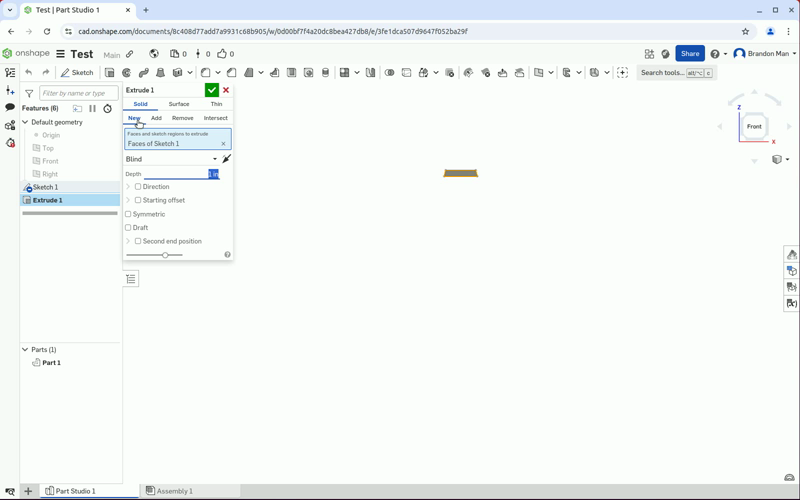
text(0.722)
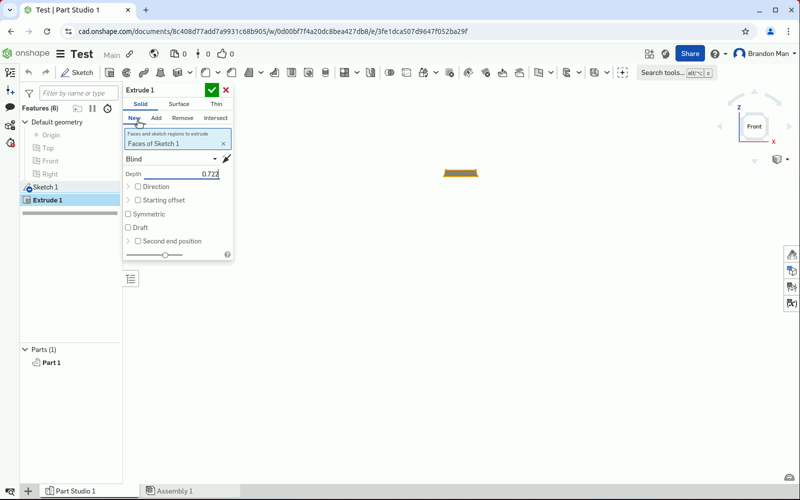
key(enter)
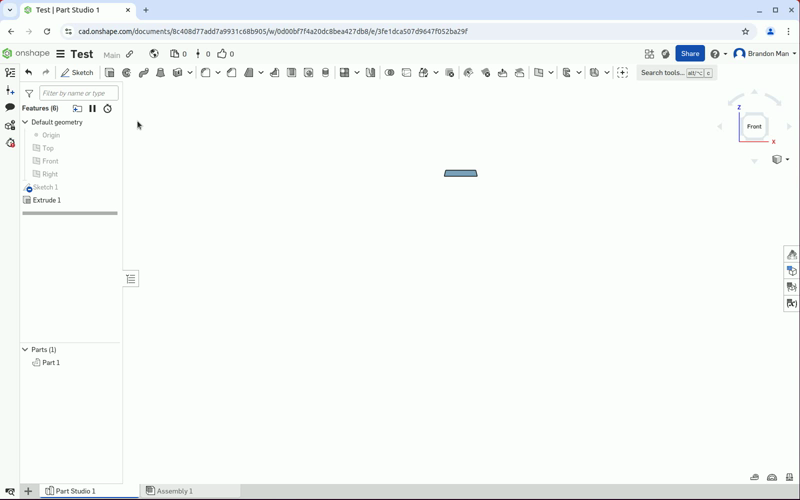
key(shift+h)
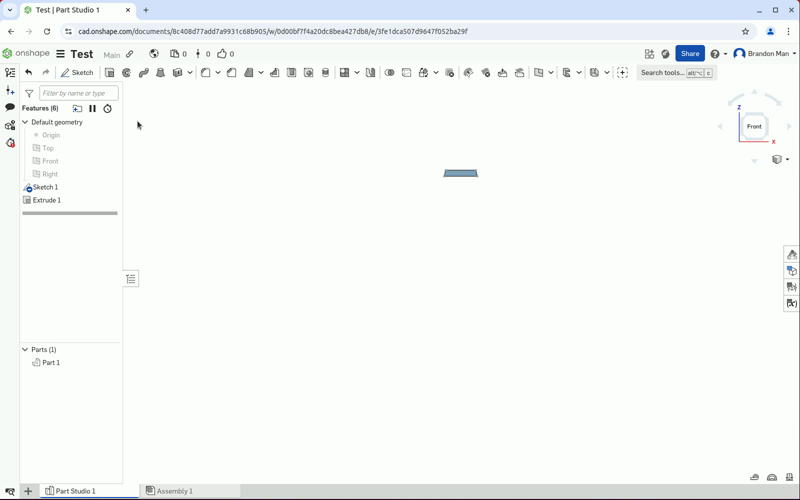
key(shift+h)
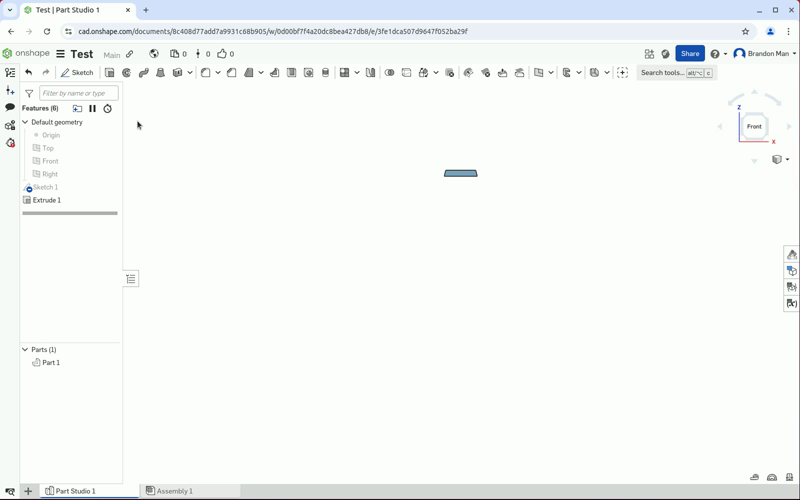
mouse_move(73, 189)
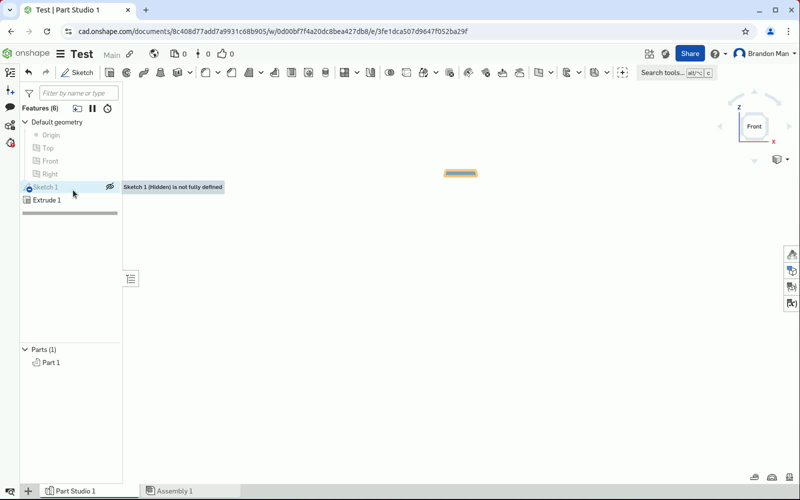
click(73, 189)
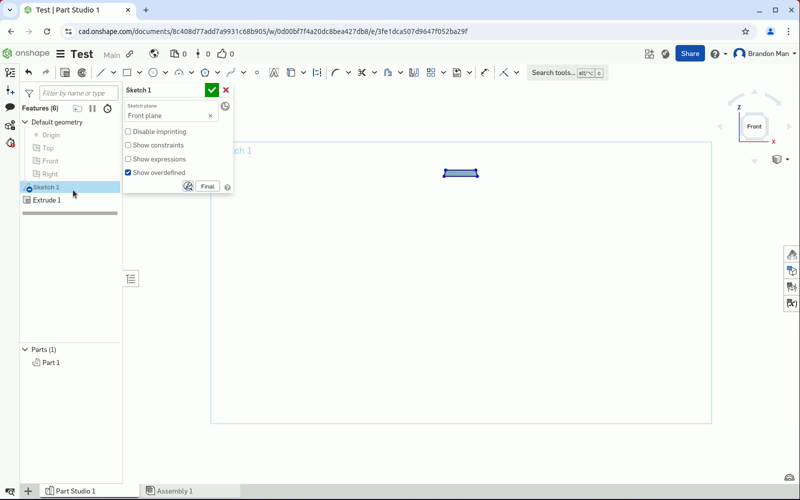
mouse_move(229, 92)
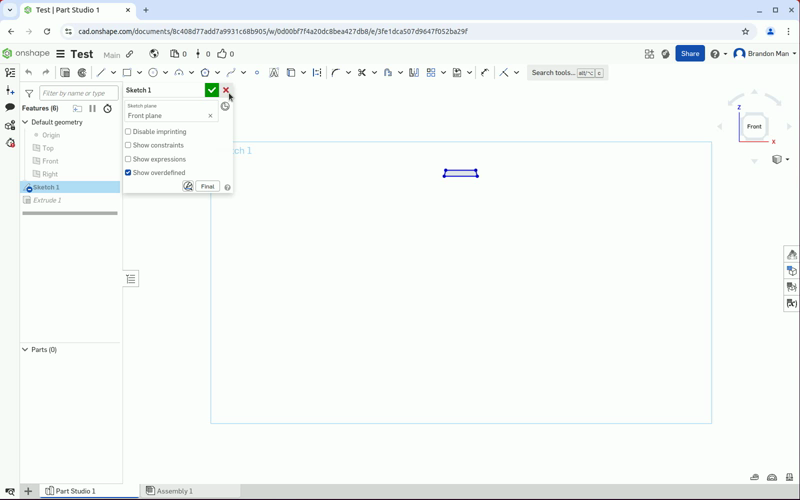
click(229, 92)
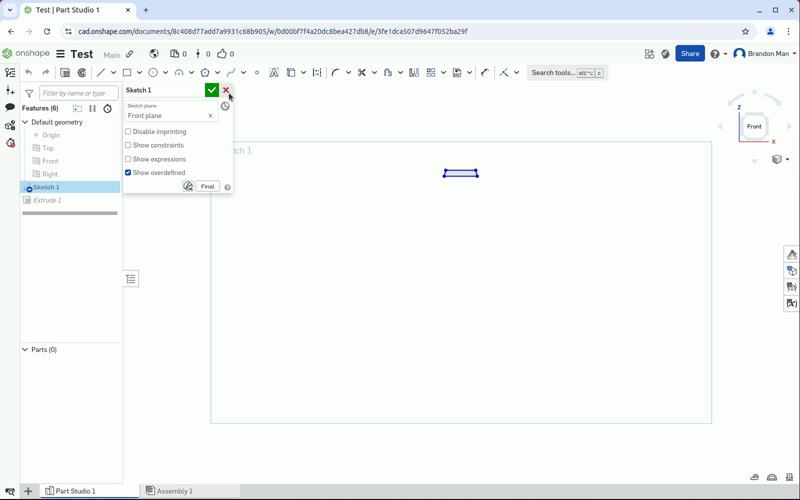
key(shift+s)
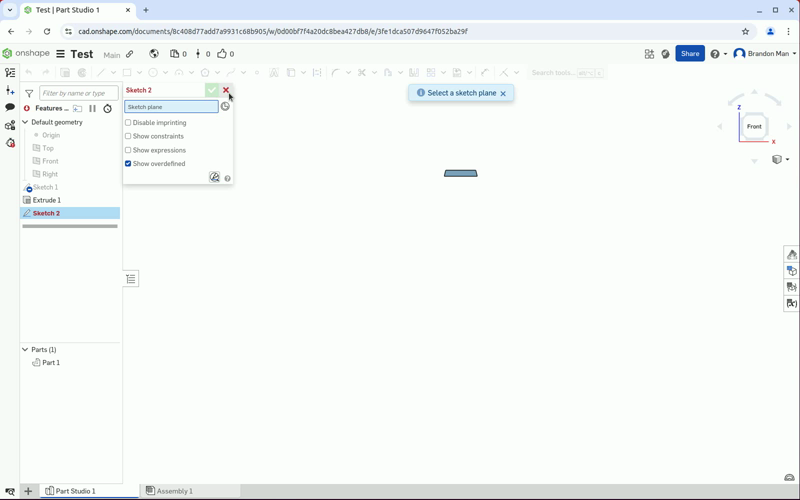
mouse_move(73, 163)
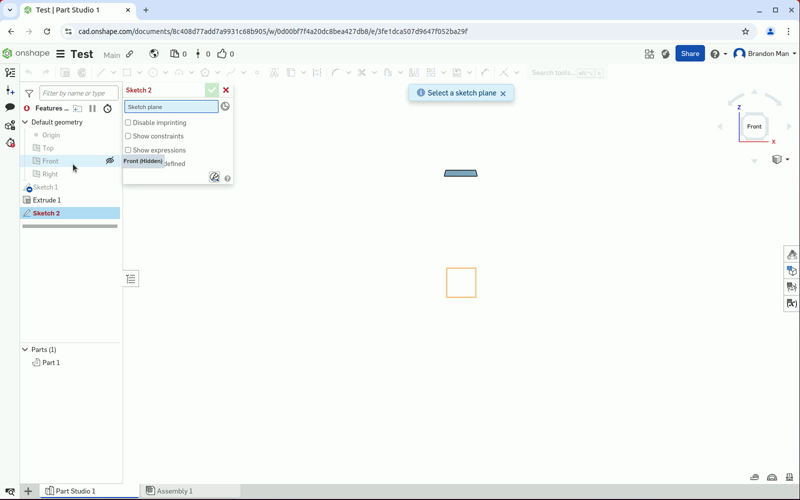
click(73, 163)
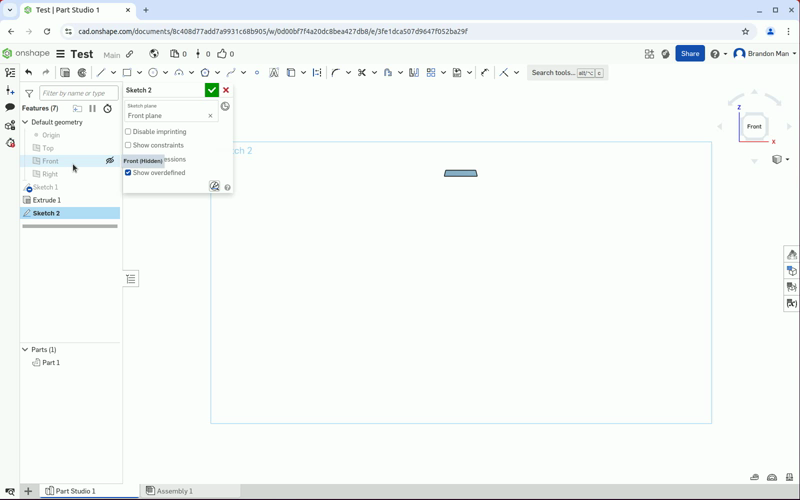
mouse_move(73, 352)
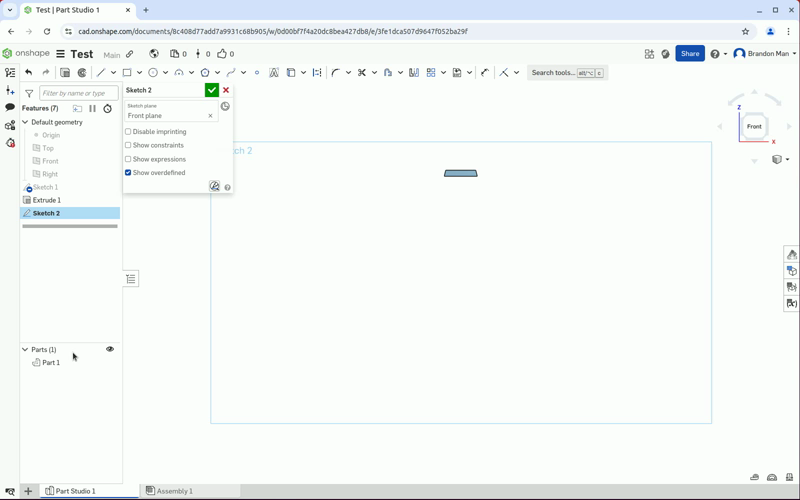
key(y)
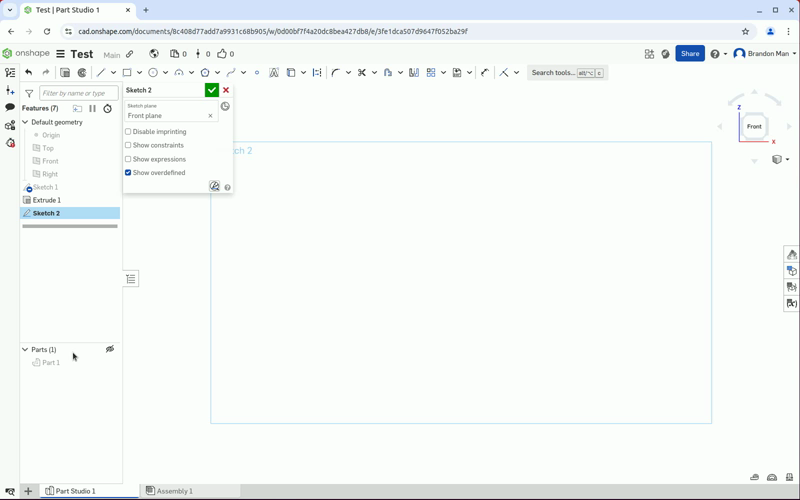
key(l)
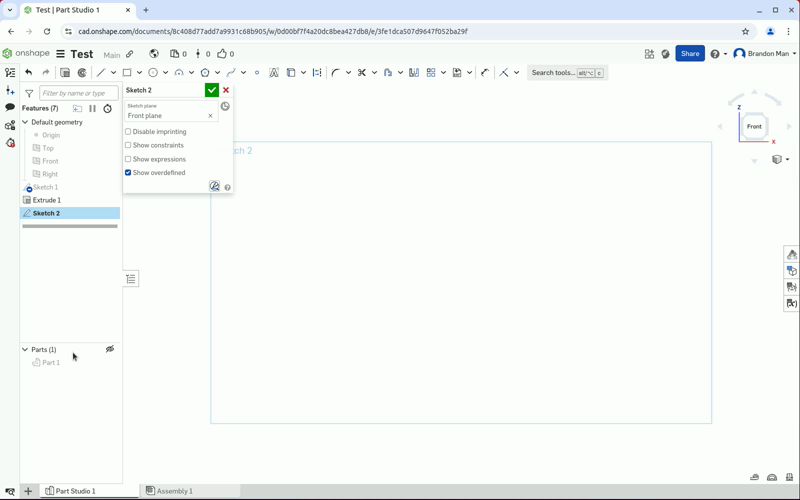
key_down(shift)
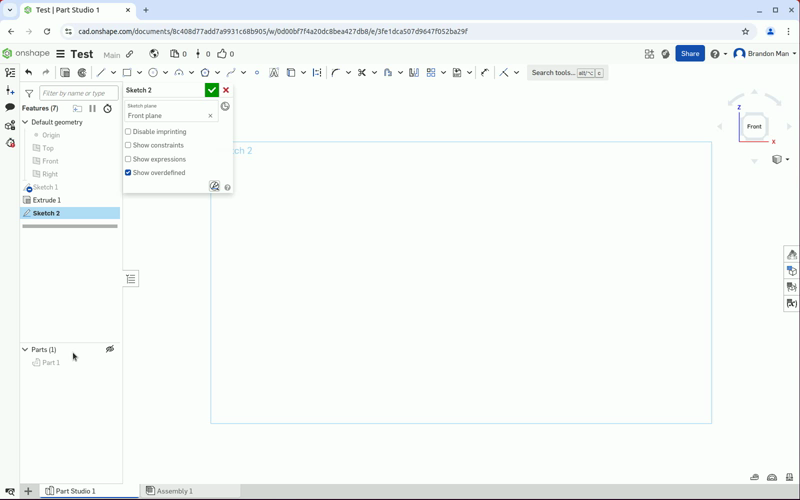
mouse_move(433, 238)
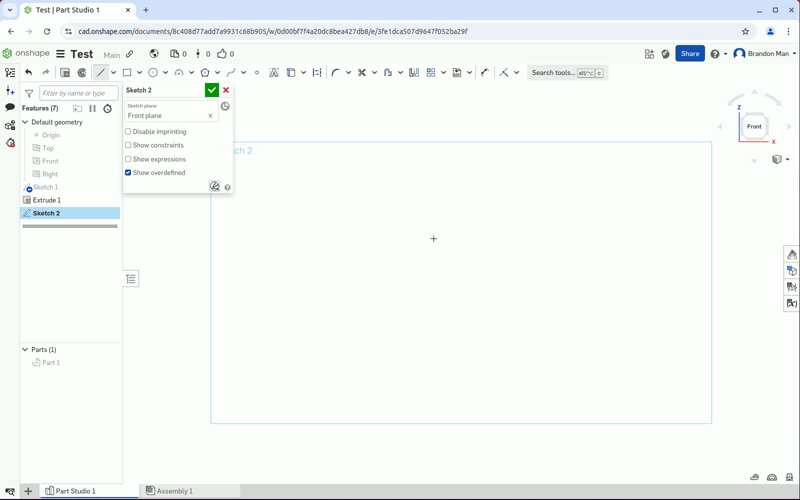
click(433, 238)
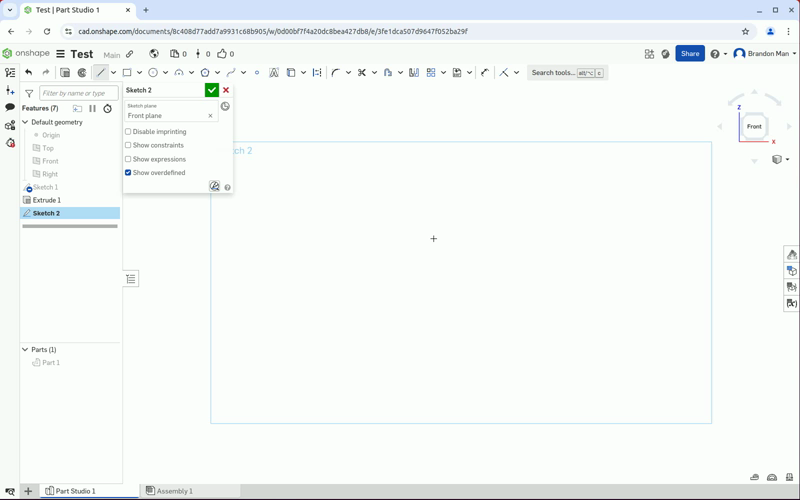
key_up(shift)
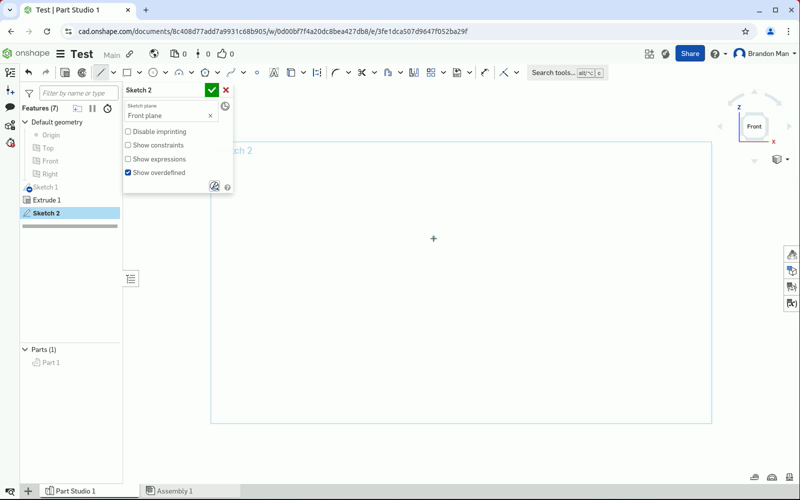
key_down(shift)
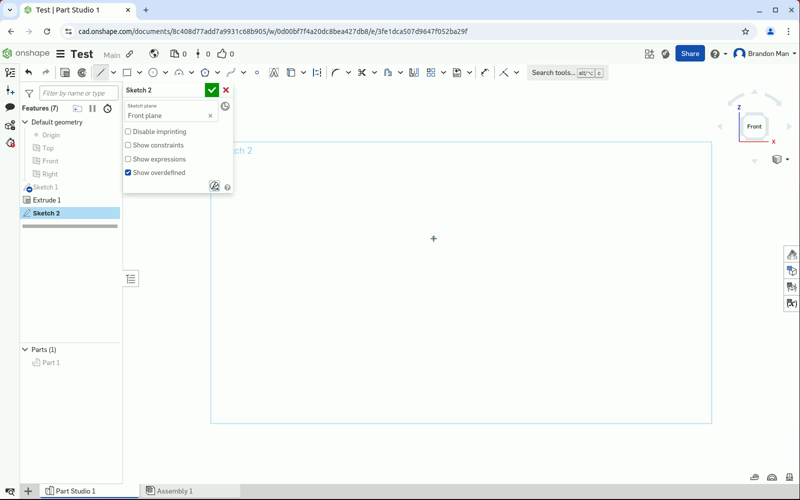
mouse_move(463, 238)
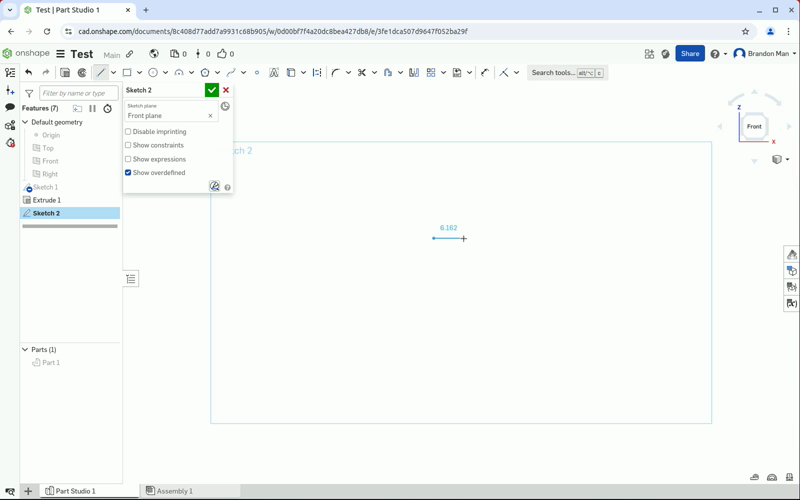
mouse_move(488, 238)
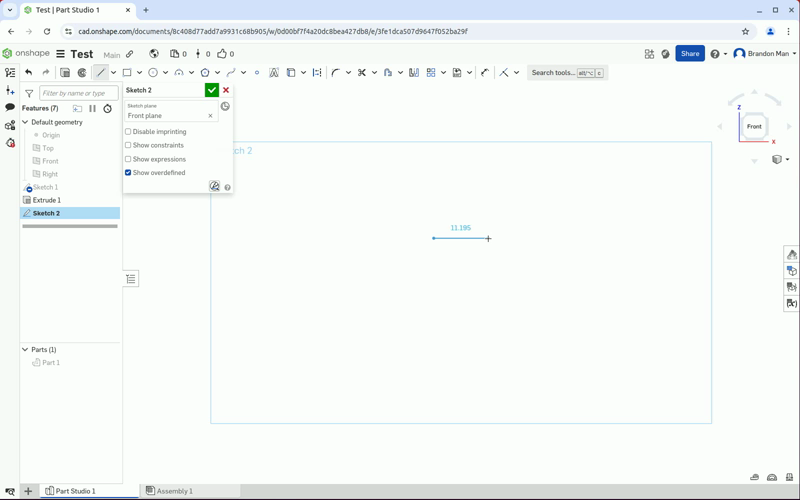
click(488, 238)
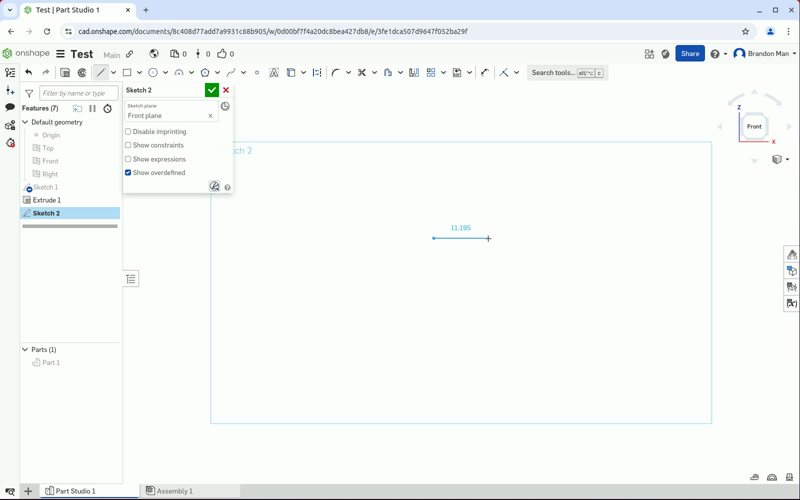
key_up(shift)
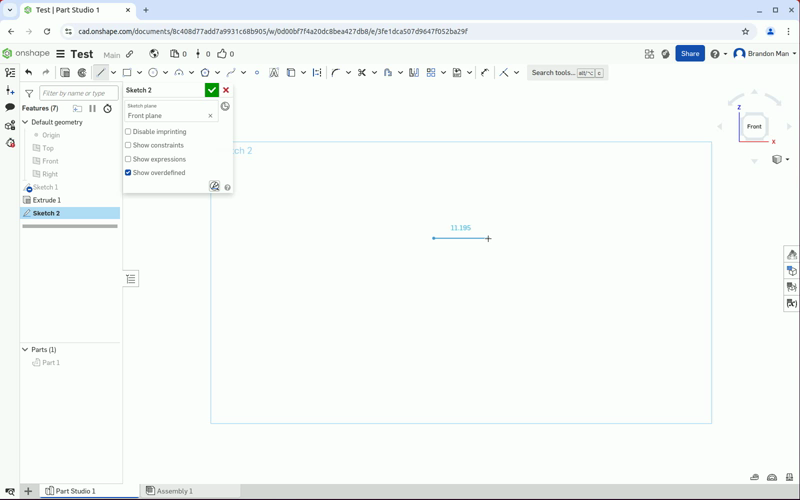
key_down(shift)
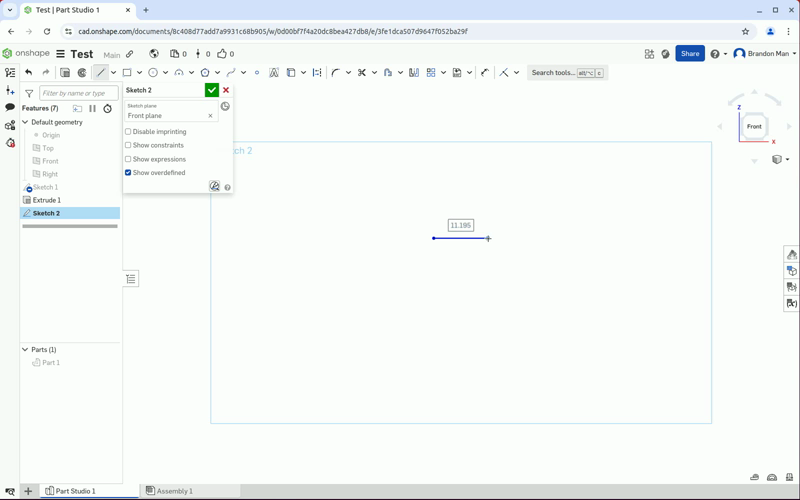
mouse_move(518, 238)
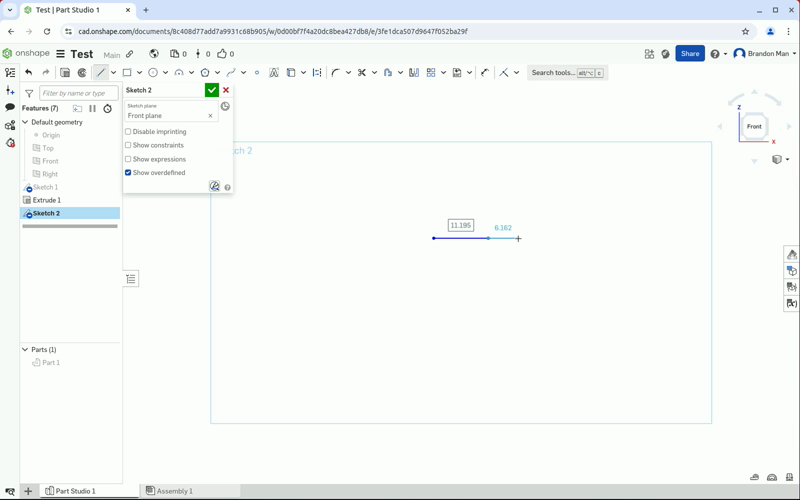
mouse_move(487, 231)
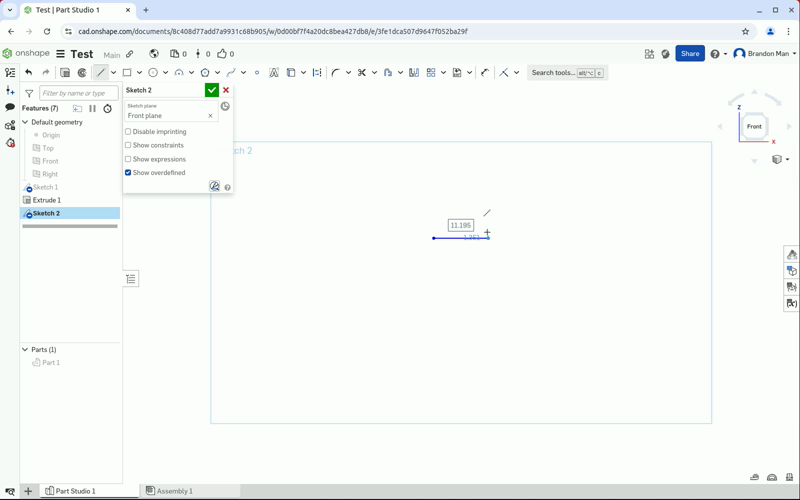
scroll(6)
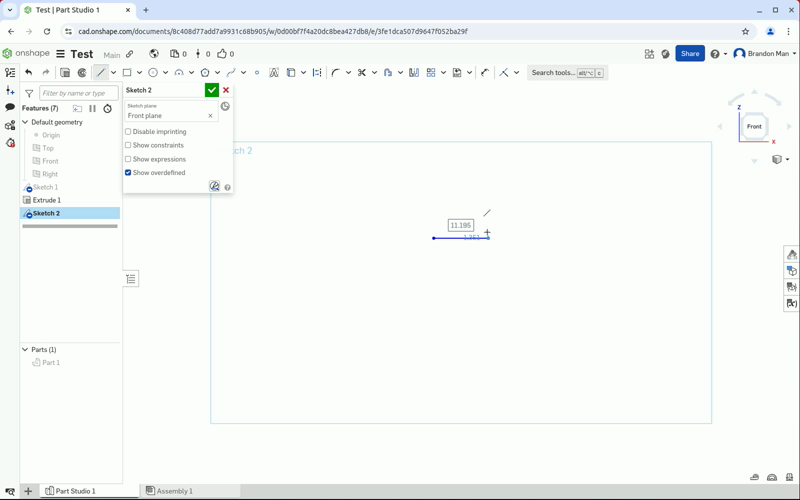
scroll(6)
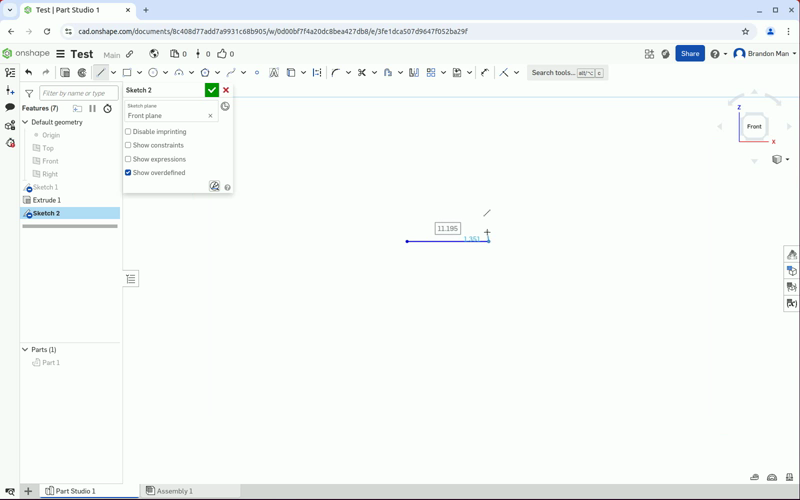
scroll(6)
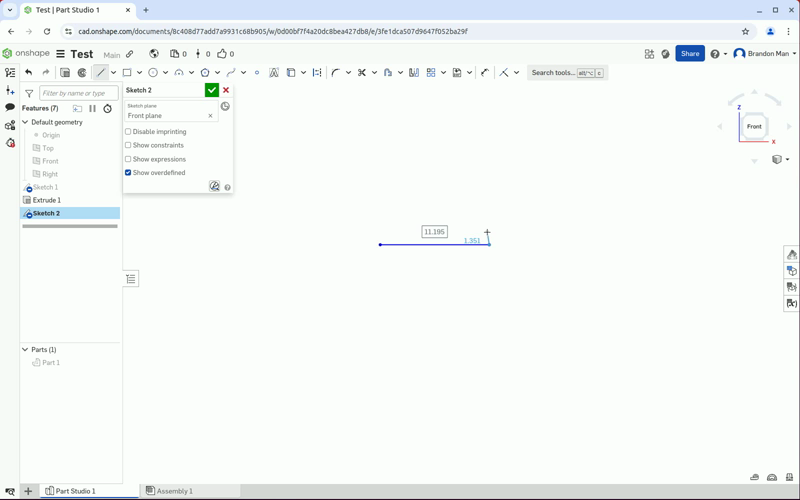
scroll(6)
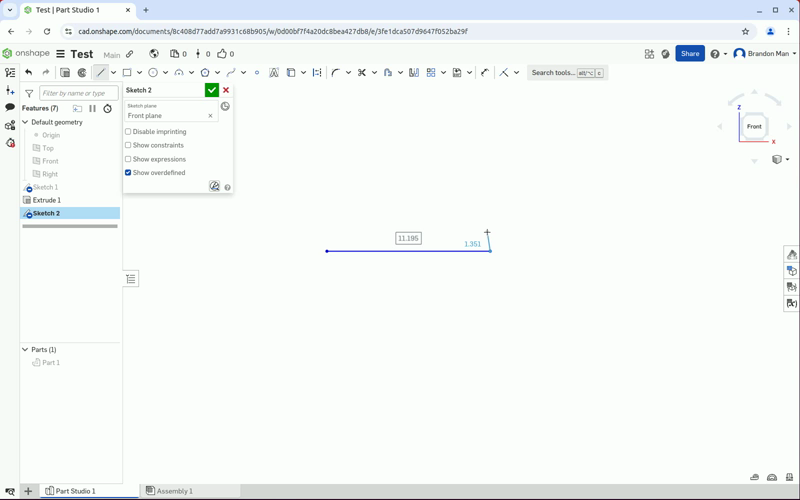
scroll(6)
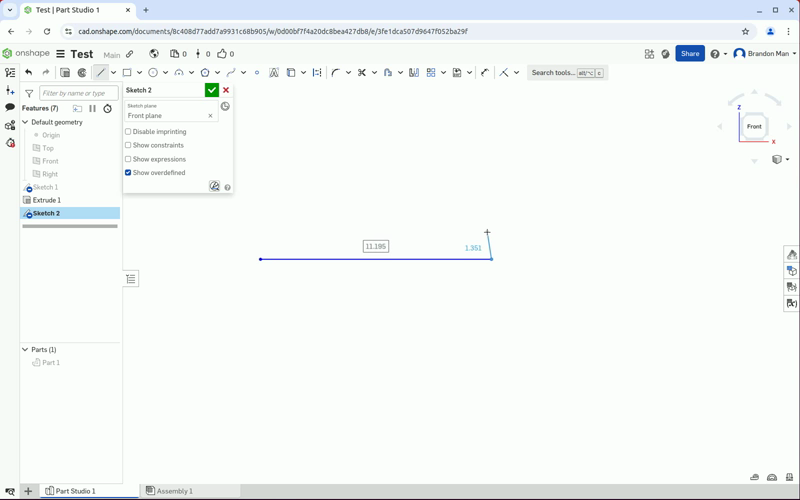
scroll(6)
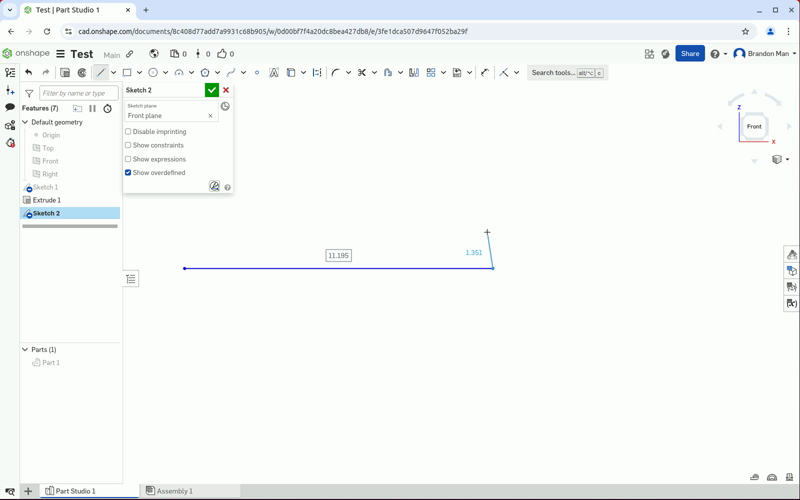
scroll(6)
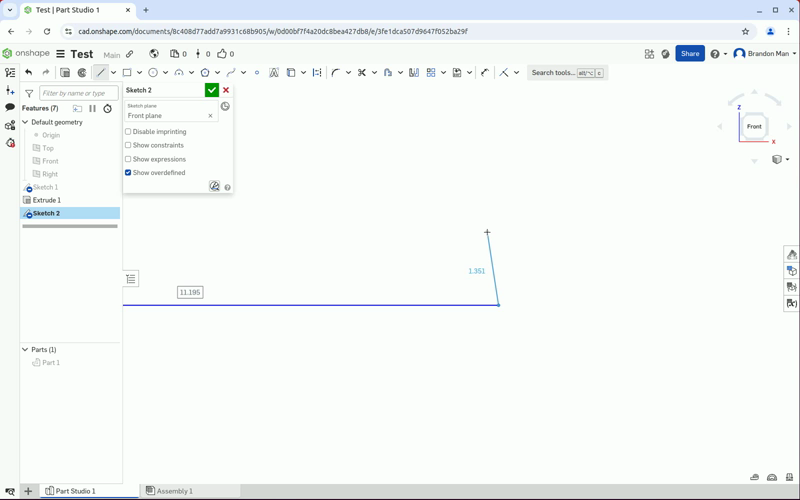
click(487, 231)
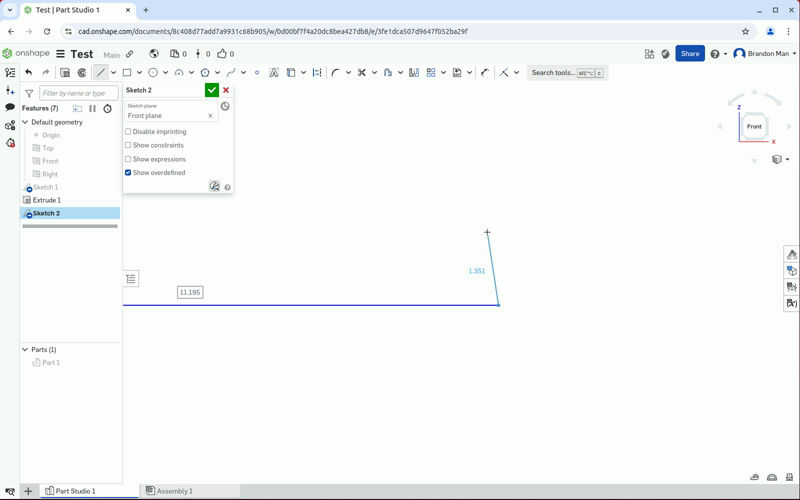
scroll(-6)
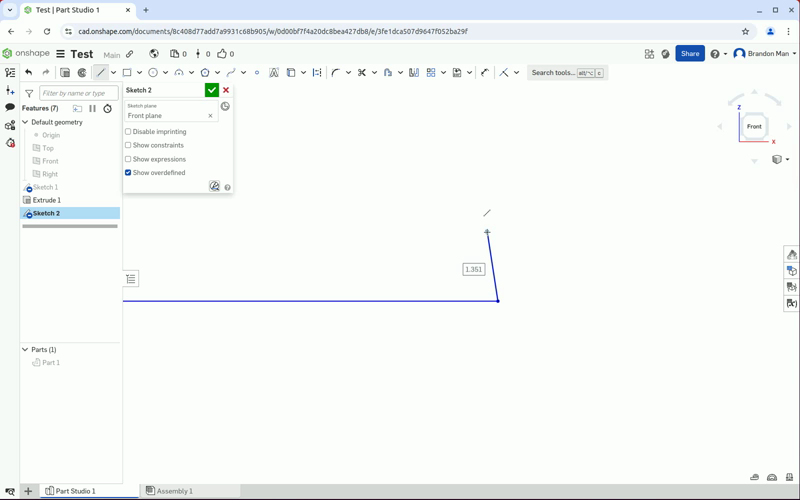
scroll(-6)
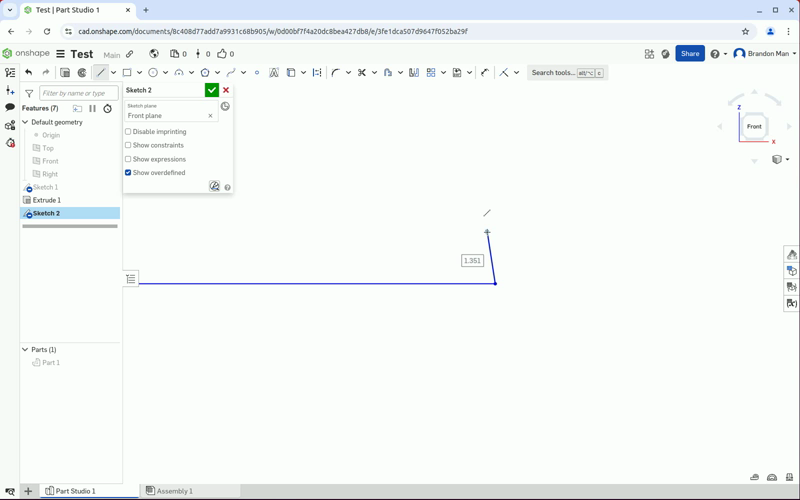
scroll(-6)
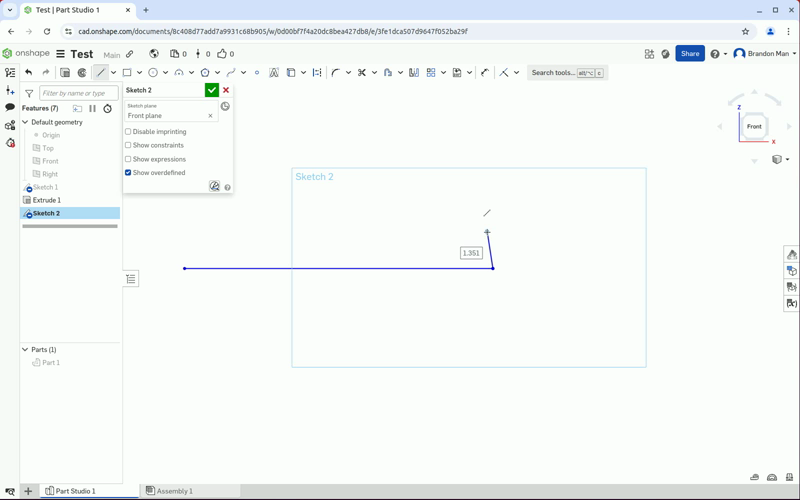
scroll(-6)
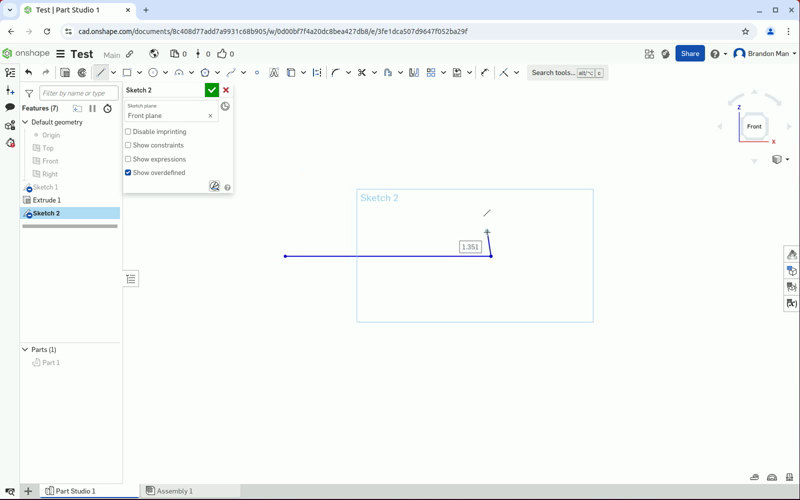
scroll(-6)
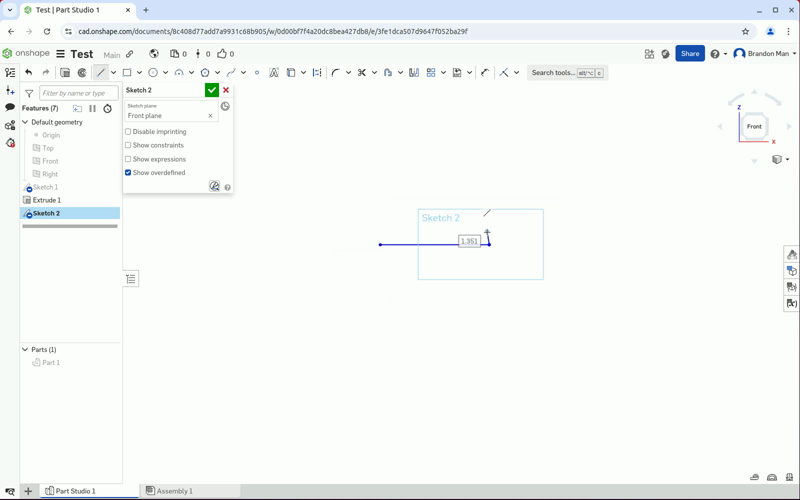
scroll(-6)
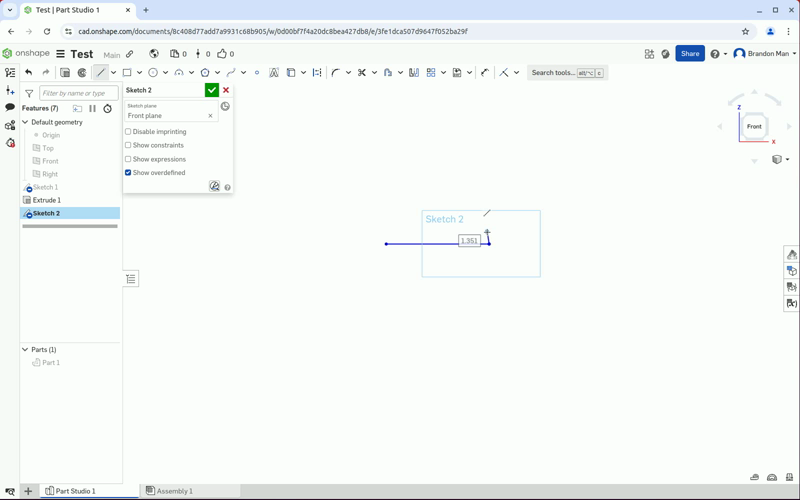
scroll(-6)
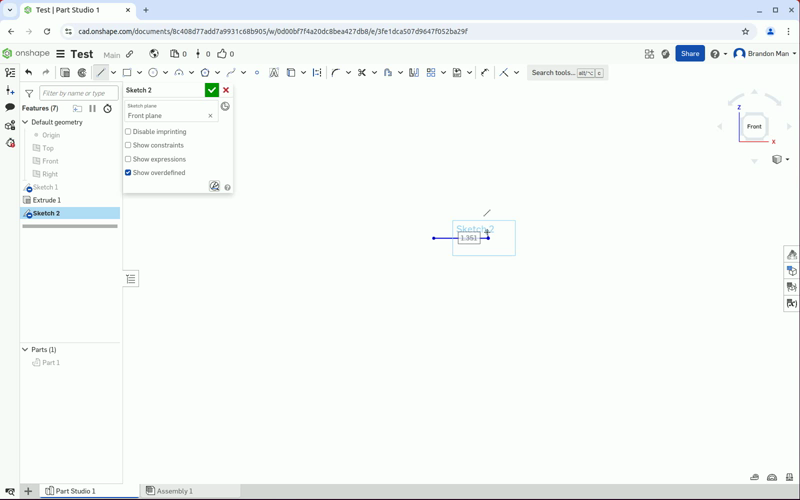
key_up(shift)
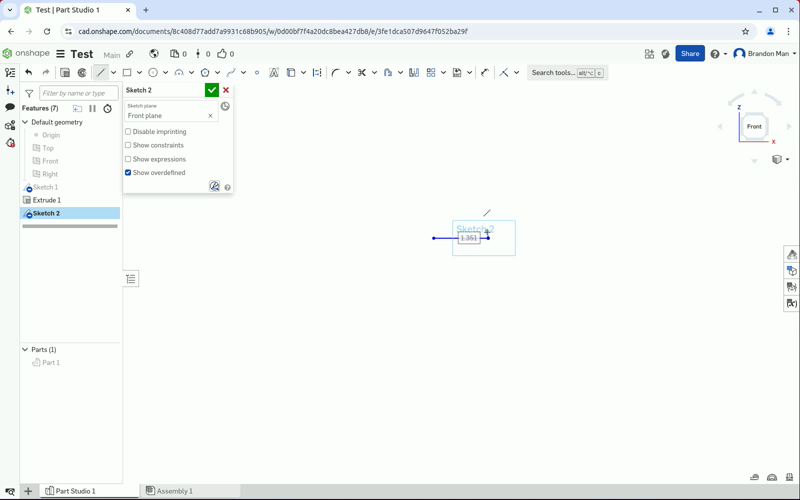
key_down(shift)
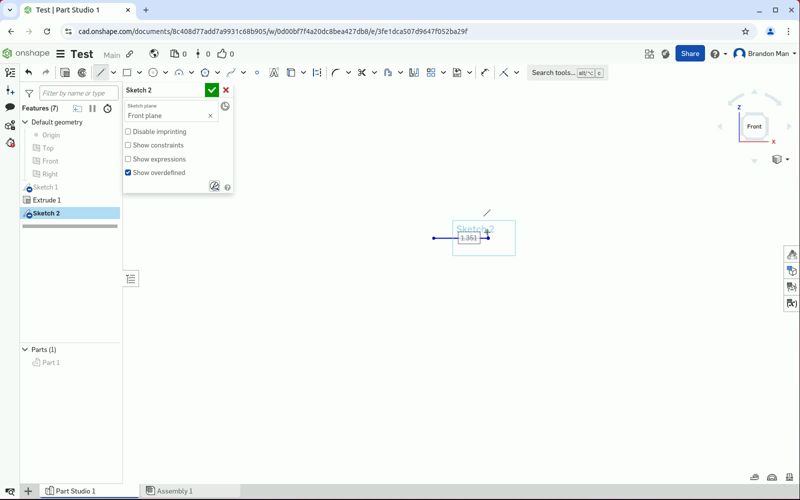
mouse_move(517, 231)
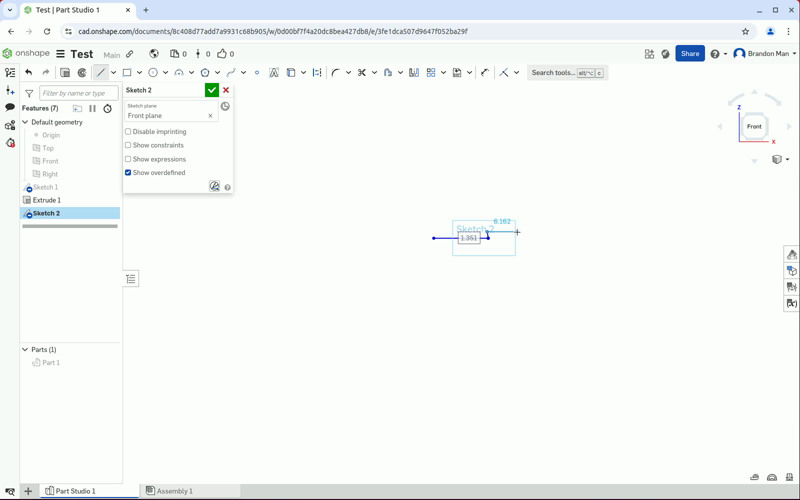
mouse_move(434, 231)
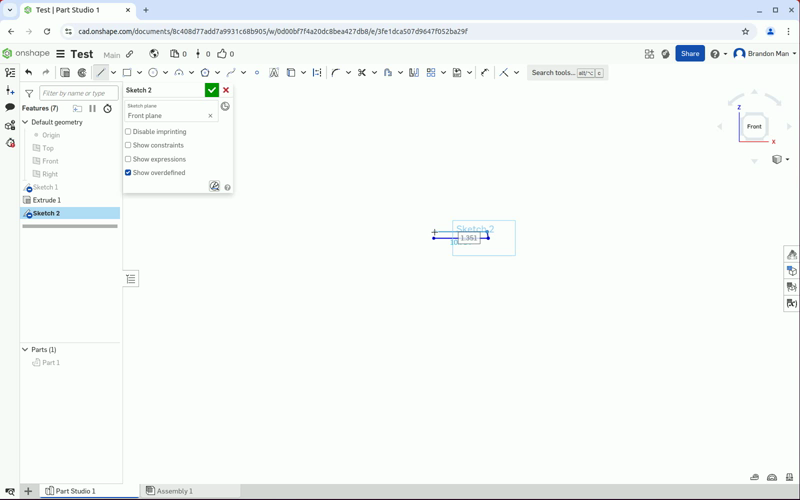
click(434, 231)
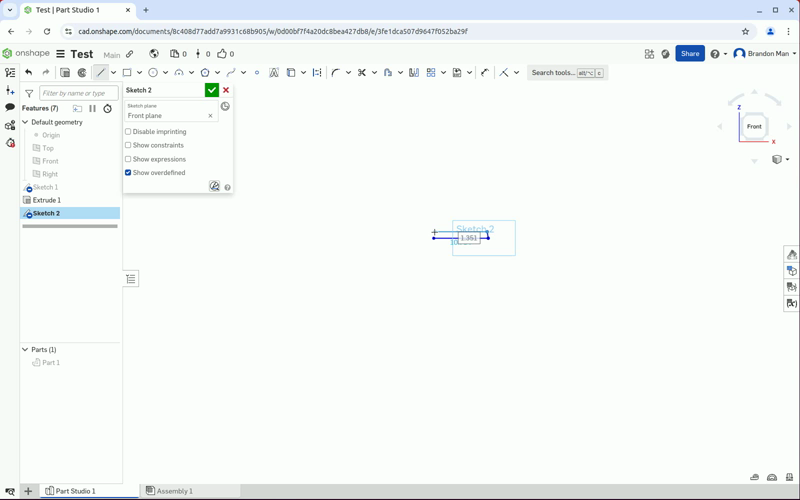
key_up(shift)
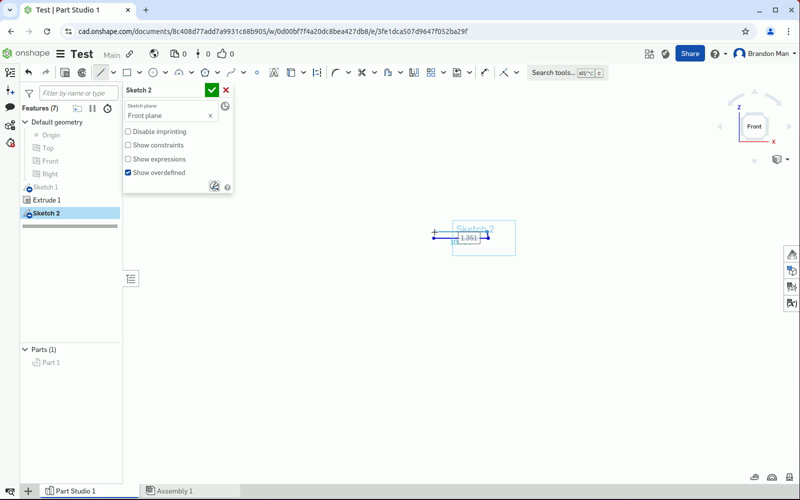
mouse_move(464, 231)
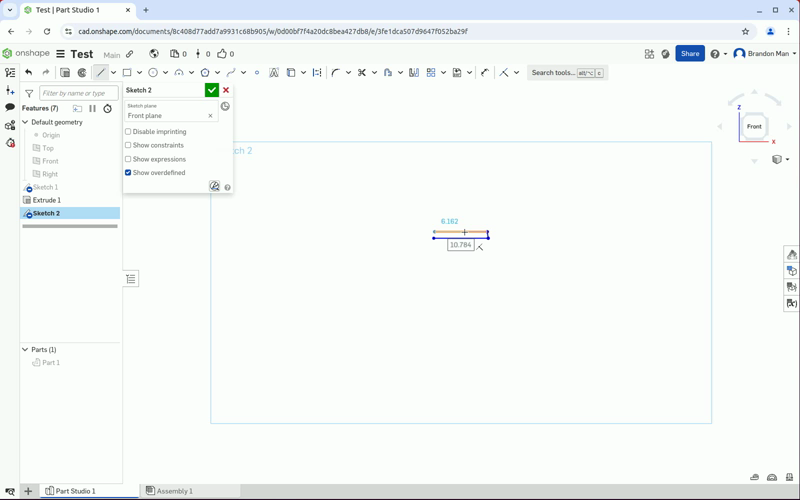
key_down(shift)
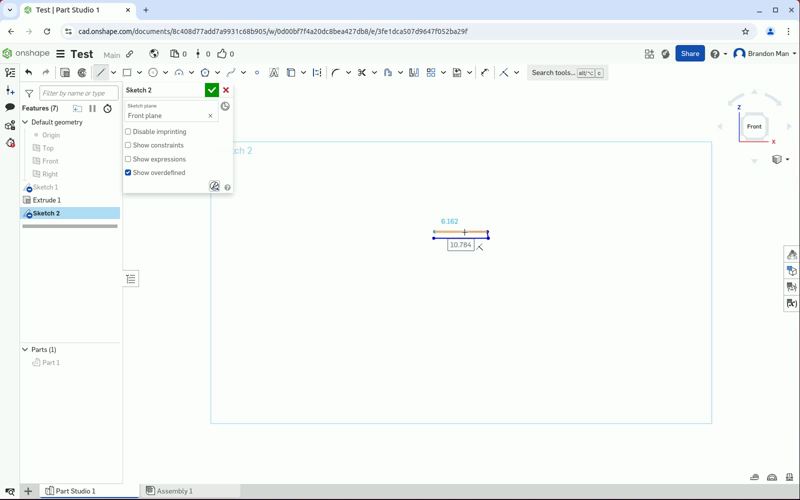
mouse_move(433, 238)
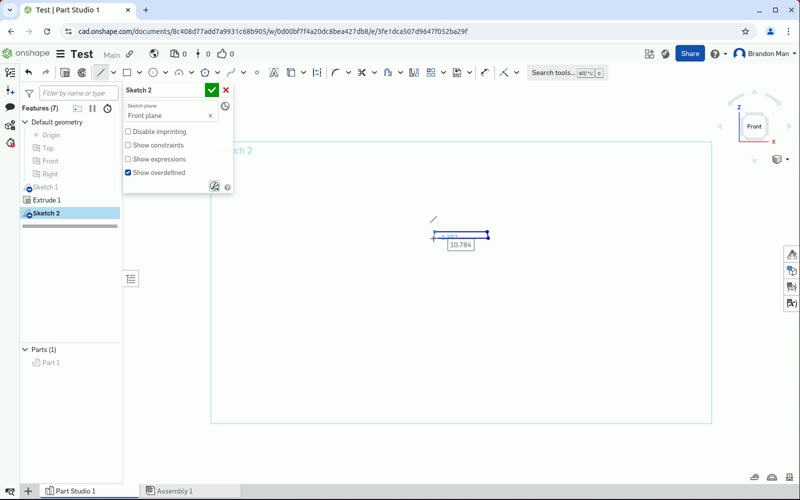
scroll(6)
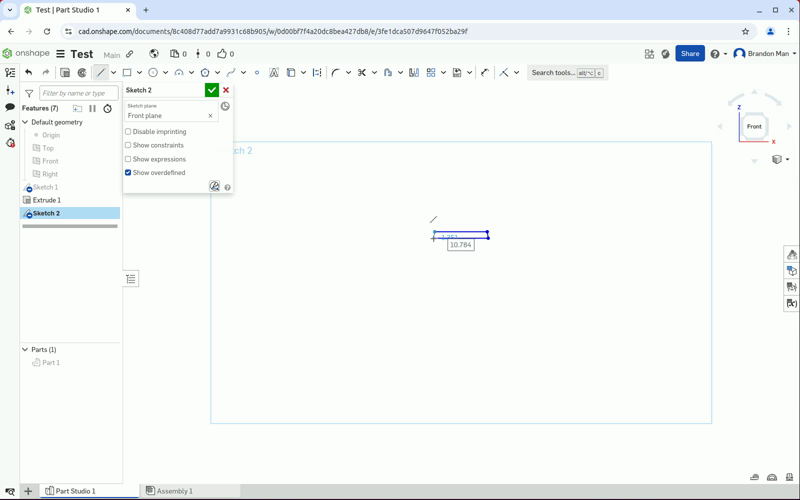
scroll(6)
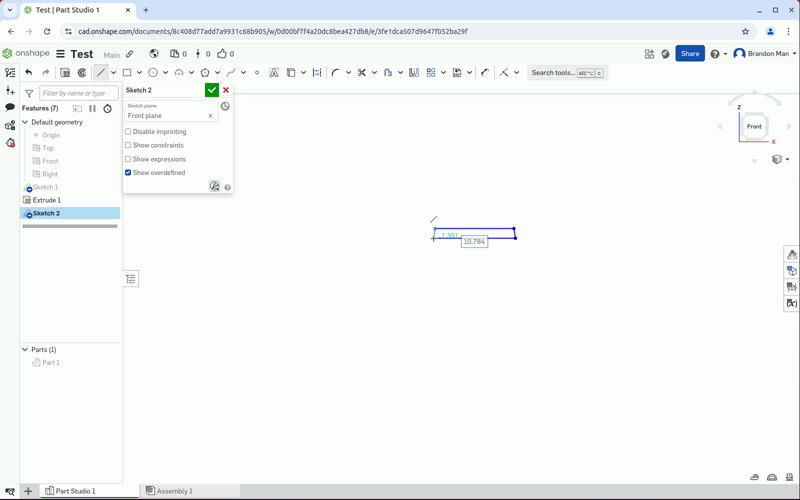
scroll(6)
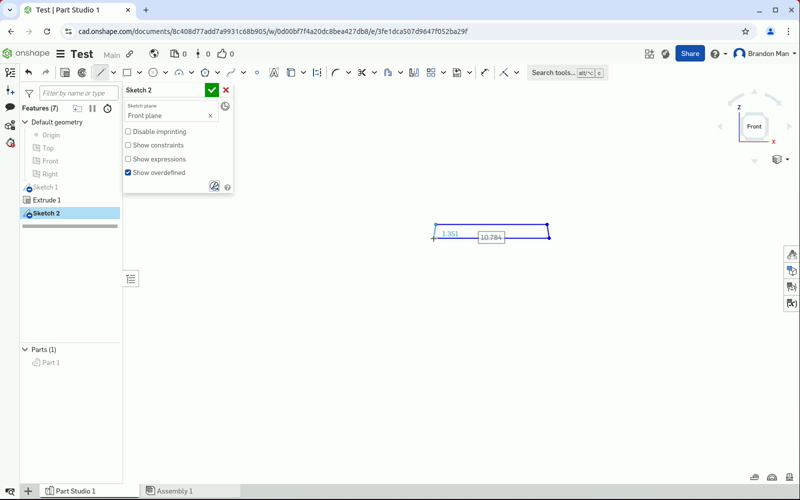
scroll(6)
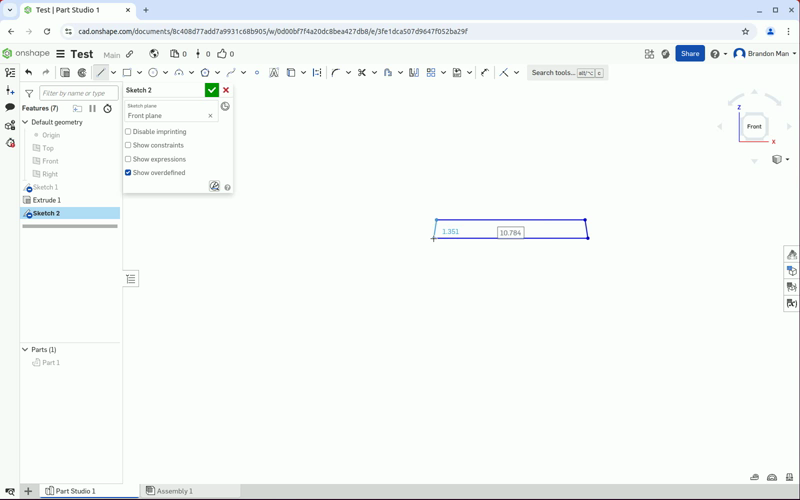
scroll(6)
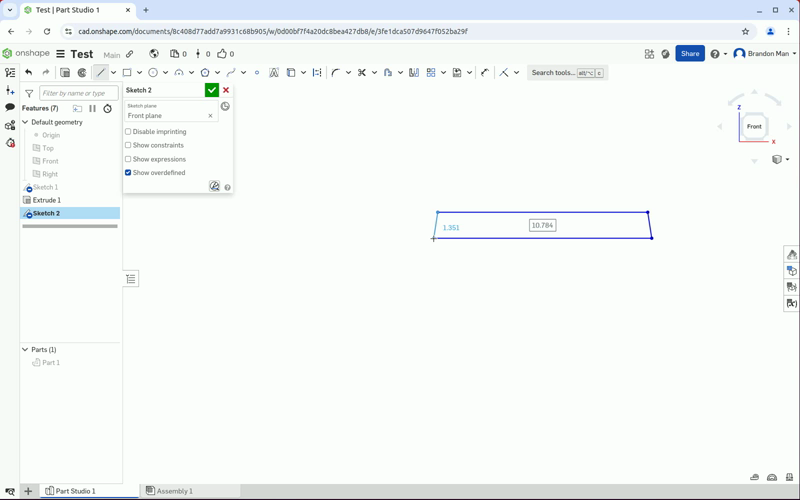
scroll(6)
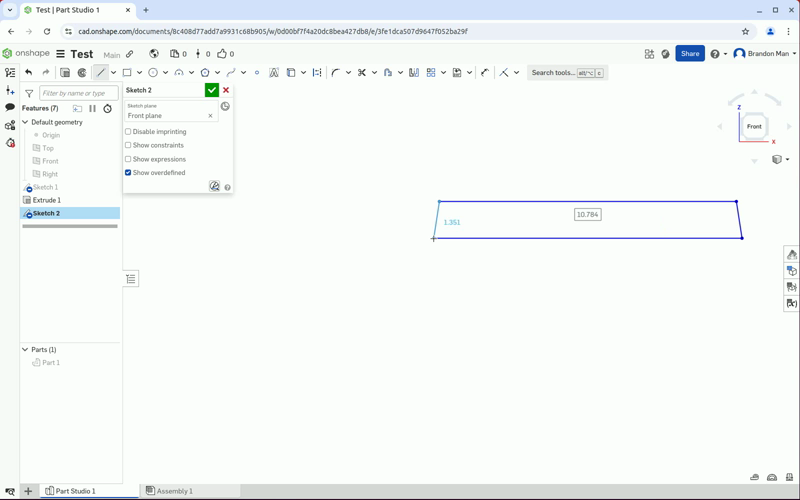
scroll(6)
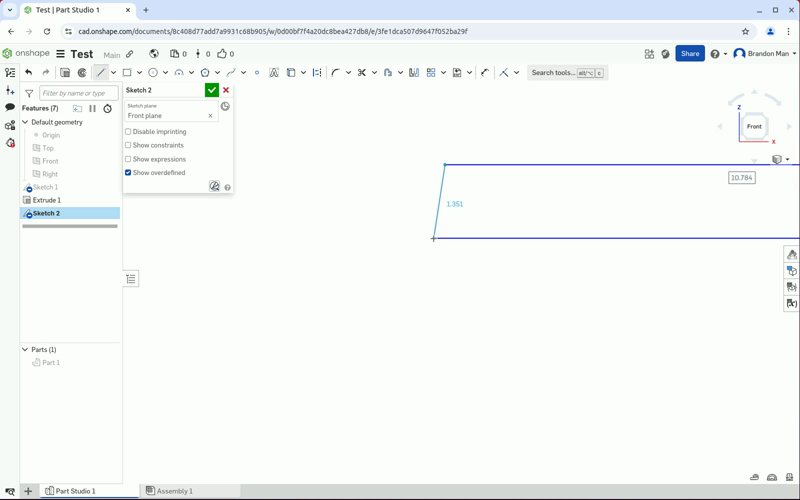
key_up(shift)
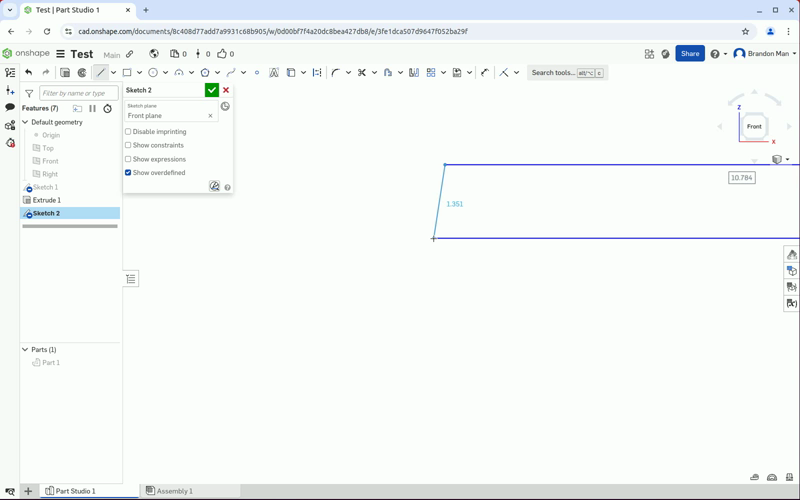
click(433, 238)
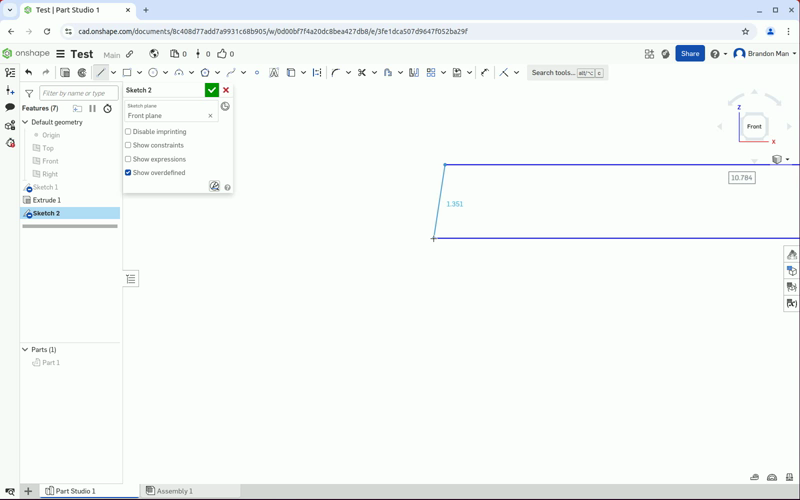
scroll(-6)
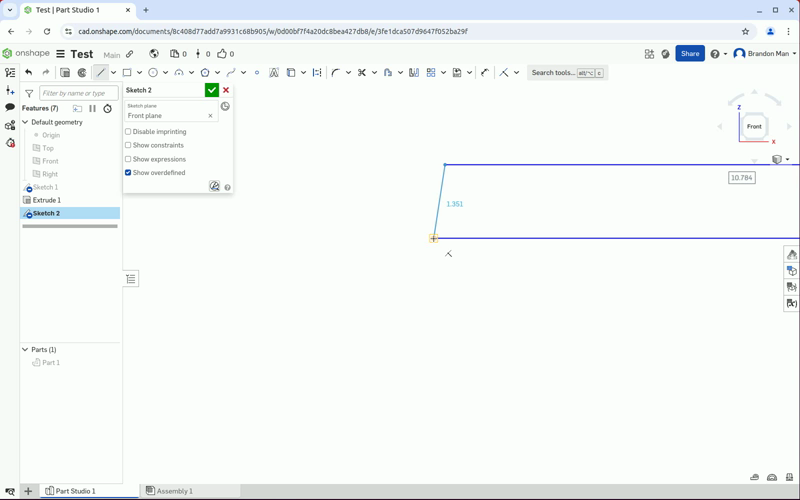
scroll(-6)
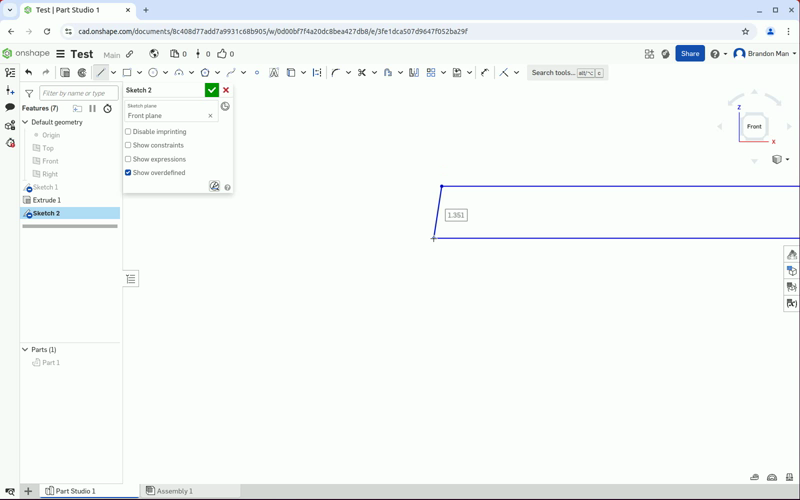
scroll(-6)
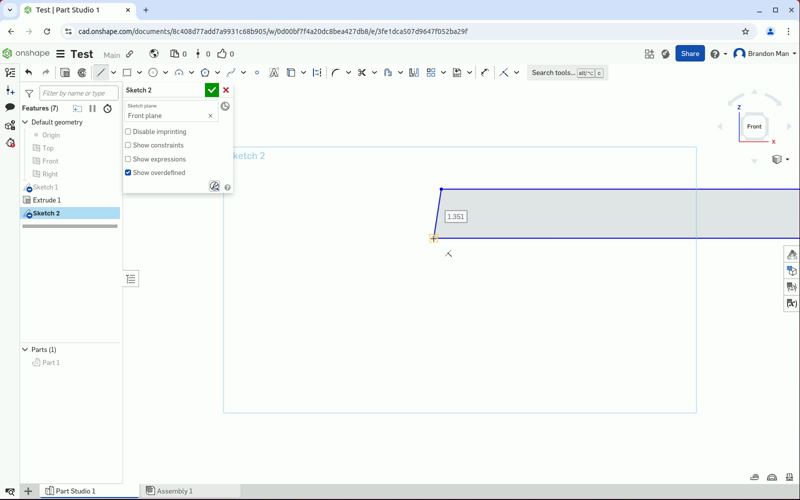
scroll(-6)
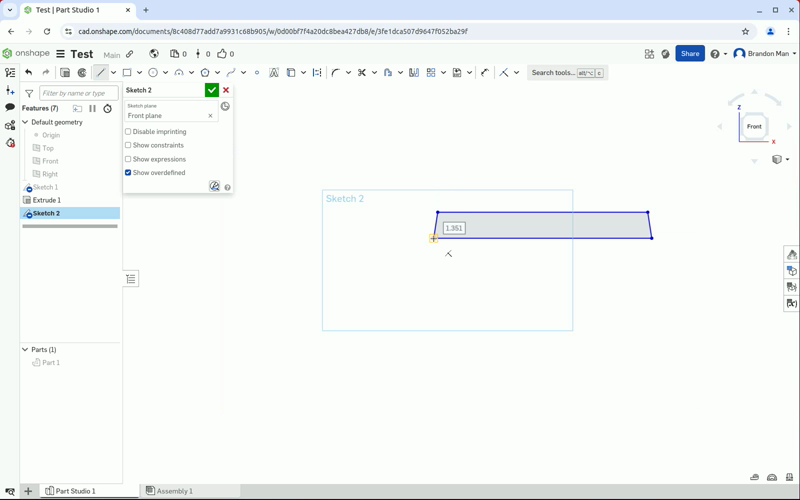
scroll(-6)
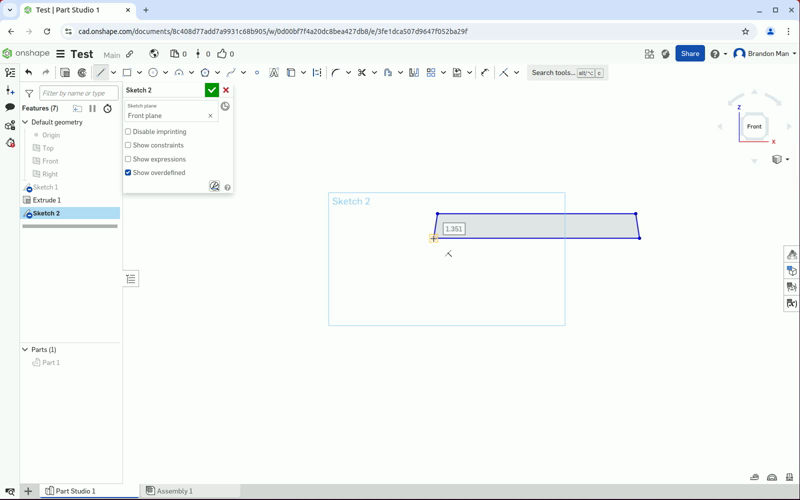
scroll(-6)
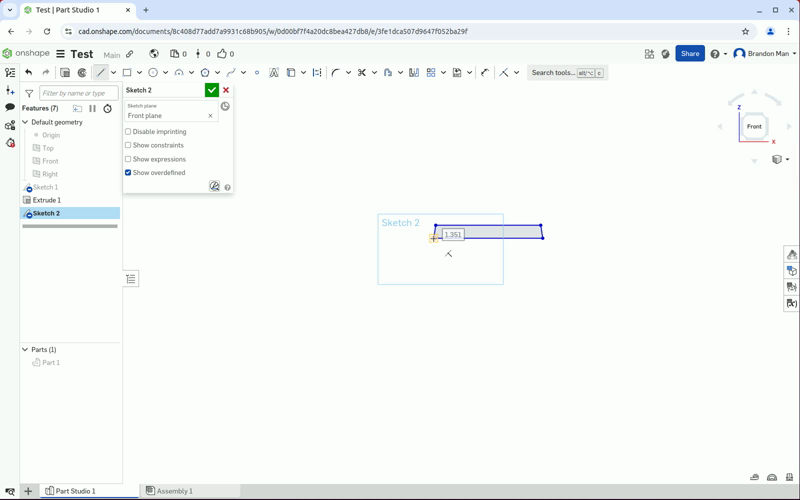
scroll(-6)
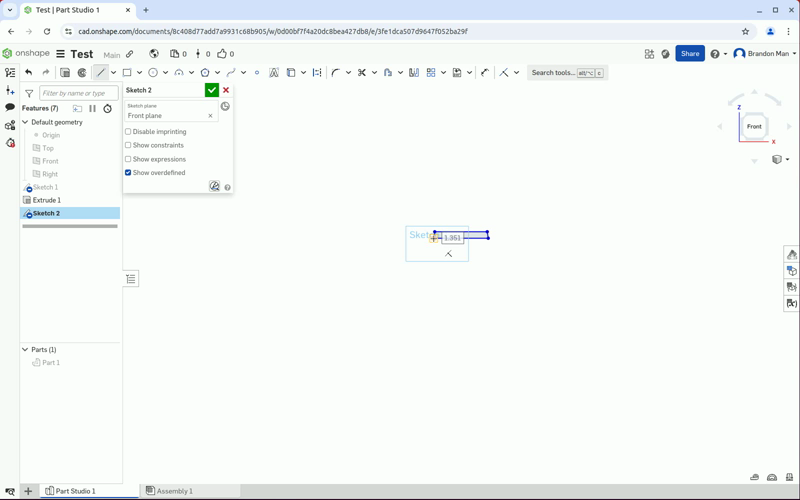
key(esc)
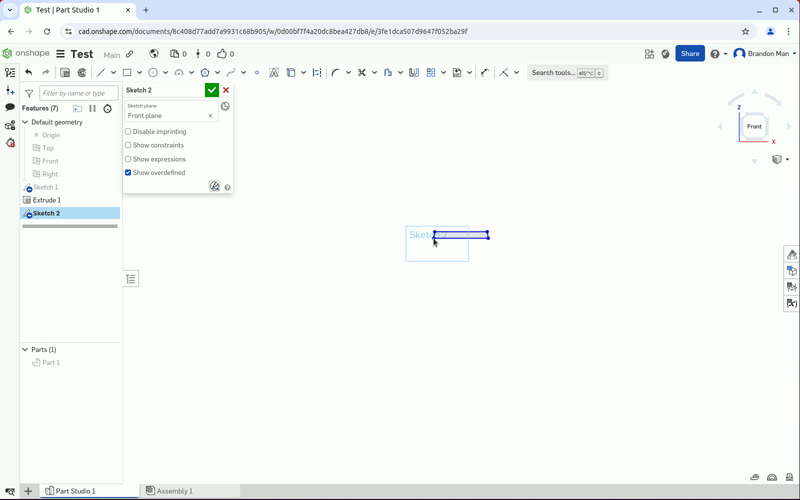
mouse_move(446, 235)
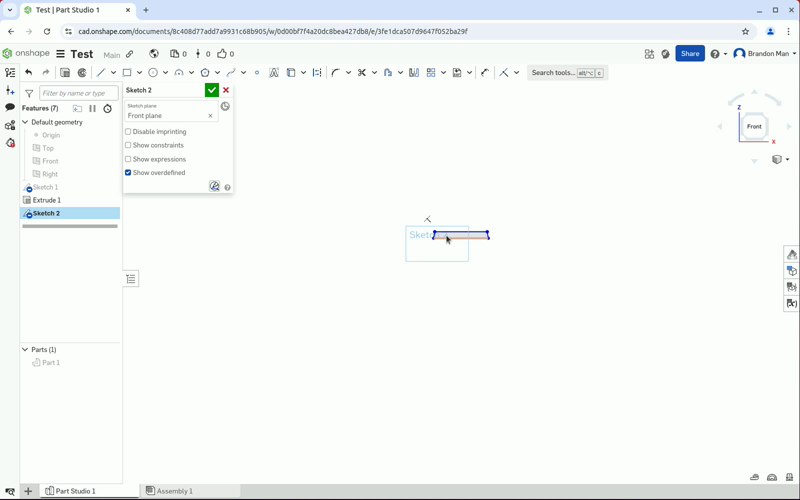
scroll(6)
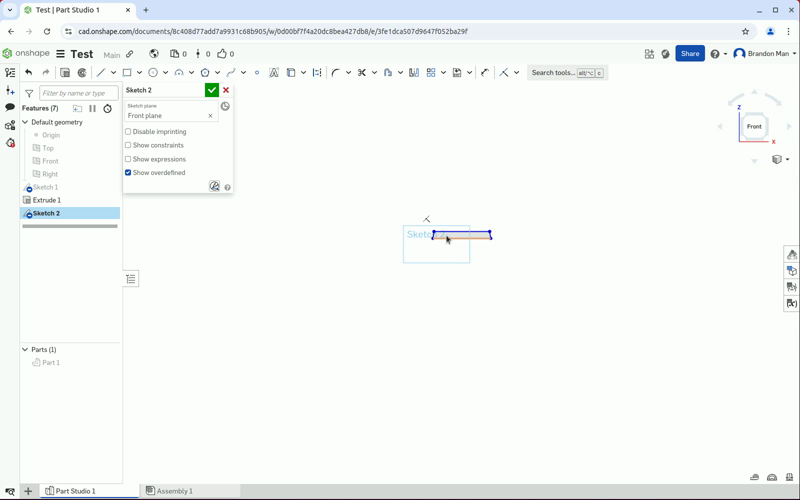
scroll(6)
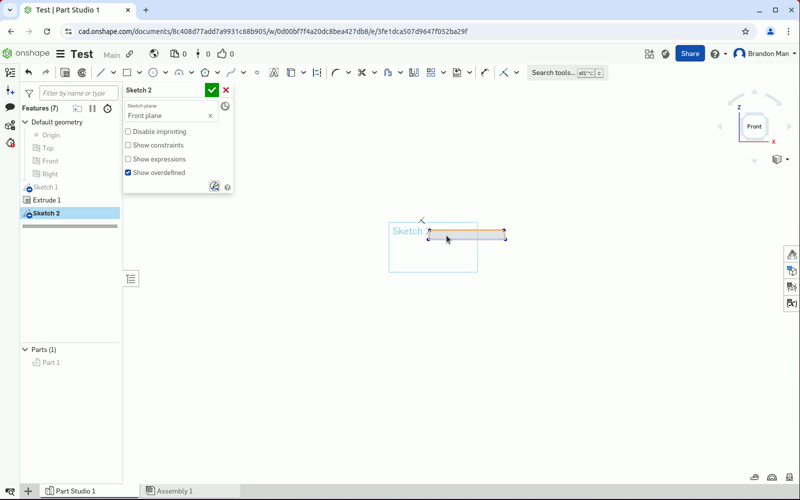
scroll(6)
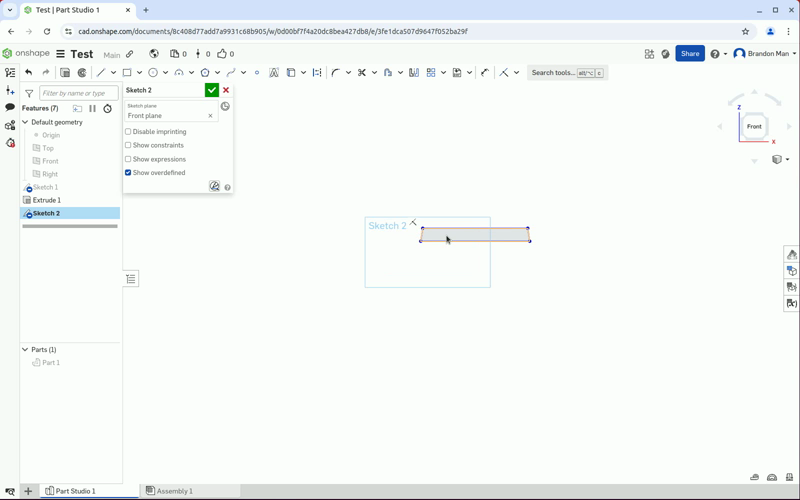
scroll(6)
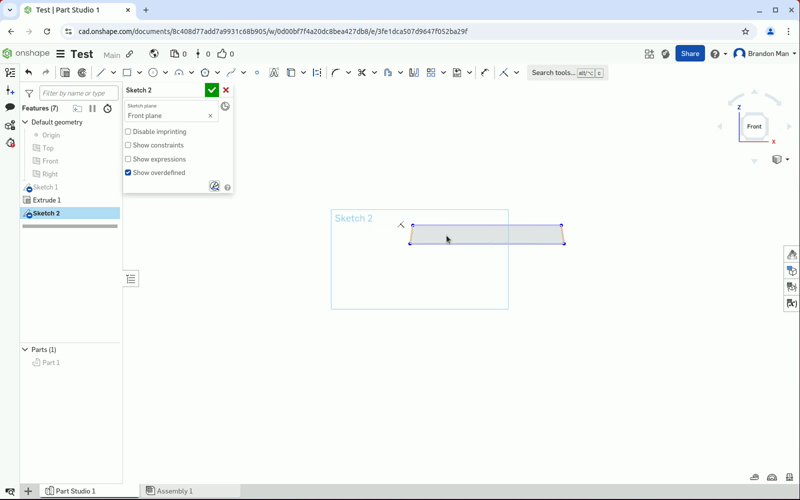
scroll(6)
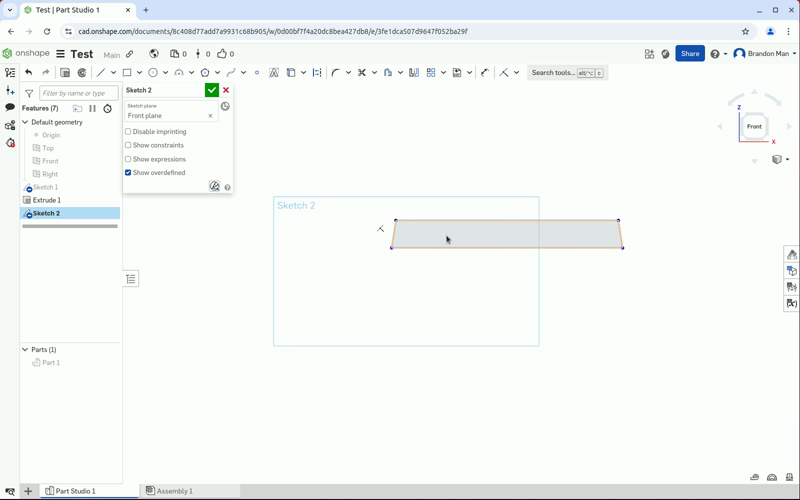
scroll(6)
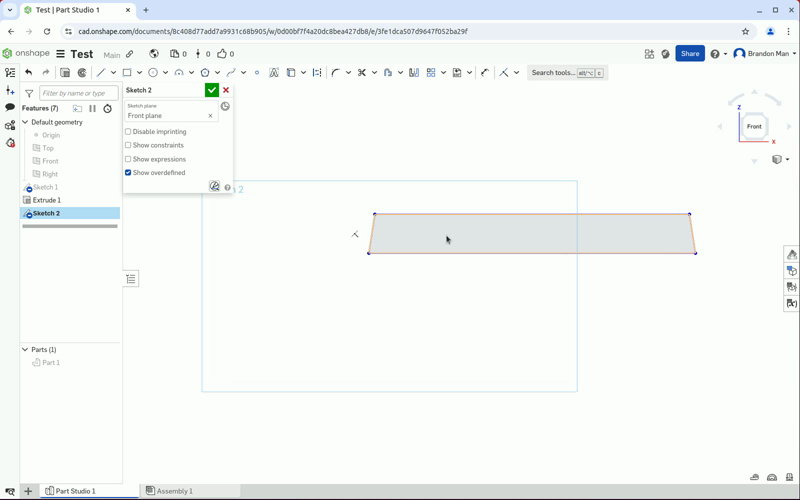
scroll(6)
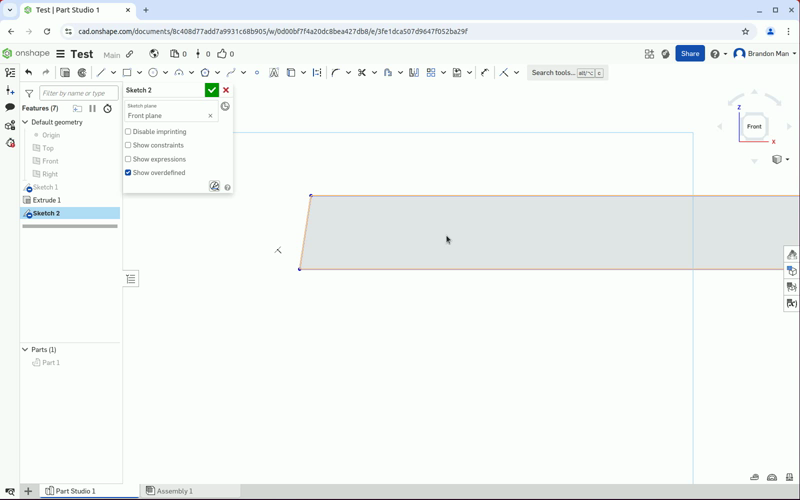
click(446, 235)
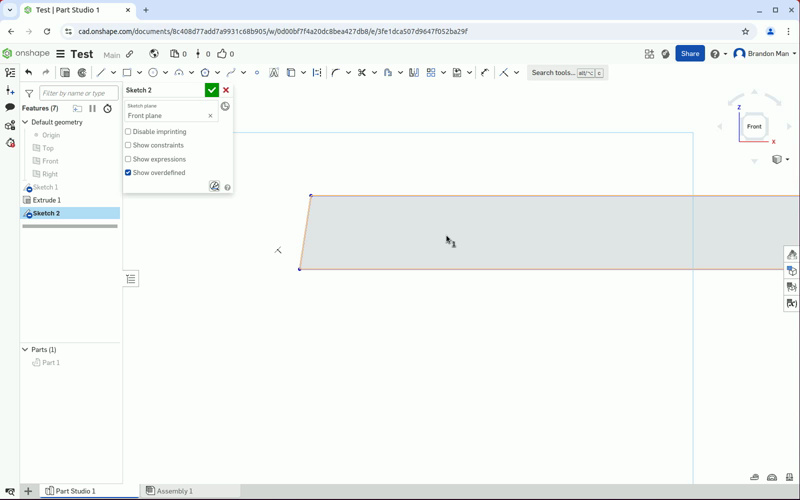
scroll(-6)
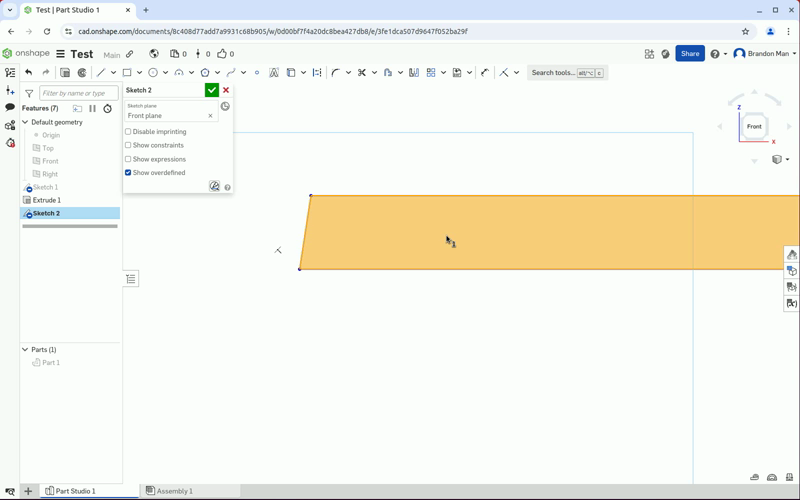
scroll(-6)
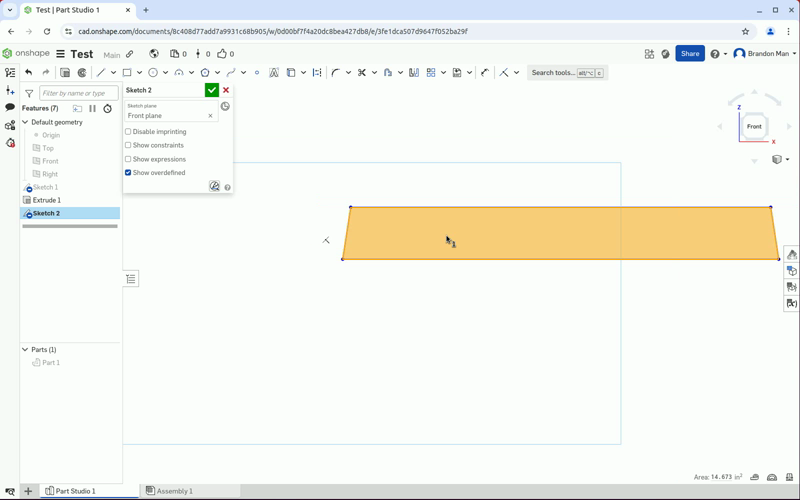
scroll(-6)
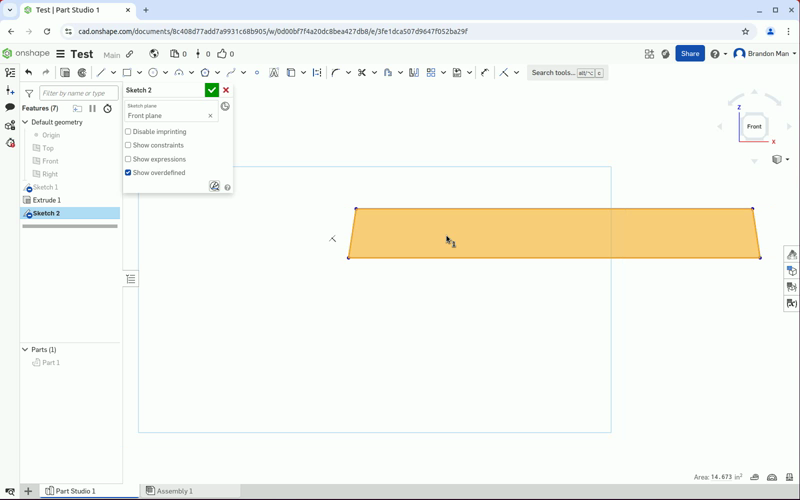
scroll(-6)
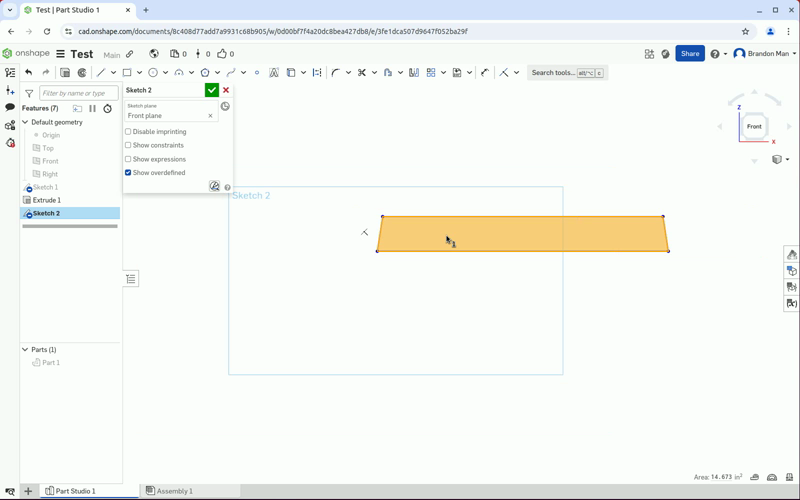
scroll(-6)
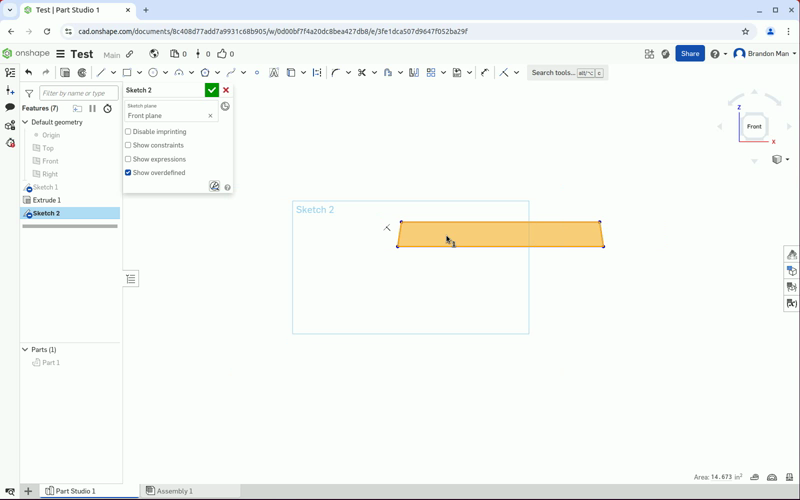
scroll(-6)
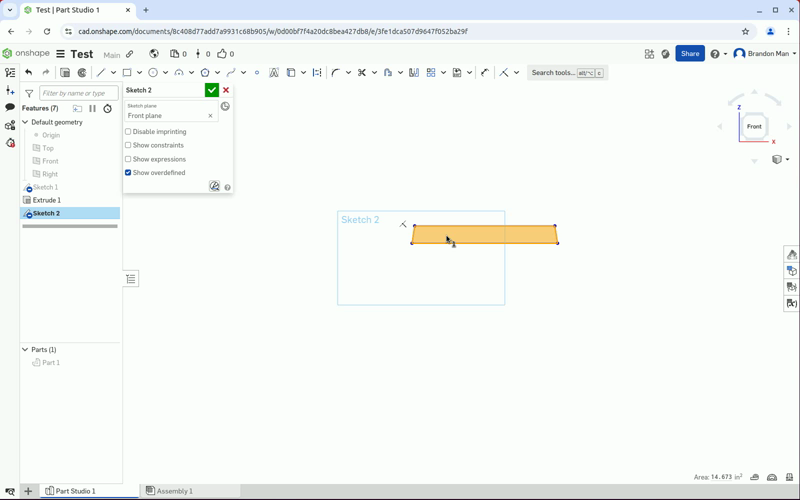
scroll(-6)
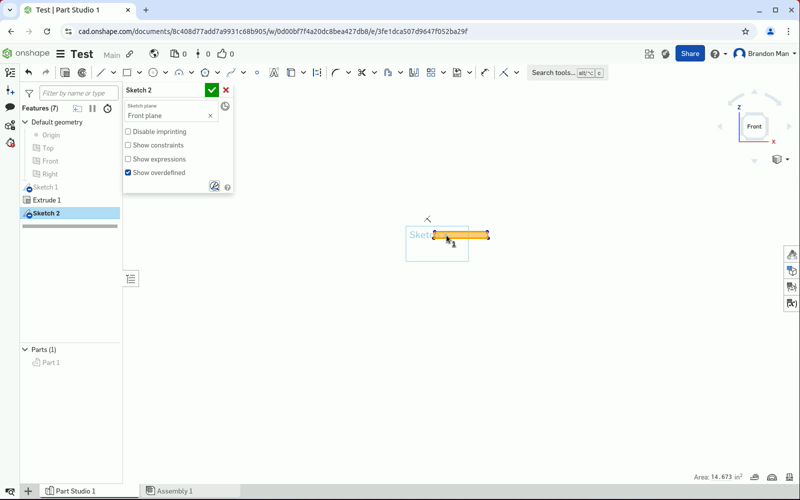
mouse_move(73, 352)
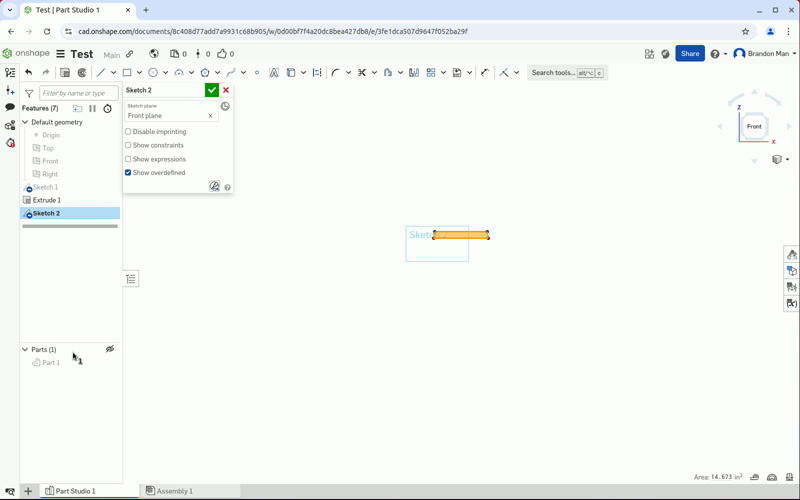
key(shift+y)
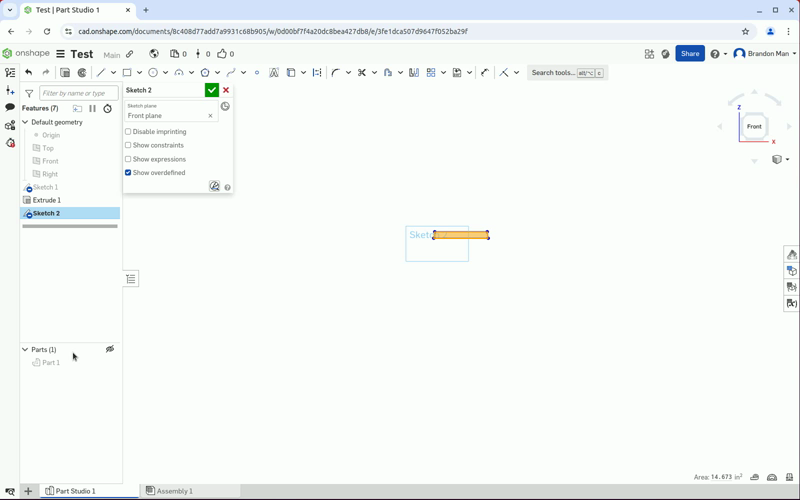
key(shift+e)
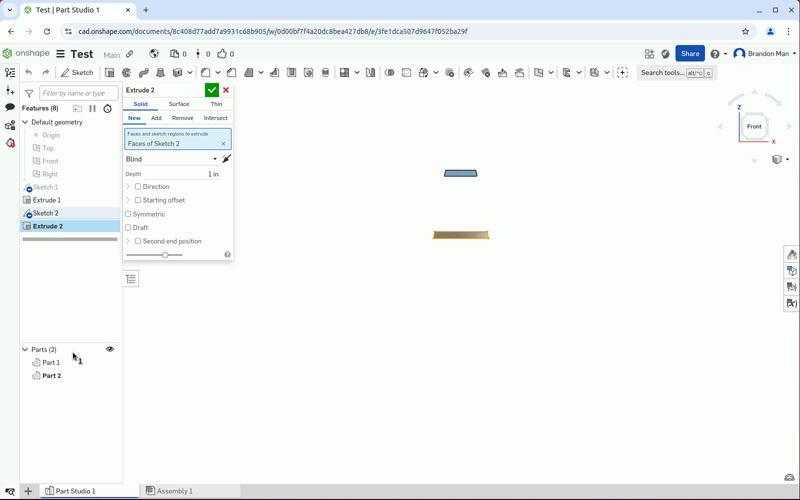
mouse_move(143, 106)
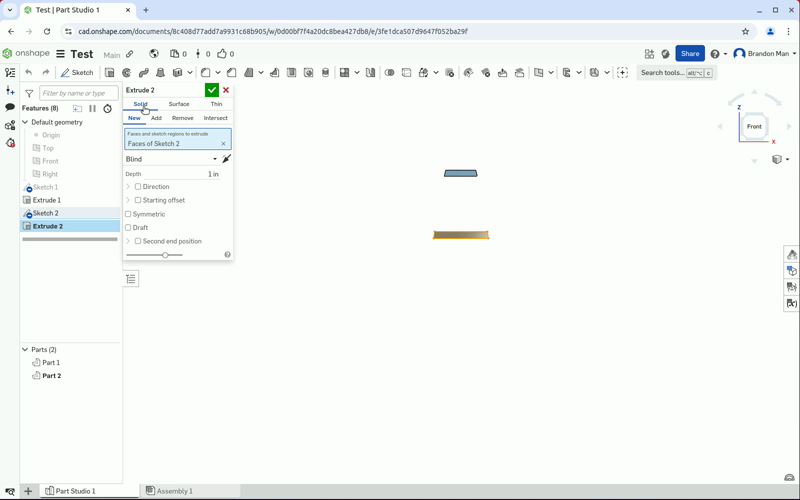
click(143, 106)
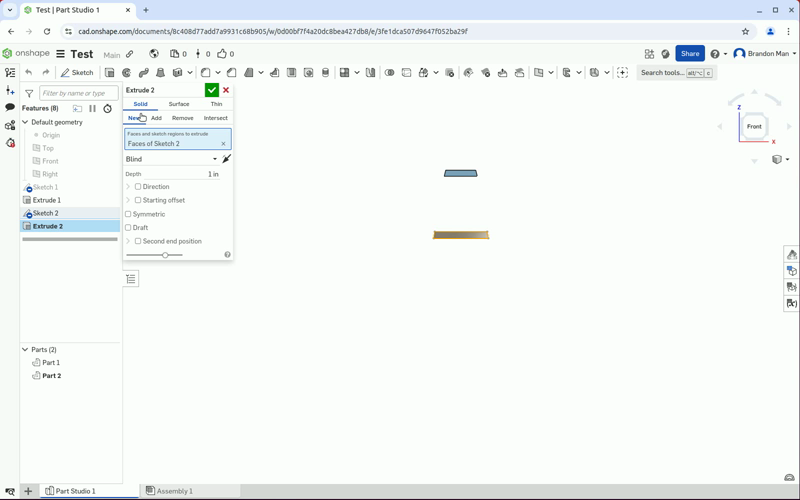
mouse_move(137, 120)
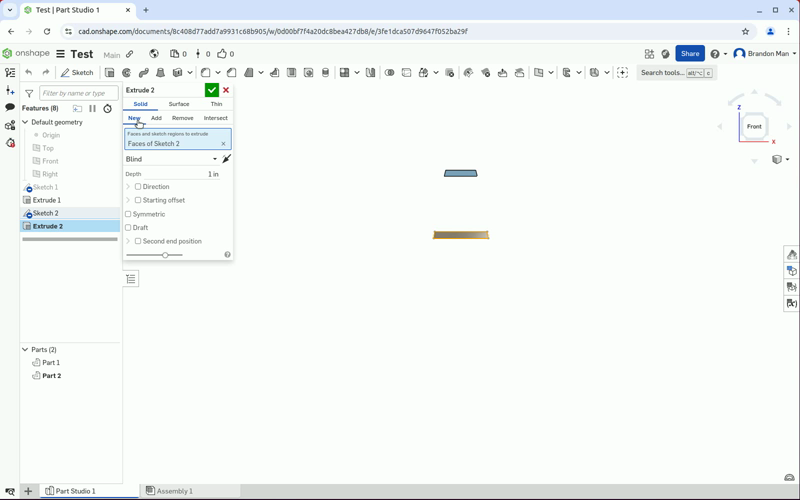
click(137, 120)
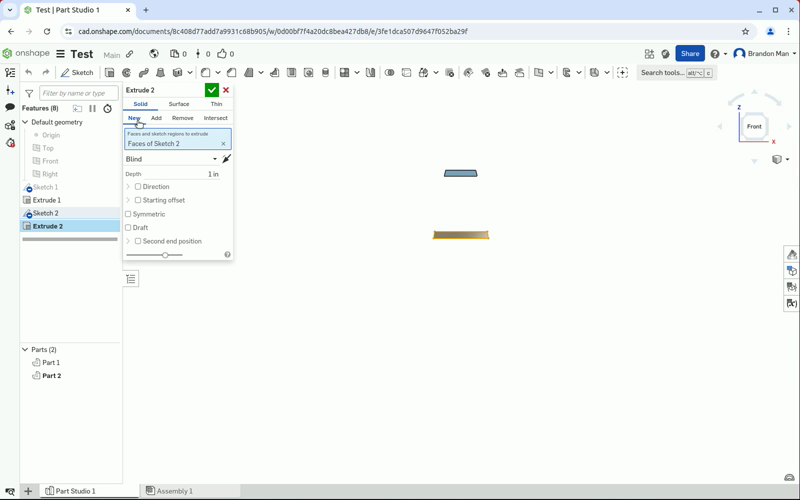
key(tab, 4)
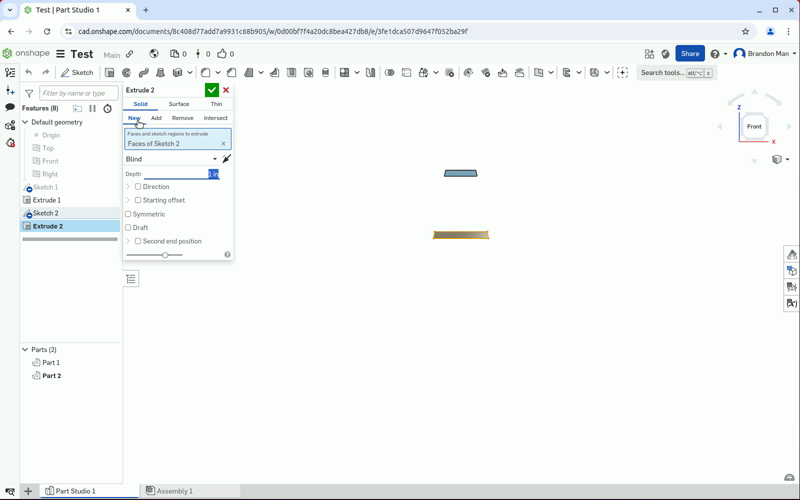
text(0.722)
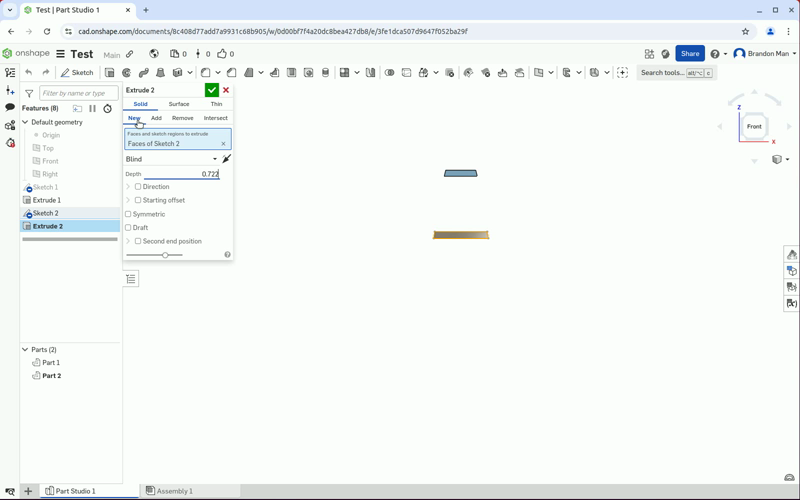
key(enter)
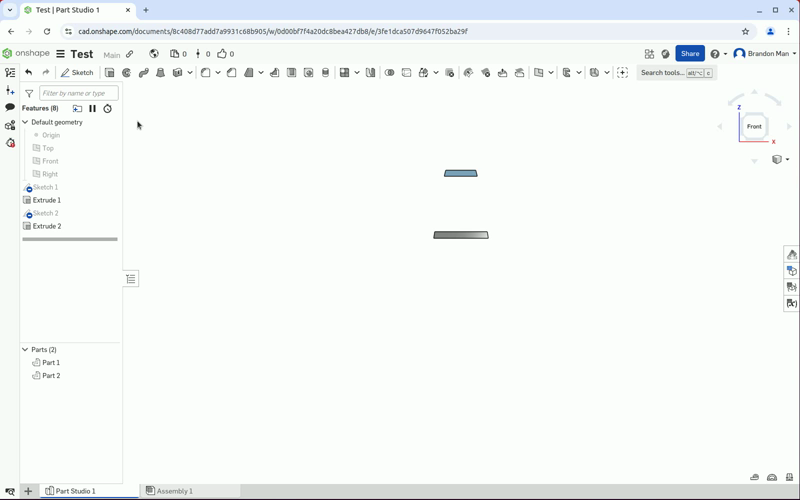
key(shift+h)
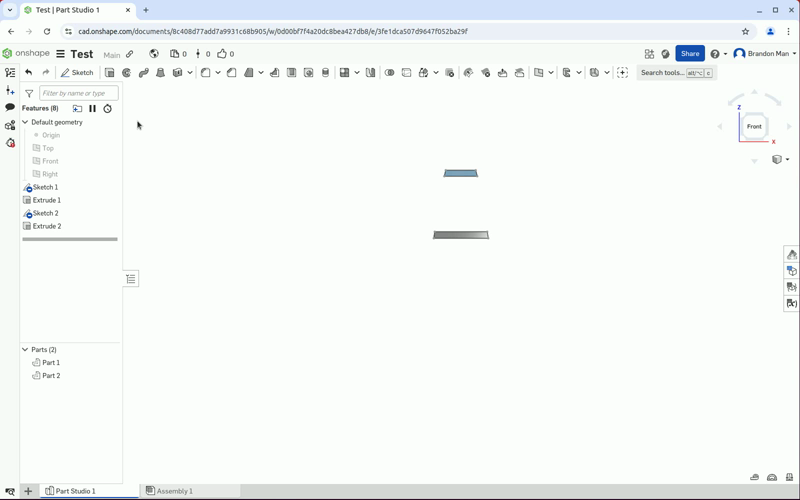
key(shift+h)
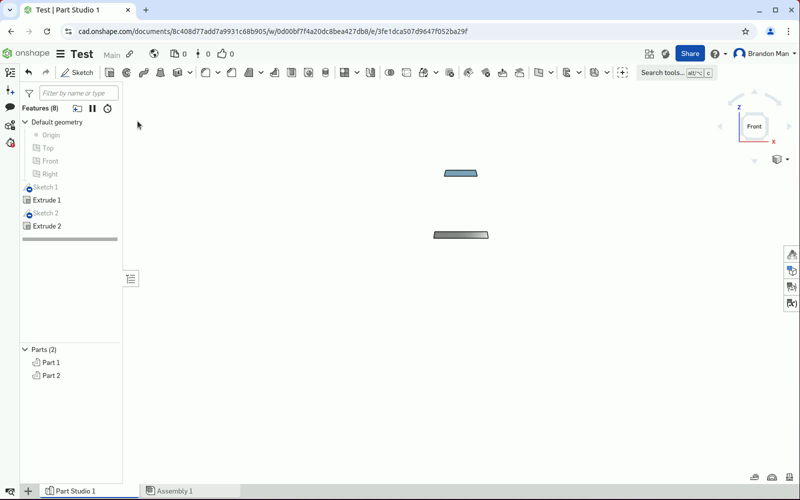
mouse_move(73, 189)
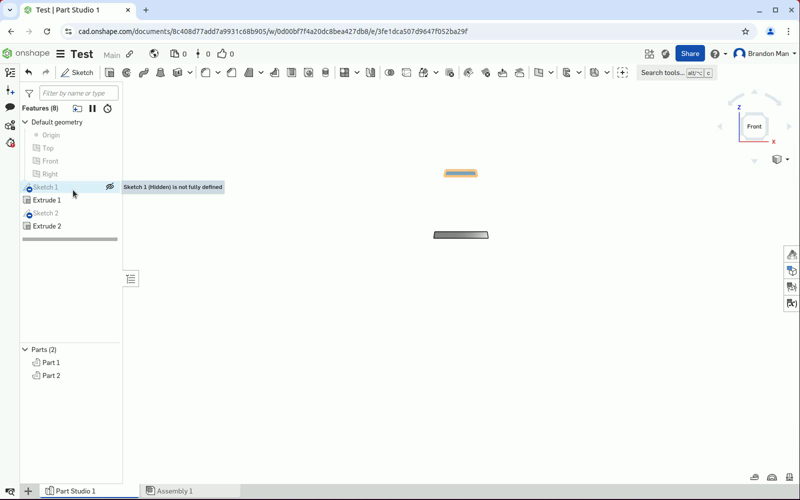
click(73, 189)
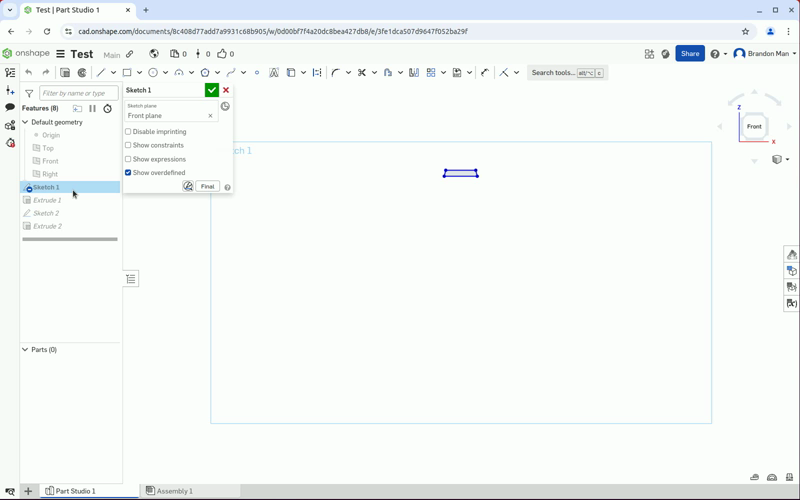
mouse_move(229, 92)
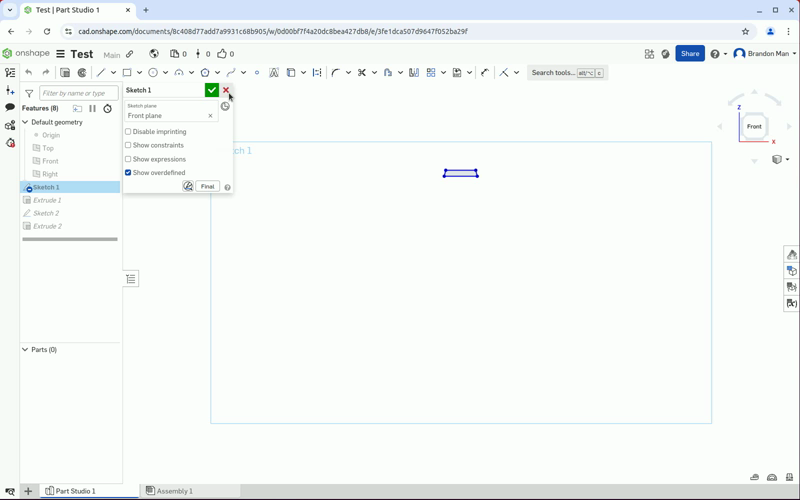
click(229, 92)
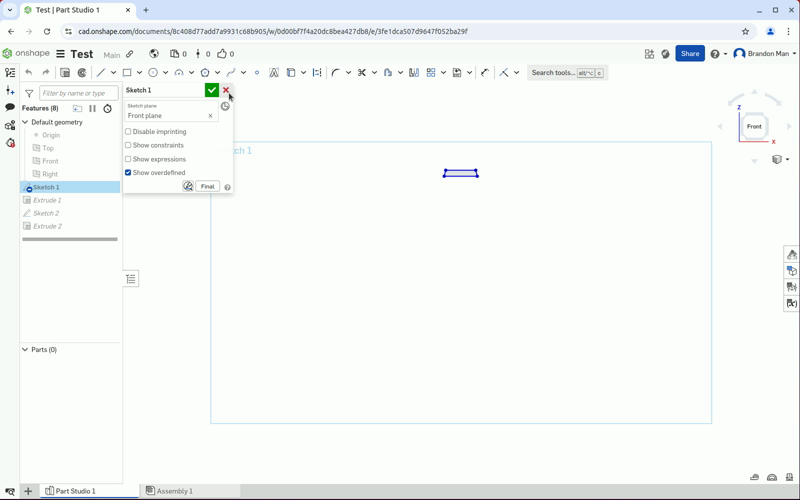
key(shift+s)
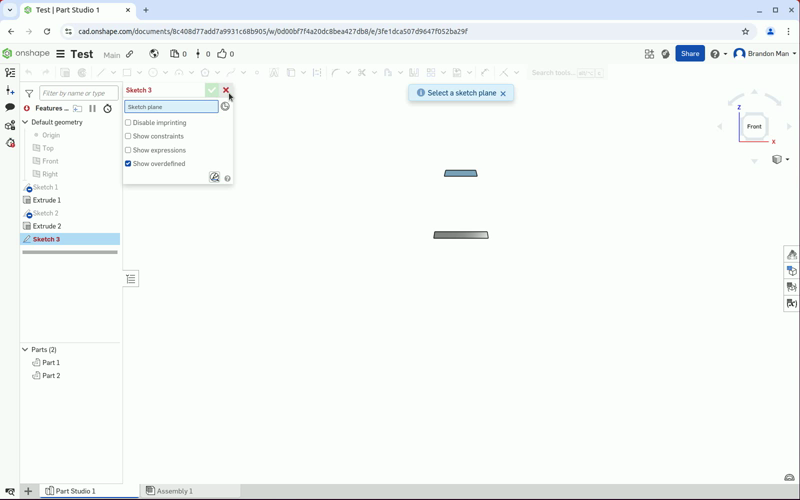
mouse_move(73, 163)
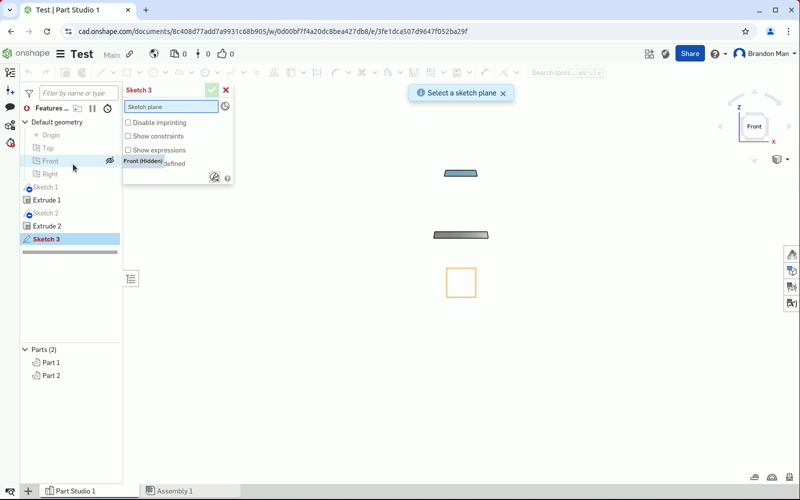
click(73, 163)
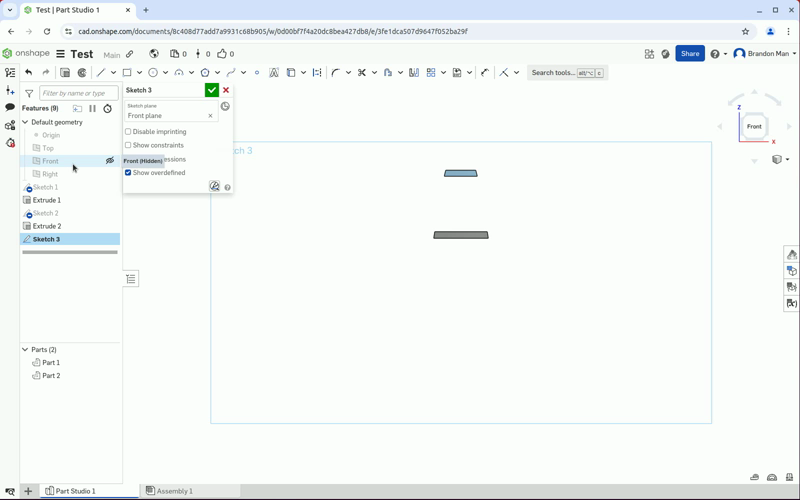
mouse_move(73, 352)
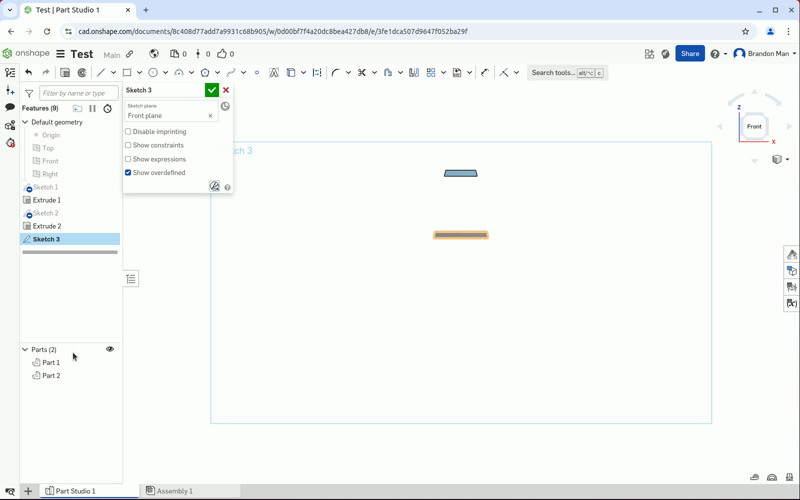
key(y)
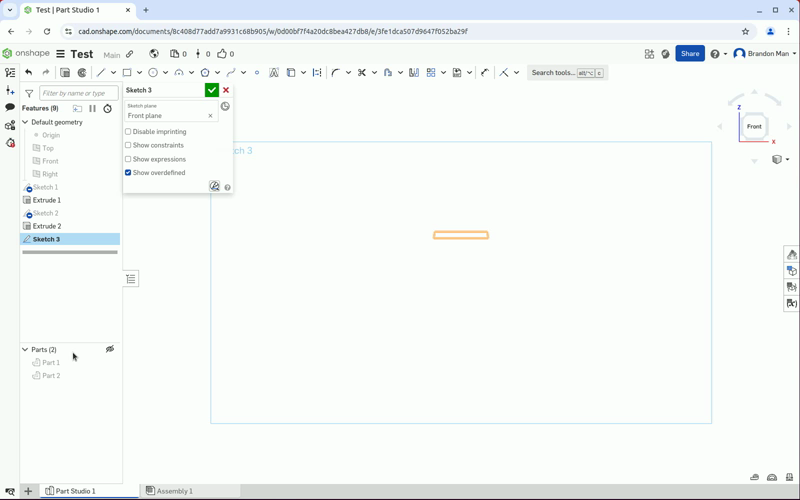
key(l)
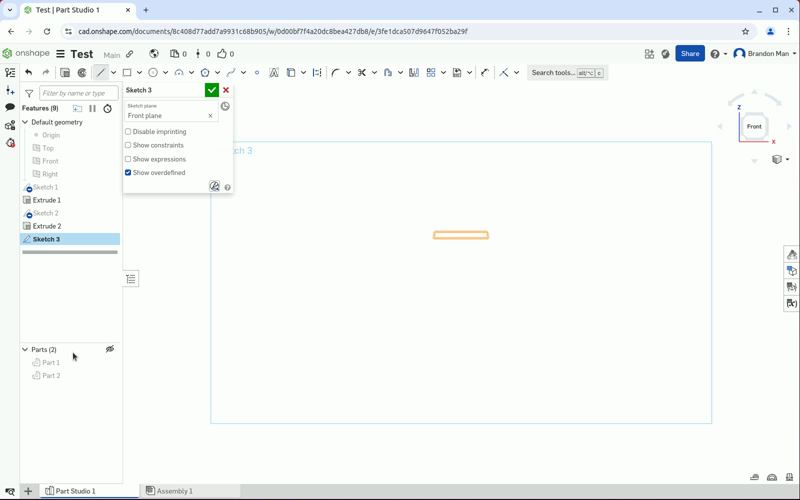
key_down(shift)
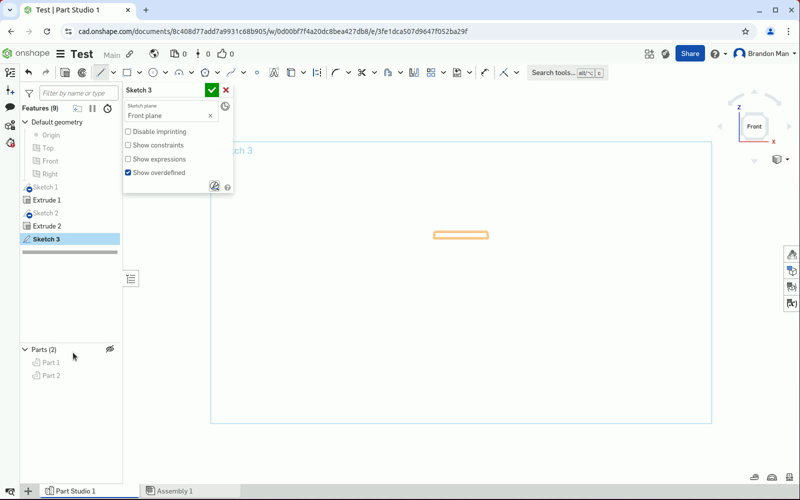
mouse_move(470, 170)
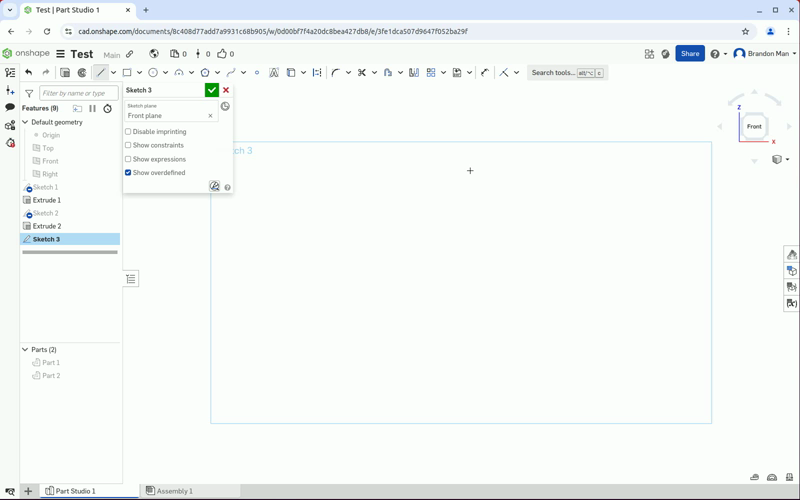
click(470, 170)
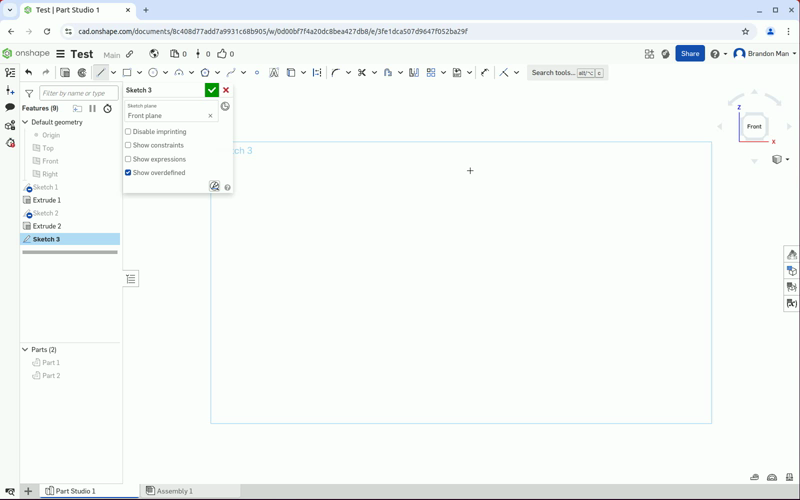
key_up(shift)
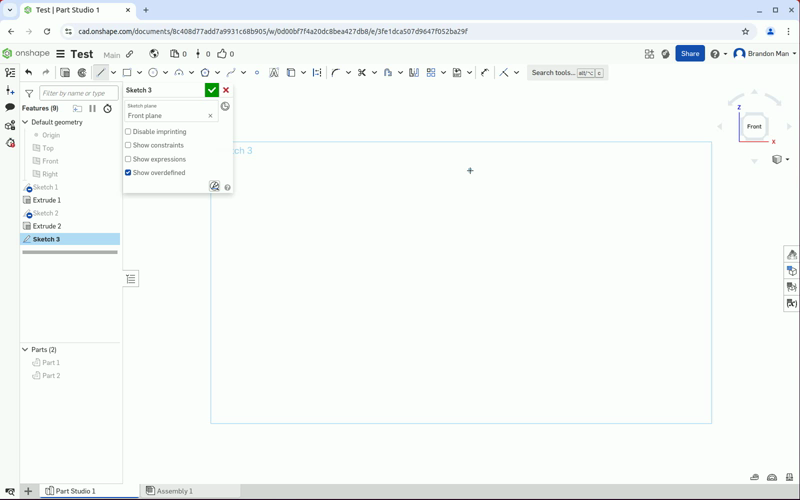
key_down(shift)
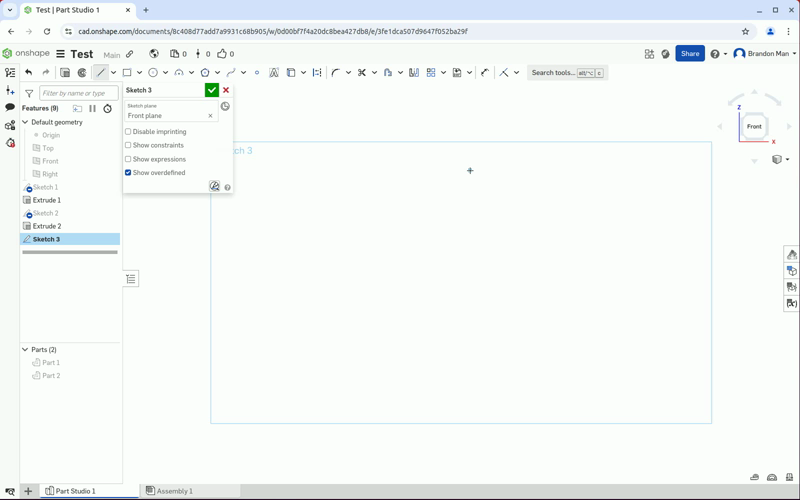
mouse_move(500, 170)
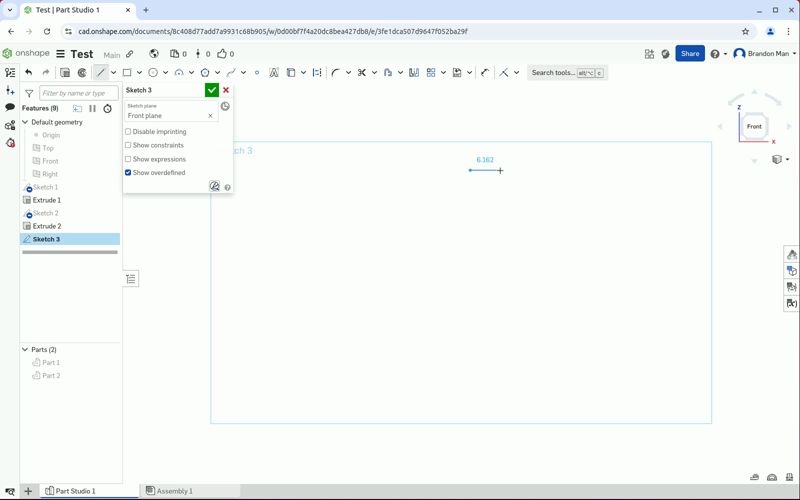
mouse_move(471, 177)
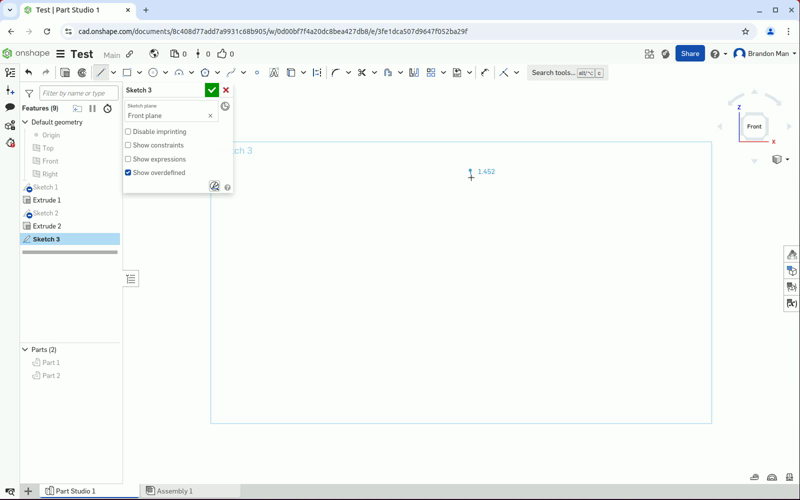
scroll(6)
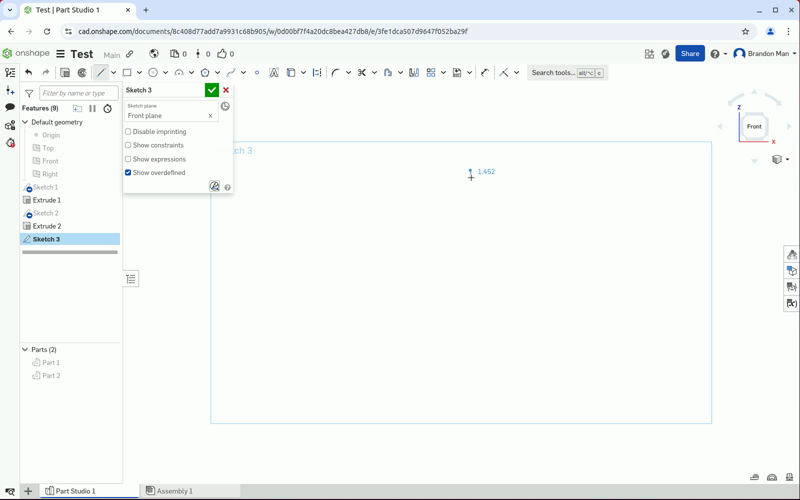
scroll(6)
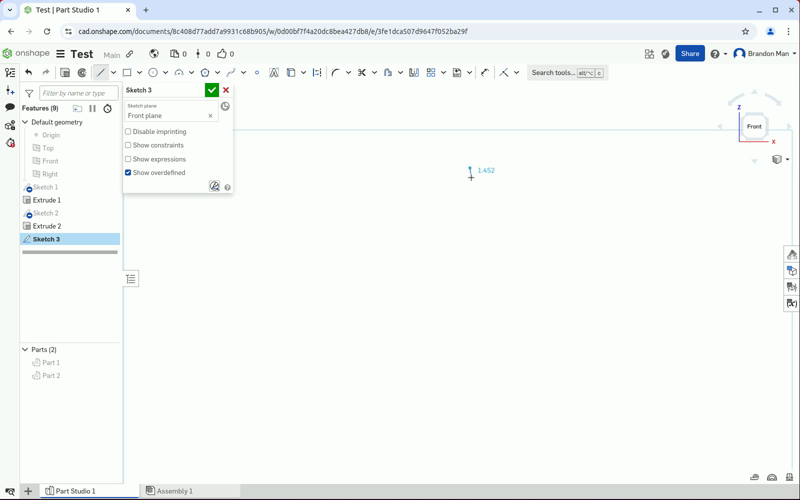
scroll(6)
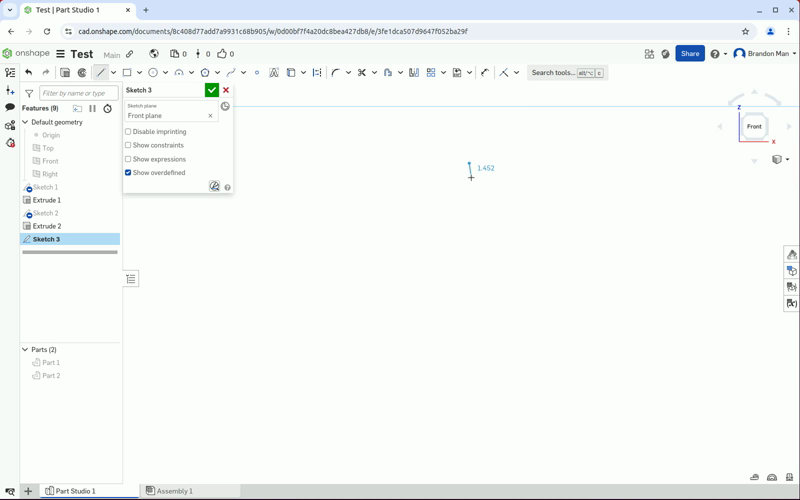
scroll(6)
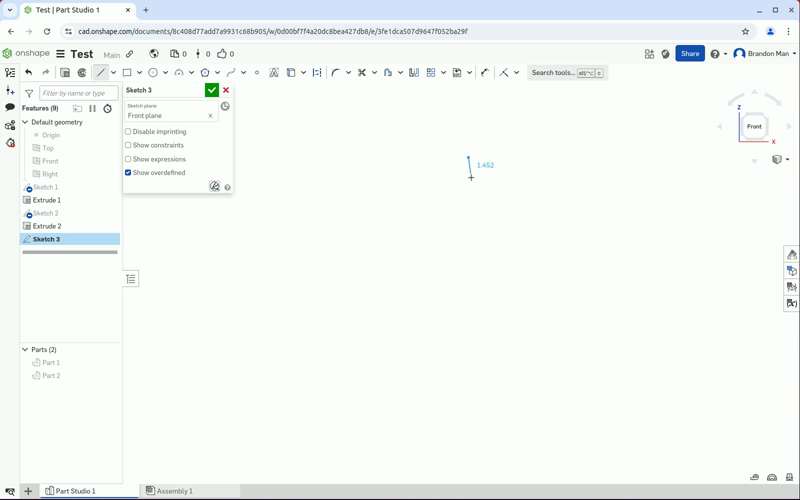
scroll(6)
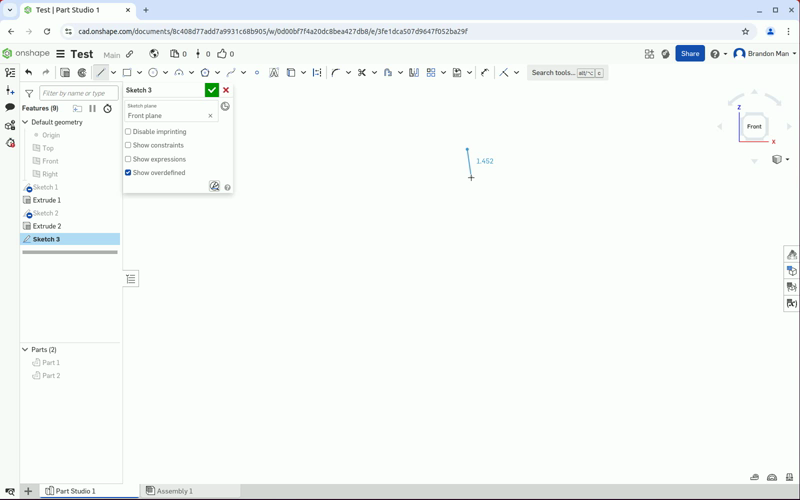
scroll(6)
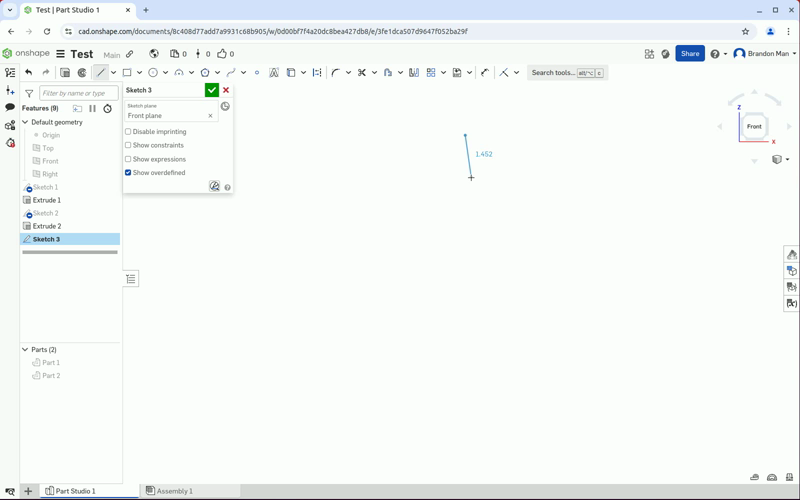
scroll(6)
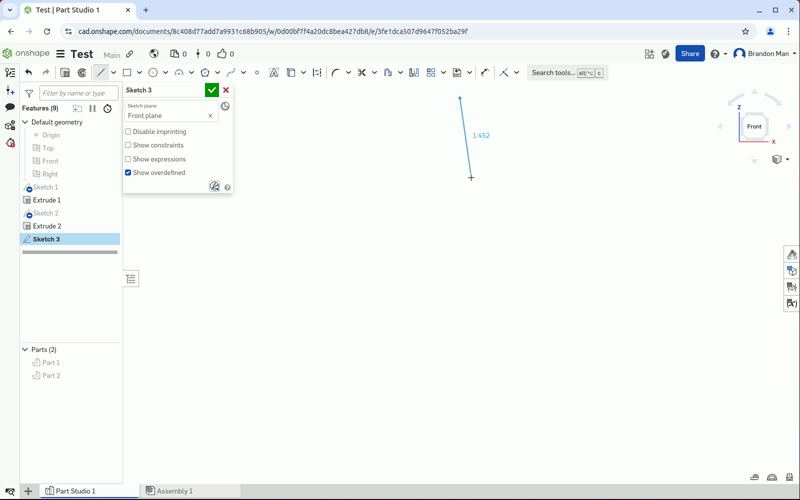
click(471, 177)
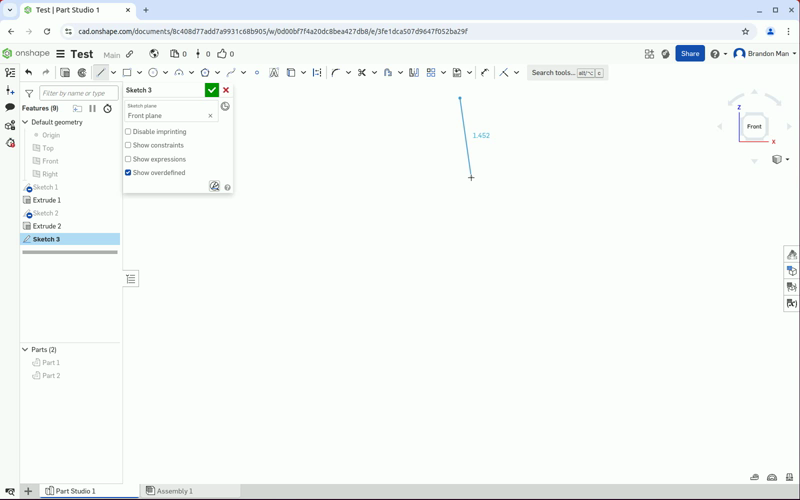
scroll(-6)
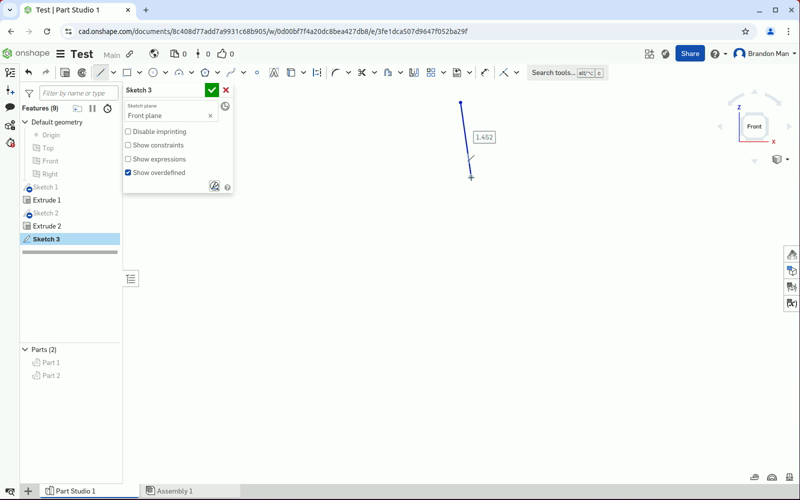
scroll(-6)
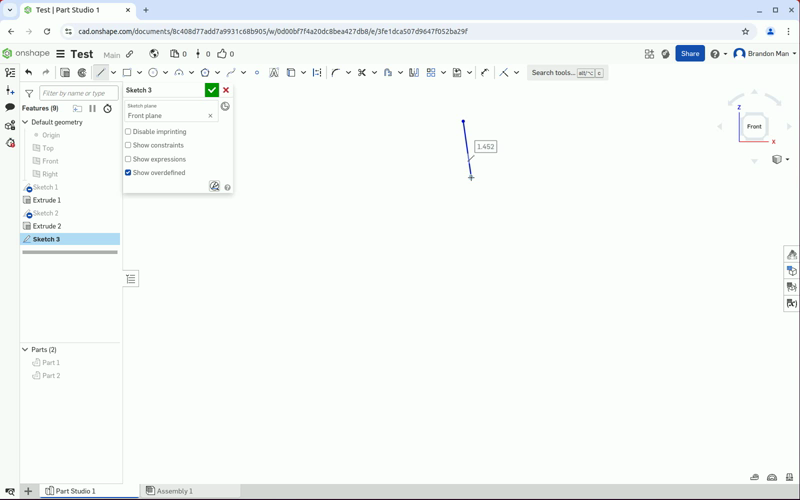
scroll(-6)
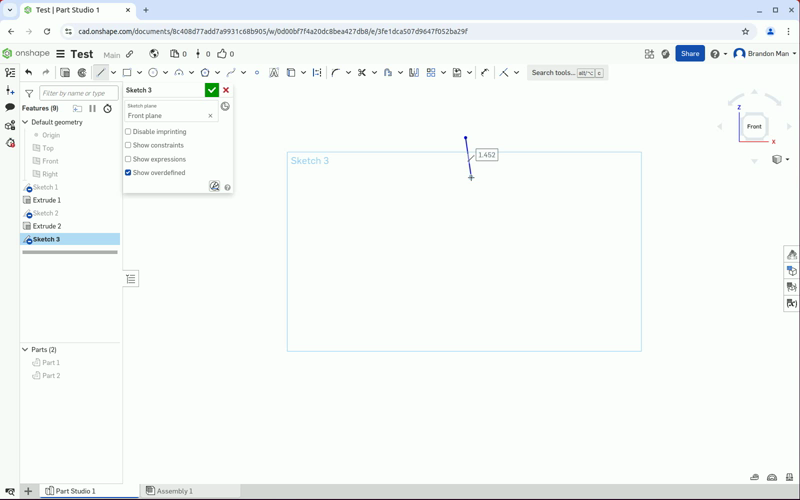
scroll(-6)
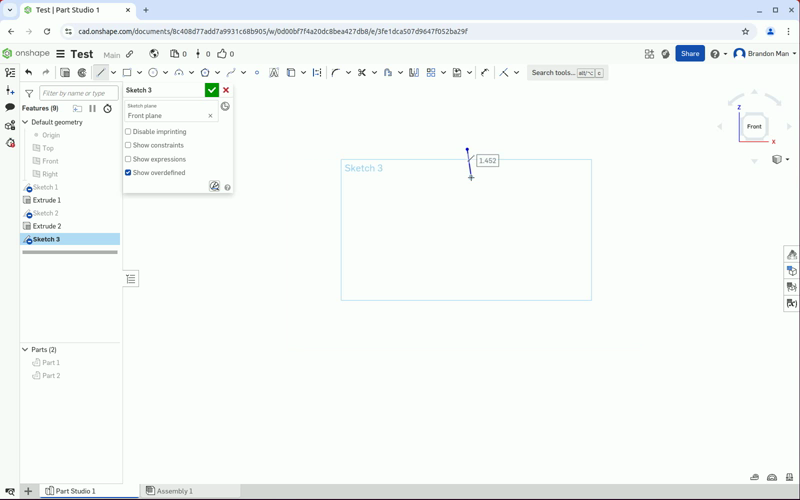
scroll(-6)
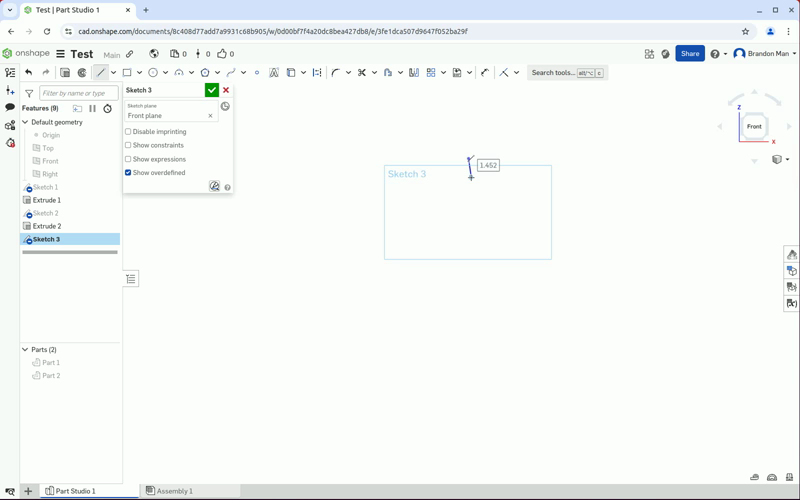
scroll(-6)
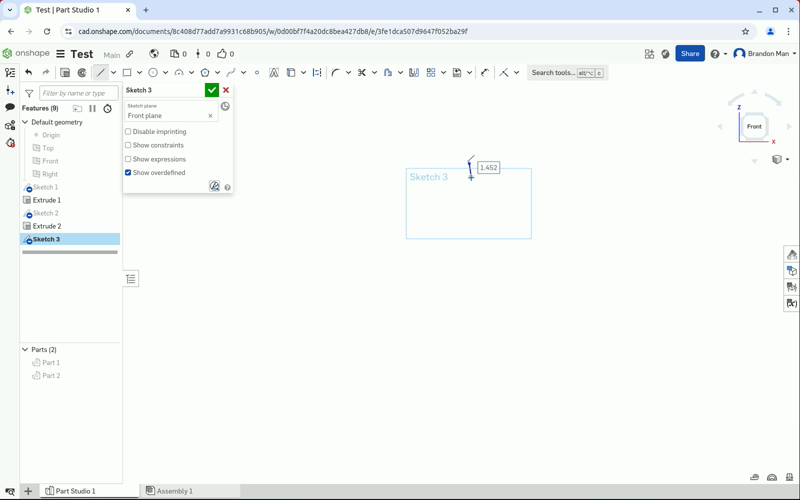
scroll(-6)
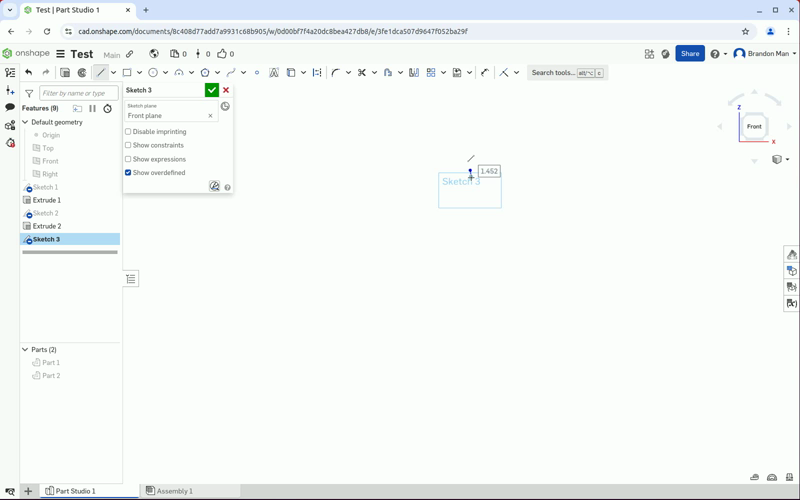
key_up(shift)
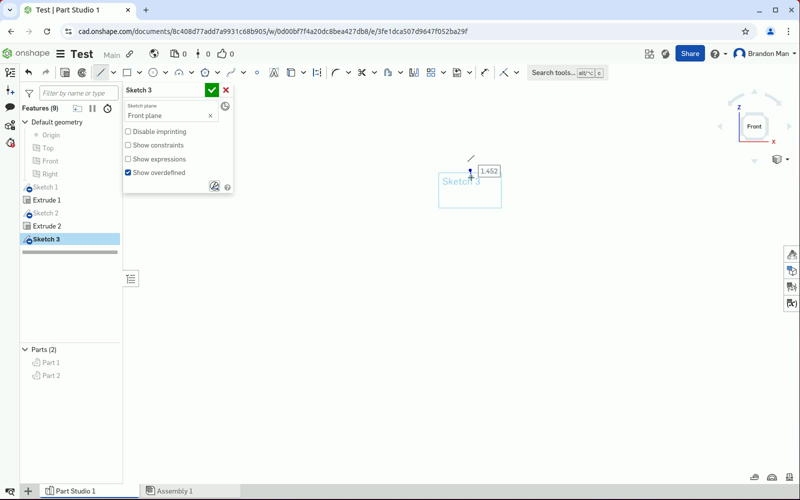
key_down(shift)
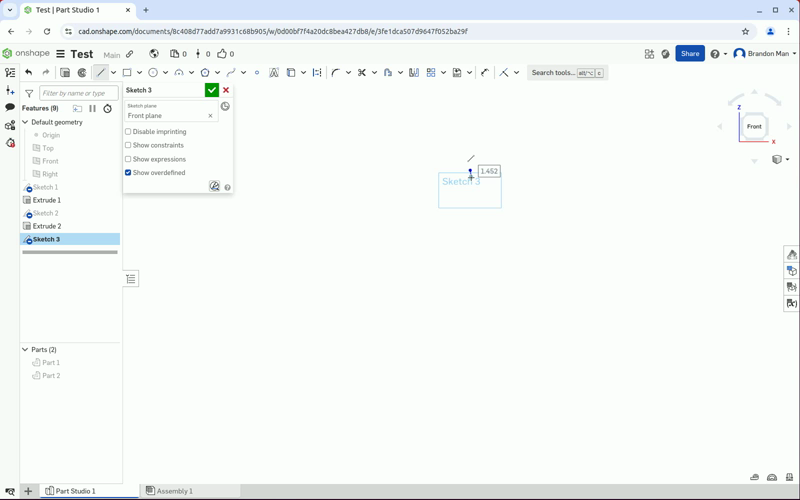
mouse_move(501, 177)
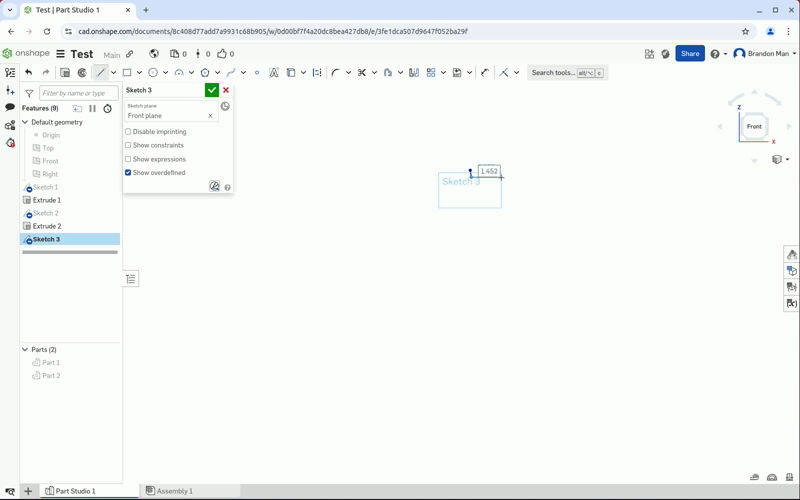
mouse_move(478, 177)
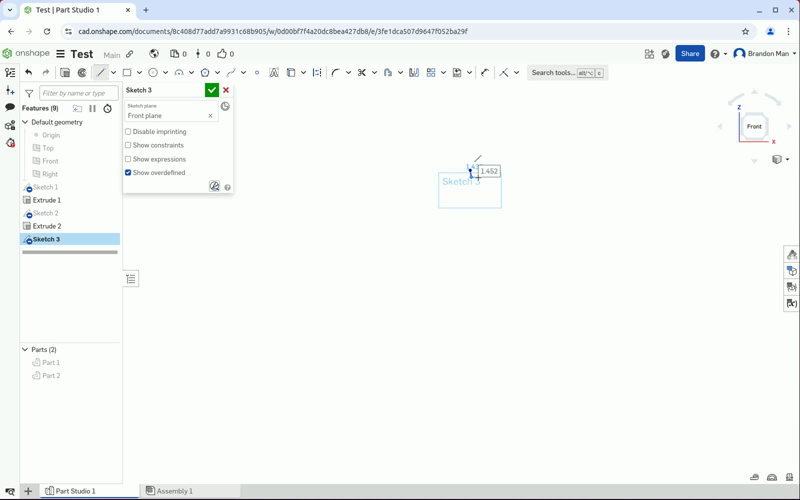
scroll(6)
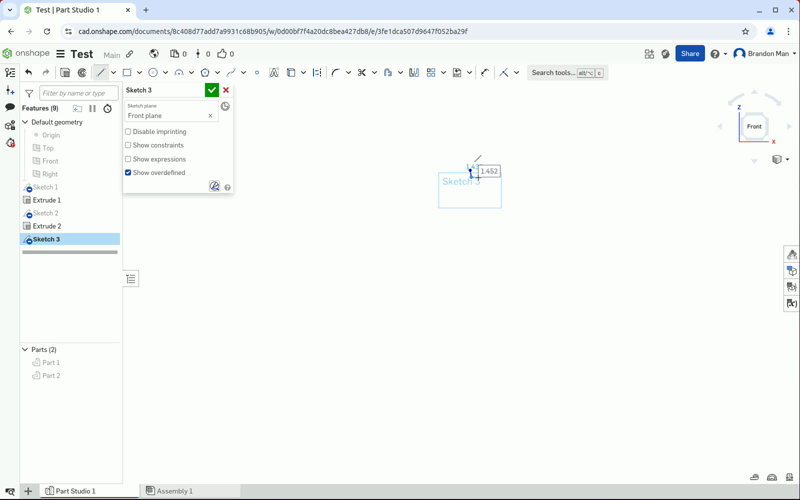
scroll(6)
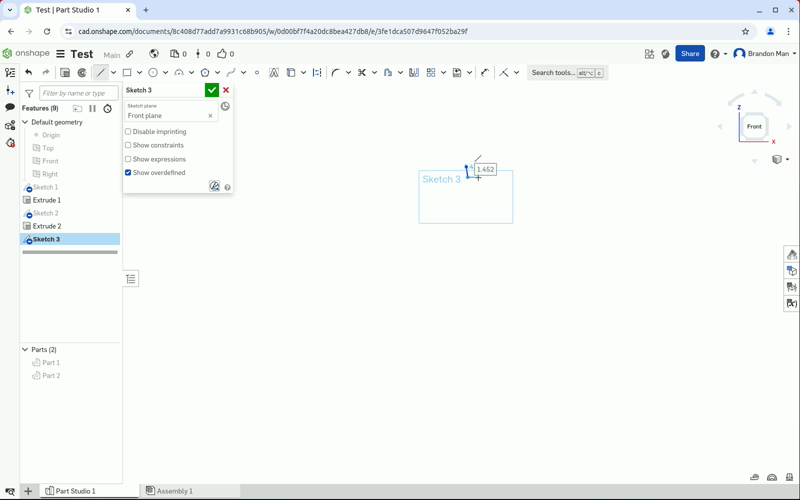
scroll(6)
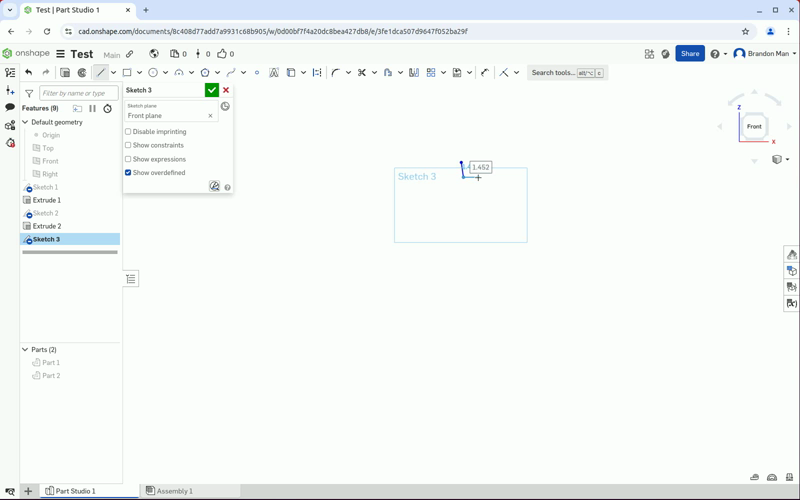
scroll(6)
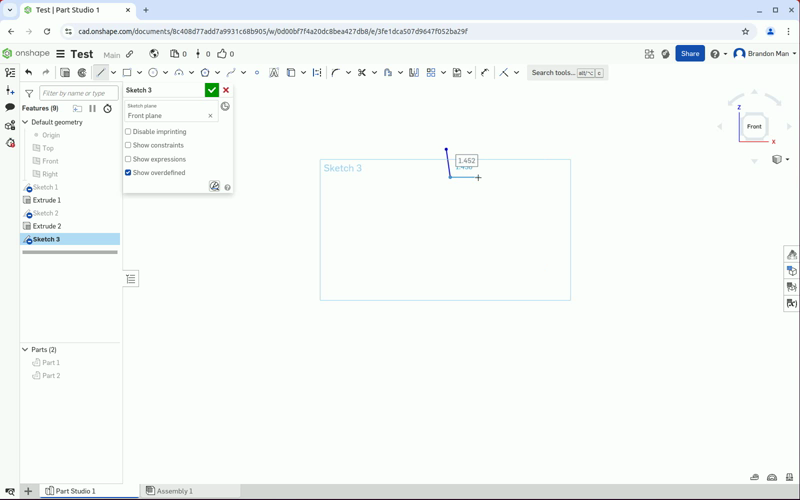
scroll(6)
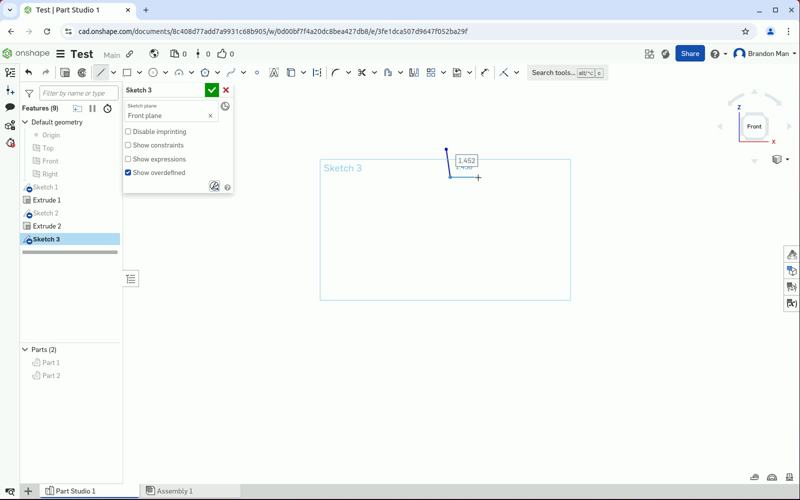
scroll(6)
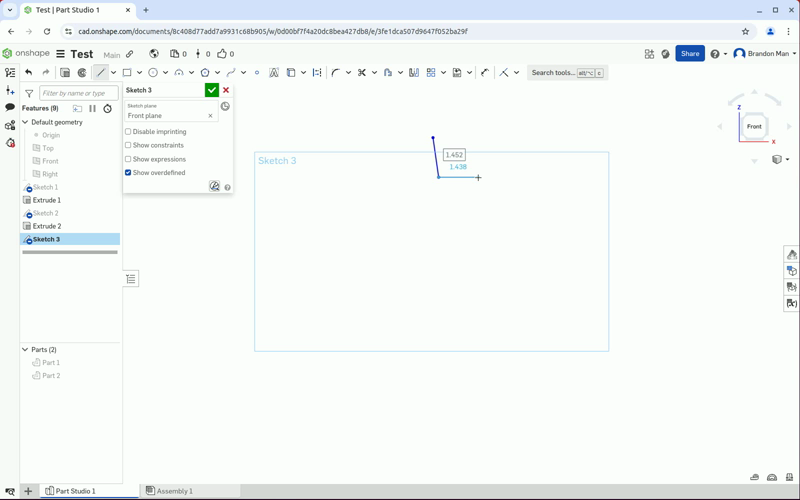
scroll(6)
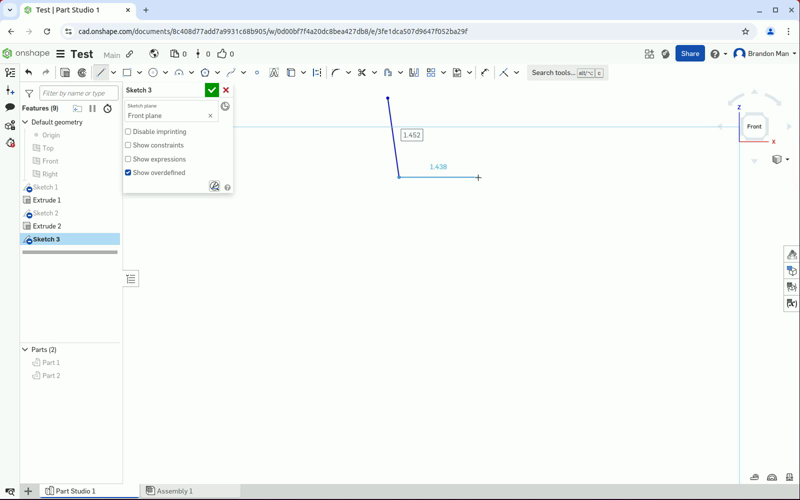
click(478, 177)
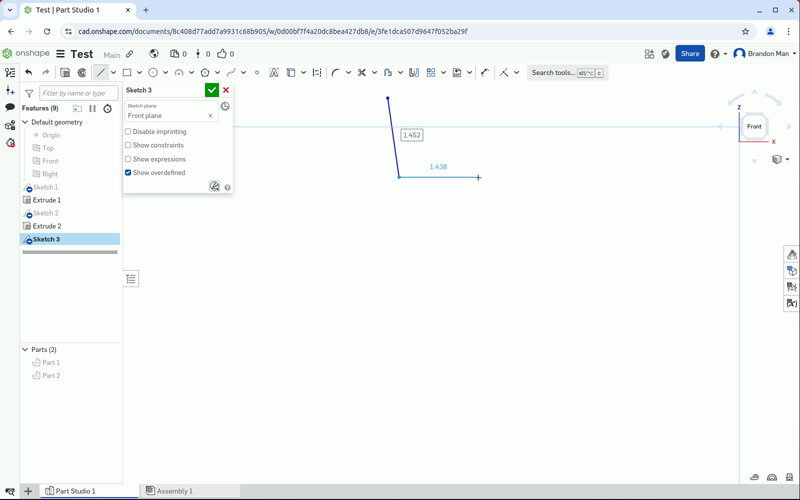
scroll(-6)
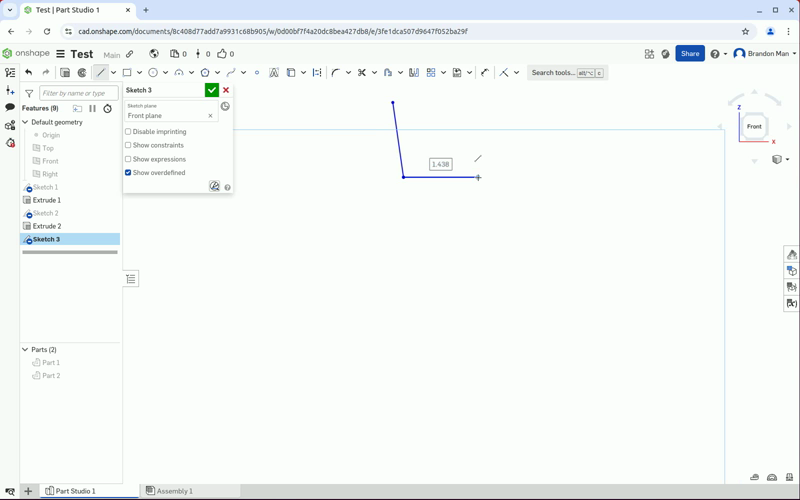
scroll(-6)
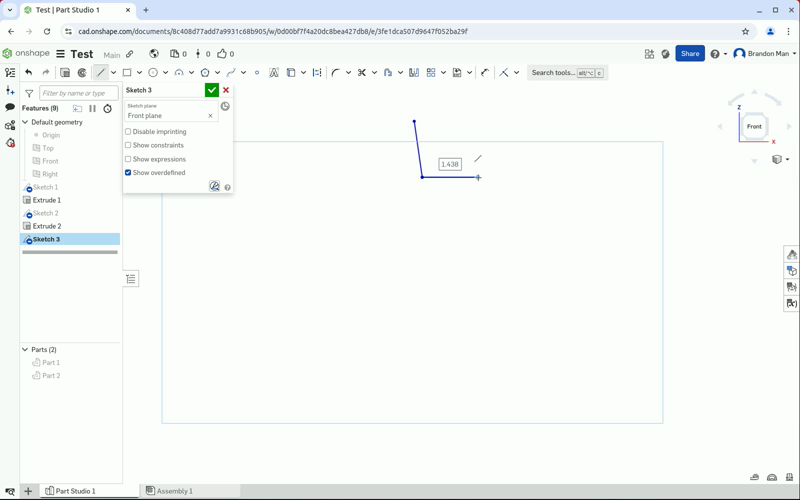
scroll(-6)
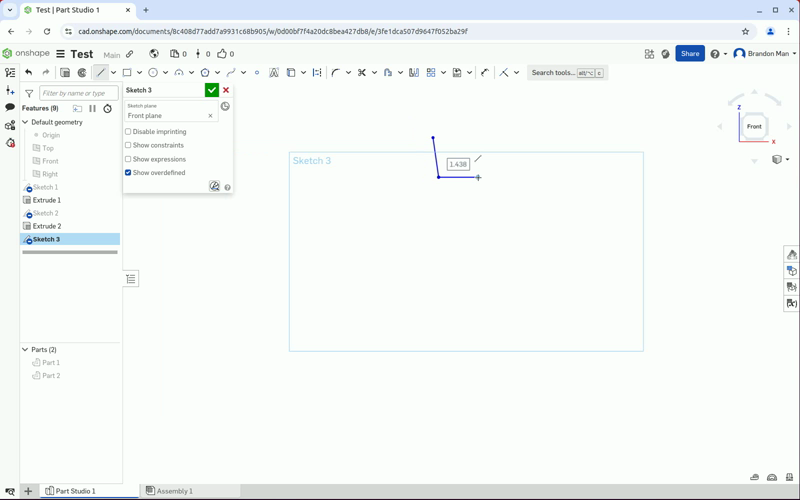
scroll(-6)
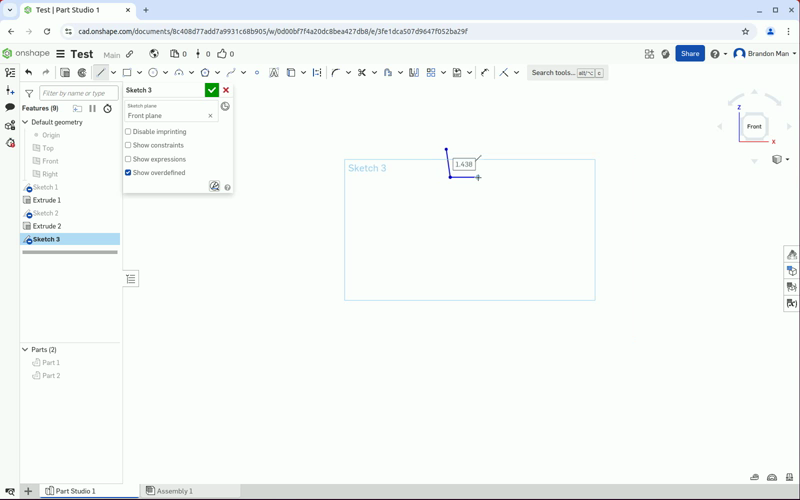
scroll(-6)
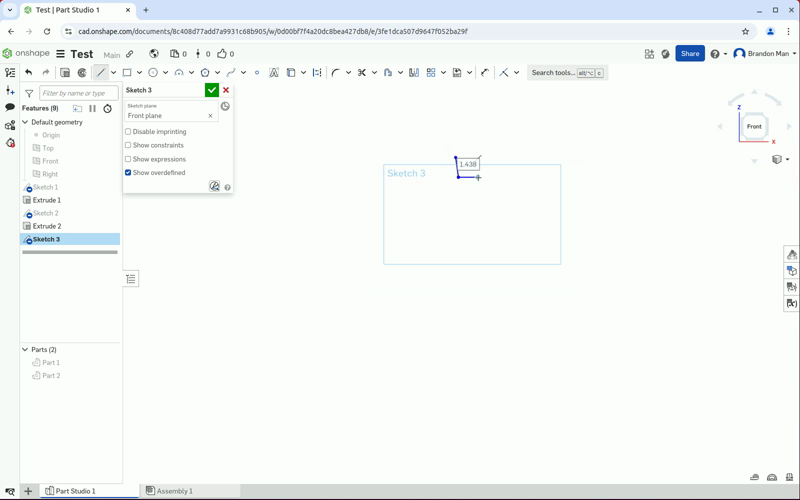
scroll(-6)
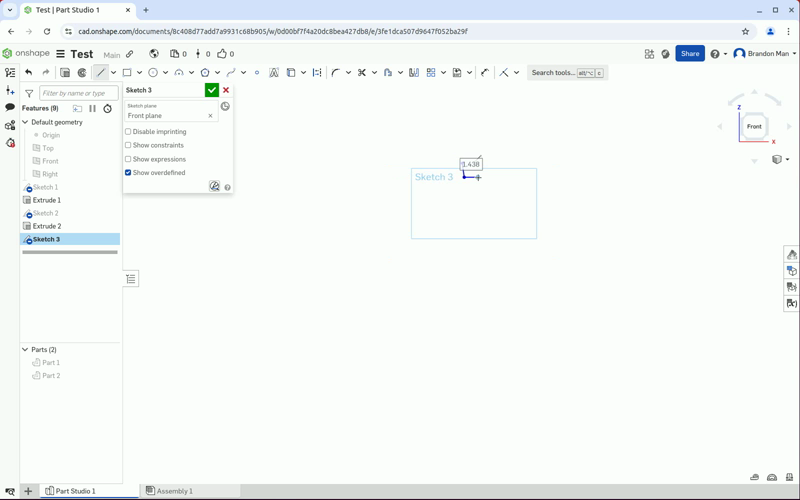
scroll(-6)
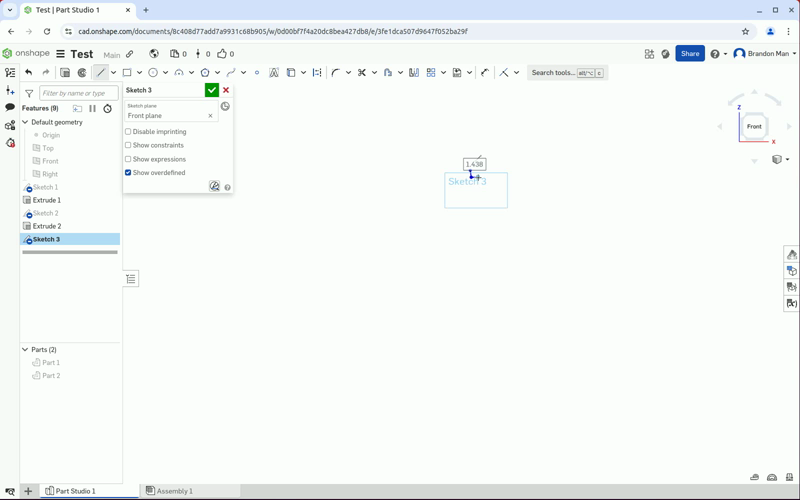
key_up(shift)
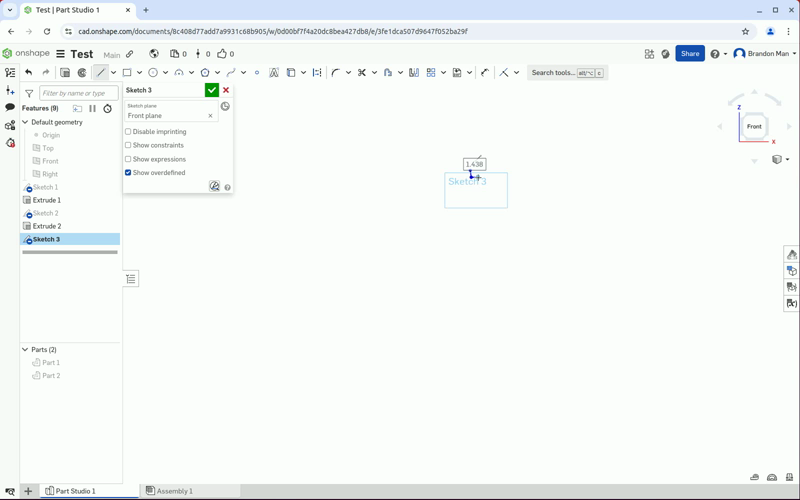
key_down(shift)
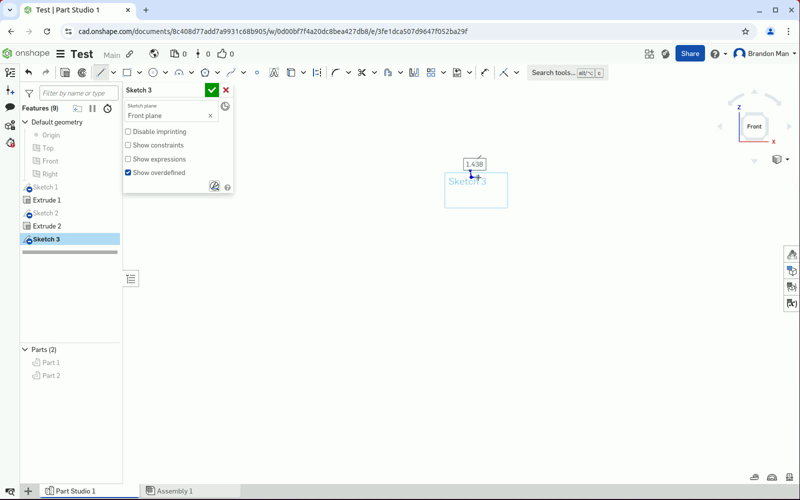
mouse_move(508, 177)
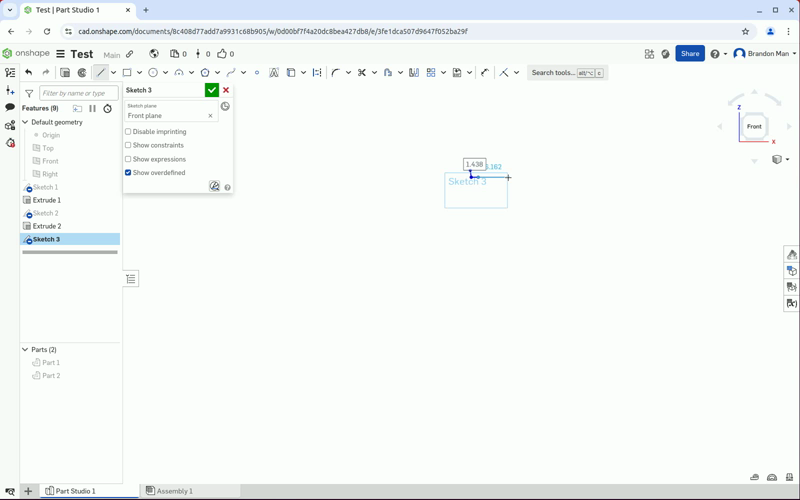
mouse_move(477, 170)
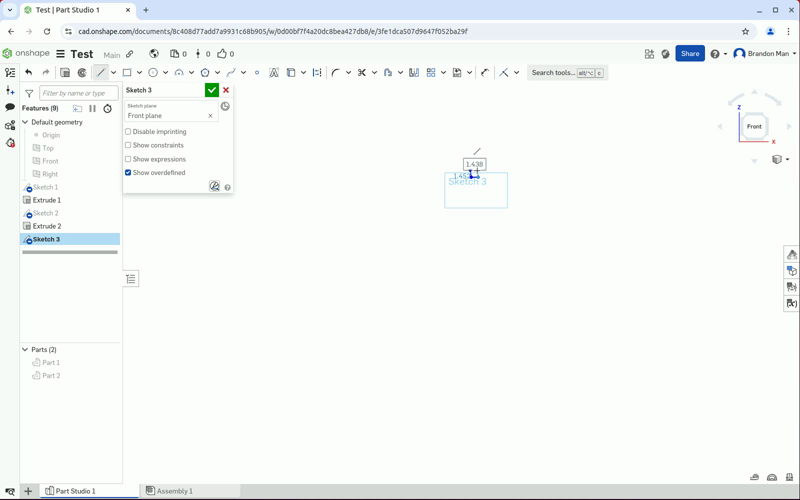
scroll(6)
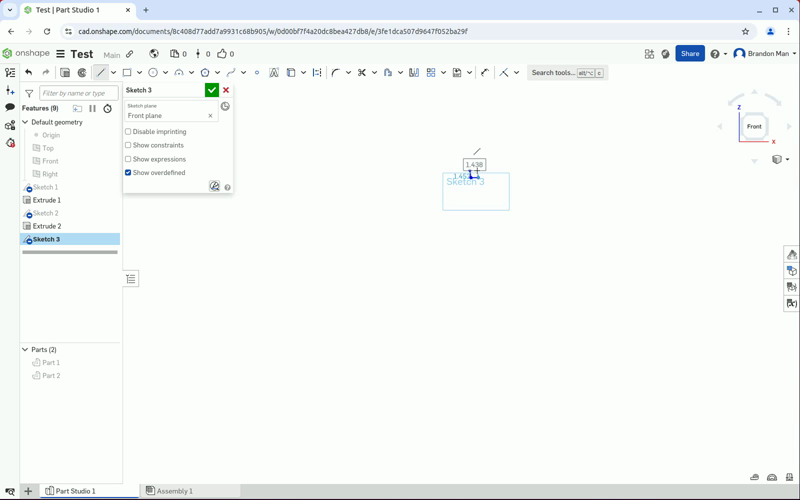
scroll(6)
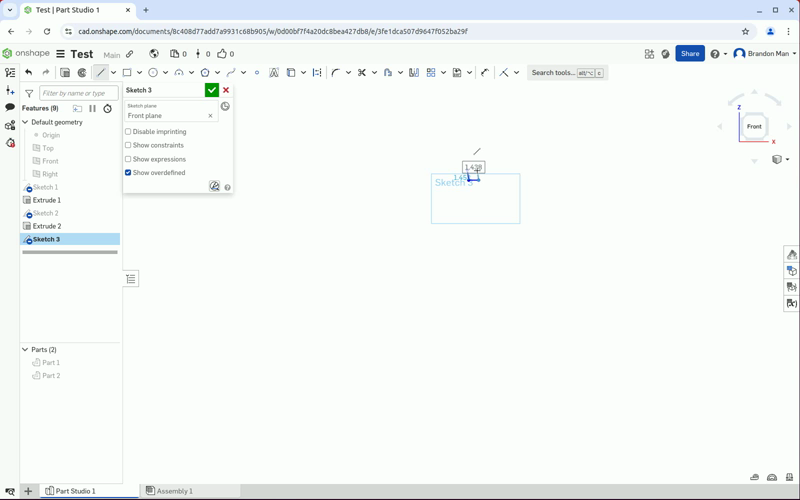
scroll(6)
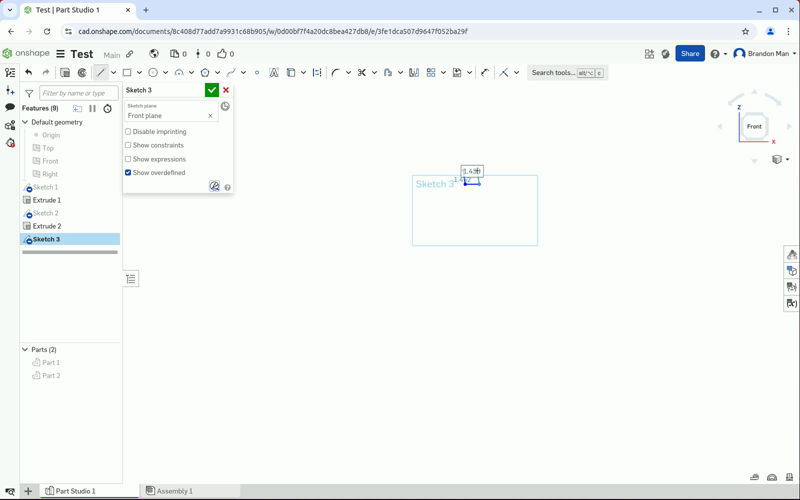
scroll(6)
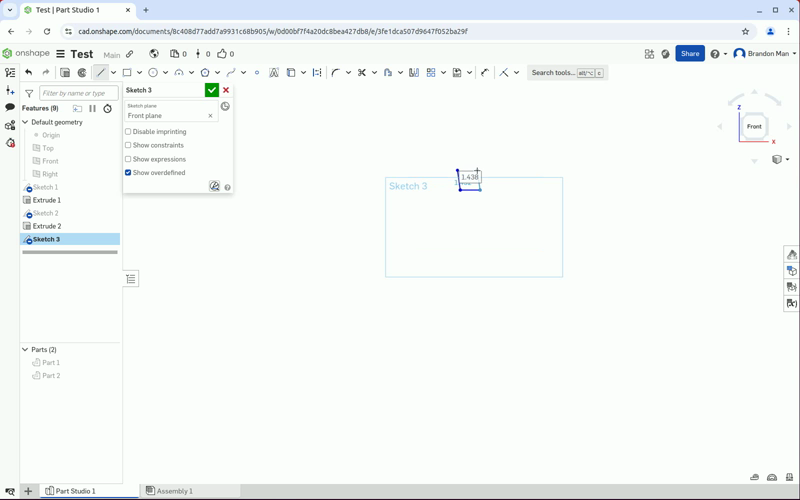
scroll(6)
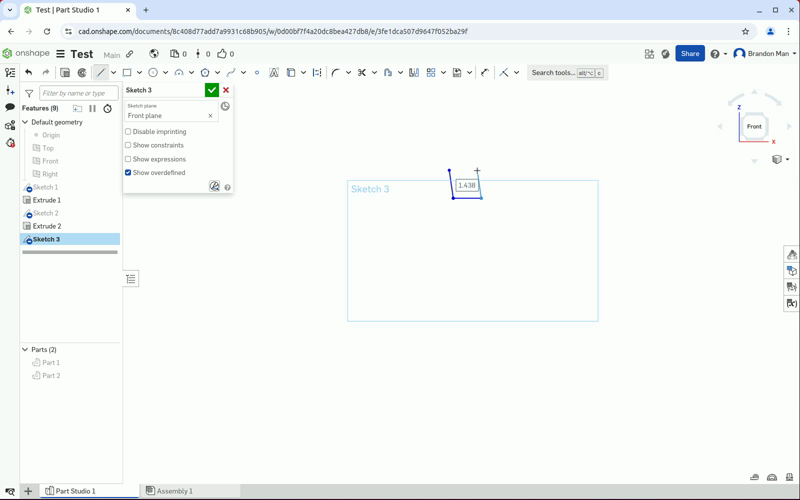
scroll(6)
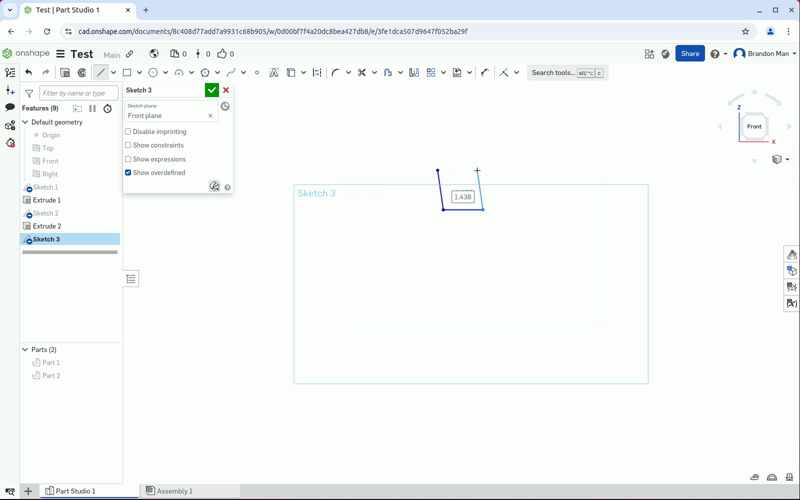
scroll(6)
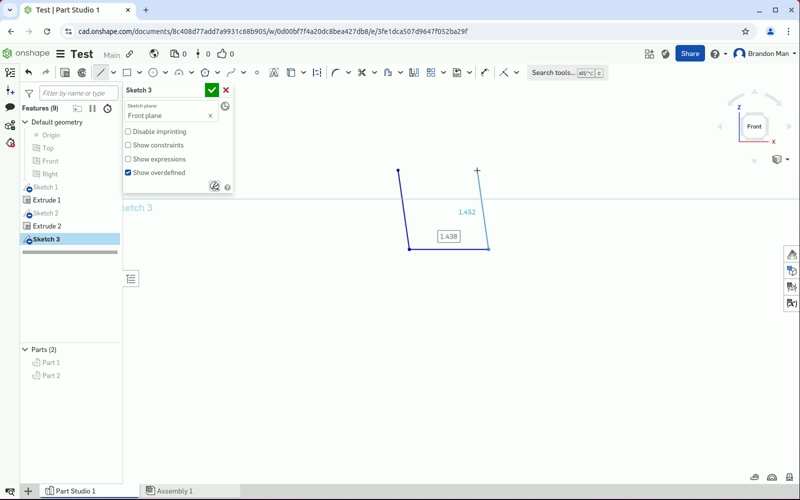
click(477, 170)
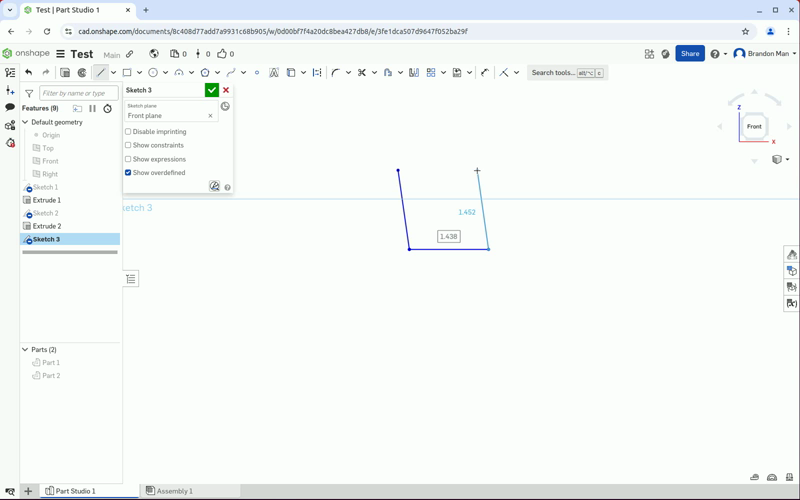
scroll(-6)
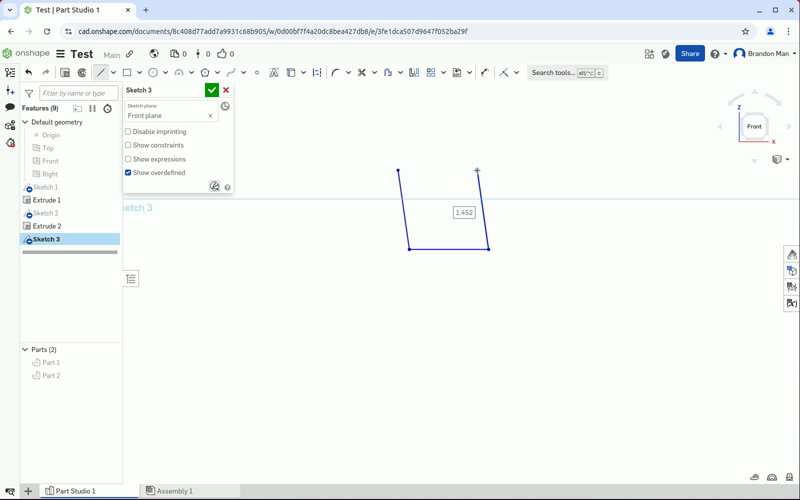
scroll(-6)
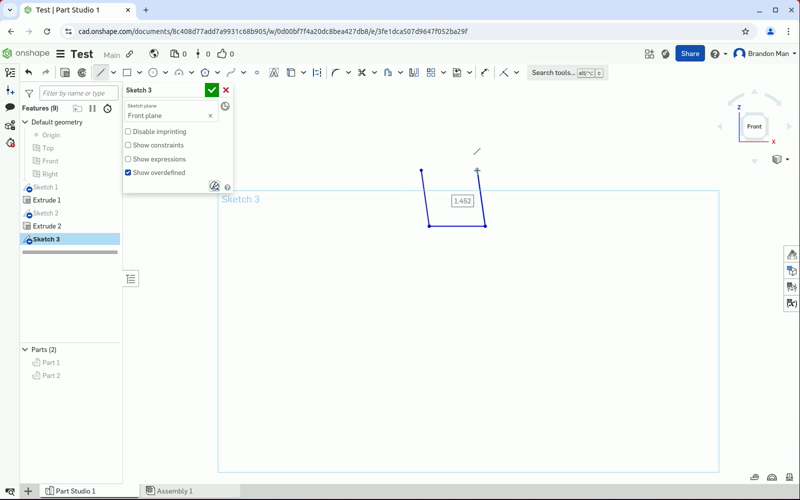
scroll(-6)
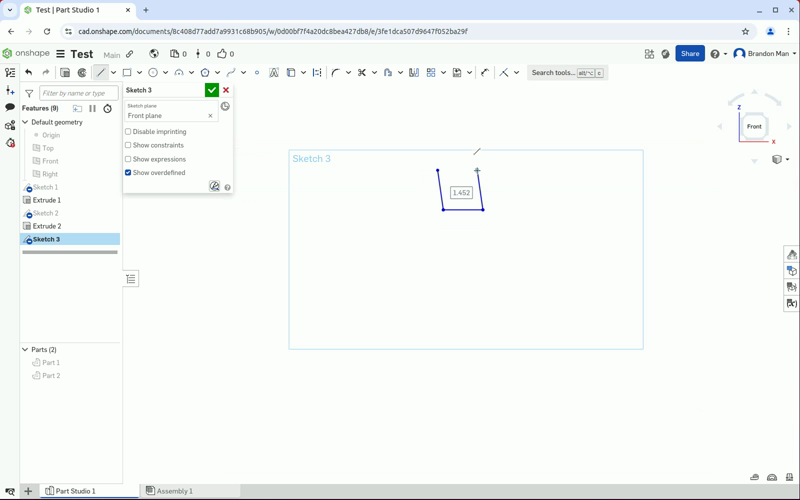
scroll(-6)
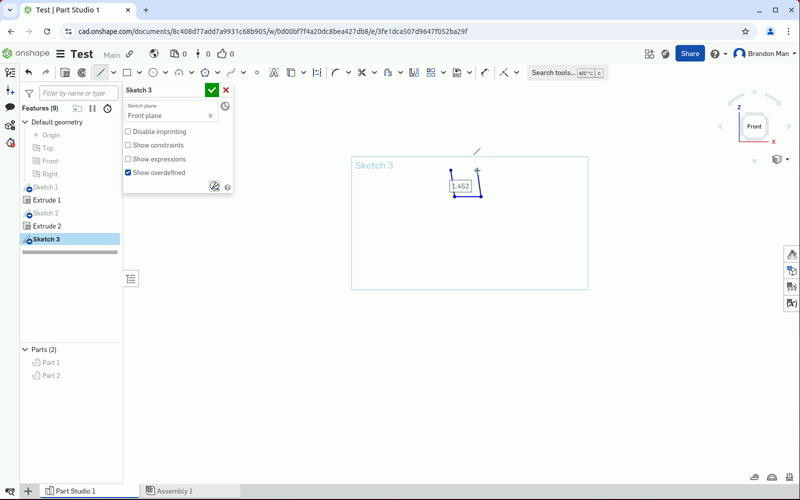
scroll(-6)
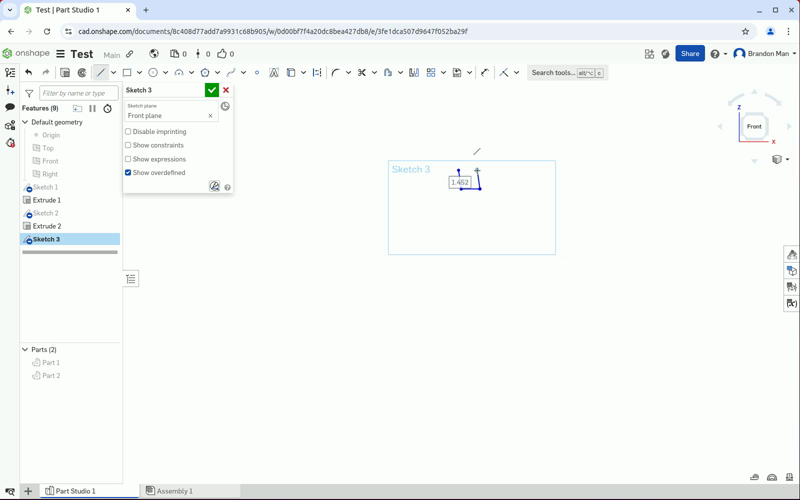
scroll(-6)
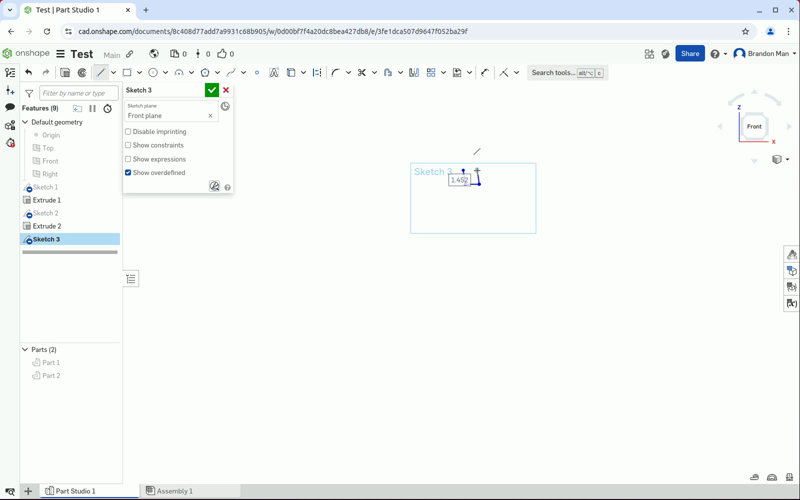
scroll(-6)
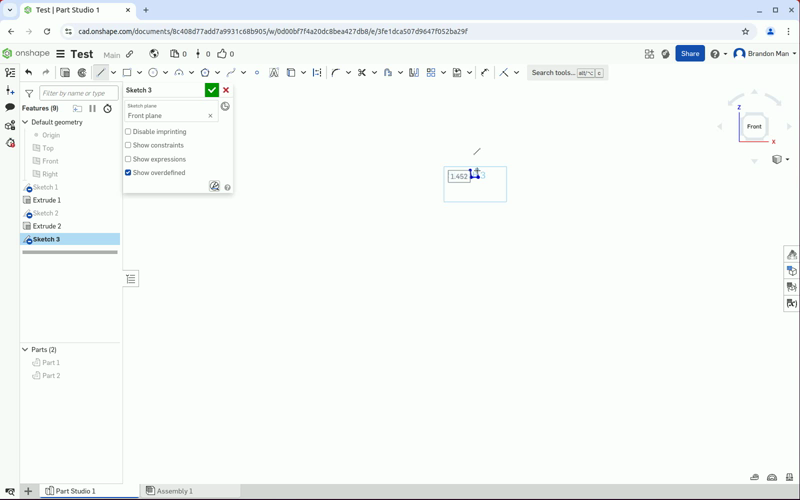
key_up(shift)
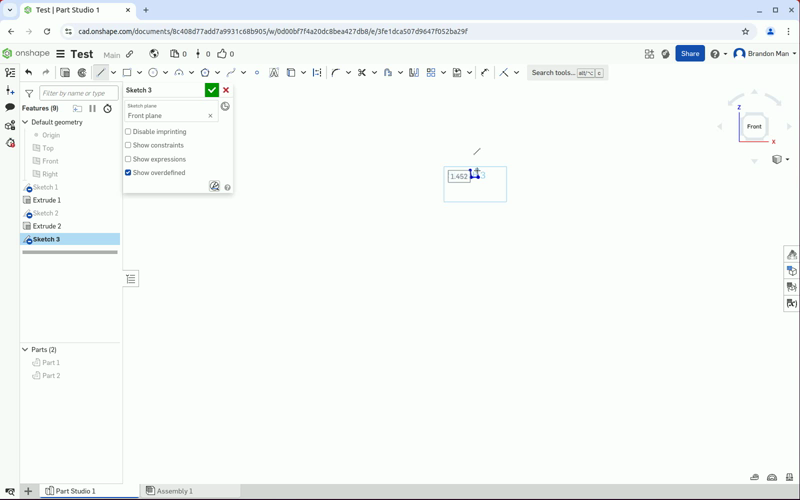
mouse_move(507, 170)
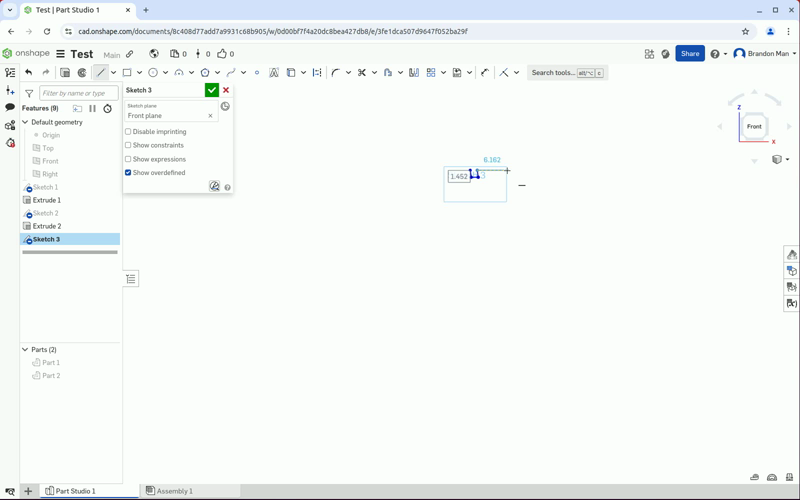
key_down(shift)
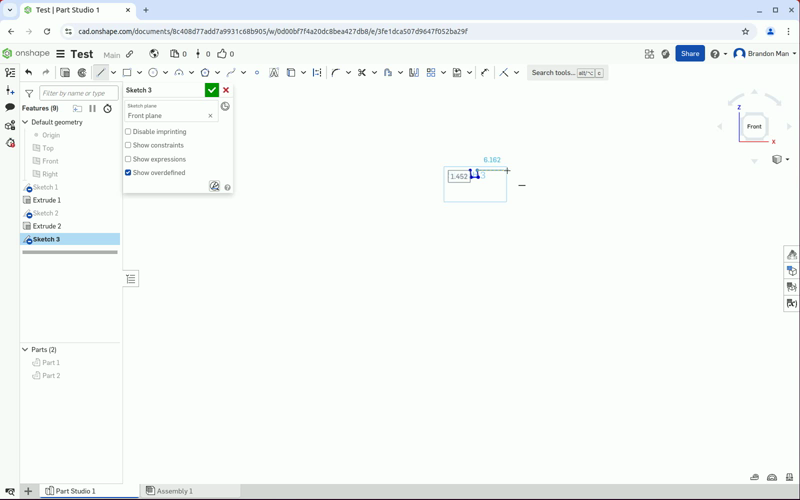
mouse_move(470, 170)
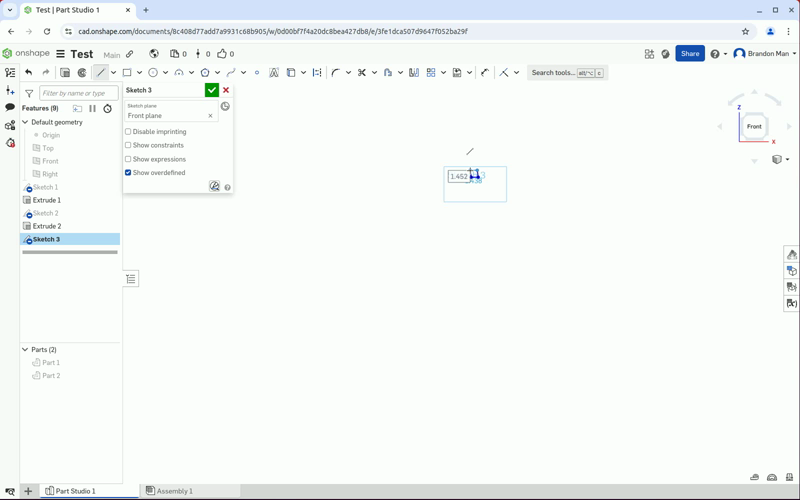
scroll(6)
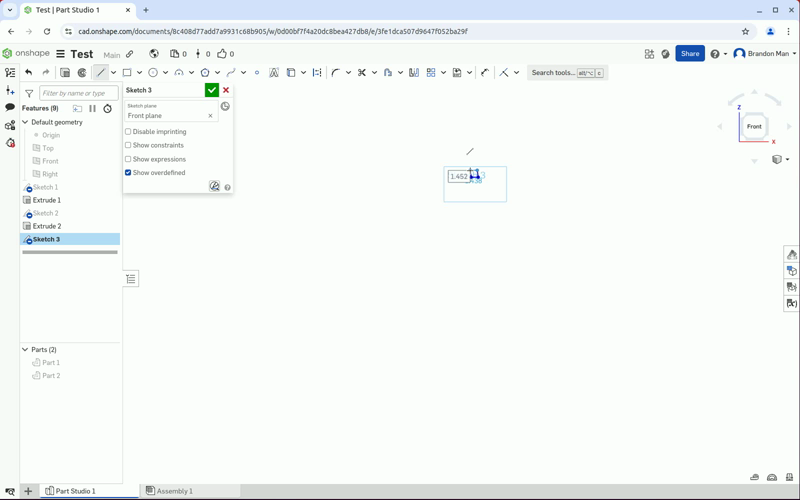
scroll(6)
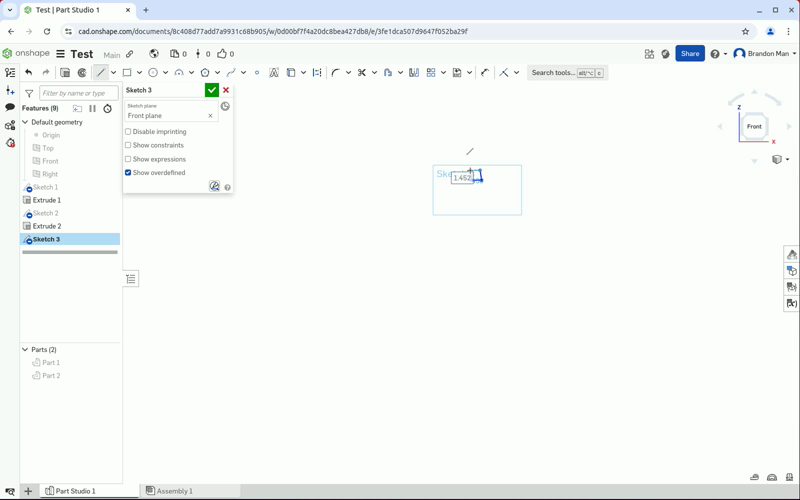
scroll(6)
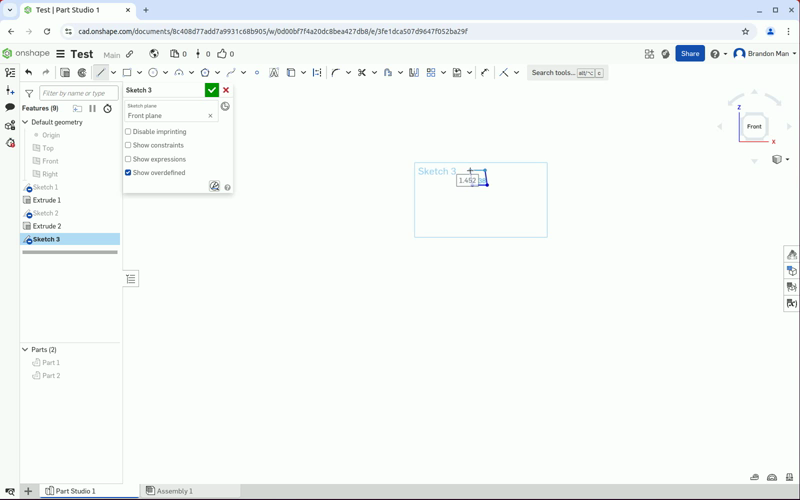
scroll(6)
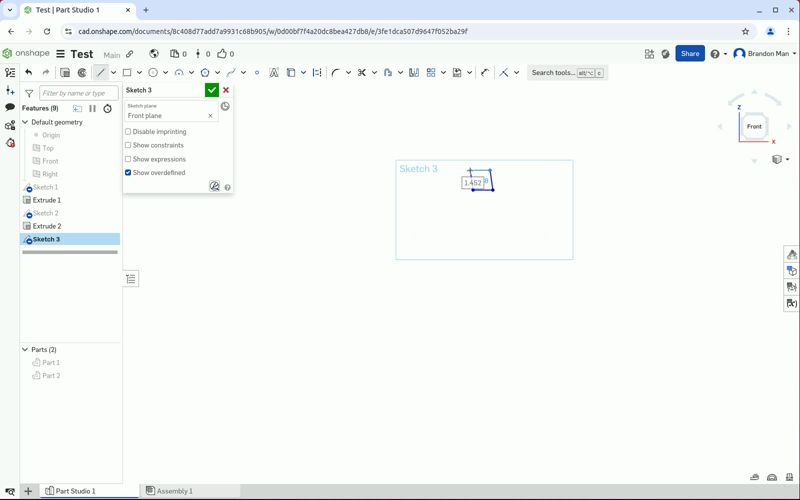
scroll(6)
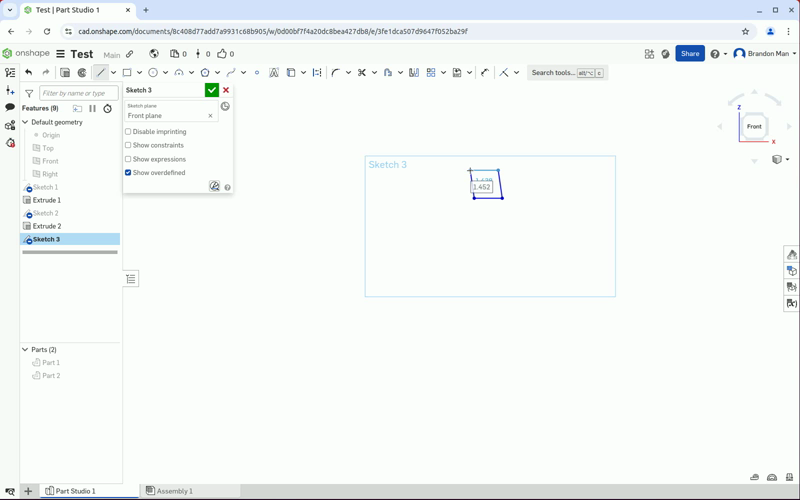
scroll(6)
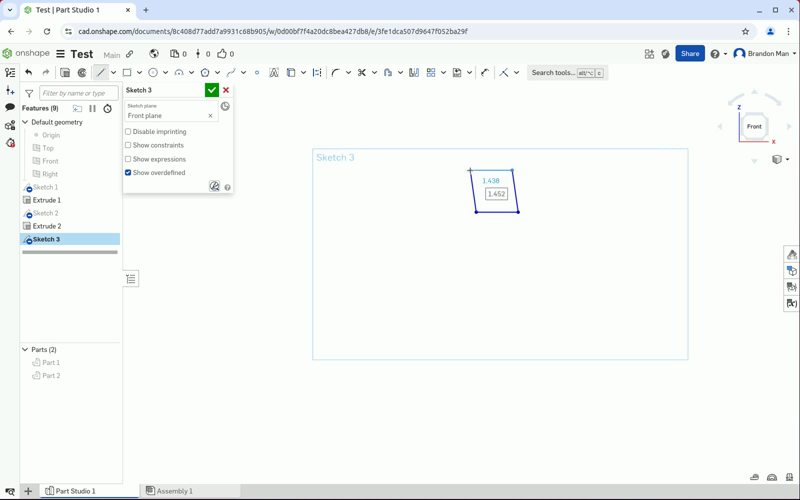
scroll(6)
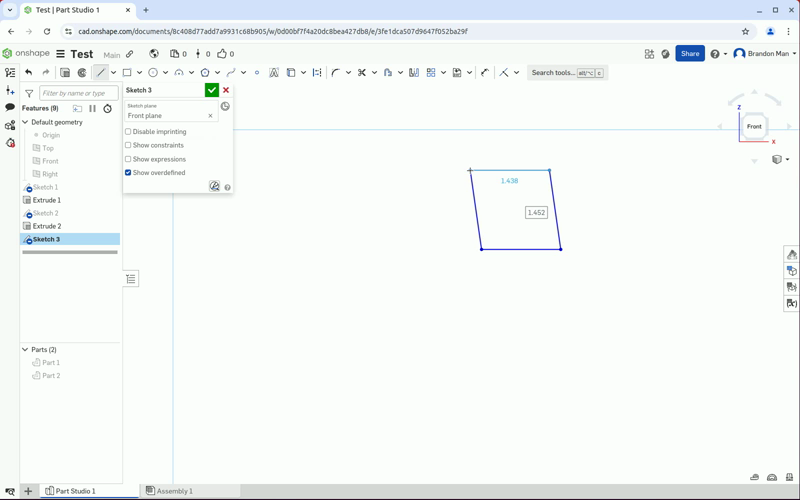
key_up(shift)
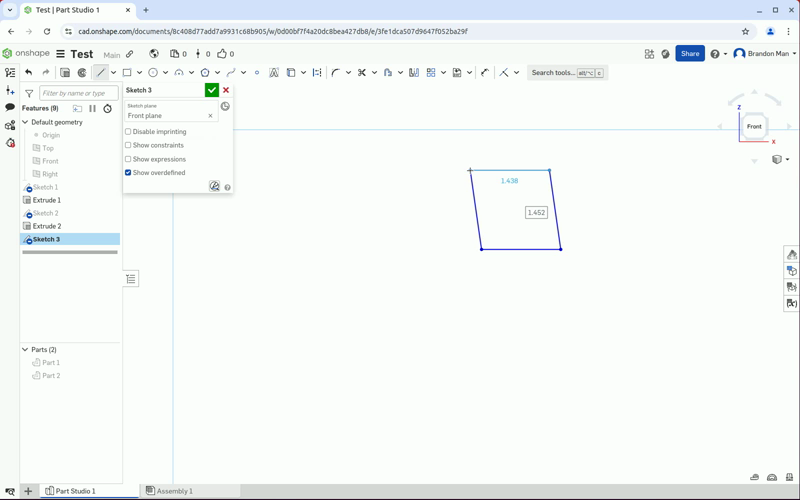
click(470, 170)
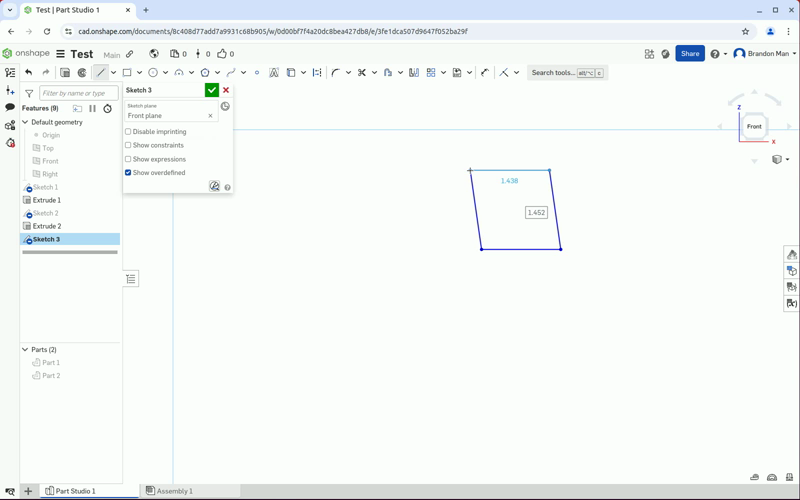
scroll(-6)
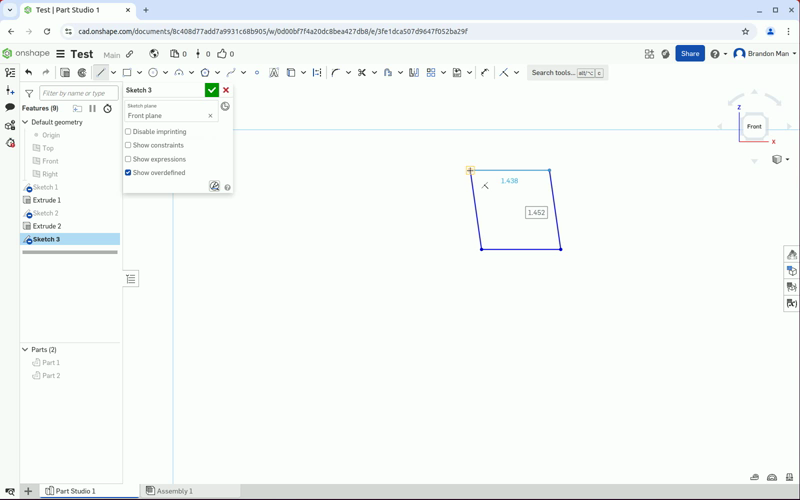
scroll(-6)
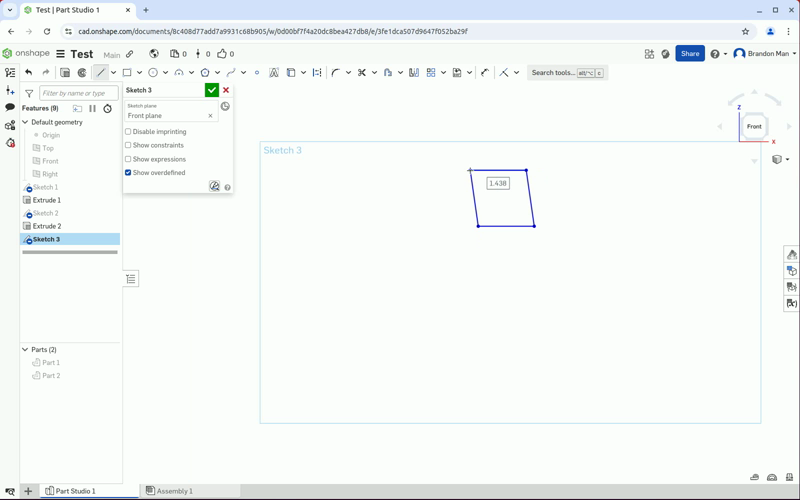
scroll(-6)
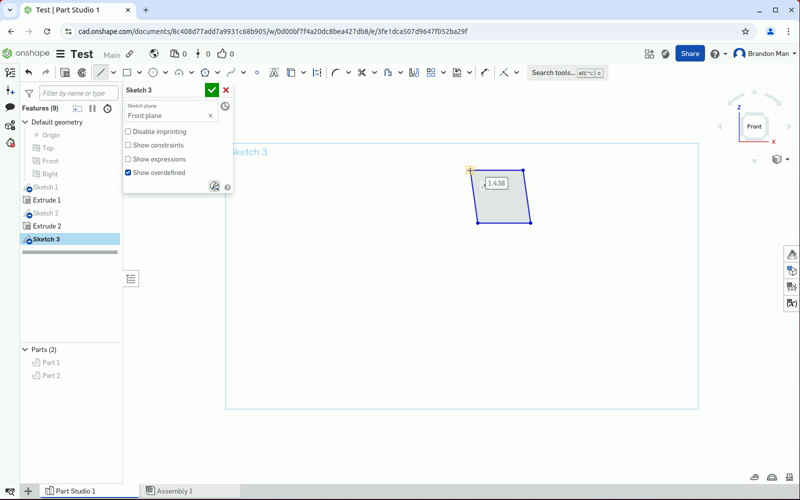
scroll(-6)
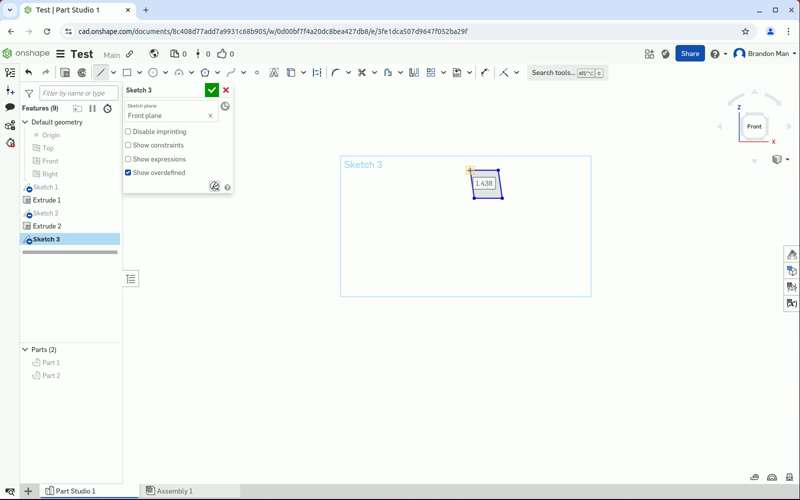
scroll(-6)
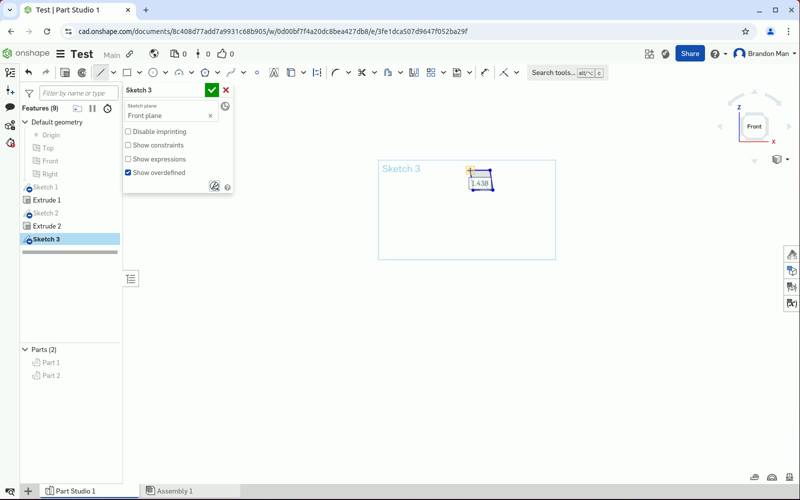
scroll(-6)
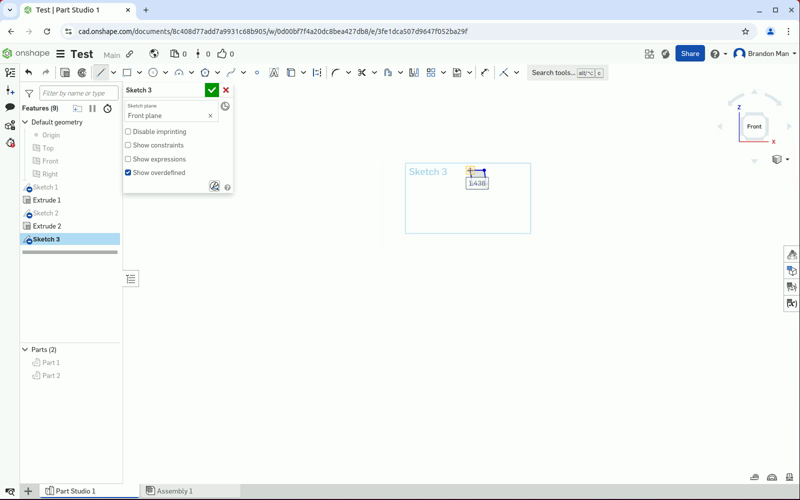
scroll(-6)
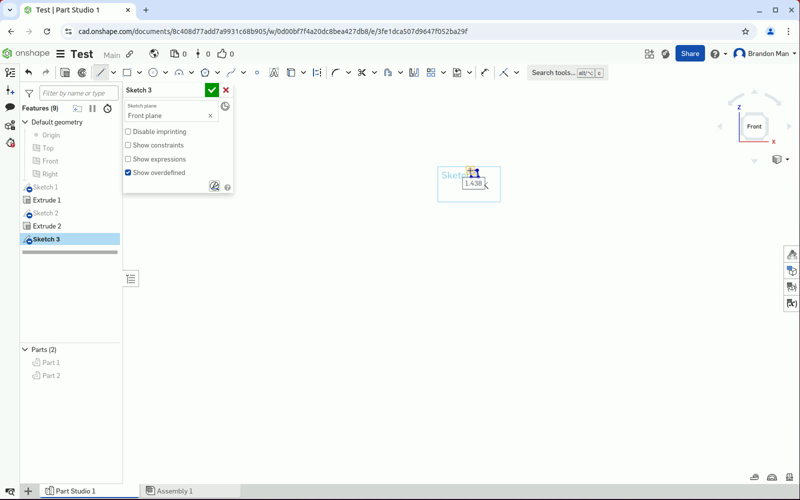
key(esc)
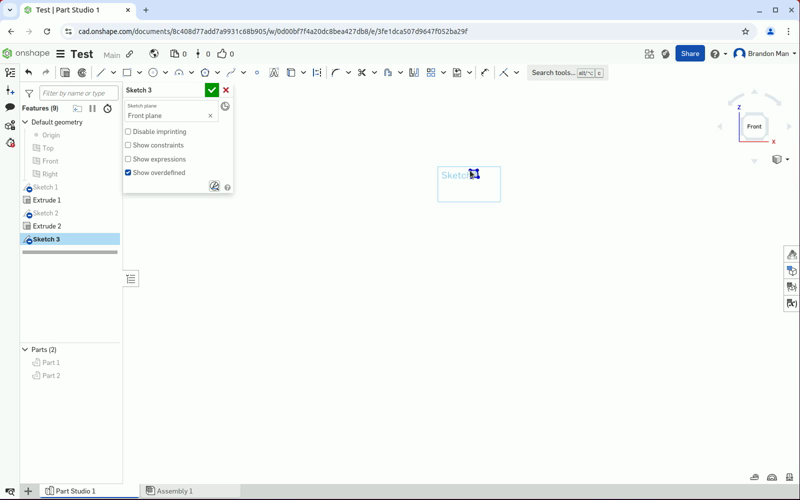
mouse_move(472, 175)
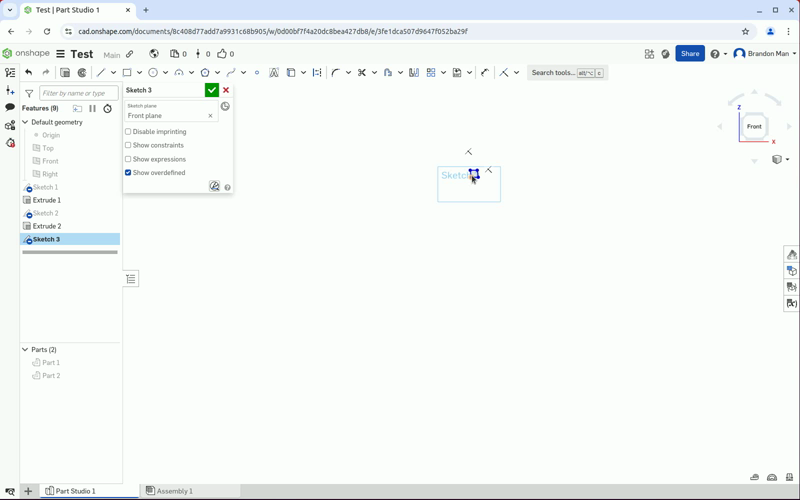
scroll(6)
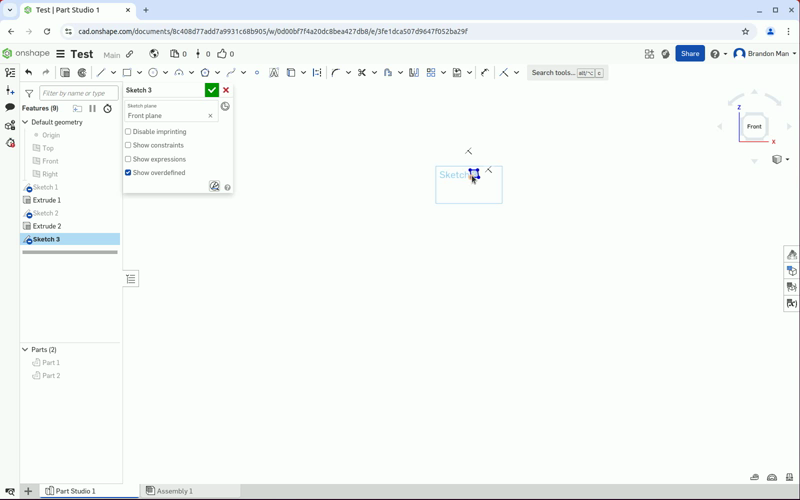
scroll(6)
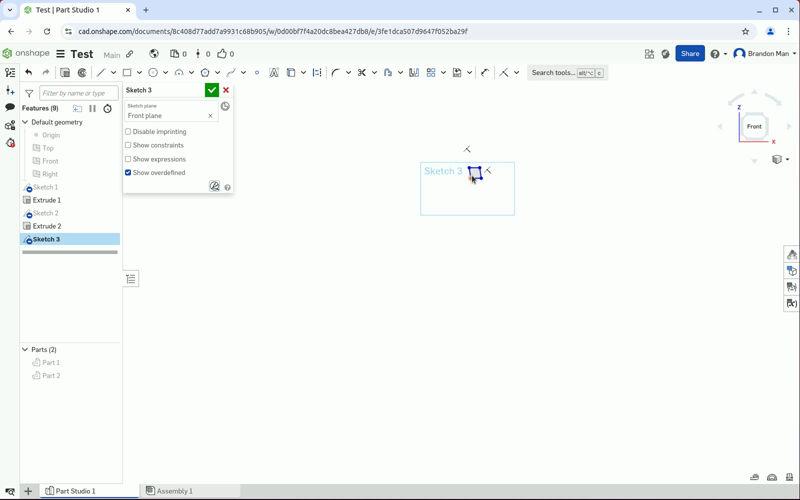
scroll(6)
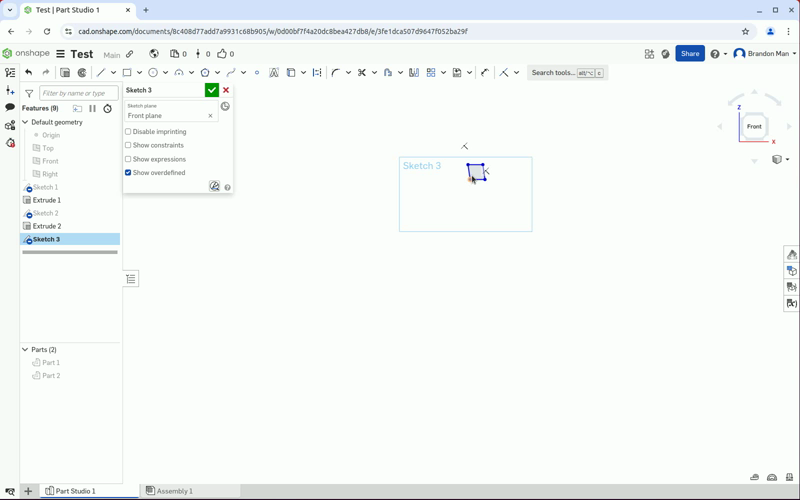
scroll(6)
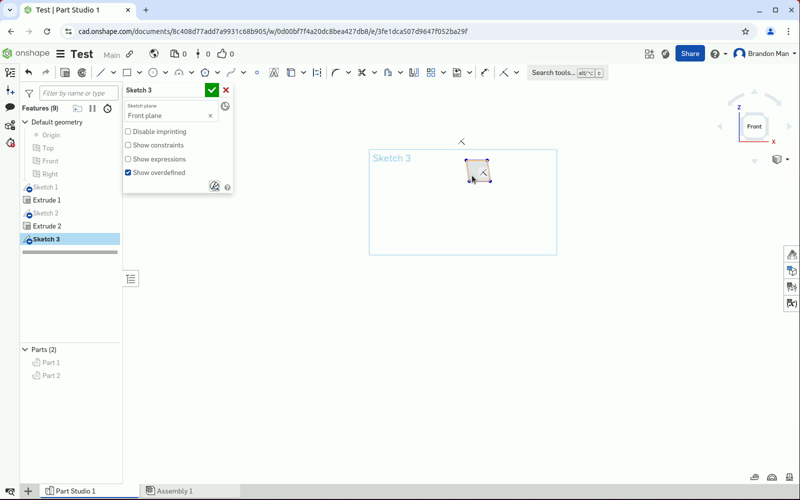
scroll(6)
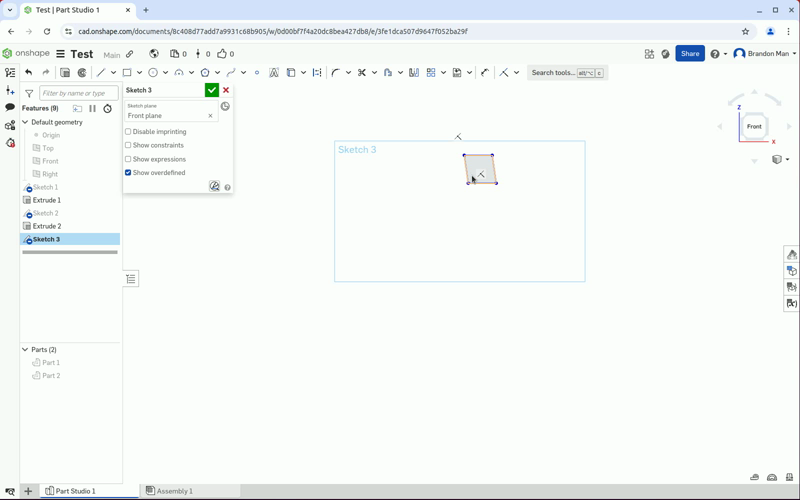
scroll(6)
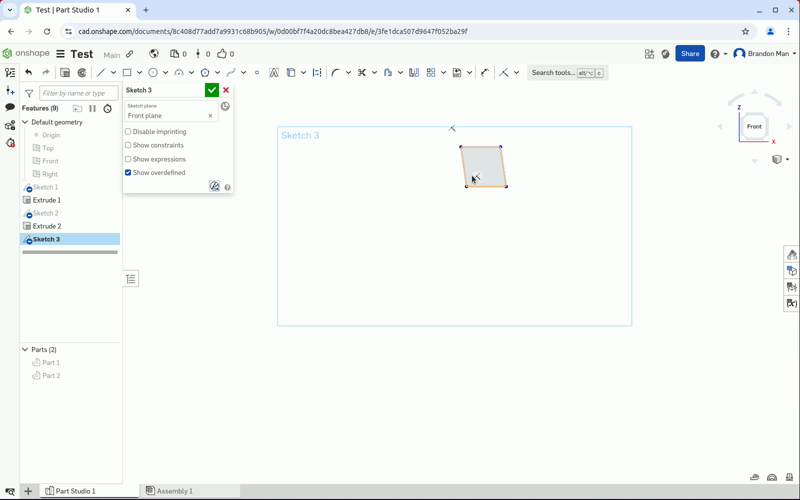
scroll(6)
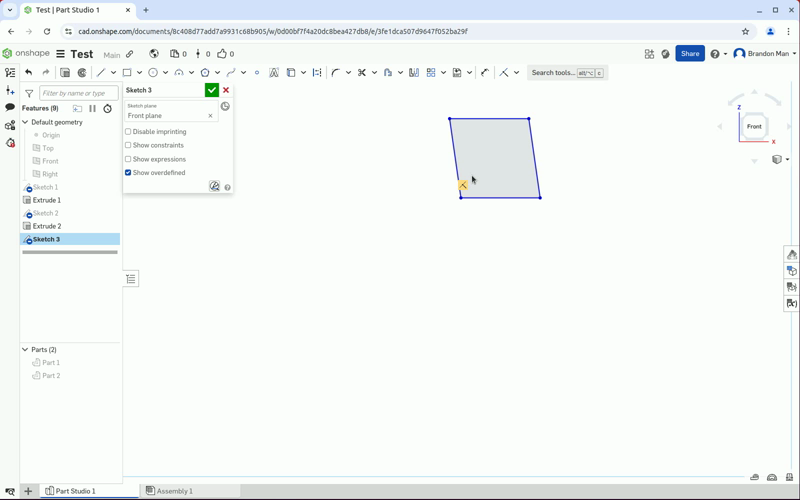
click(472, 175)
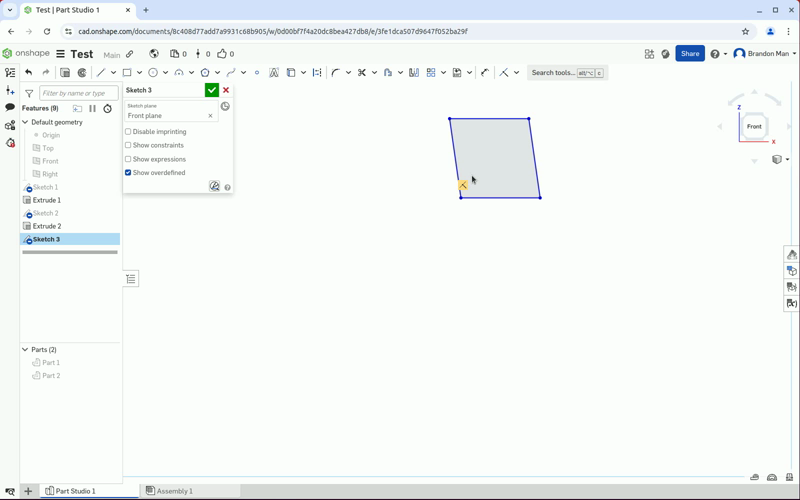
scroll(-6)
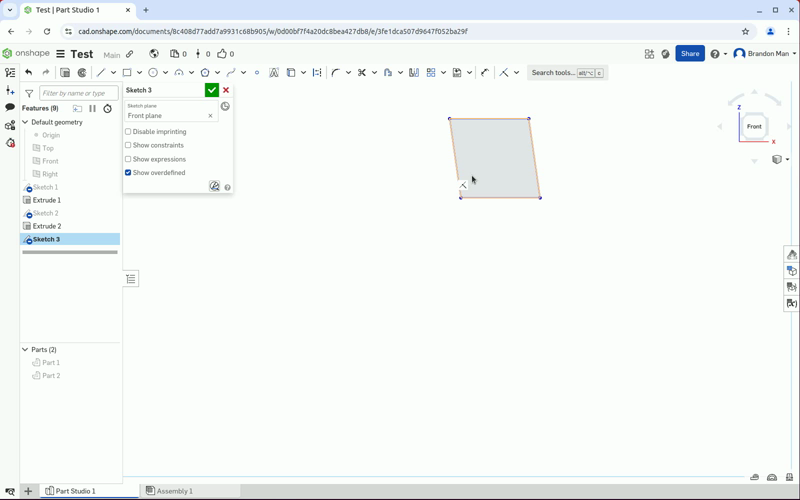
scroll(-6)
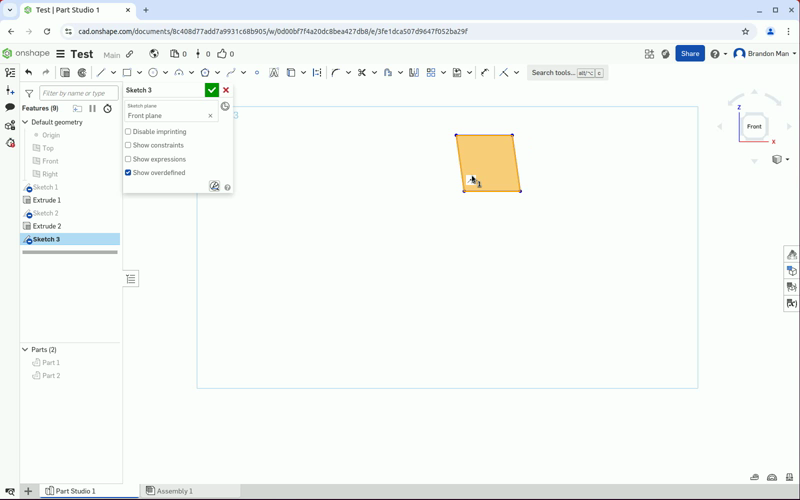
scroll(-6)
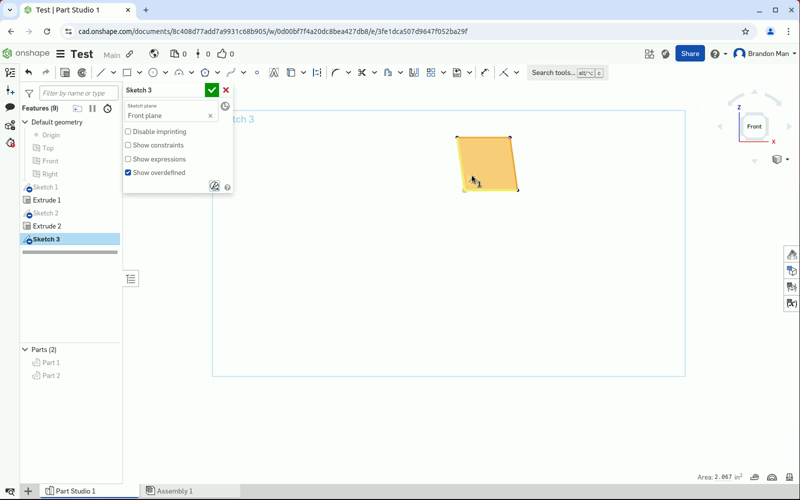
scroll(-6)
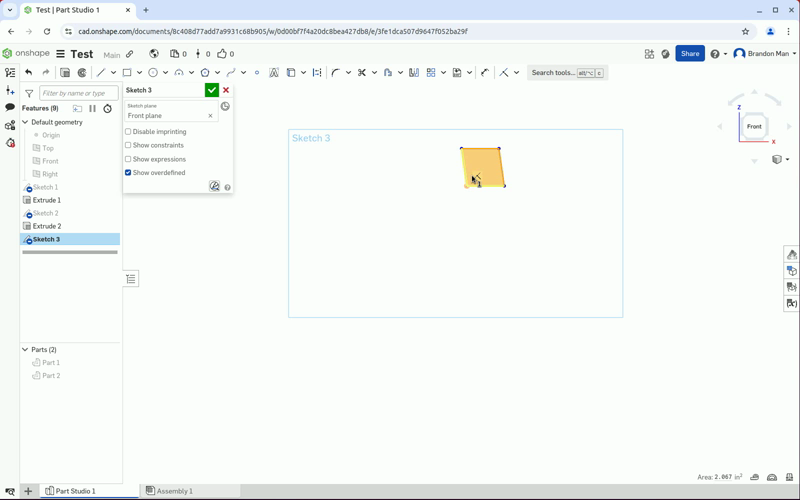
scroll(-6)
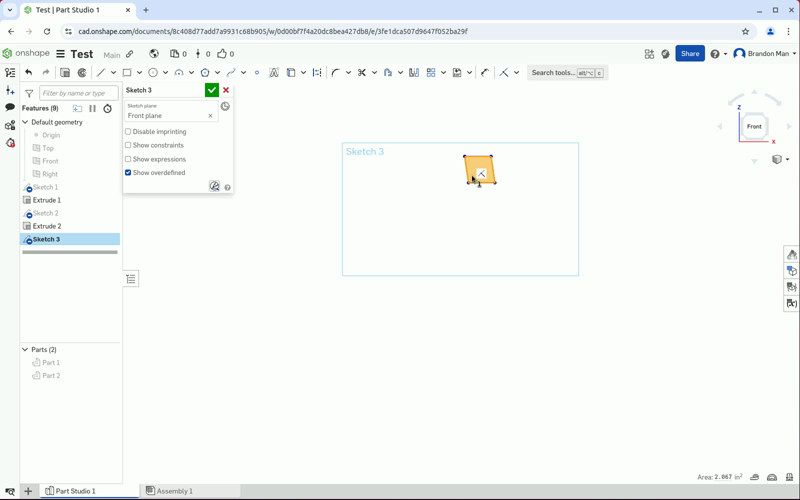
scroll(-6)
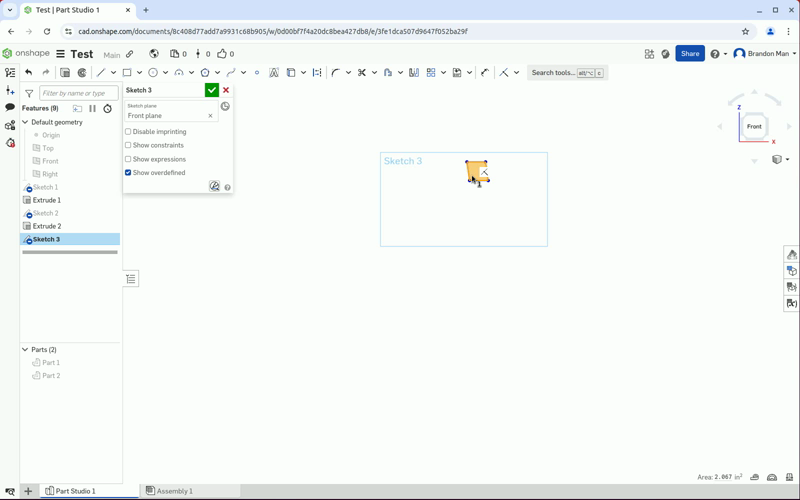
scroll(-6)
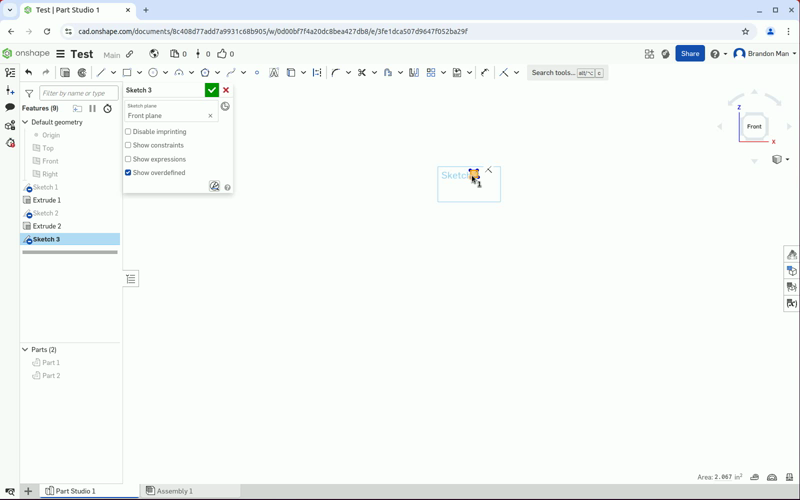
mouse_move(73, 352)
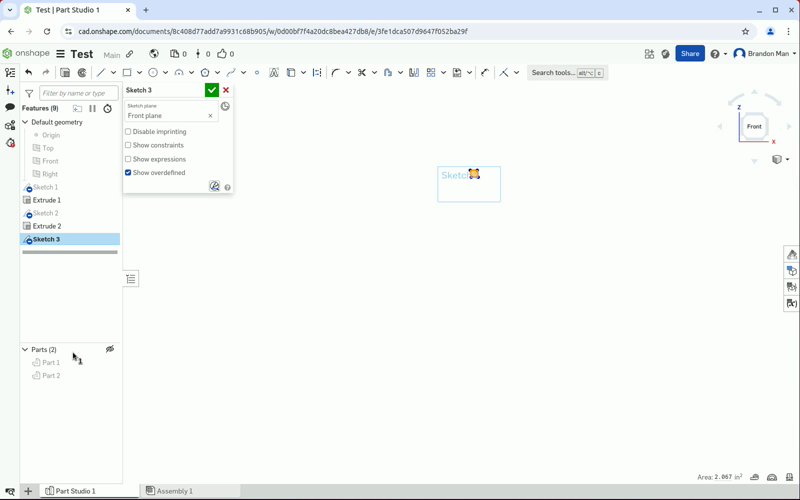
key(shift+y)
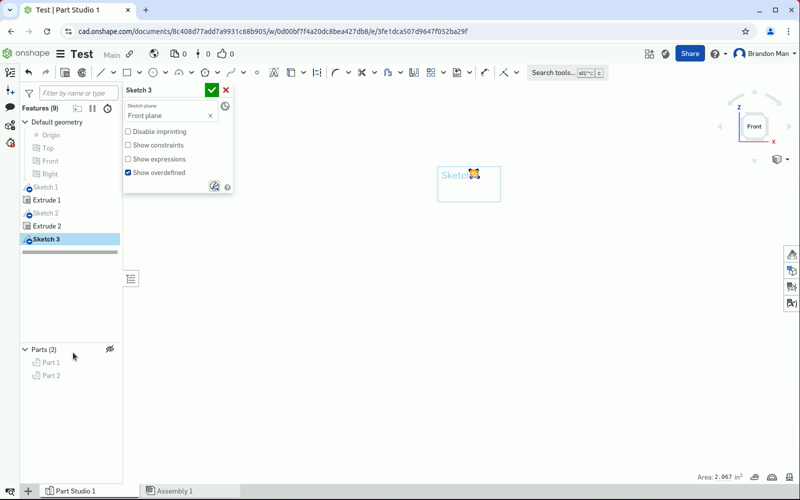
key(shift+e)
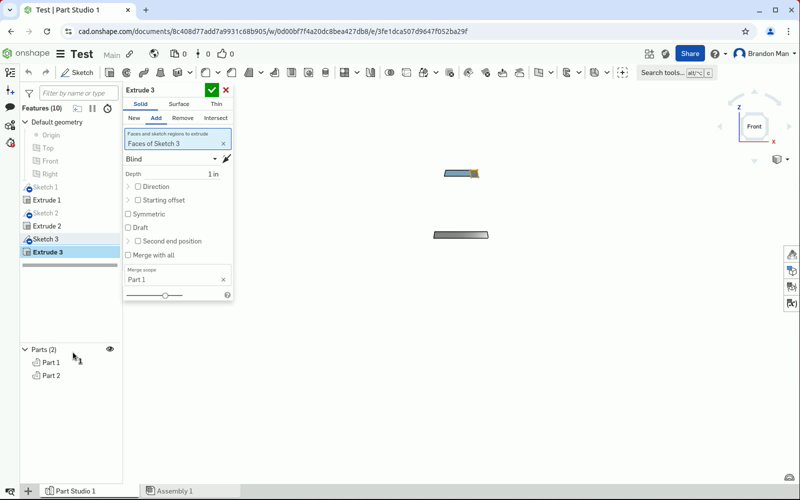
mouse_move(143, 106)
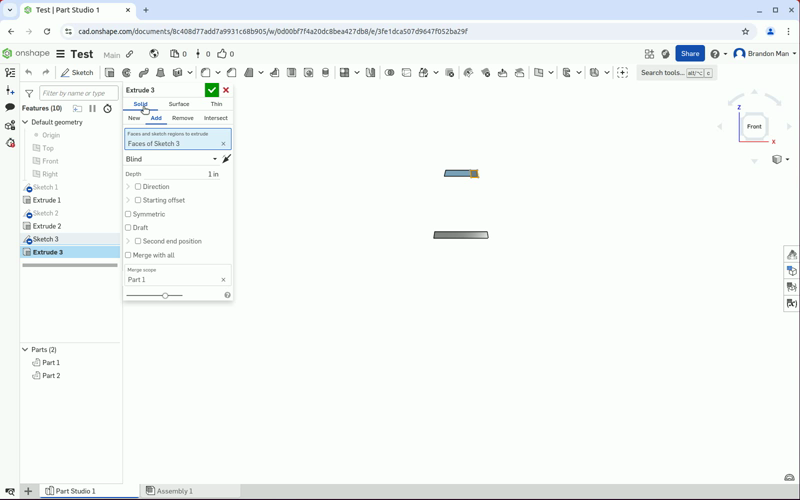
click(143, 106)
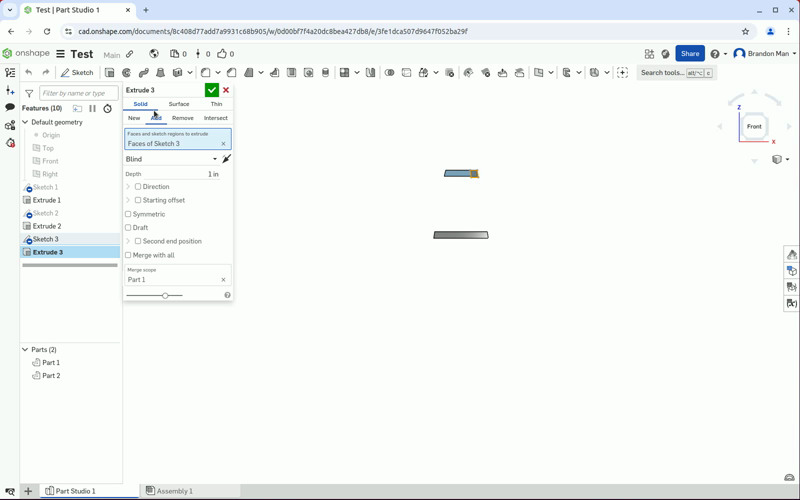
mouse_move(186, 120)
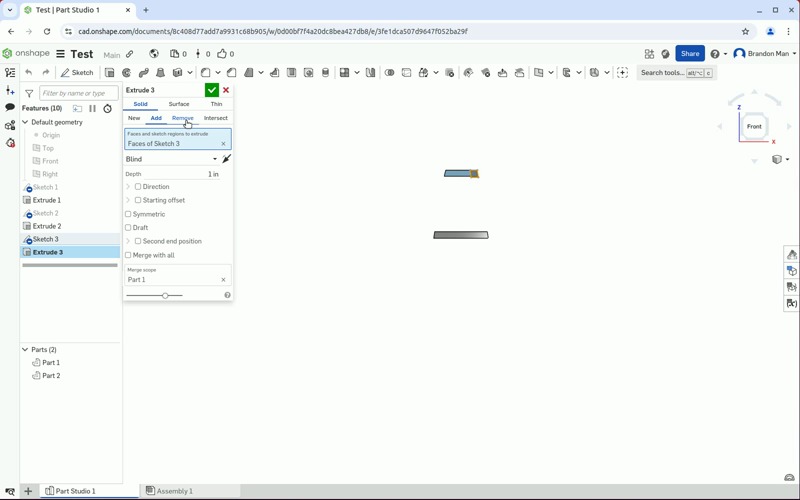
click(186, 120)
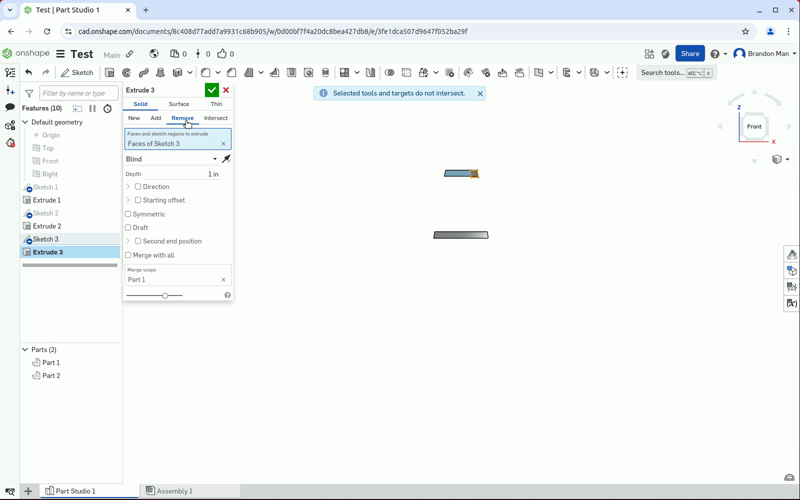
key(tab, 4)
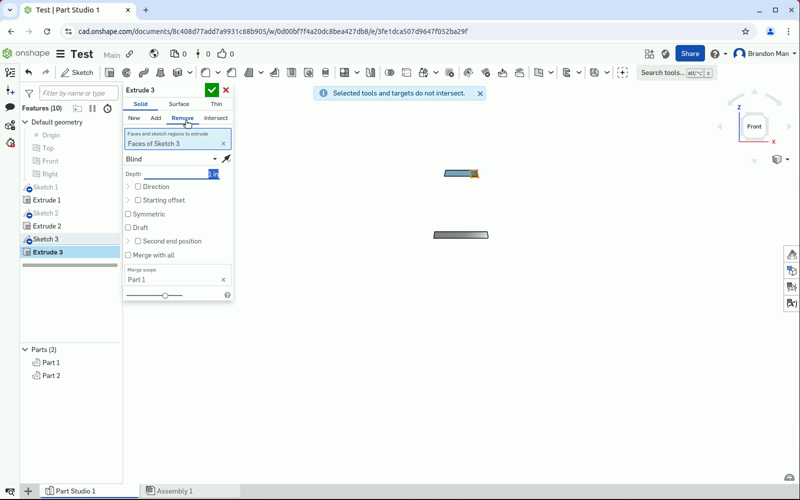
text(-0.241)
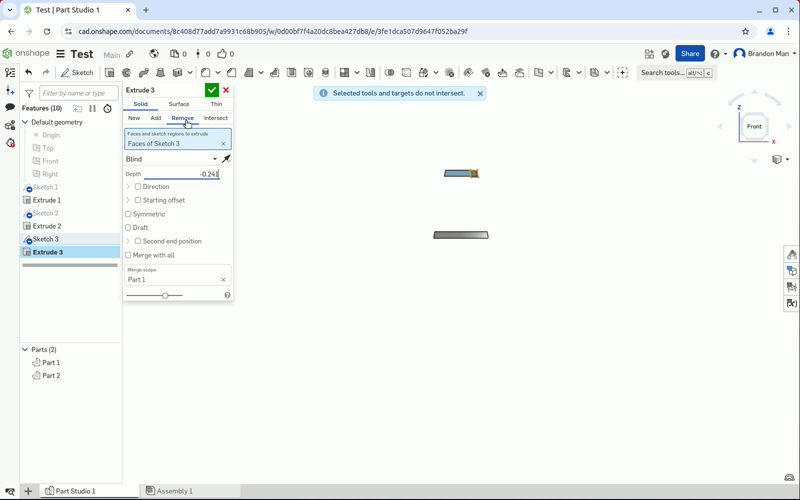
key(tab, 6)
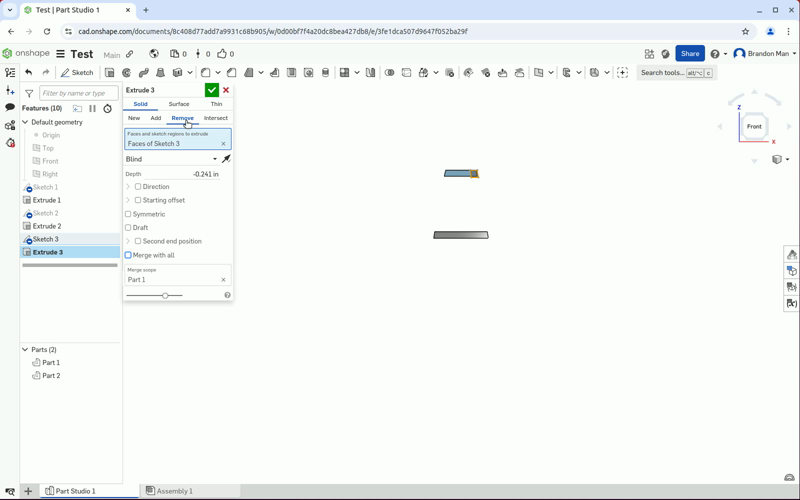
key(space)
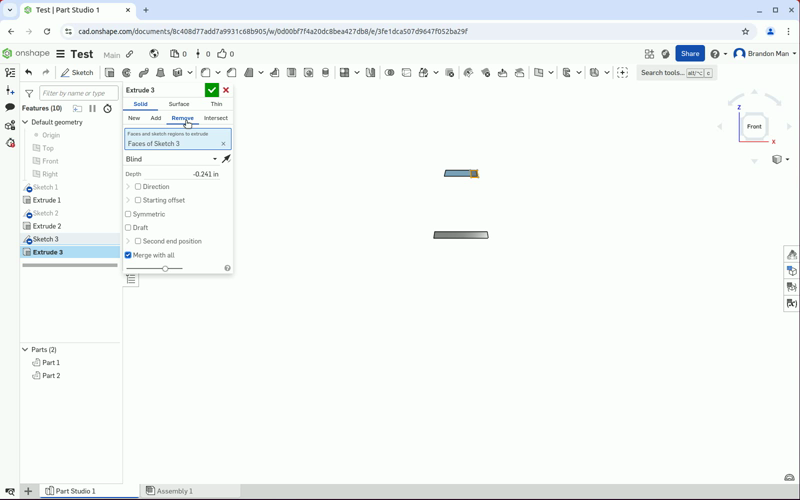
key(enter)
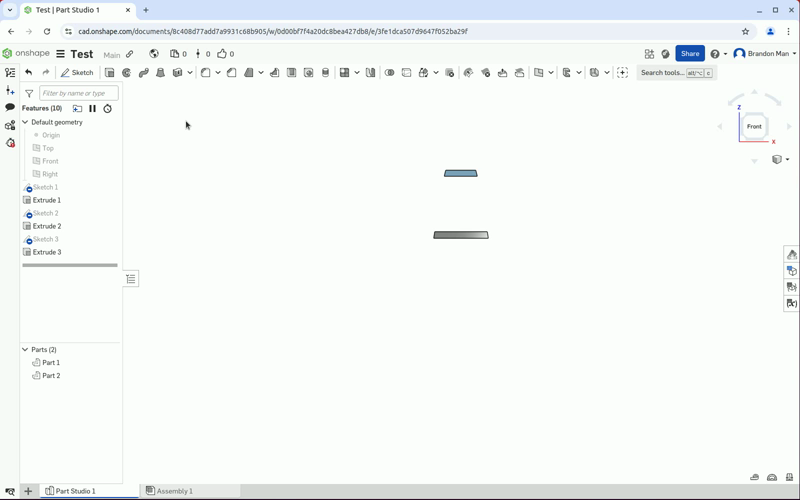
key(shift+h)
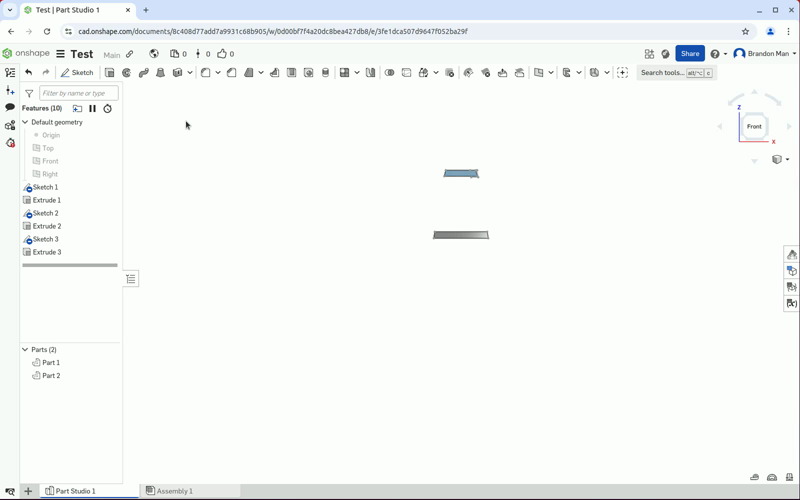
key(shift+h)
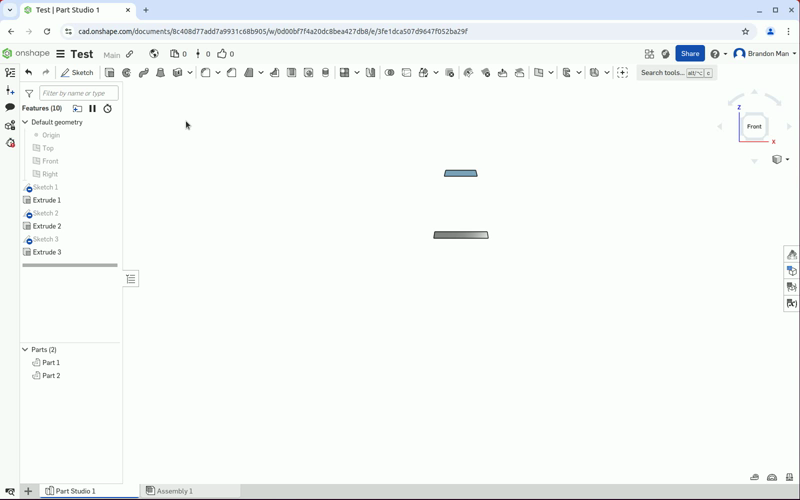
mouse_move(73, 189)
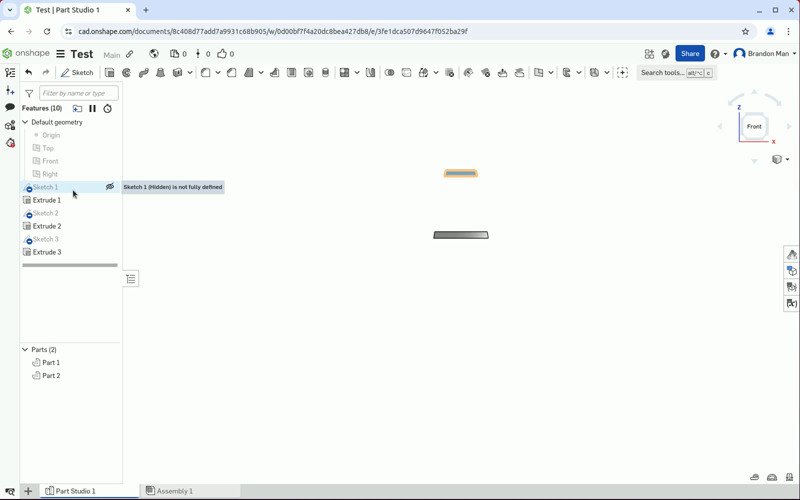
click(73, 189)
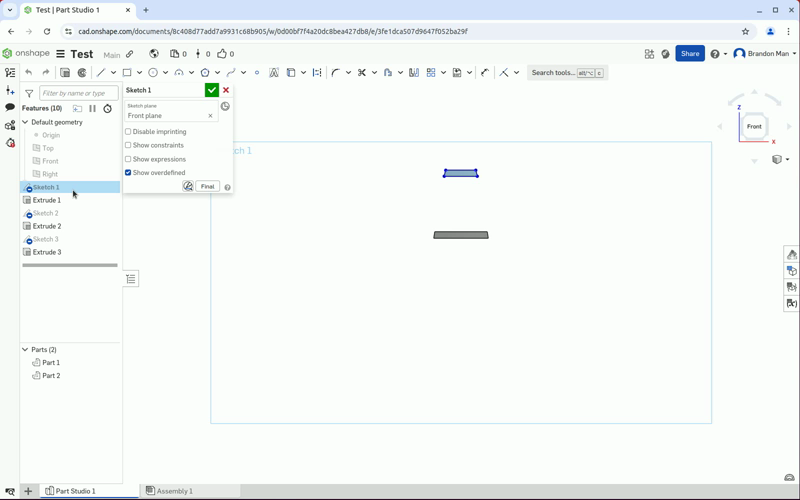
mouse_move(229, 92)
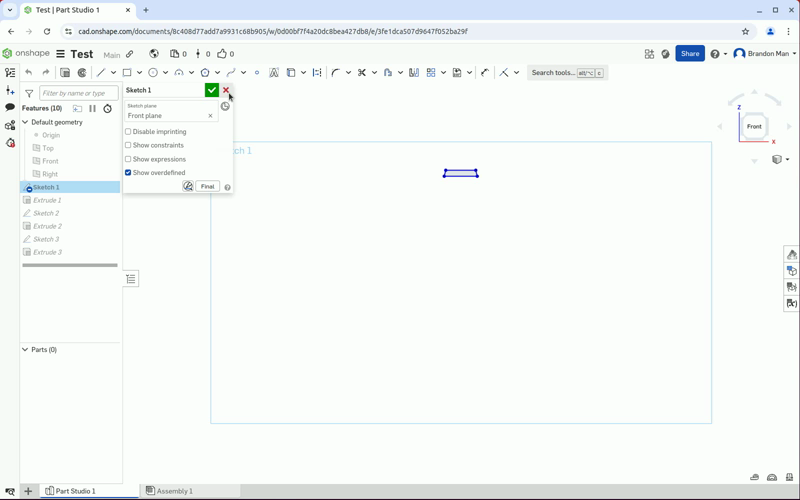
click(229, 92)
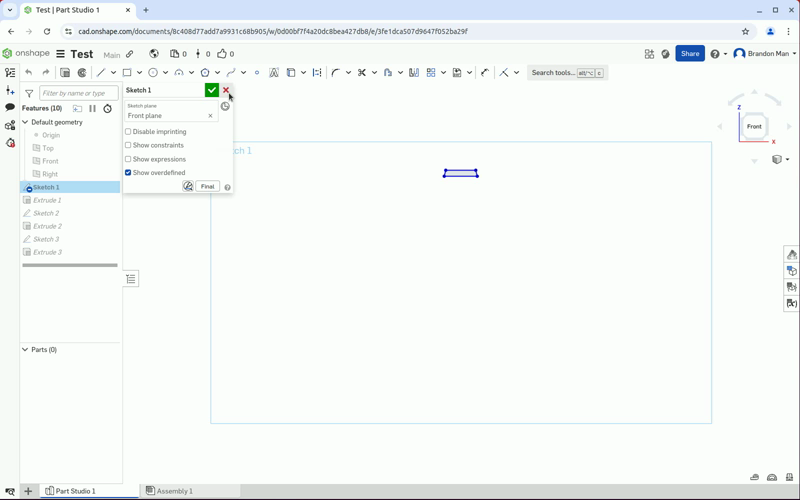
key(shift+s)
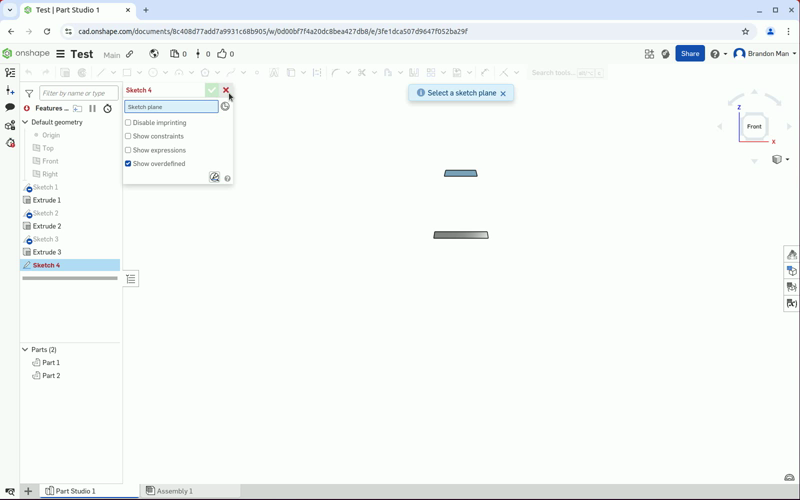
mouse_move(73, 163)
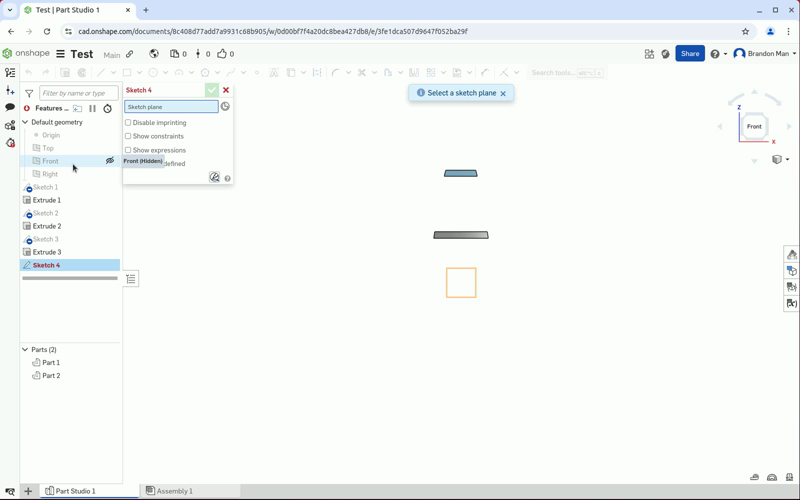
click(73, 163)
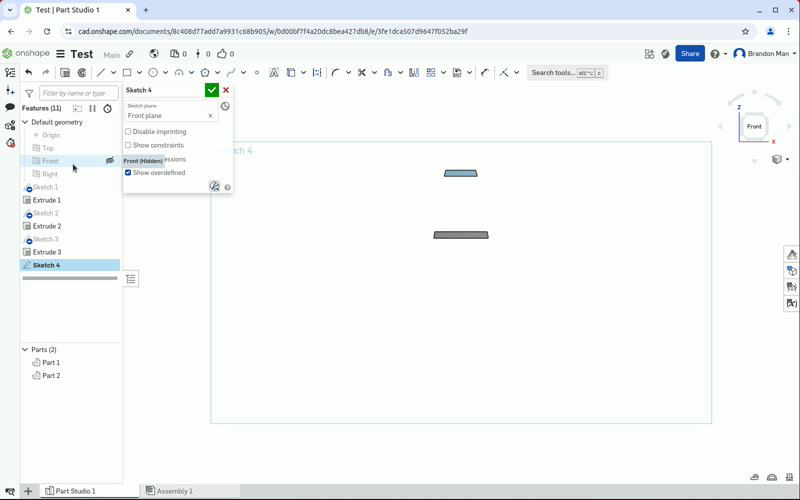
mouse_move(73, 352)
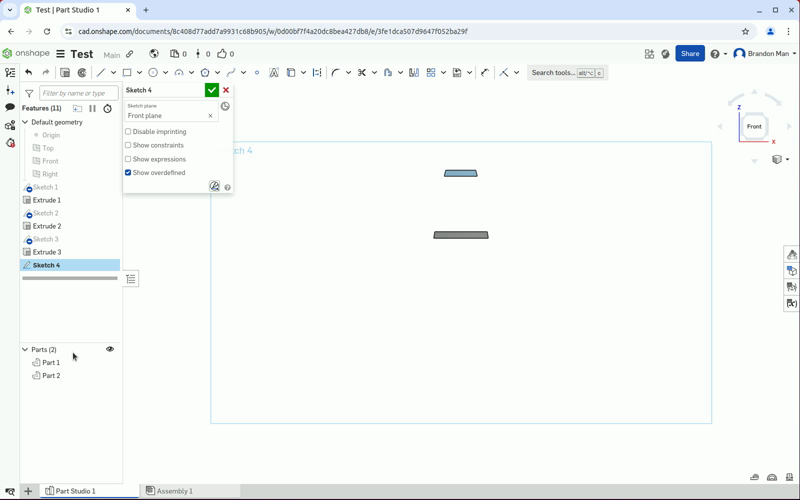
key(y)
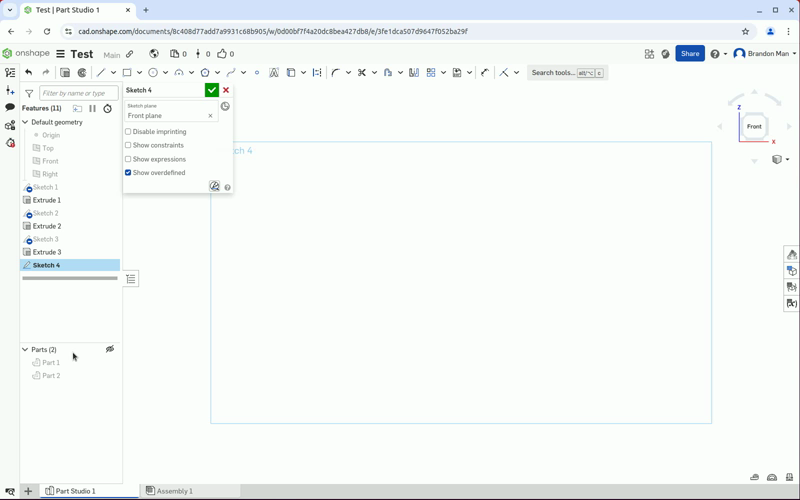
key(l)
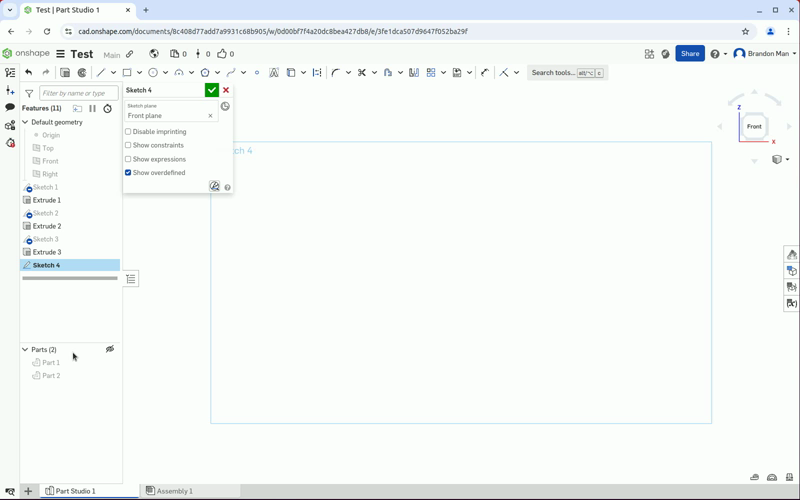
key_down(shift)
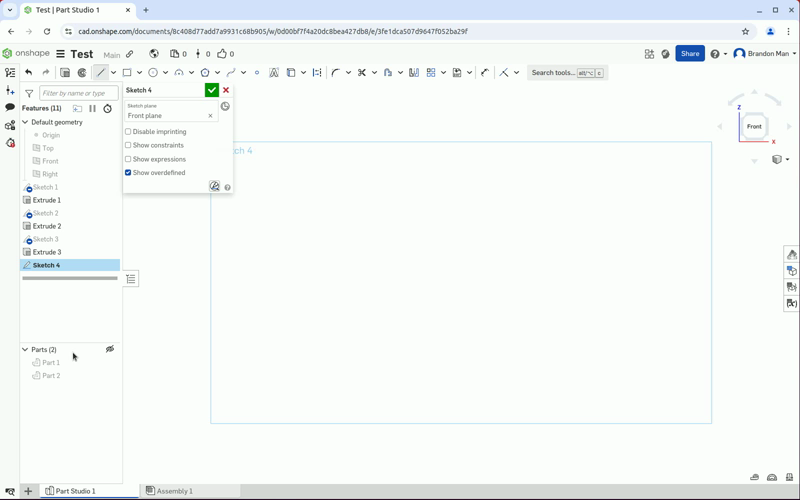
mouse_move(444, 176)
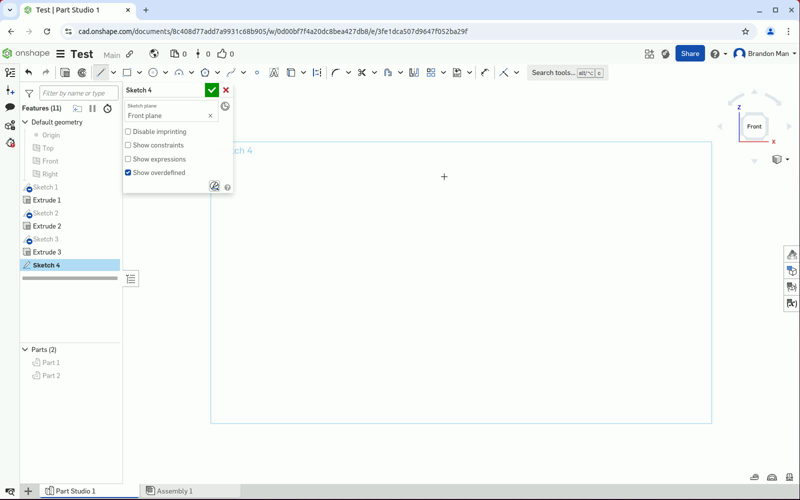
click(444, 176)
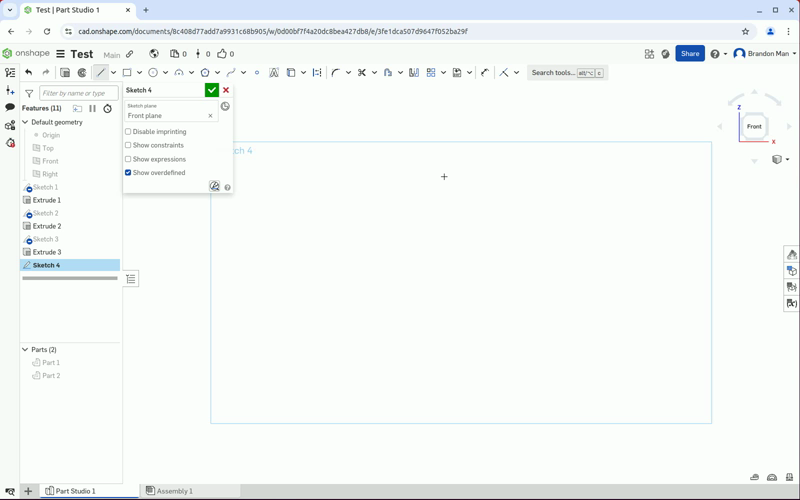
key_up(shift)
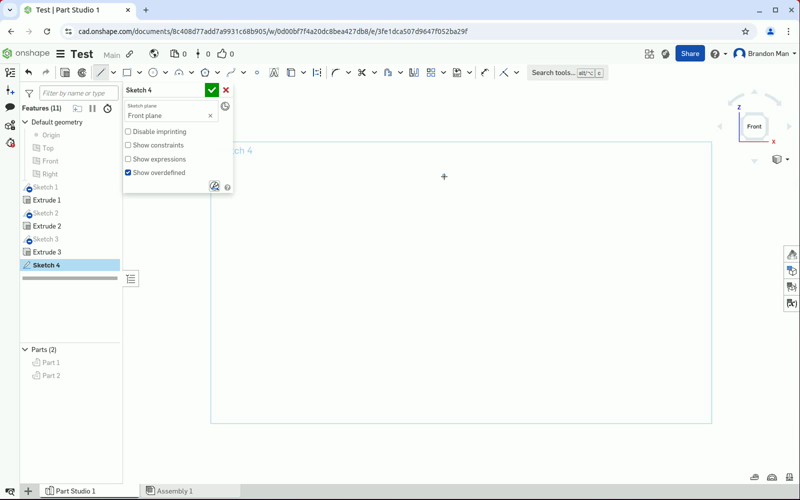
key_down(shift)
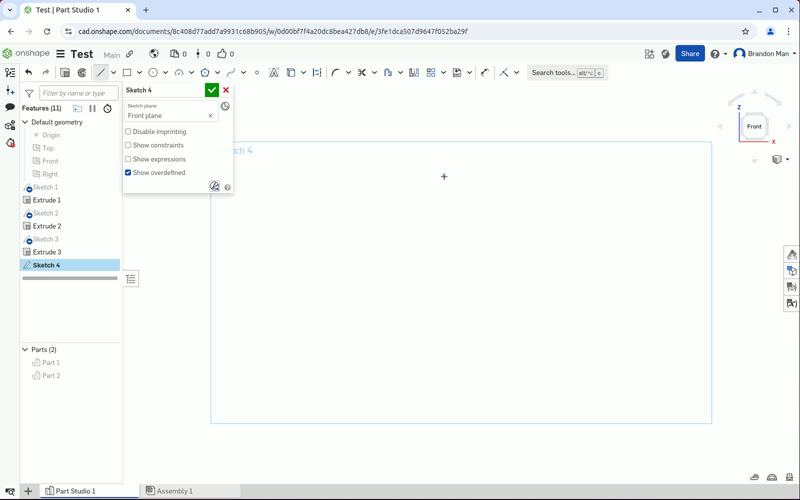
mouse_move(474, 176)
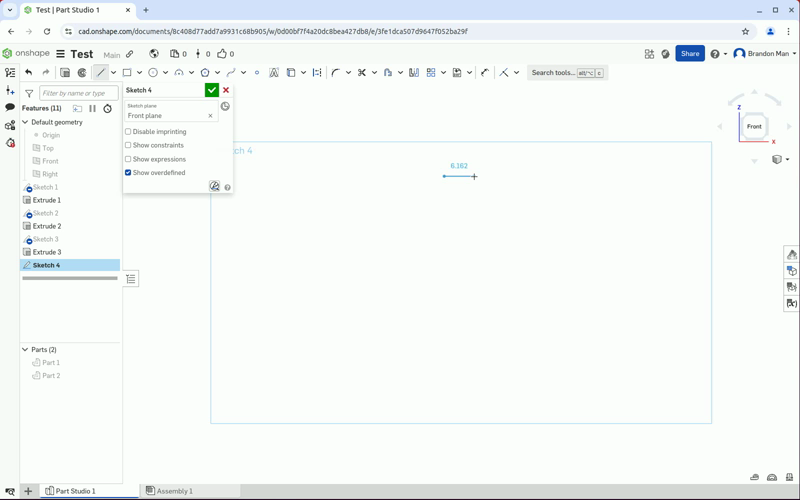
mouse_move(451, 176)
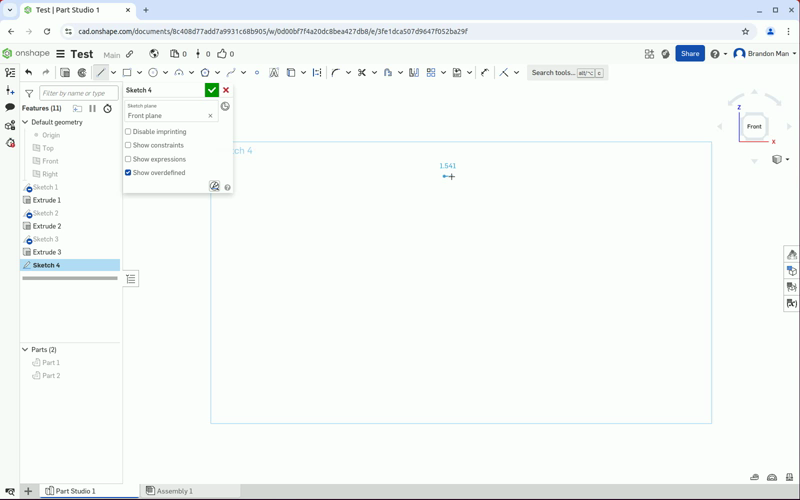
scroll(6)
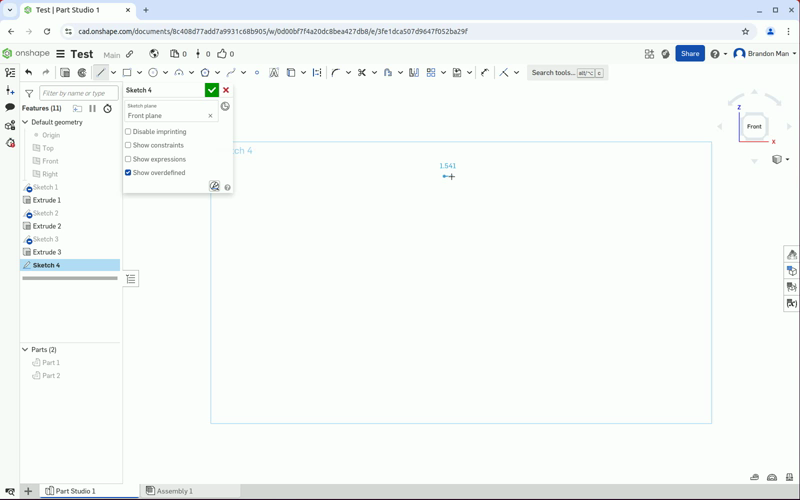
scroll(6)
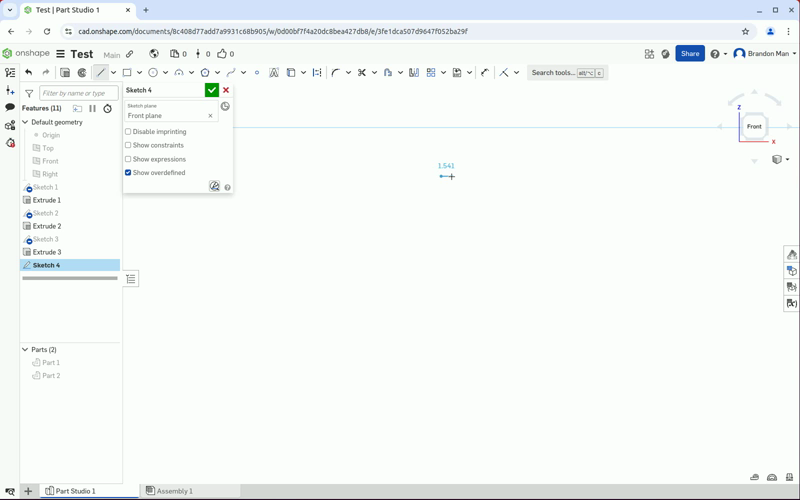
scroll(6)
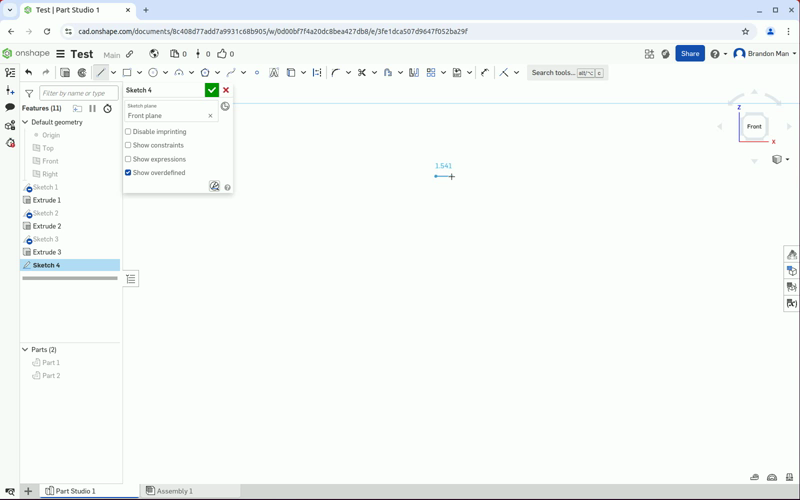
scroll(6)
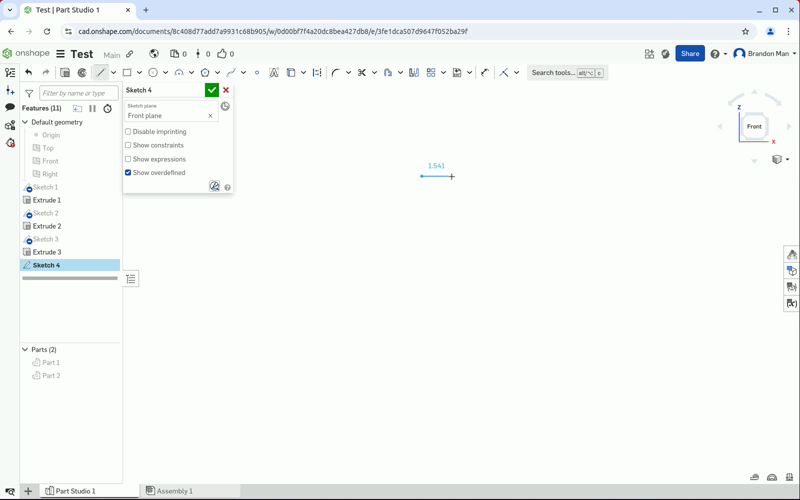
scroll(6)
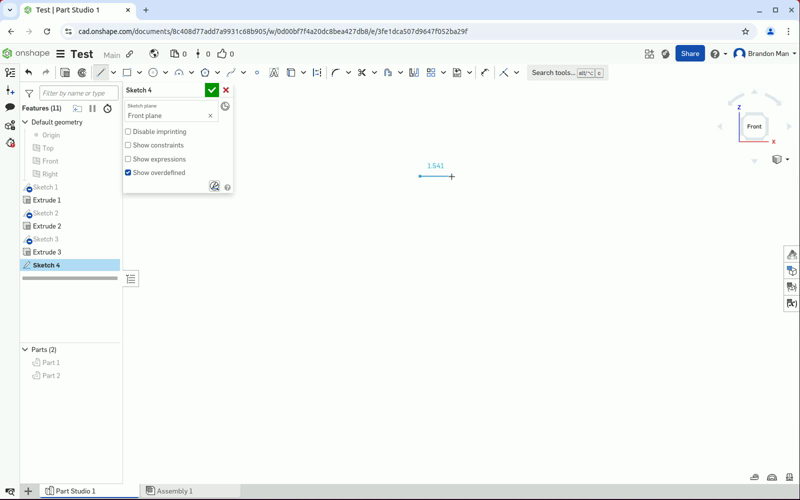
scroll(6)
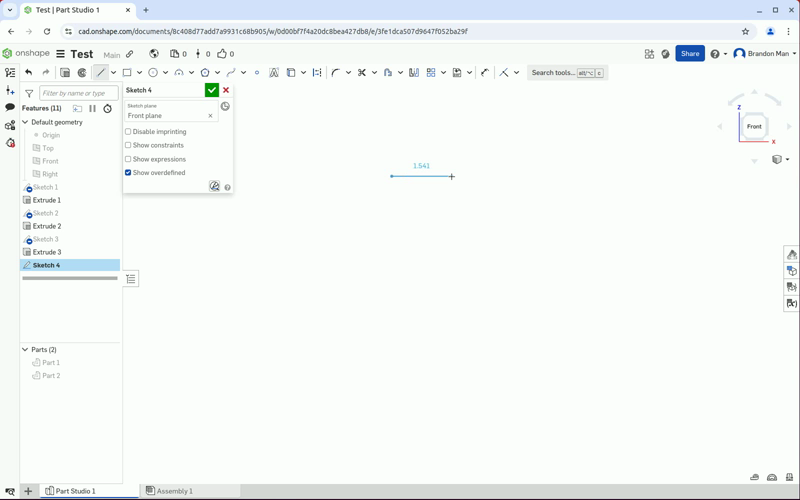
scroll(6)
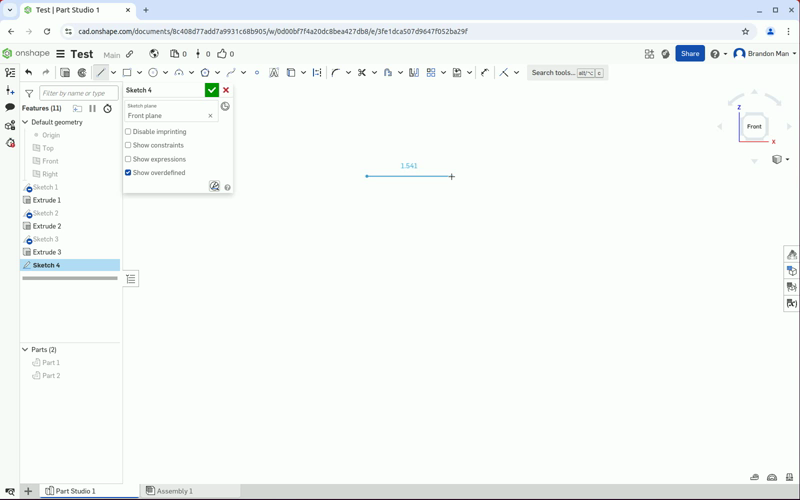
click(451, 176)
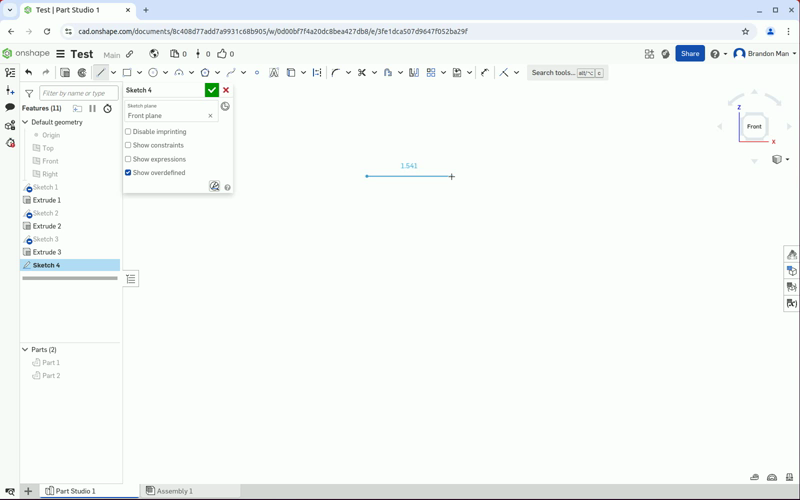
scroll(-6)
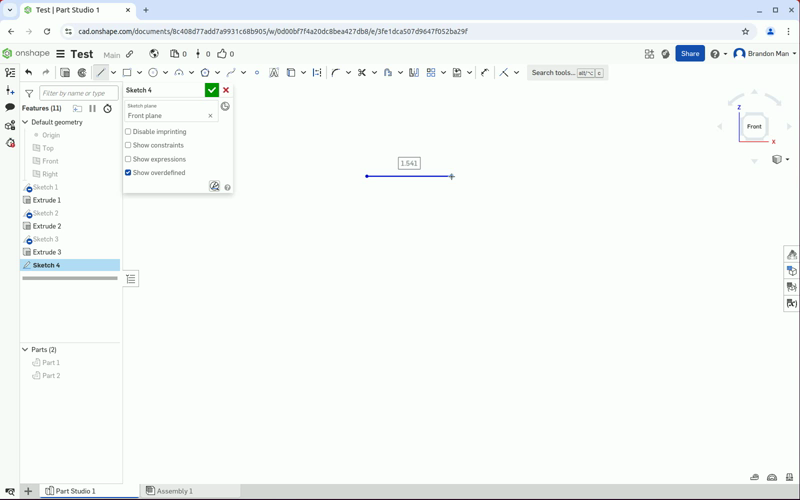
scroll(-6)
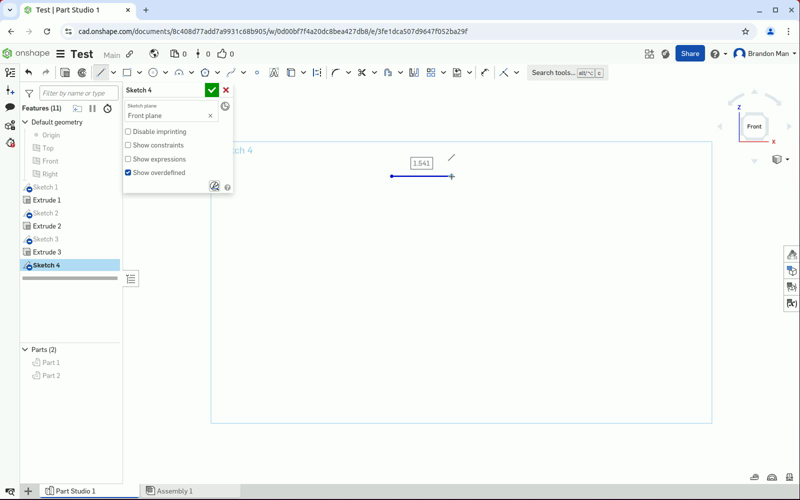
scroll(-6)
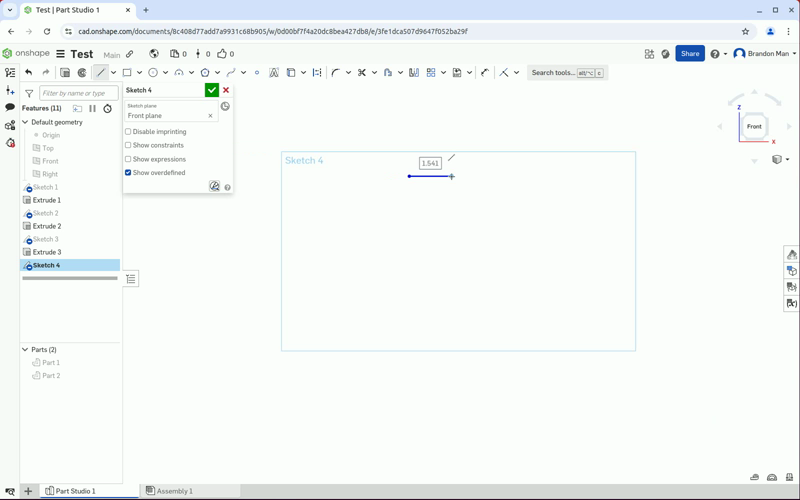
scroll(-6)
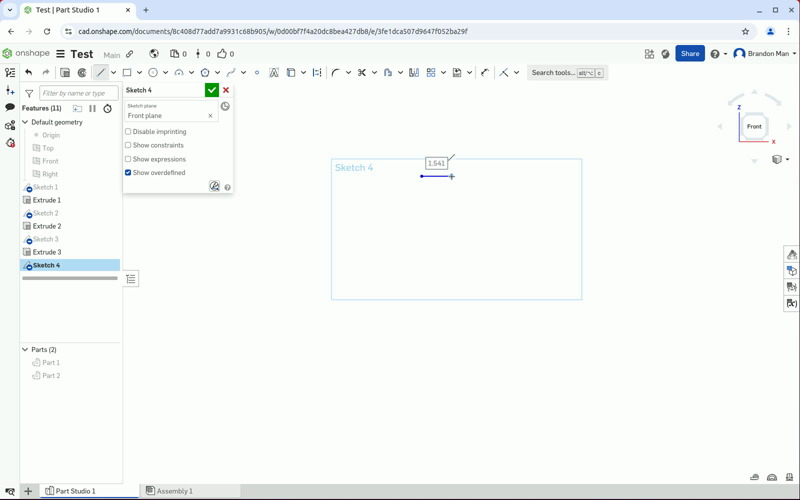
scroll(-6)
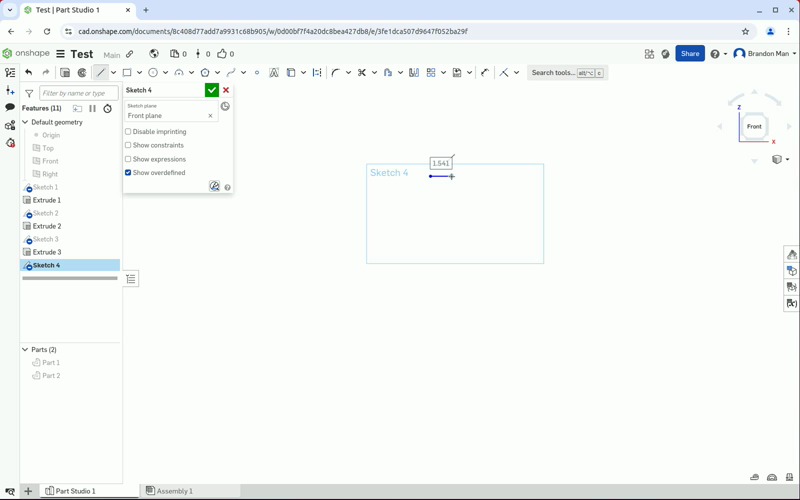
scroll(-6)
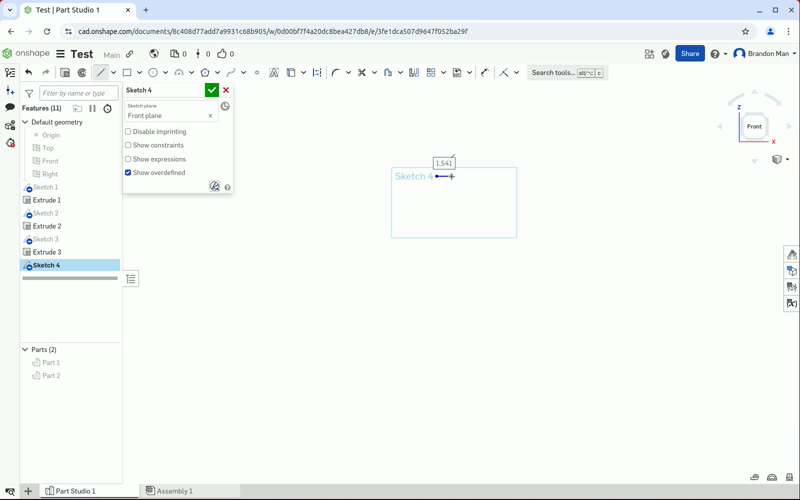
scroll(-6)
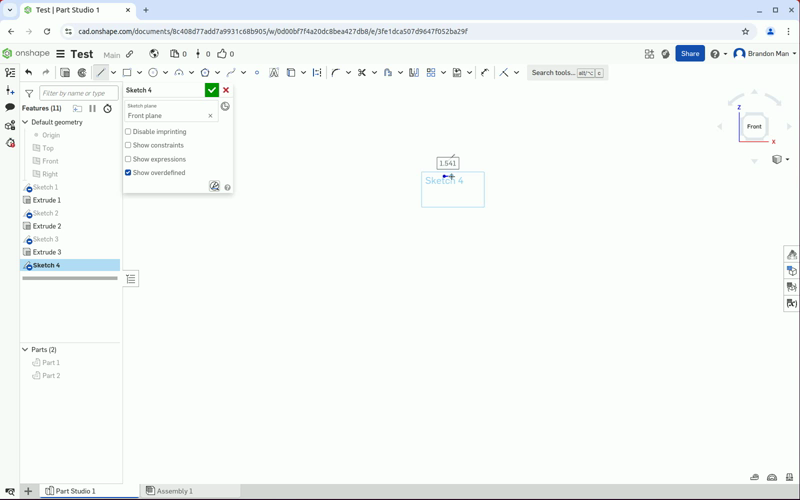
key_up(shift)
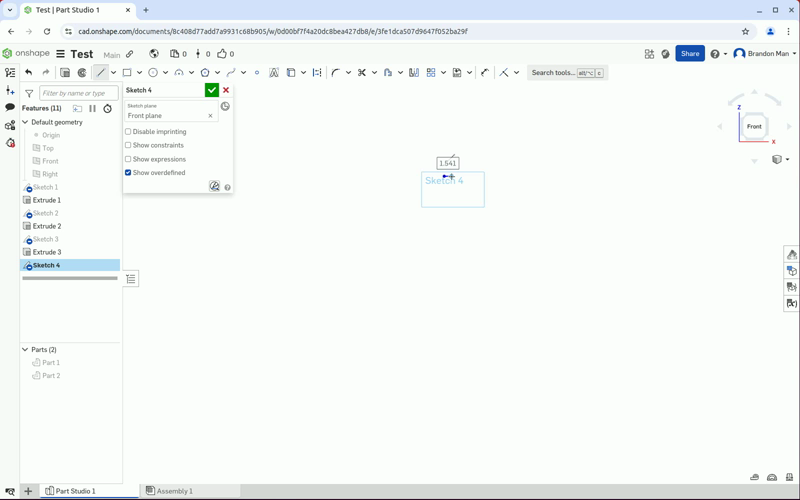
key_down(shift)
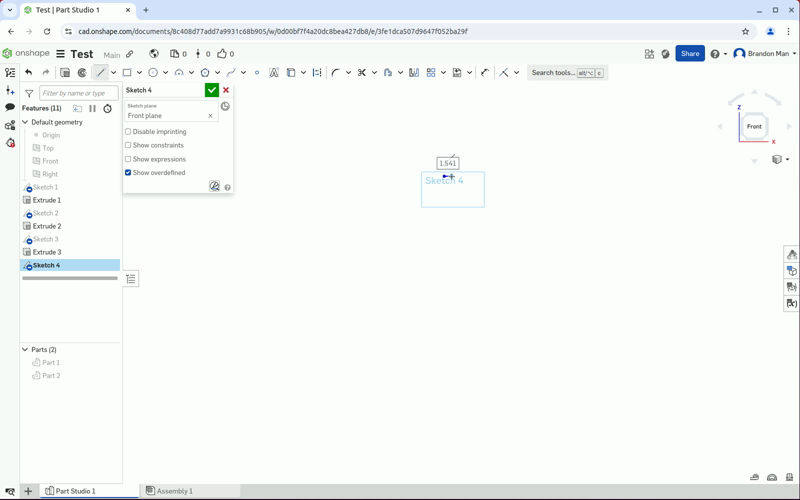
mouse_move(481, 176)
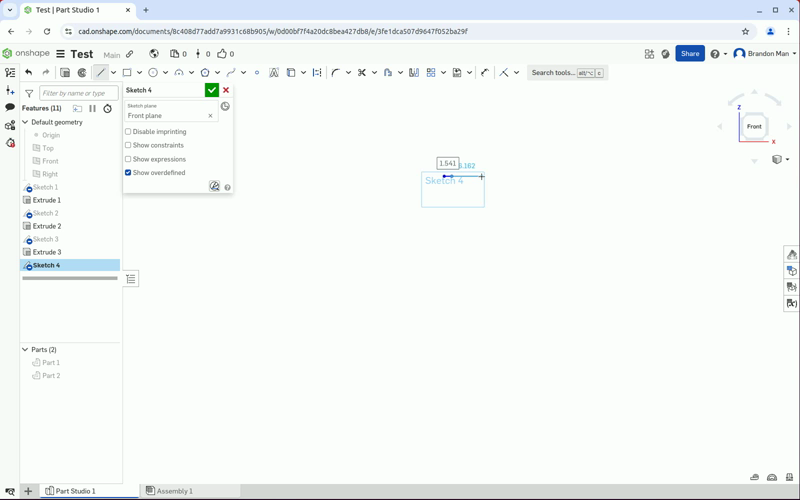
mouse_move(452, 169)
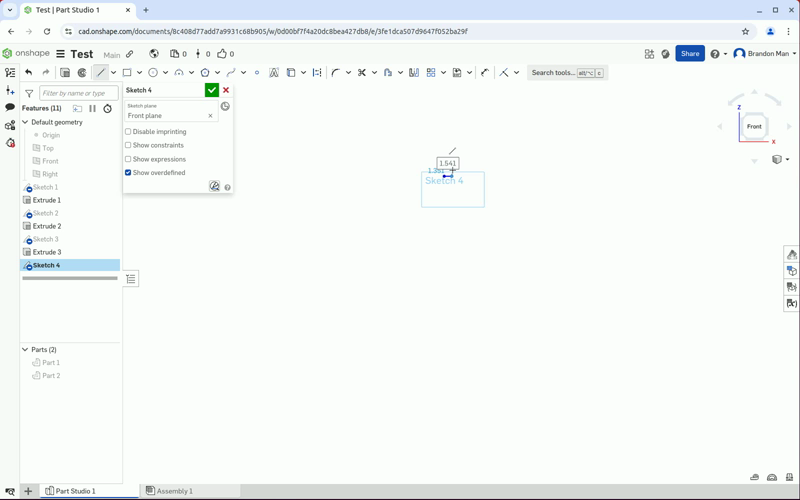
scroll(6)
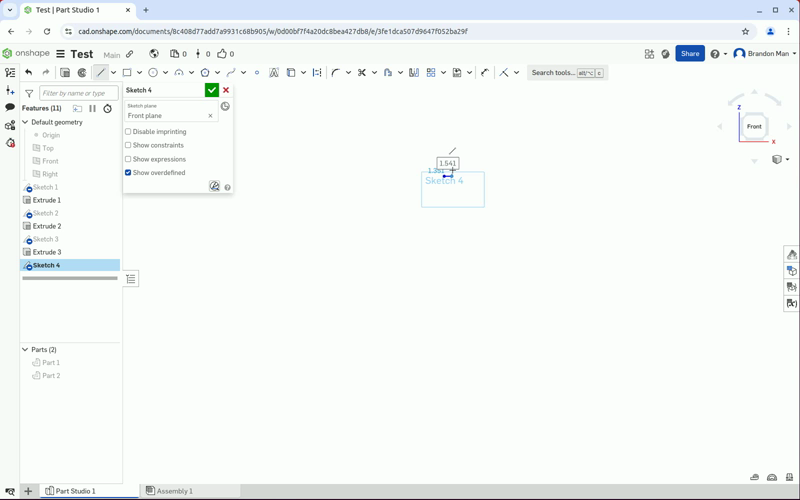
scroll(6)
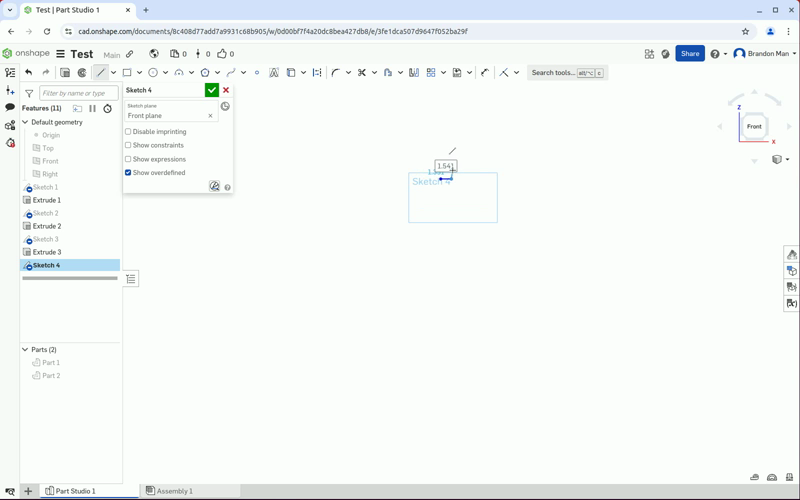
scroll(6)
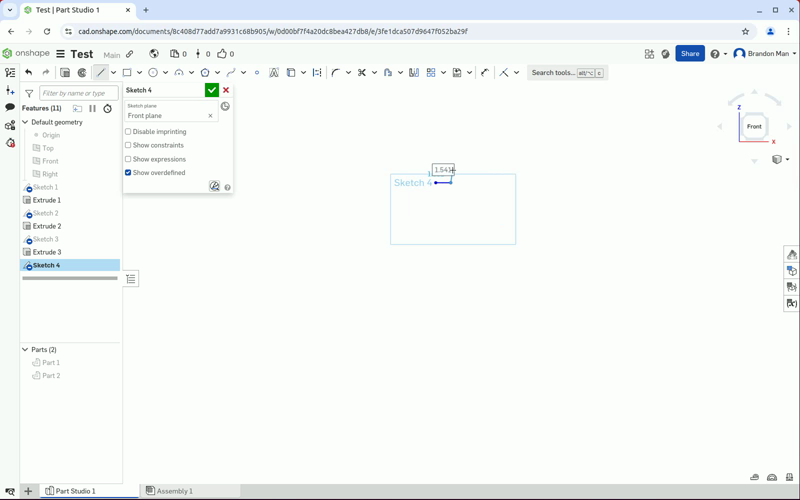
scroll(6)
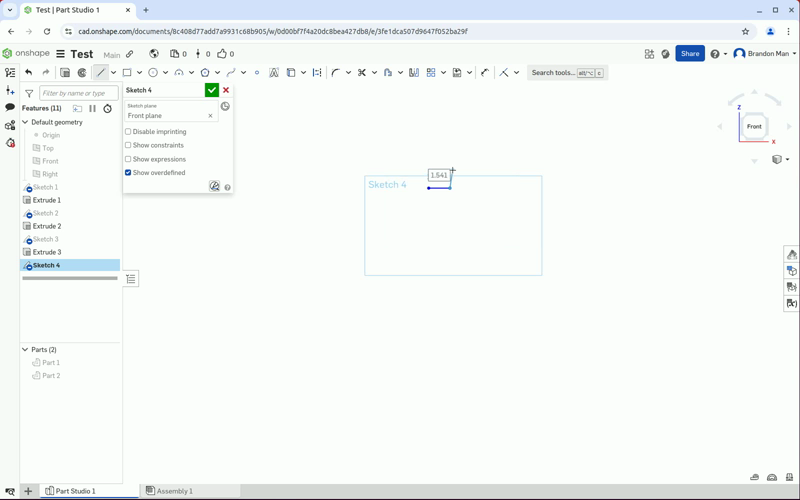
scroll(6)
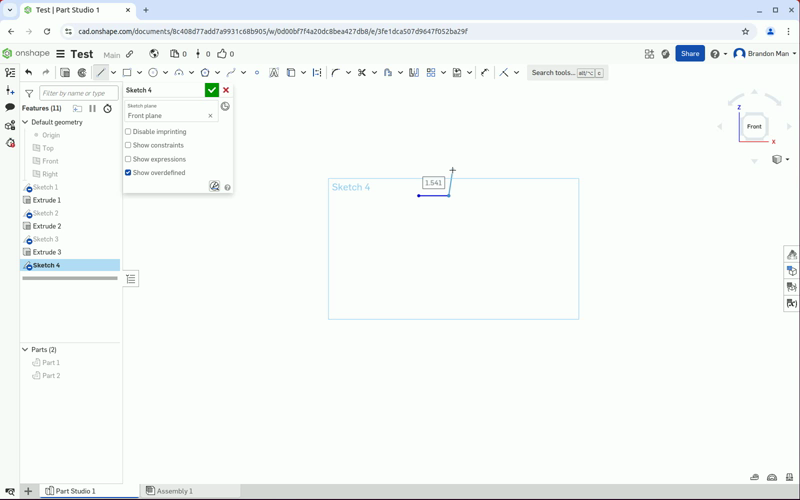
scroll(6)
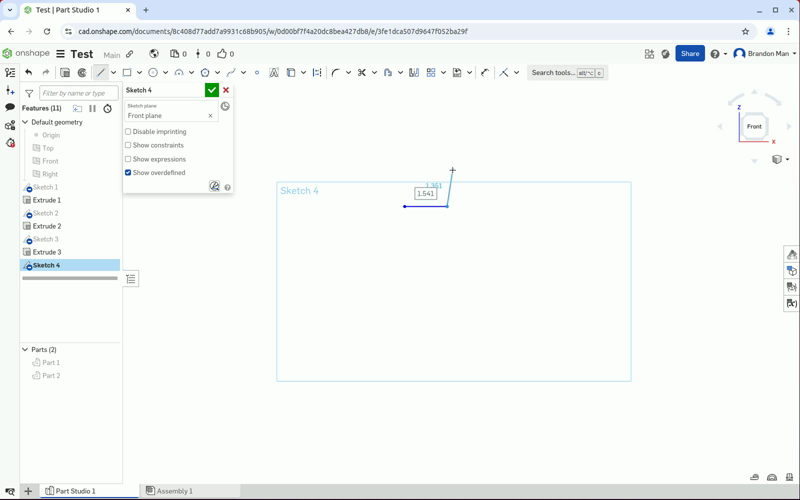
scroll(6)
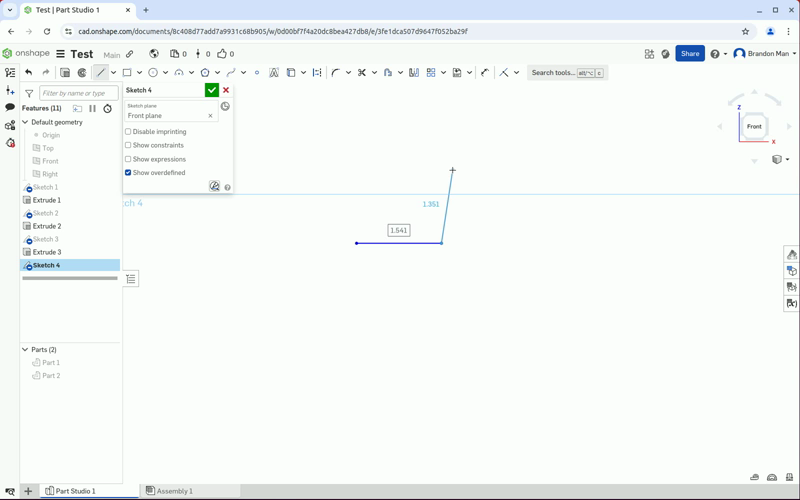
click(452, 169)
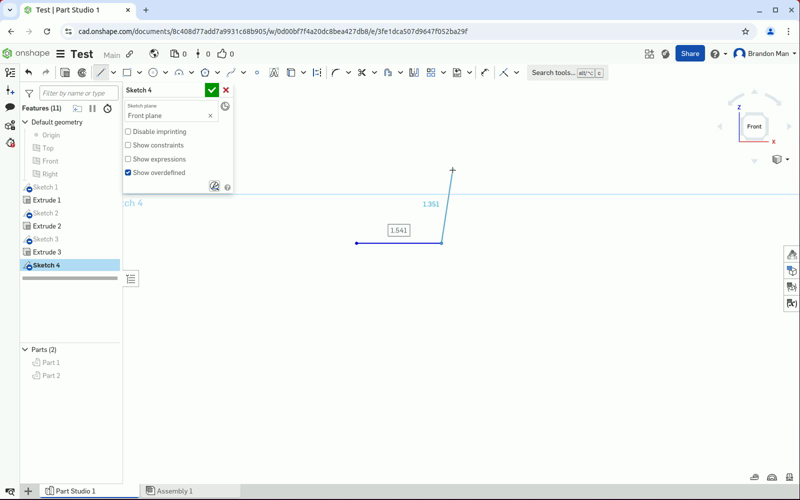
scroll(-6)
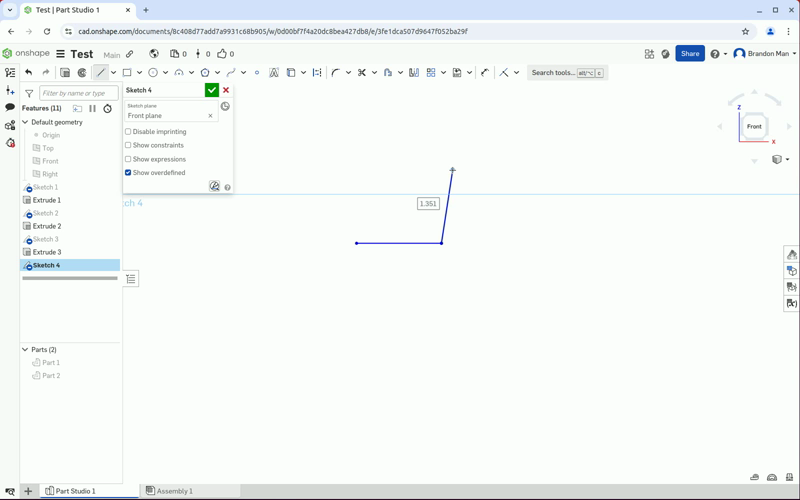
scroll(-6)
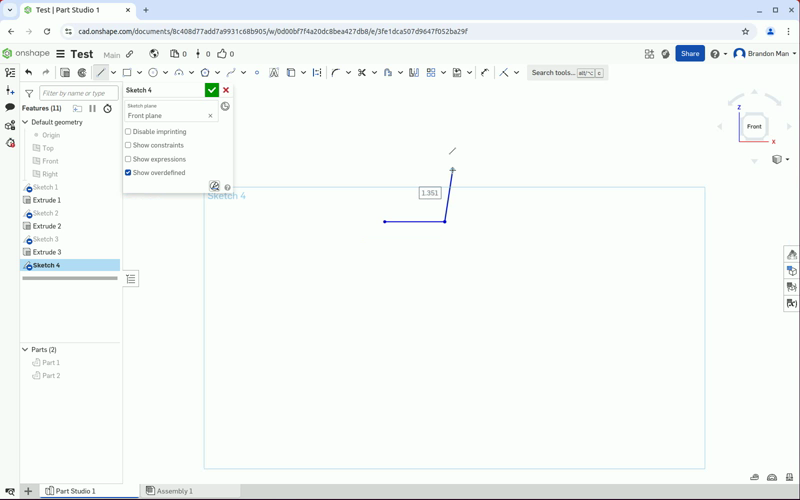
scroll(-6)
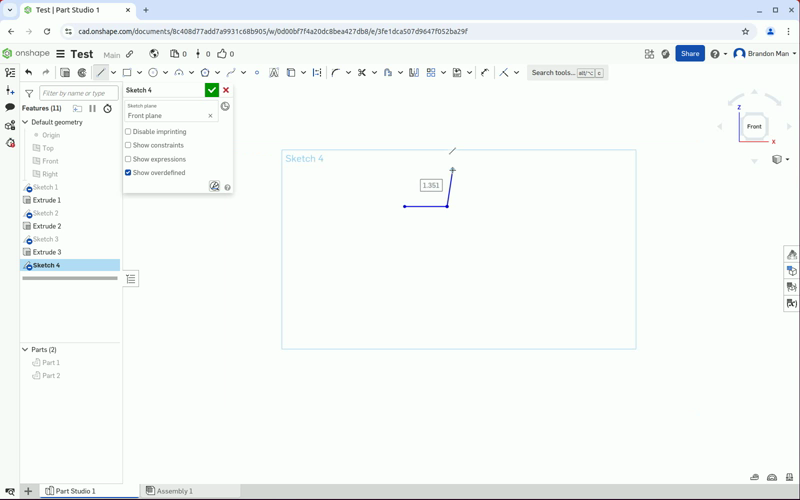
scroll(-6)
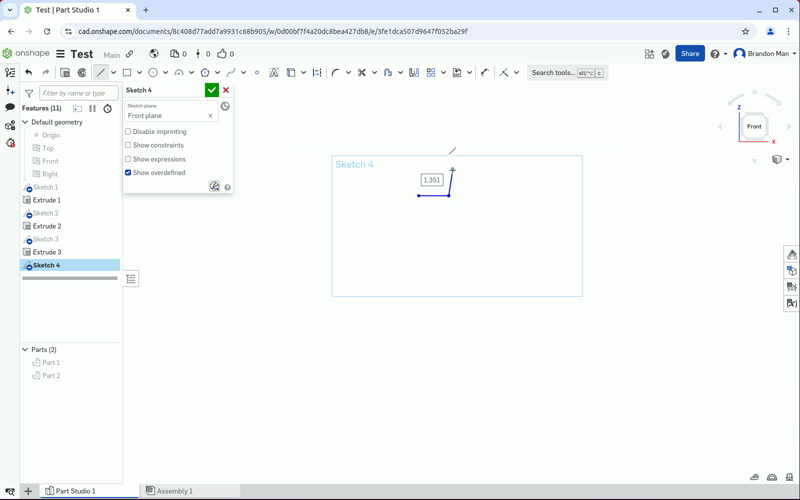
scroll(-6)
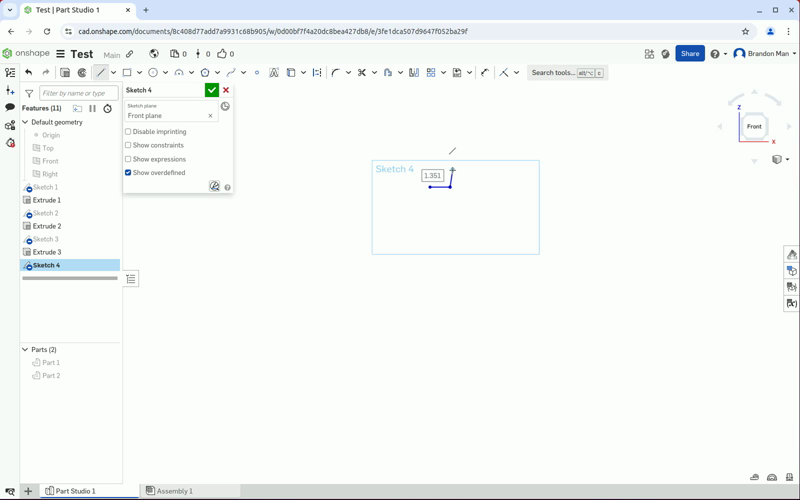
scroll(-6)
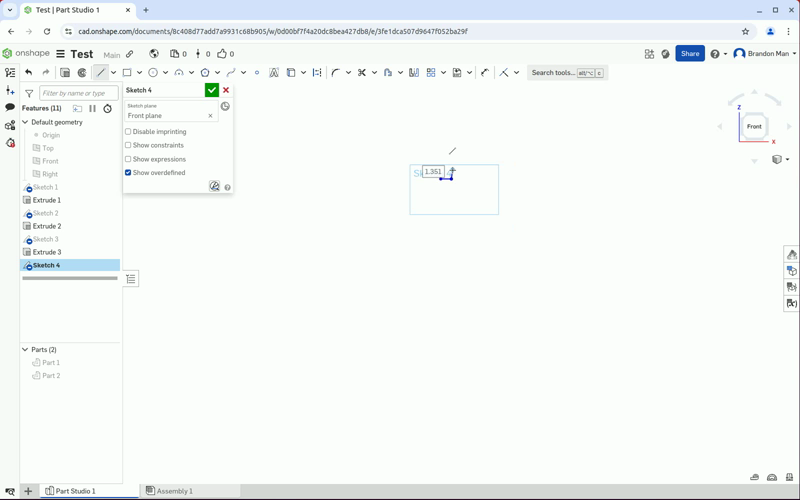
scroll(-6)
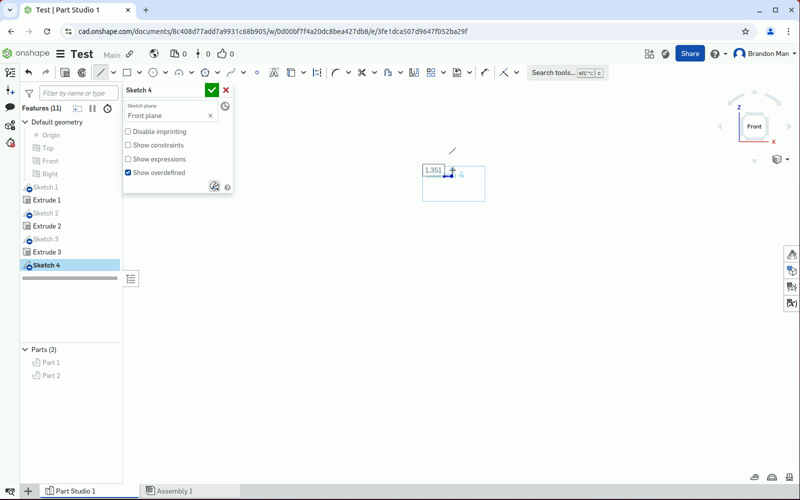
key_up(shift)
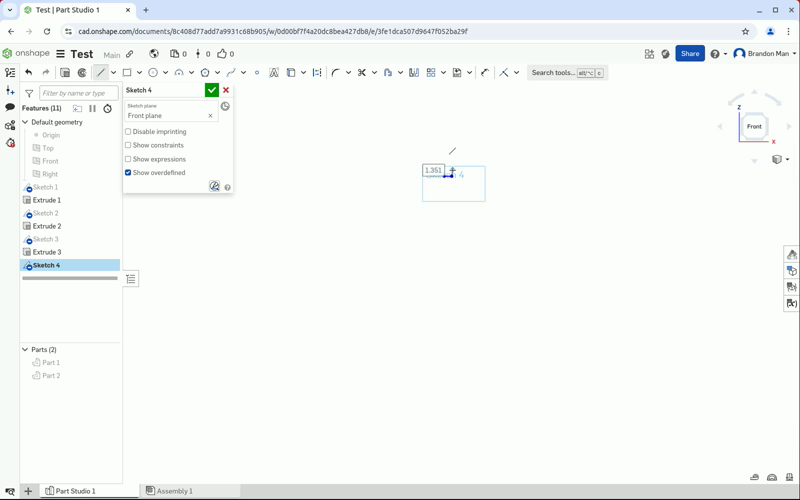
key_down(shift)
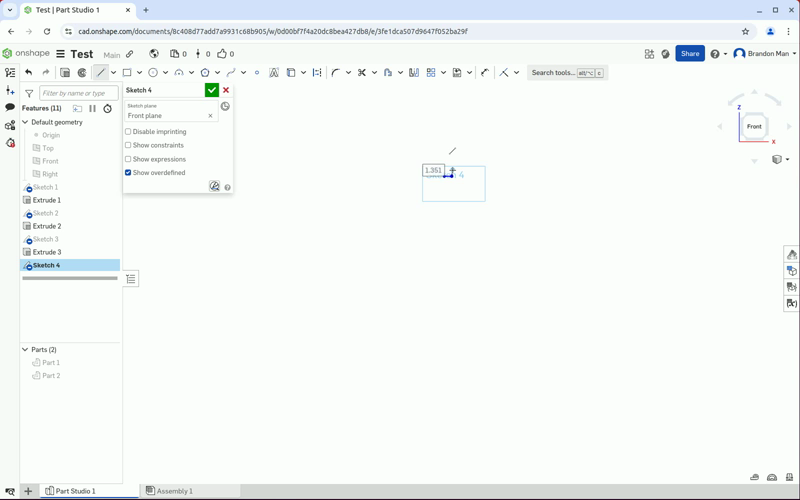
mouse_move(482, 169)
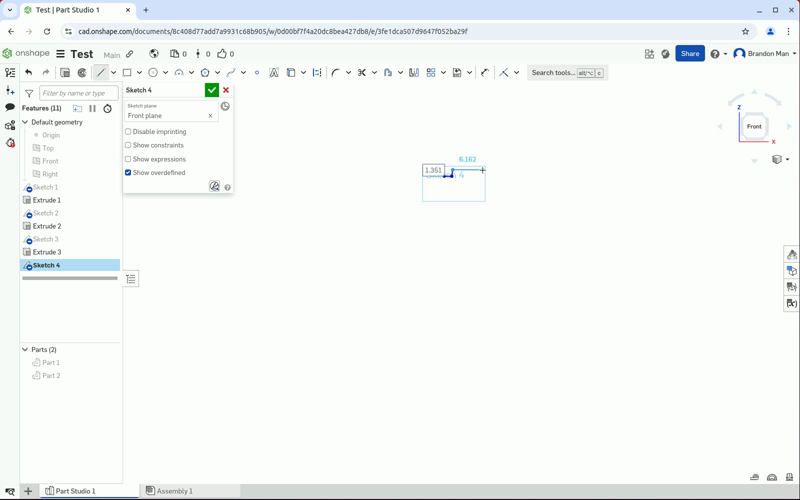
mouse_move(445, 169)
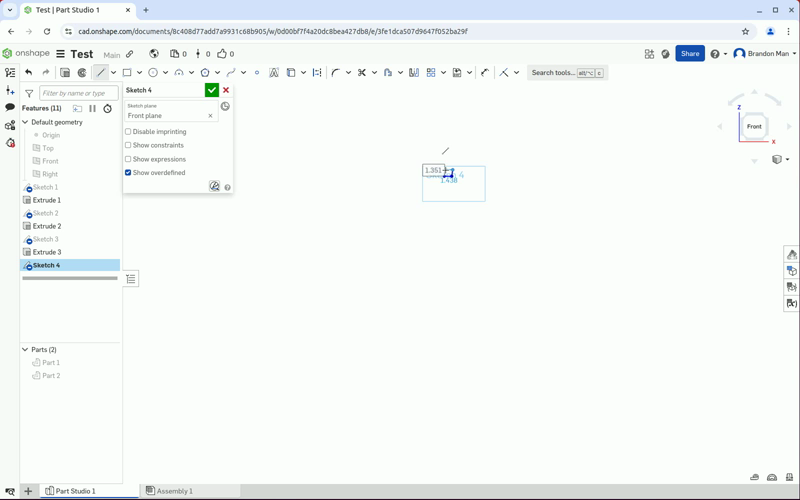
scroll(6)
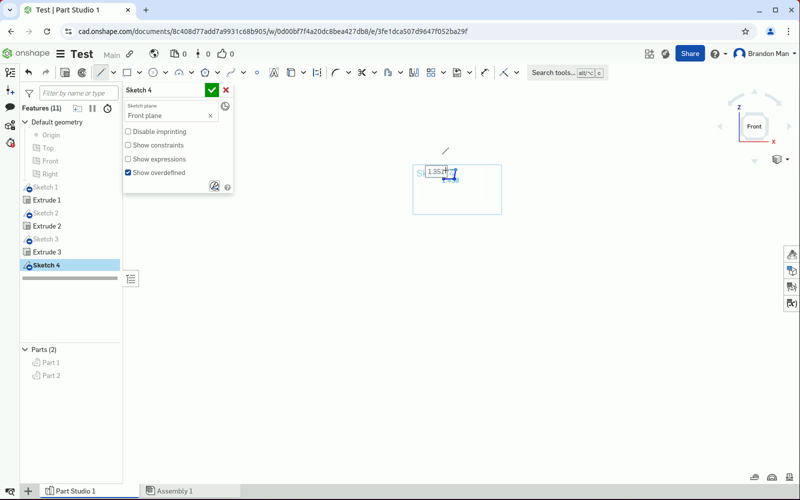
scroll(6)
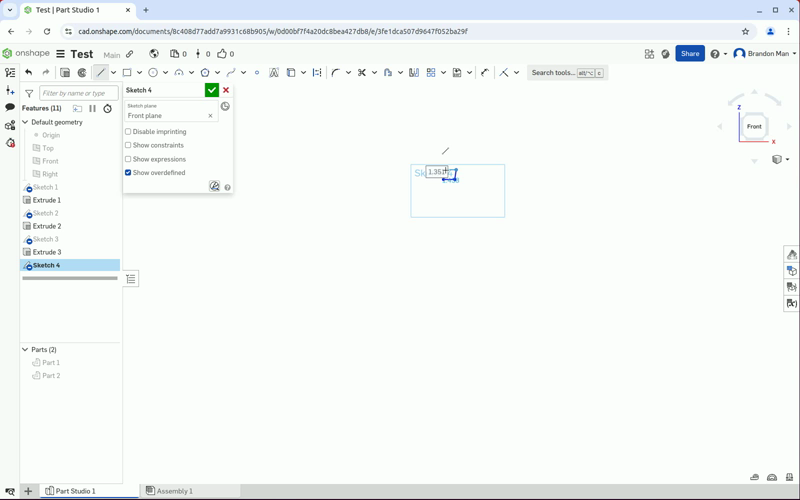
scroll(6)
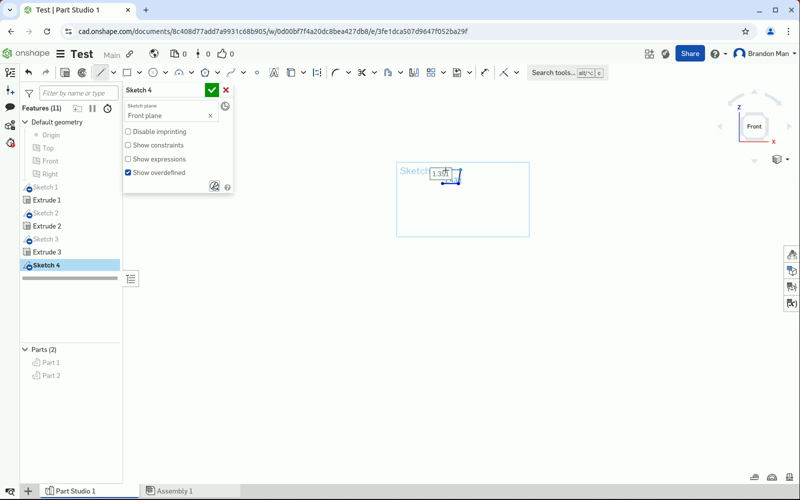
scroll(6)
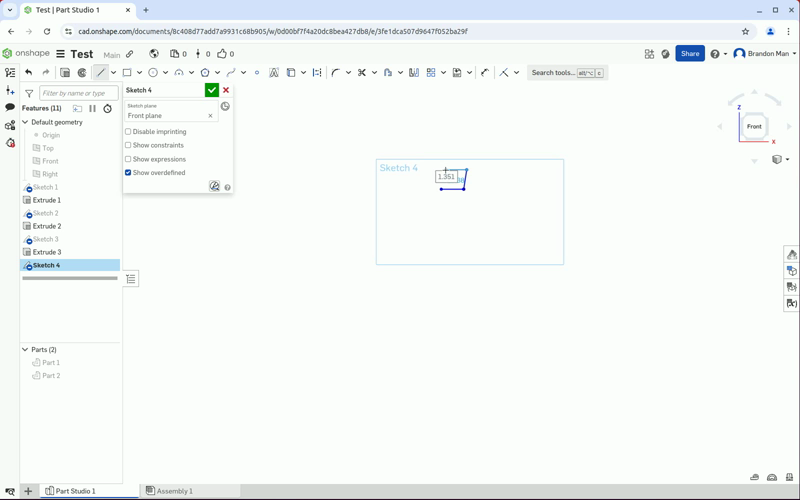
scroll(6)
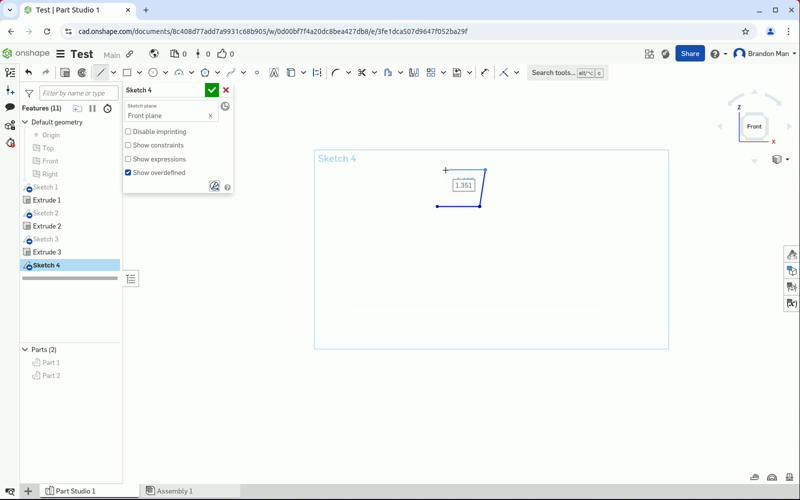
scroll(6)
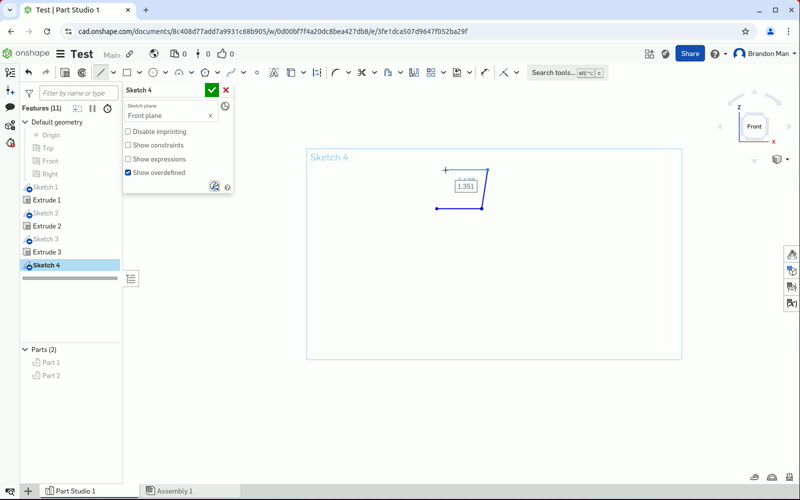
scroll(6)
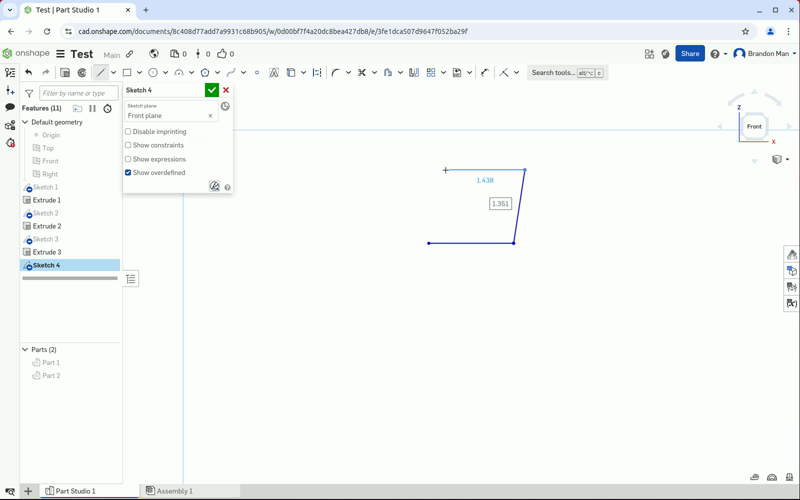
click(445, 169)
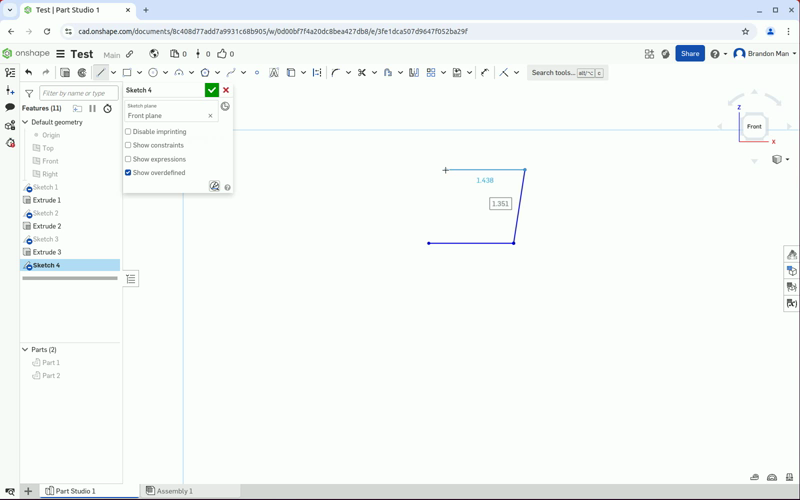
scroll(-6)
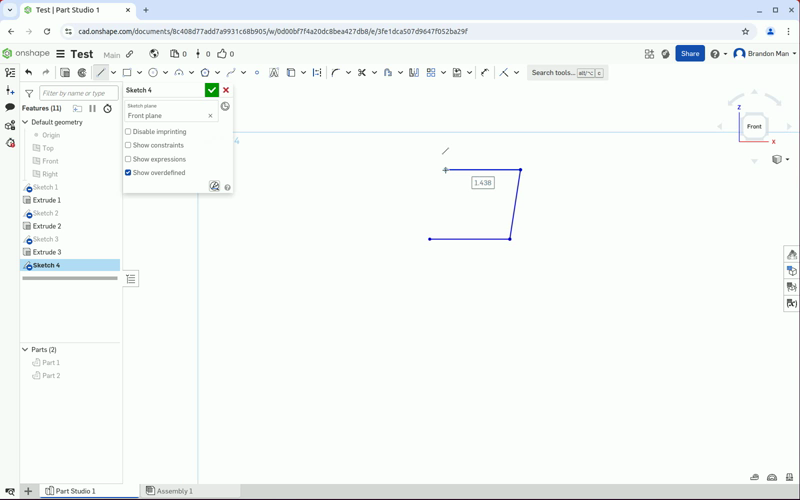
scroll(-6)
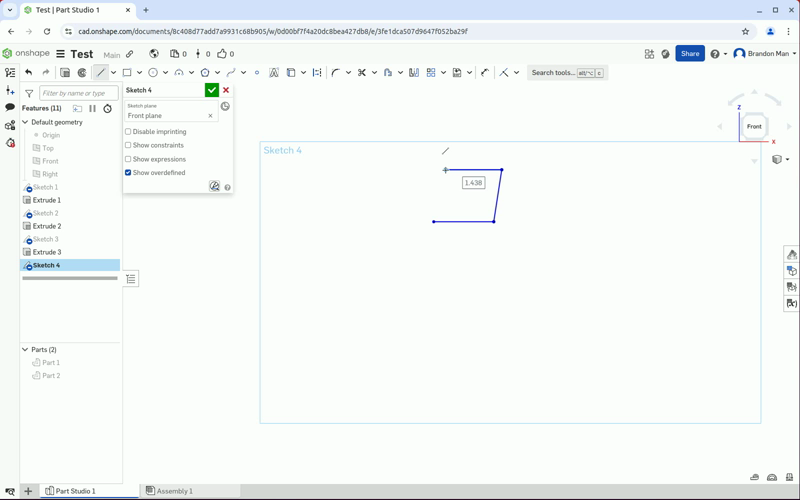
scroll(-6)
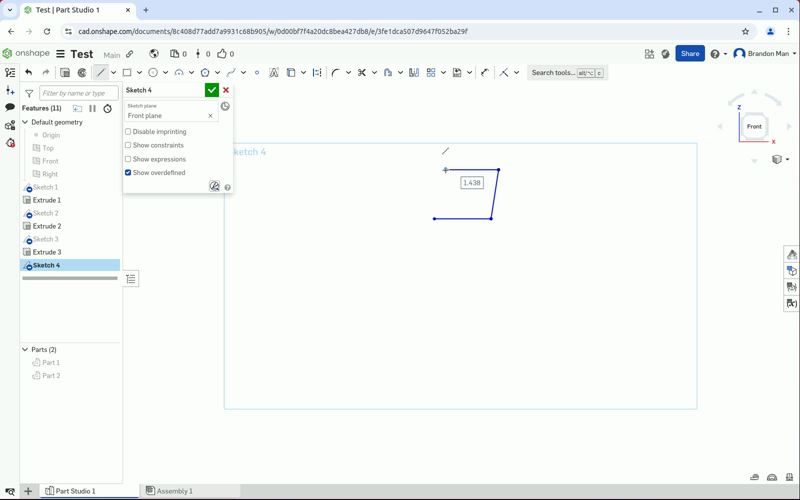
scroll(-6)
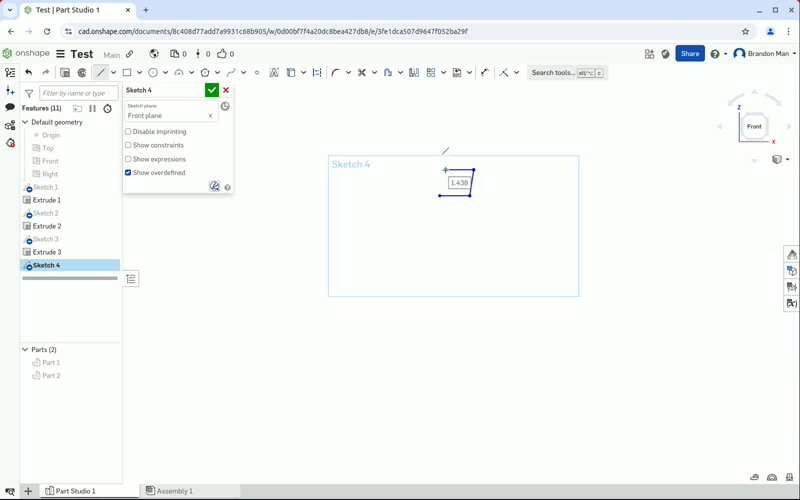
scroll(-6)
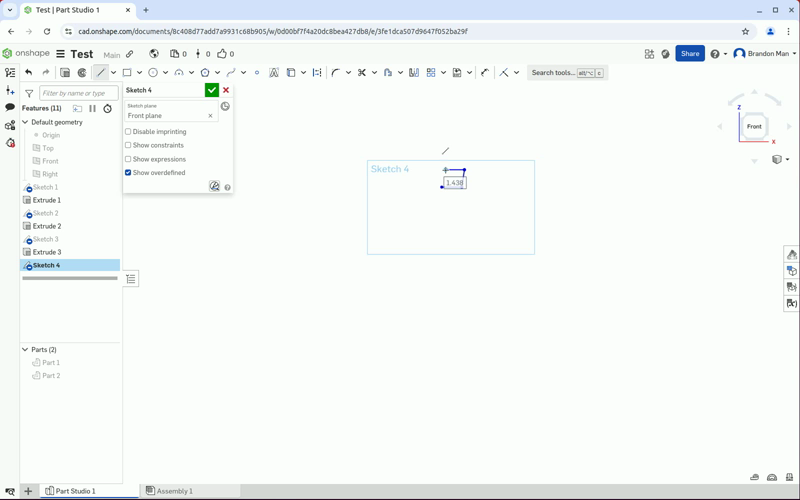
scroll(-6)
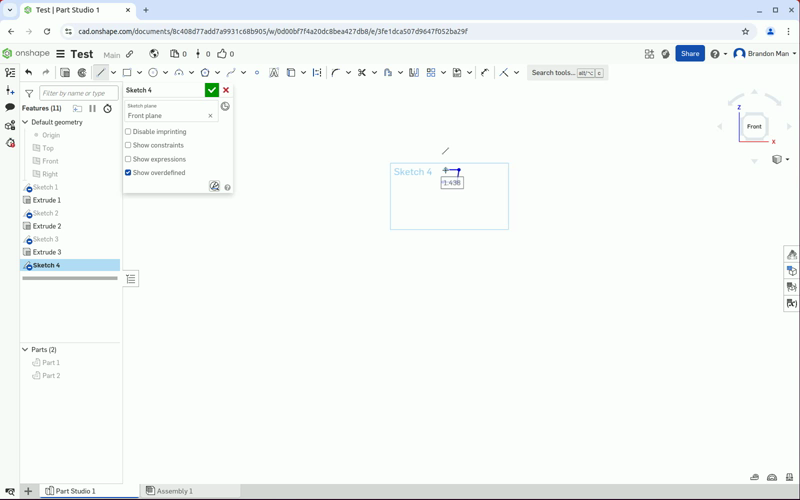
scroll(-6)
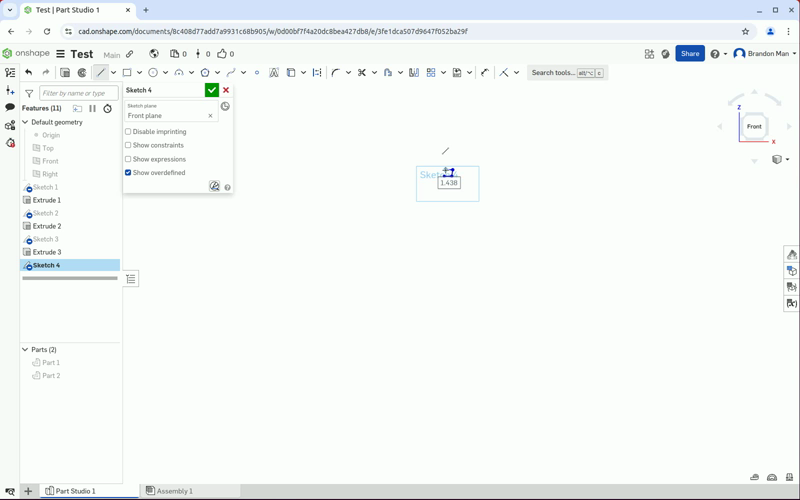
key_up(shift)
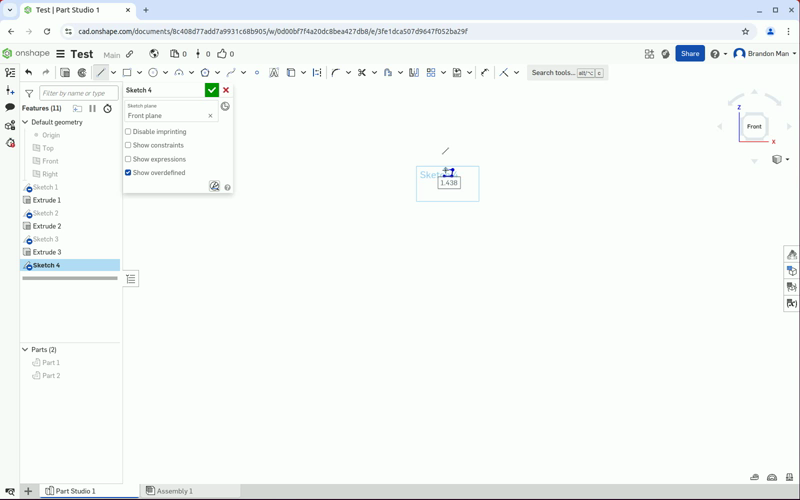
mouse_move(475, 169)
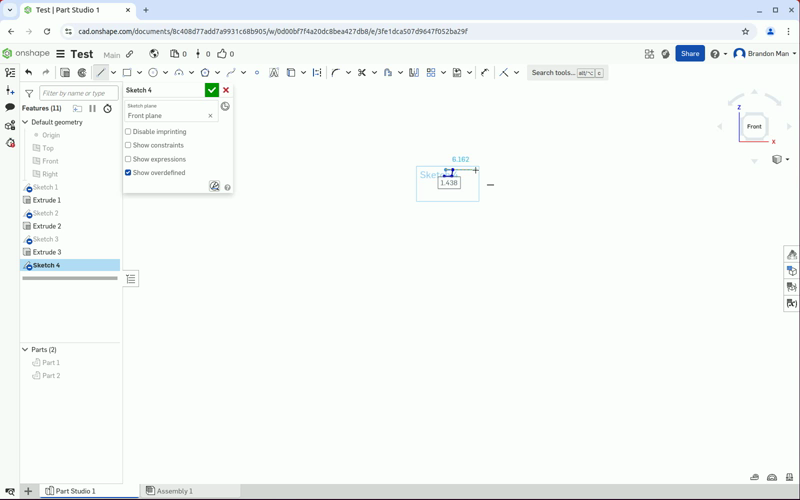
key_down(shift)
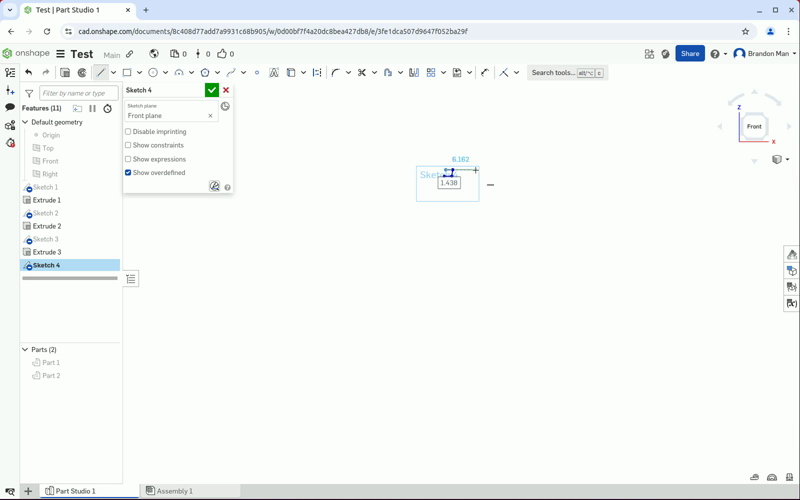
mouse_move(444, 176)
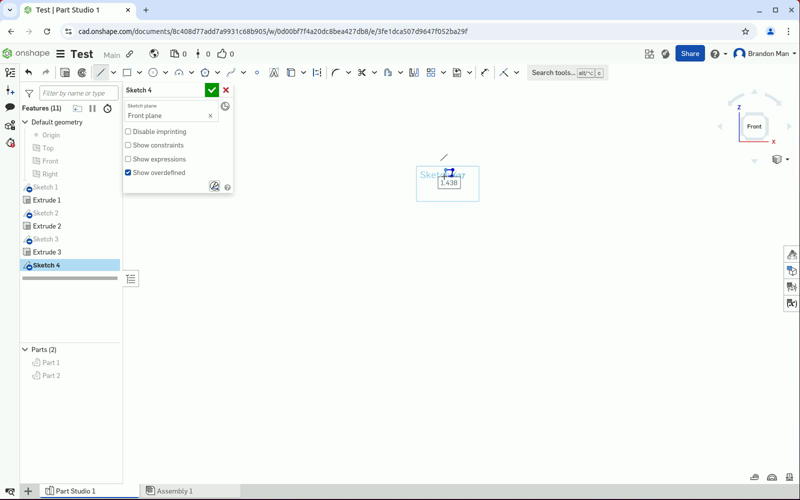
scroll(6)
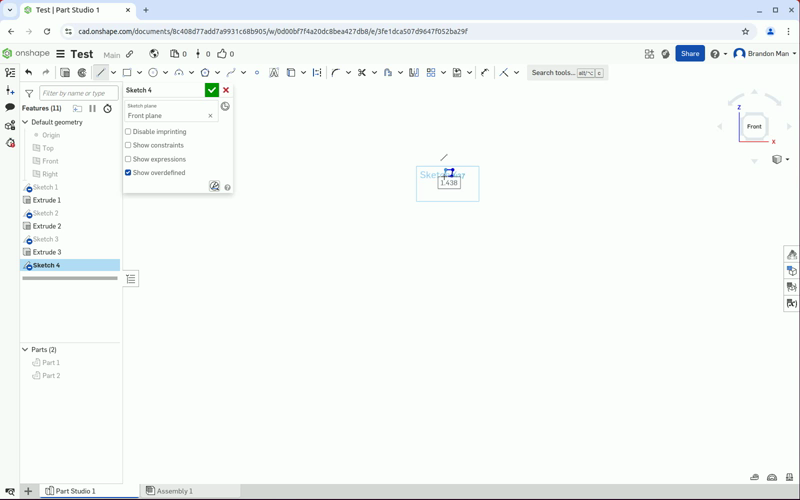
scroll(6)
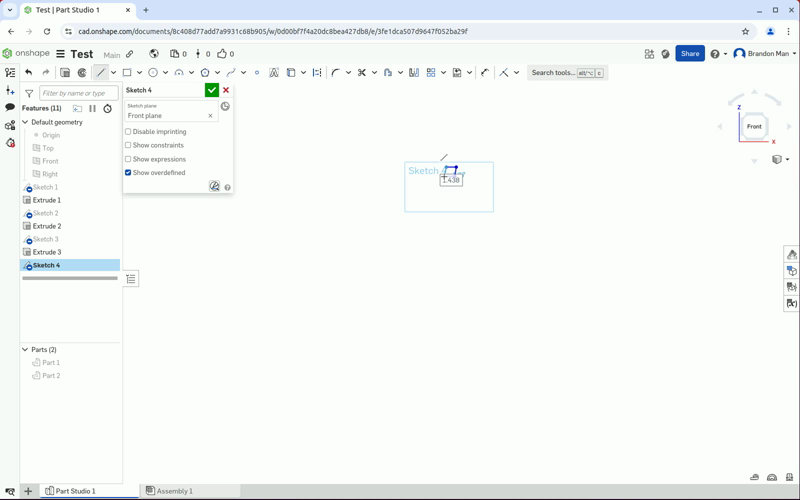
scroll(6)
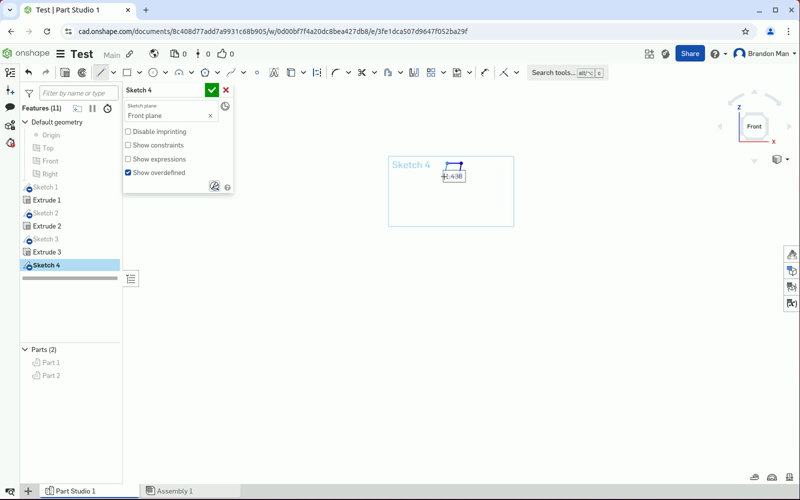
scroll(6)
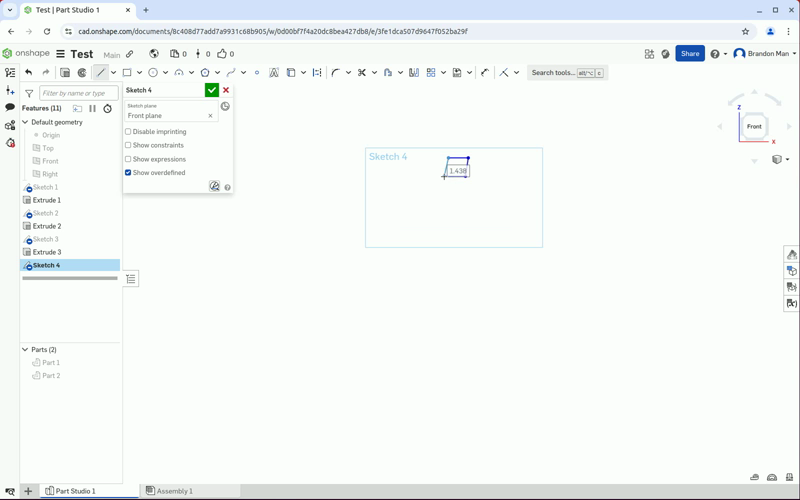
scroll(6)
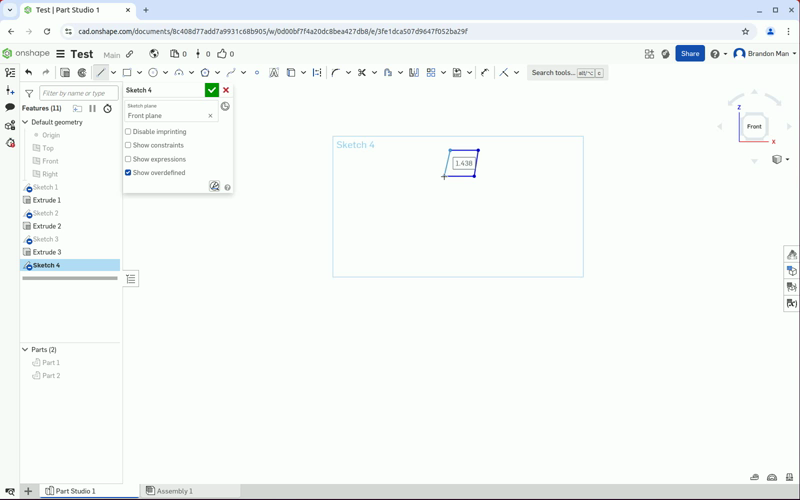
scroll(6)
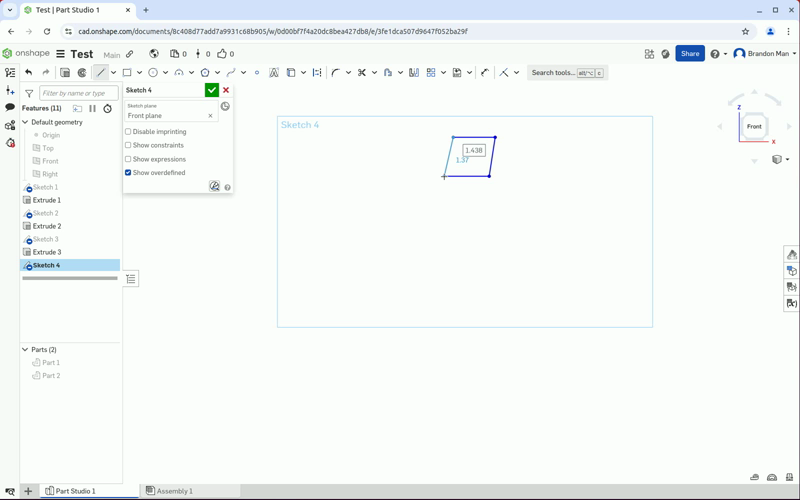
scroll(6)
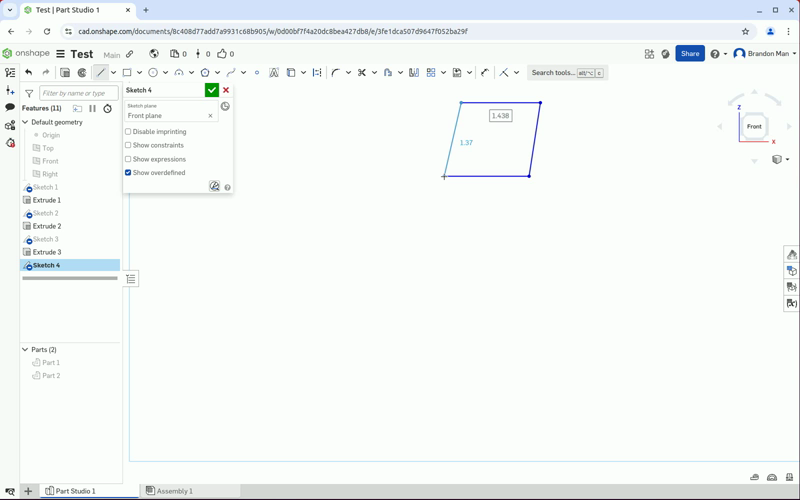
key_up(shift)
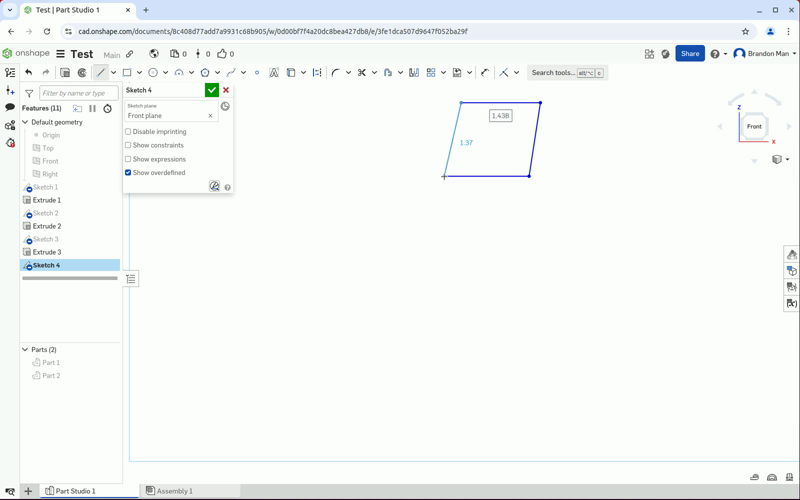
click(444, 176)
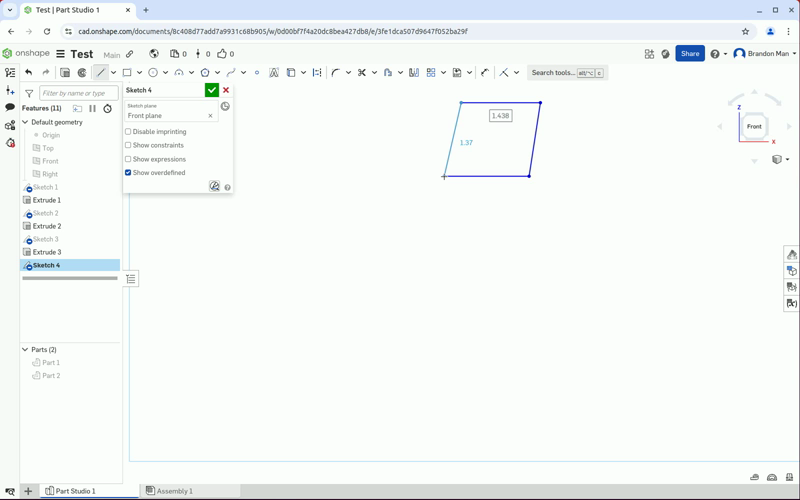
scroll(-6)
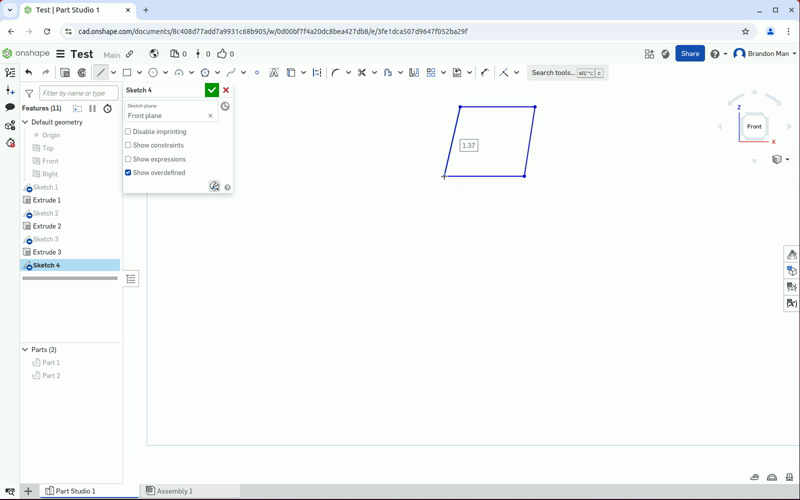
scroll(-6)
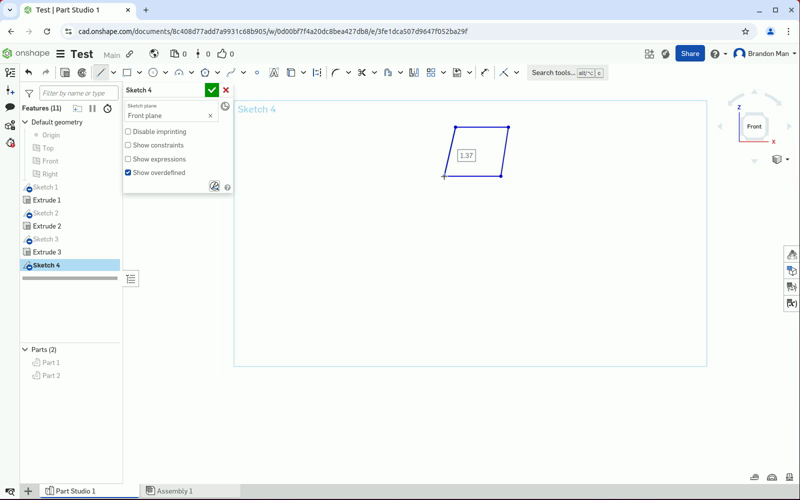
scroll(-6)
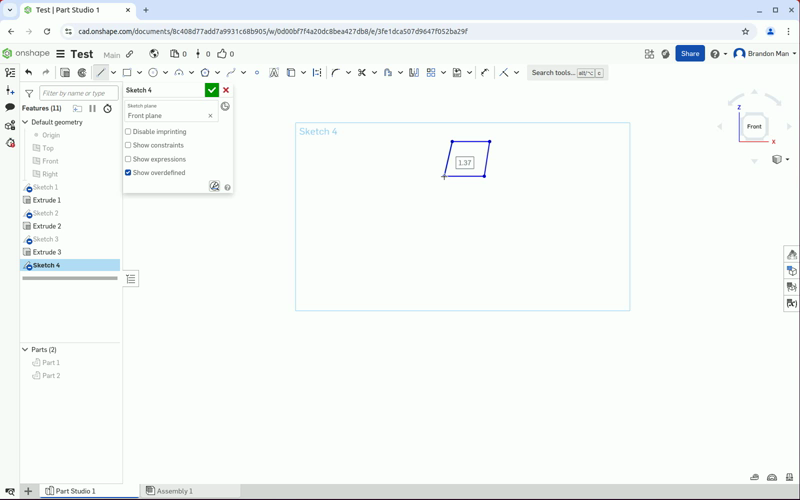
scroll(-6)
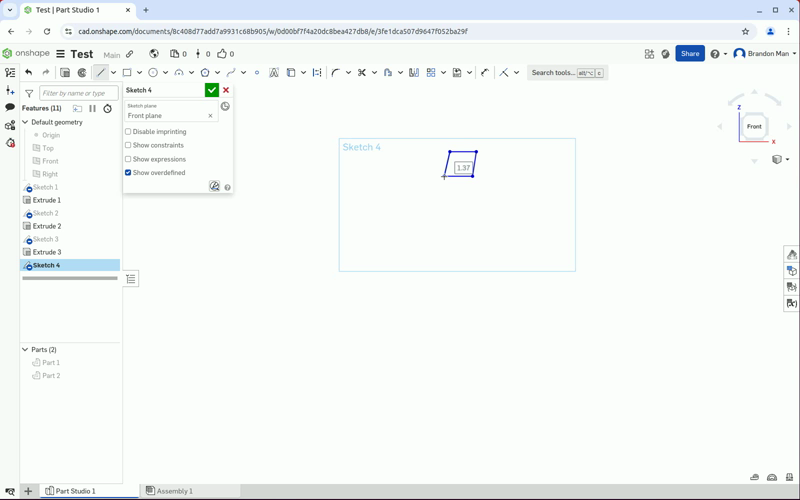
scroll(-6)
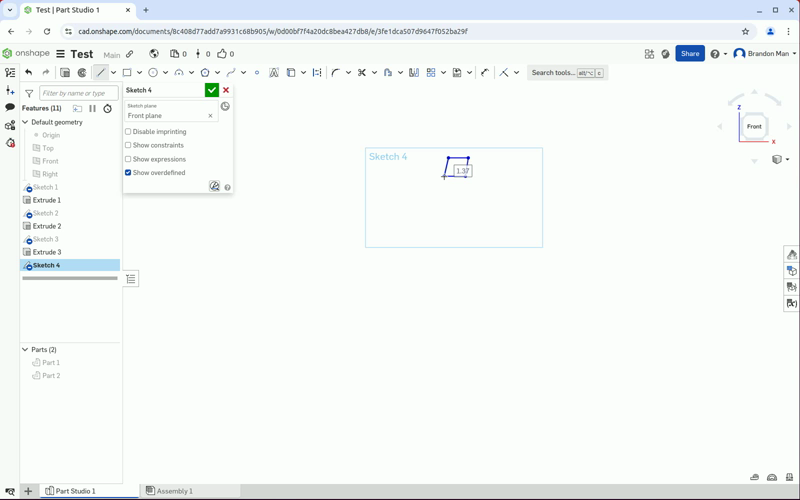
scroll(-6)
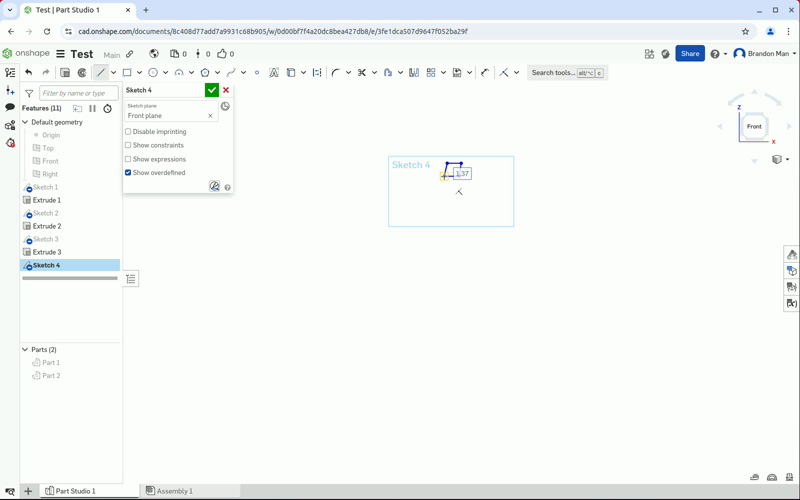
scroll(-6)
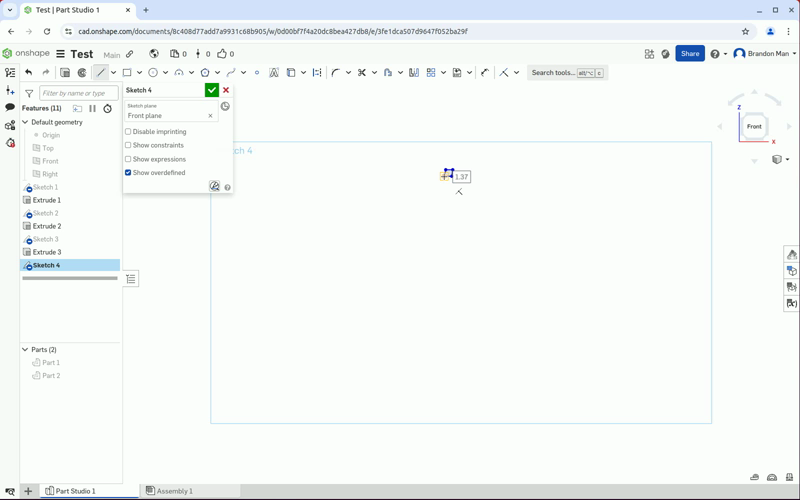
key(esc)
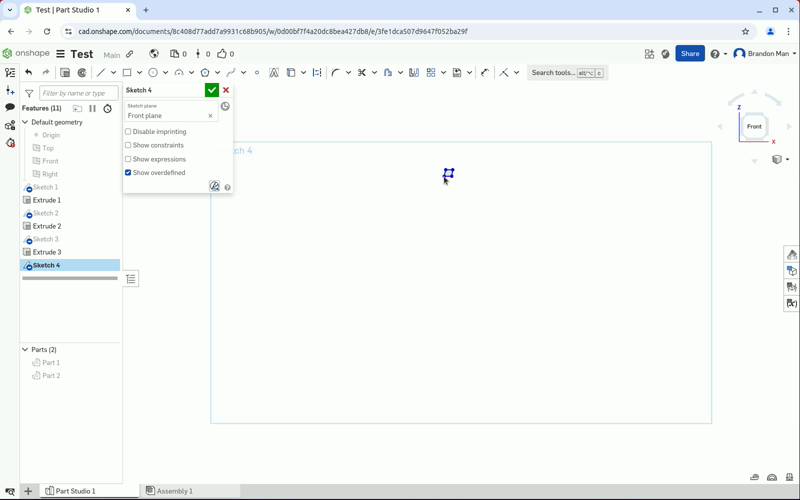
mouse_move(451, 170)
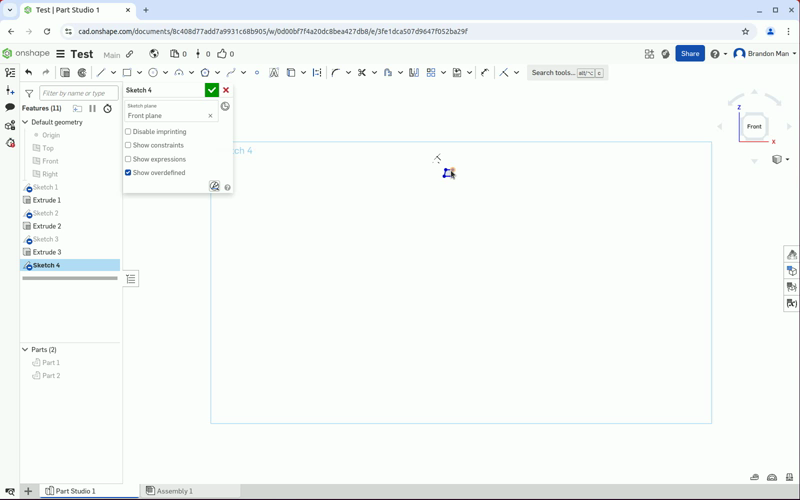
scroll(6)
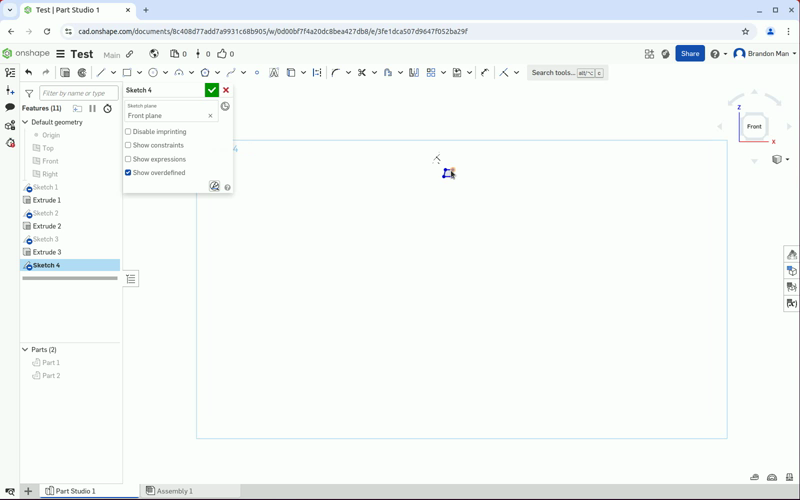
scroll(6)
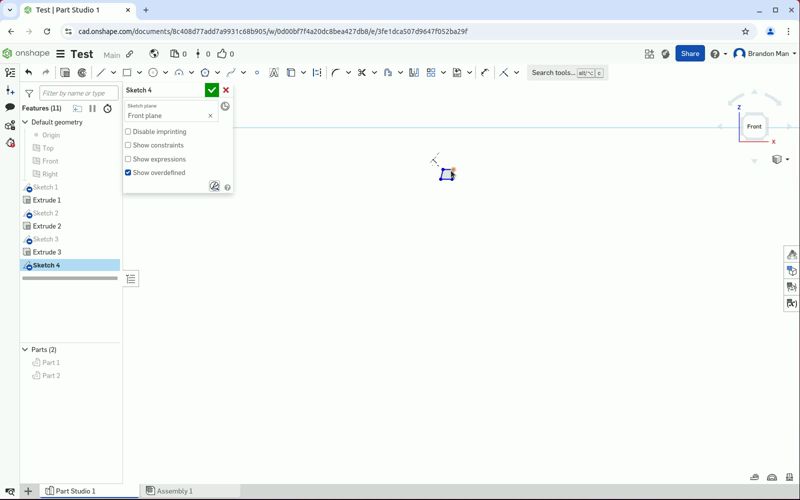
scroll(6)
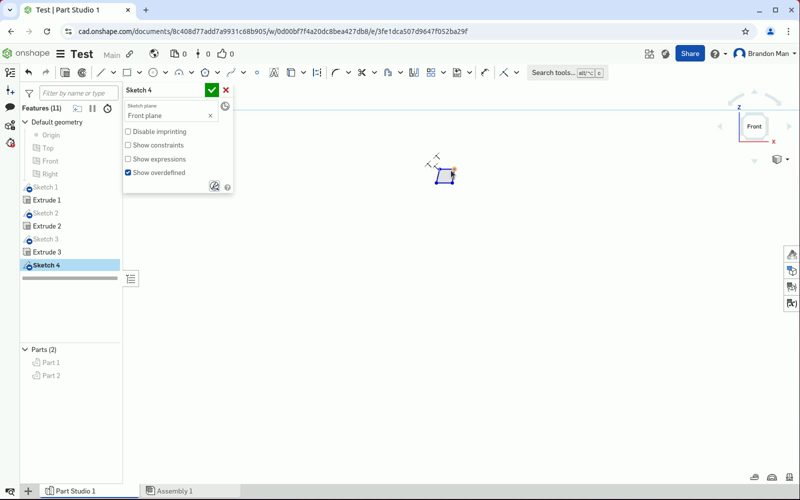
scroll(6)
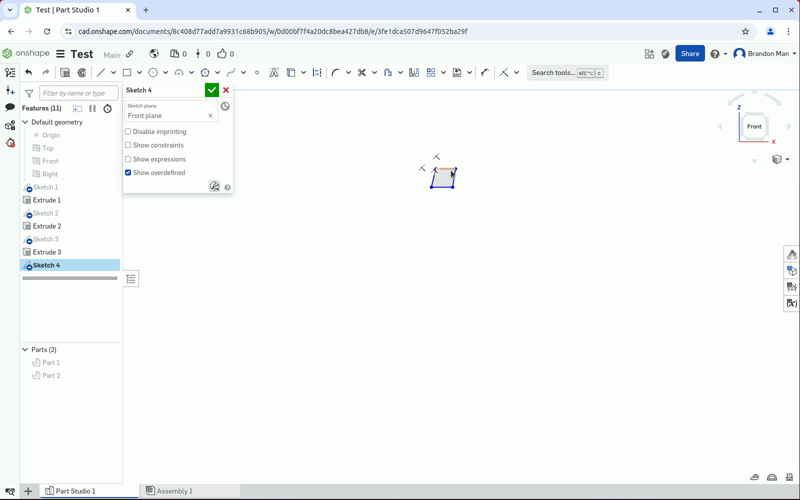
scroll(6)
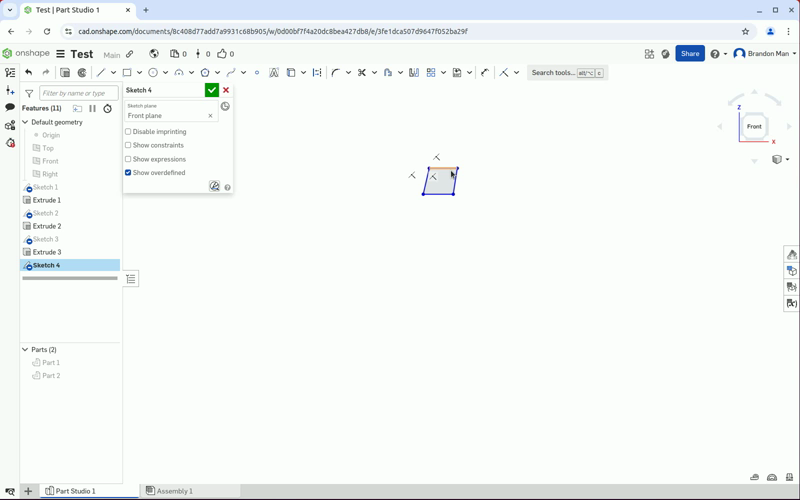
scroll(6)
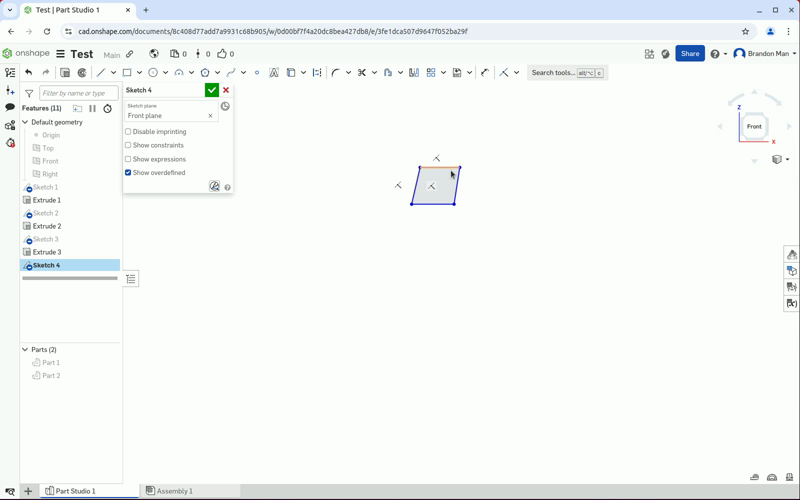
scroll(6)
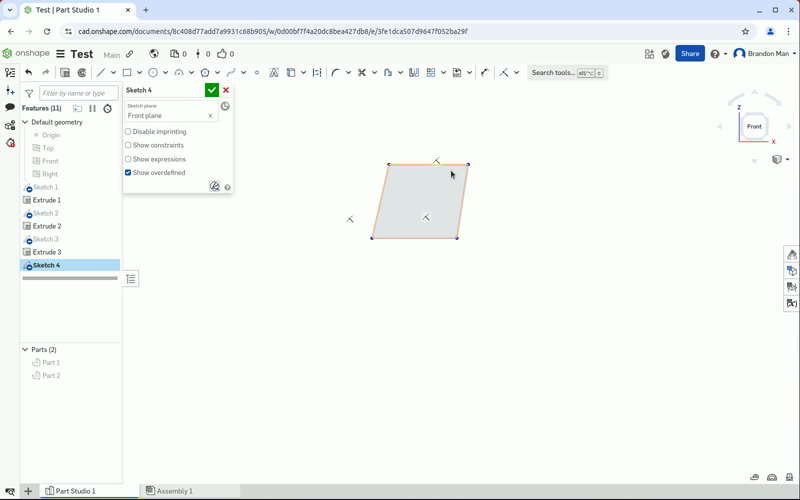
click(451, 170)
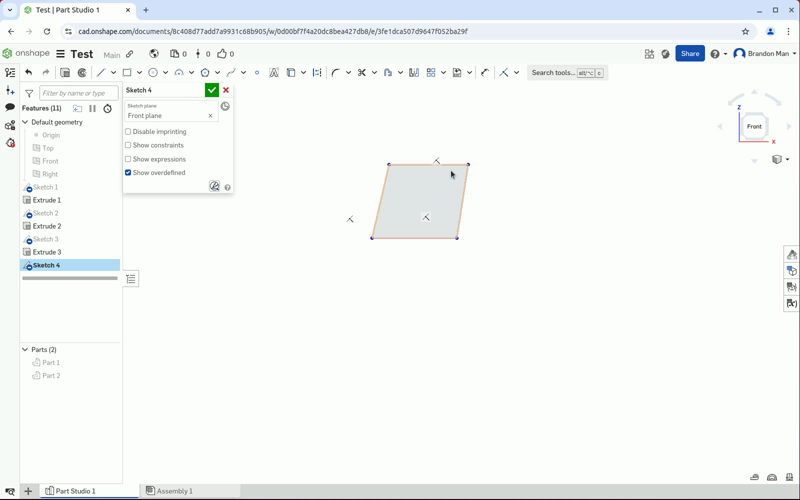
scroll(-6)
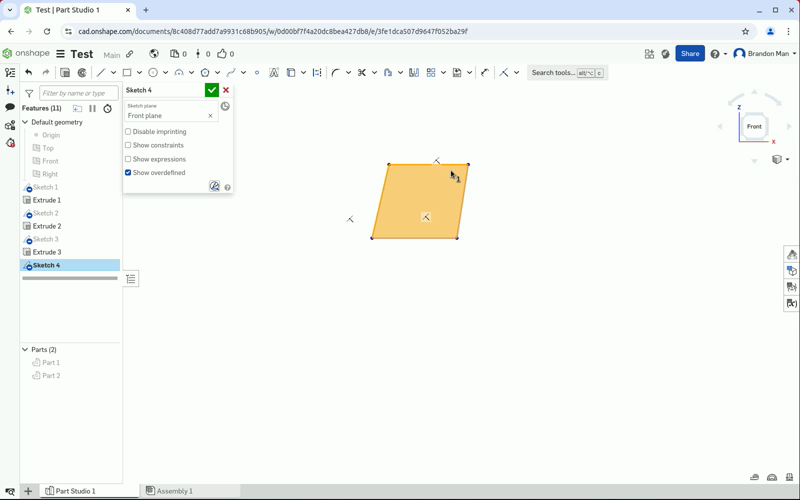
scroll(-6)
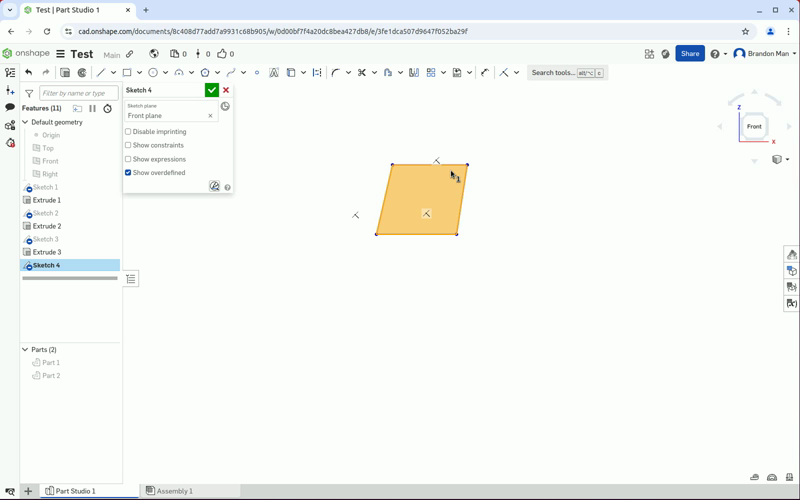
scroll(-6)
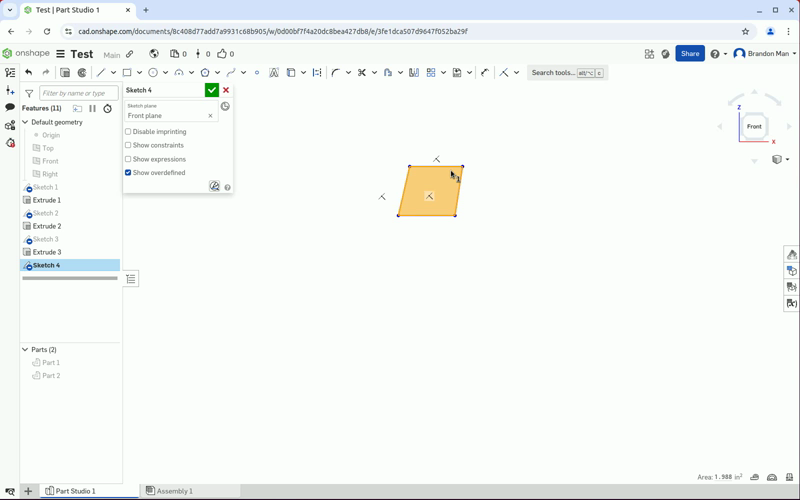
scroll(-6)
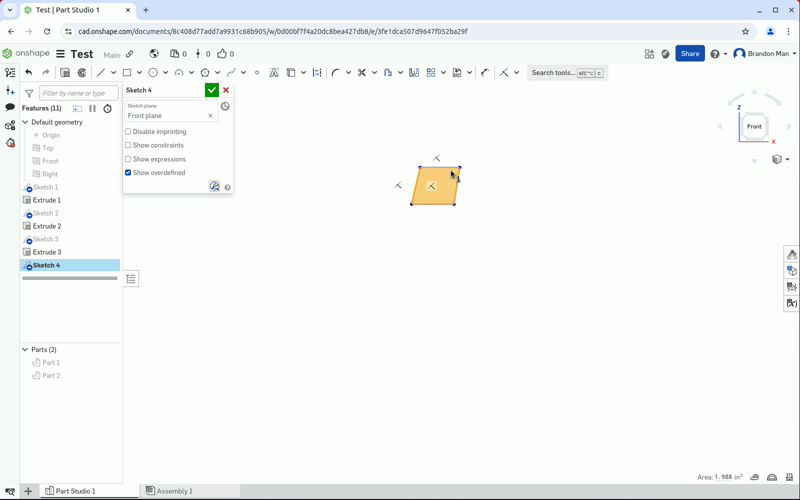
scroll(-6)
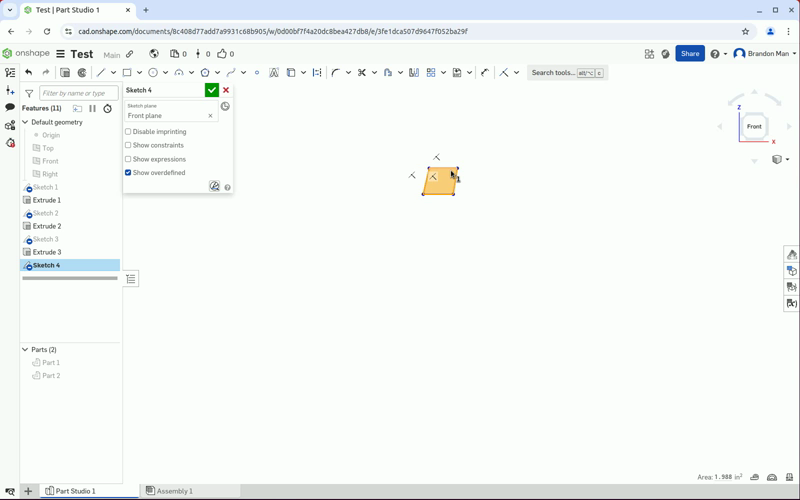
scroll(-6)
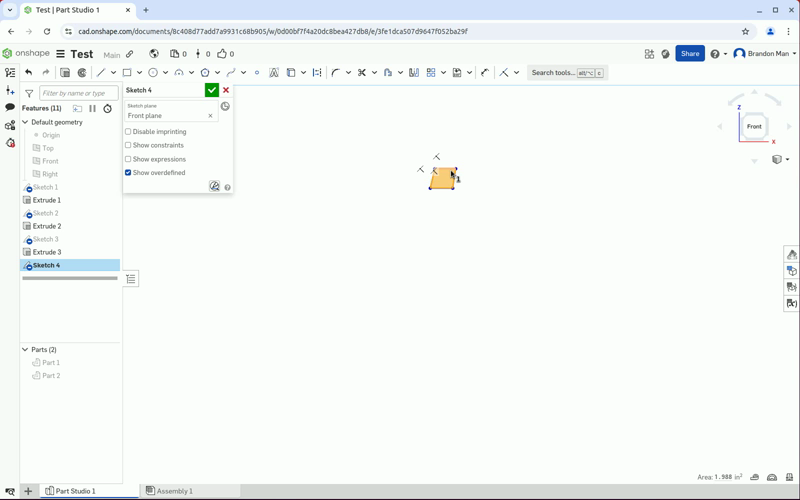
scroll(-6)
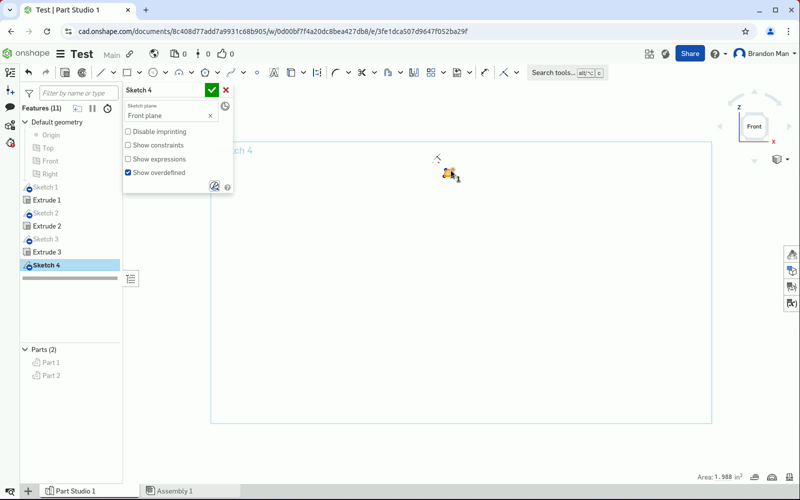
mouse_move(73, 352)
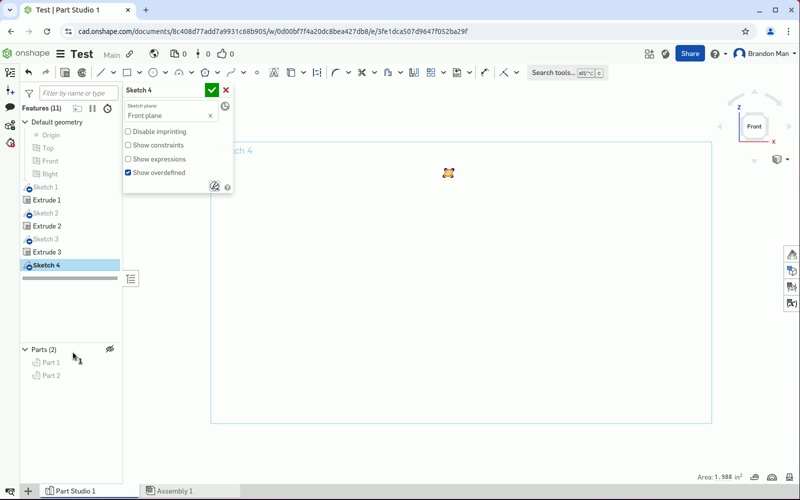
key(shift+y)
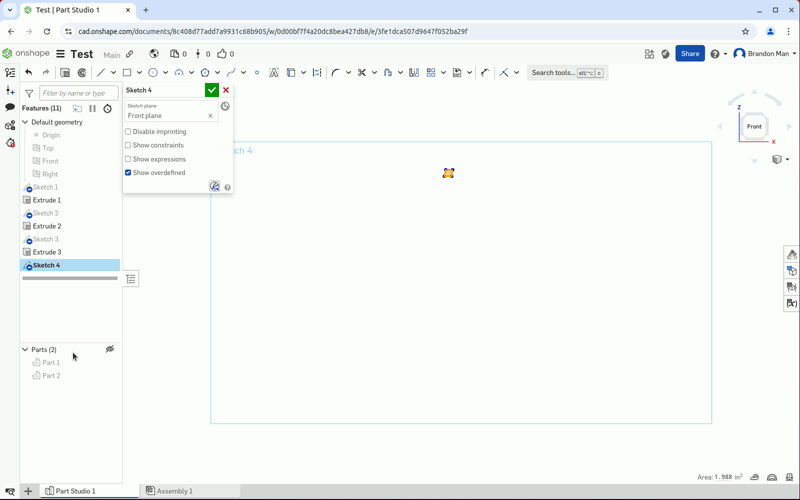
key(shift+e)
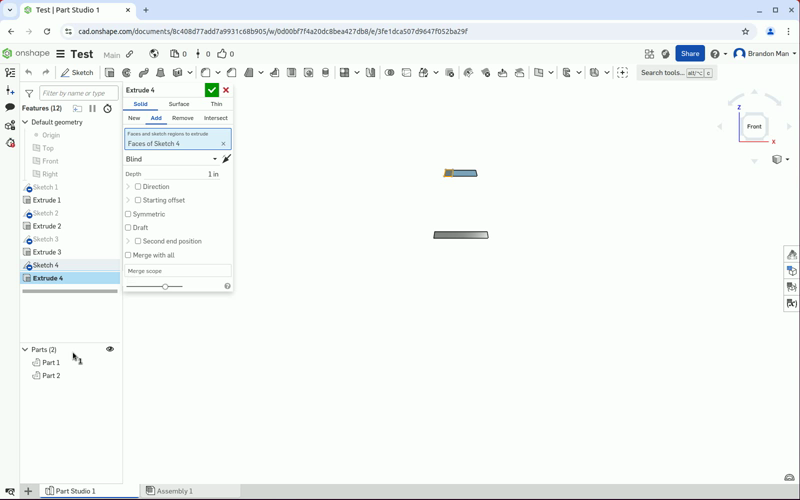
mouse_move(143, 106)
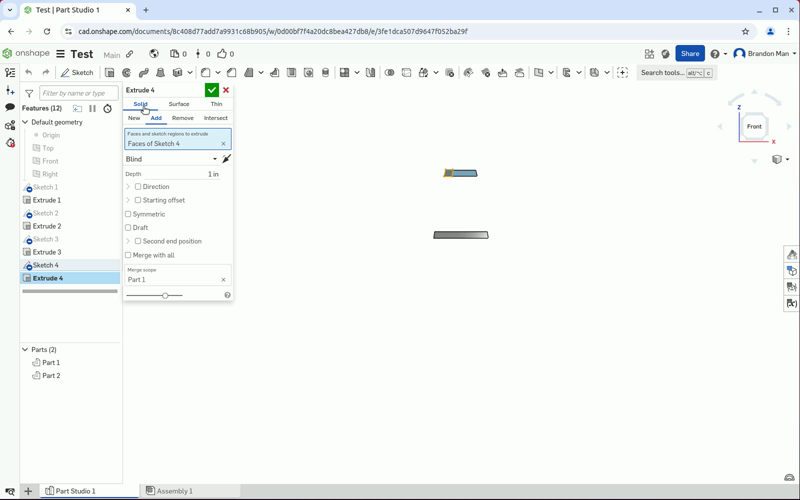
click(143, 106)
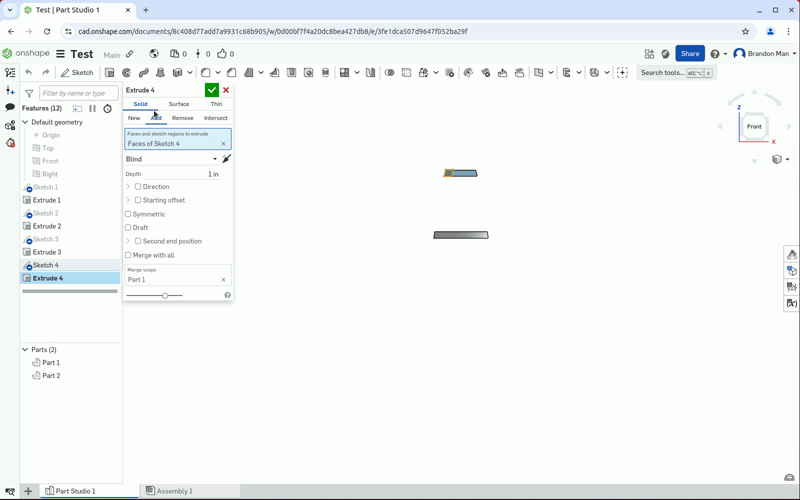
mouse_move(186, 120)
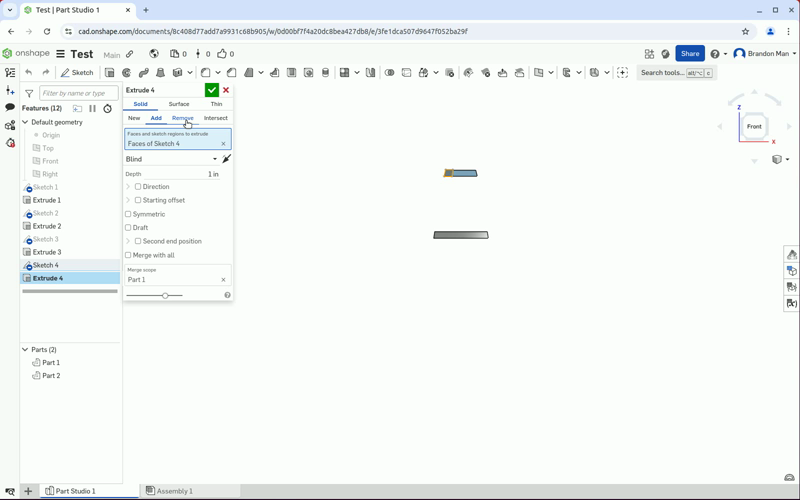
click(186, 120)
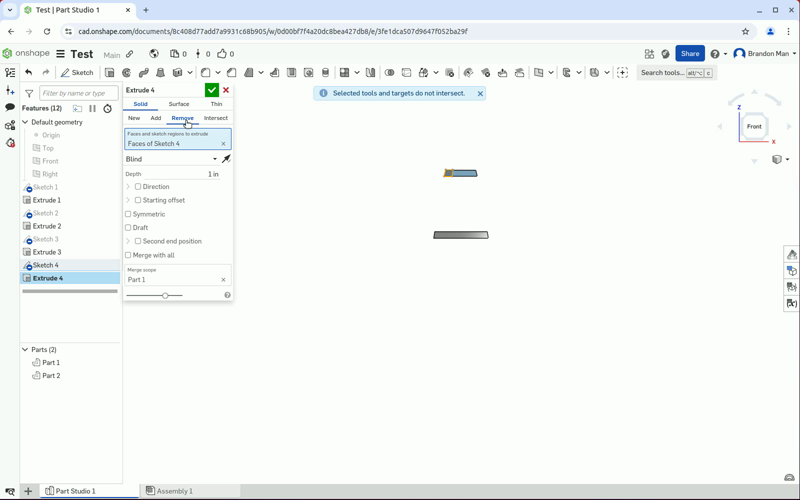
key(tab, 4)
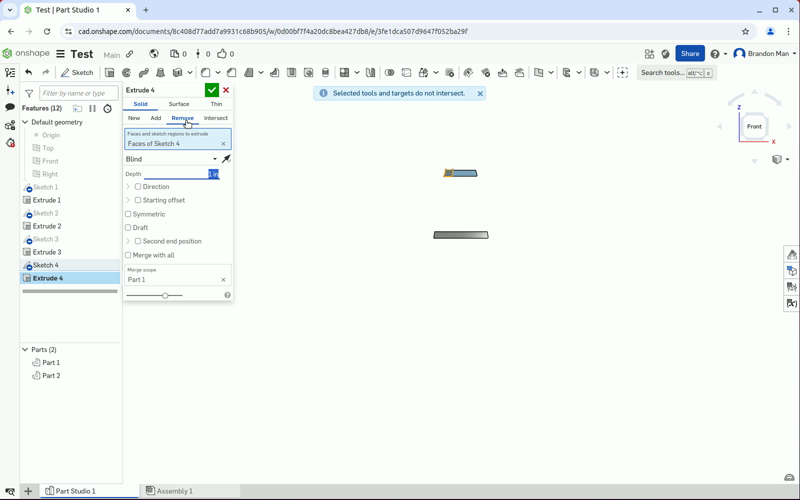
text(-0.241)
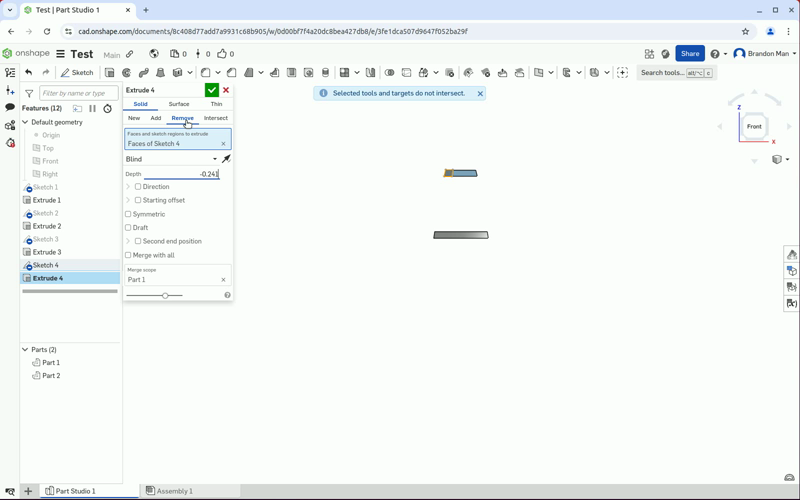
key(tab, 6)
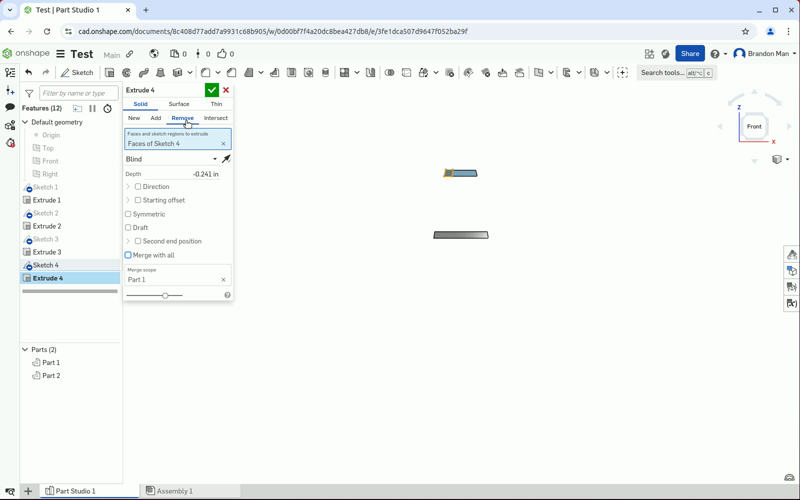
key(space)
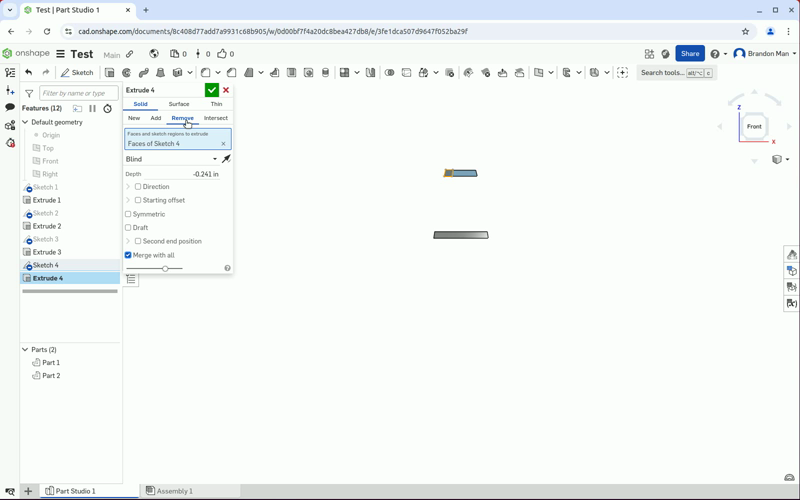
key(enter)
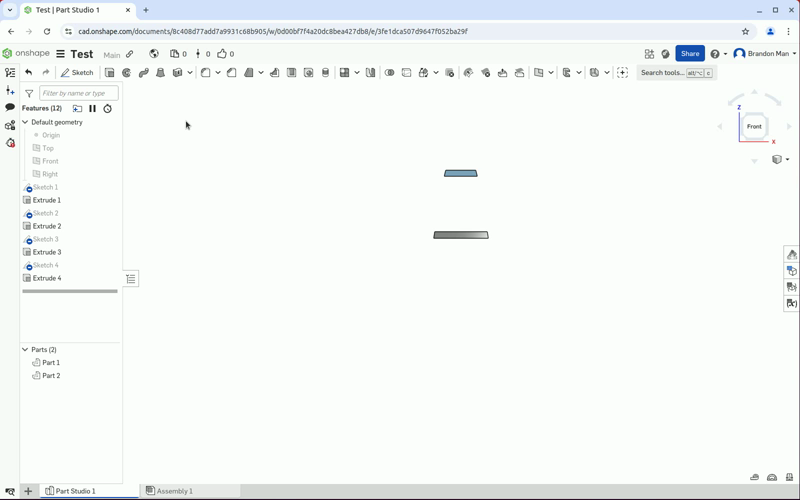
key(shift+h)
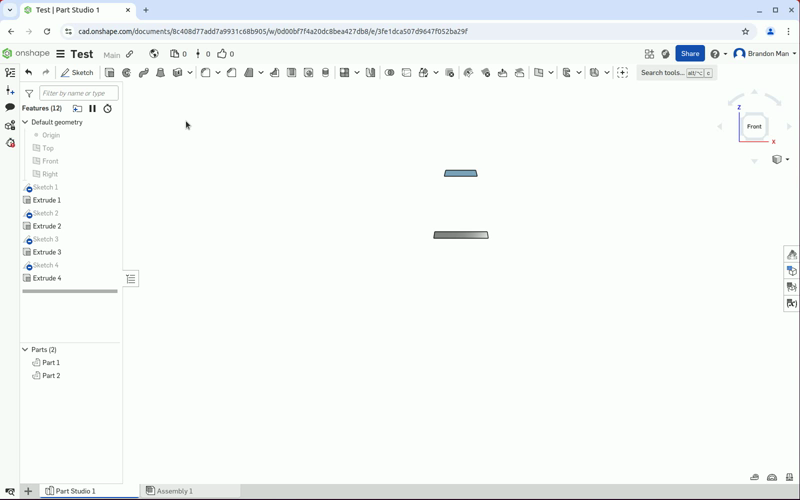
key(shift+h)
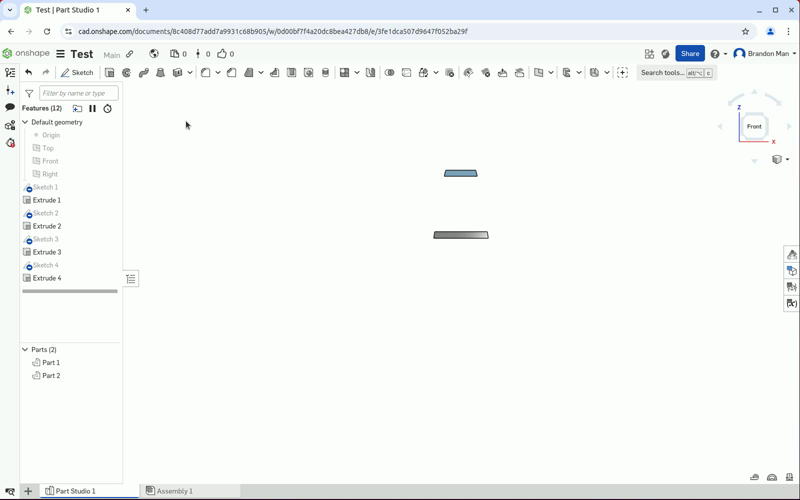
mouse_move(73, 189)
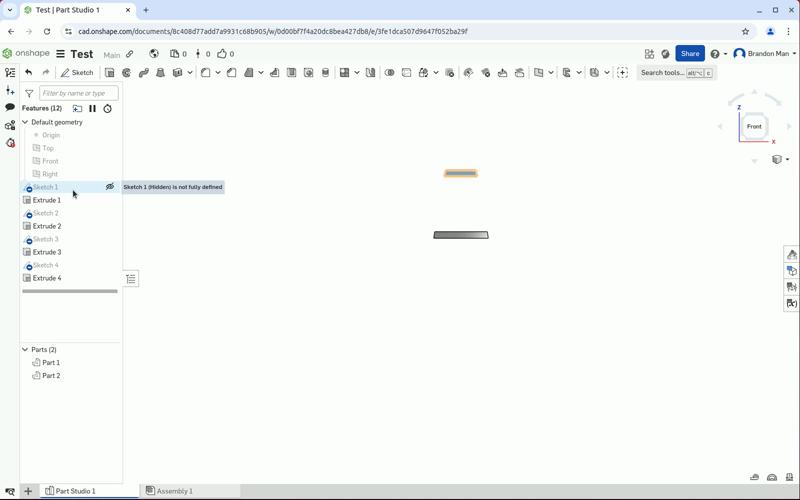
click(73, 189)
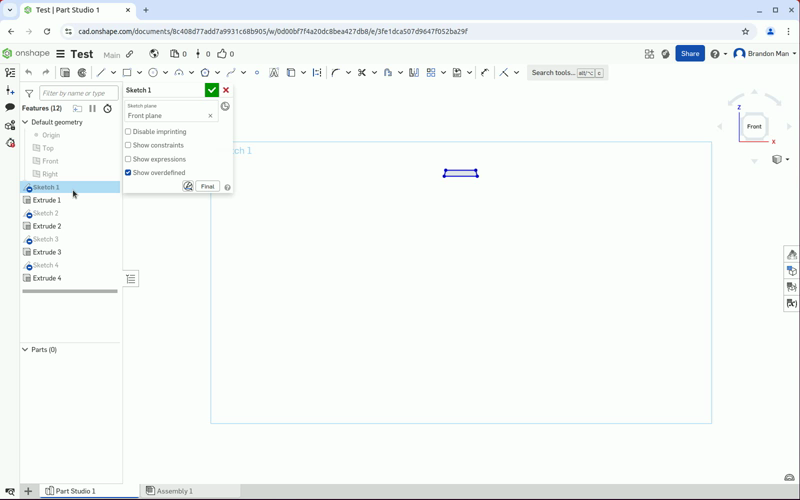
mouse_move(229, 92)
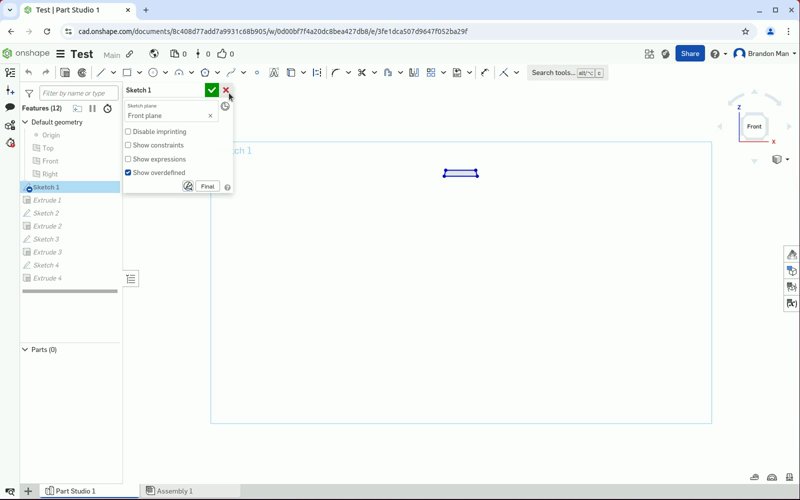
click(229, 92)
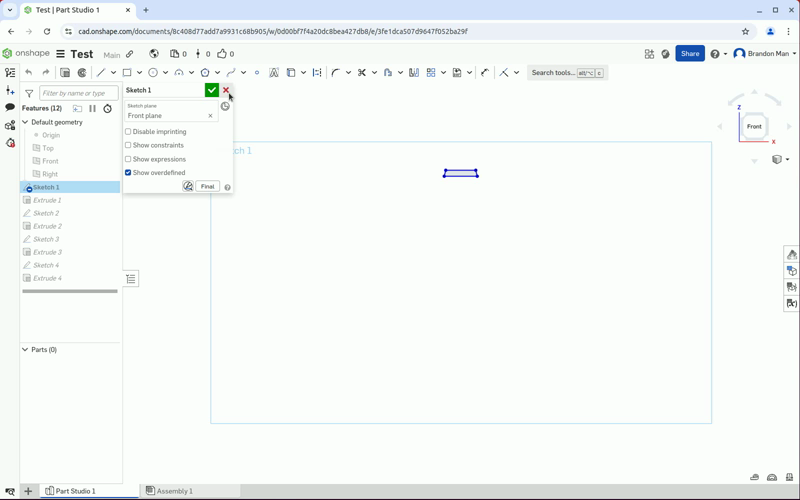
key(shift+s)
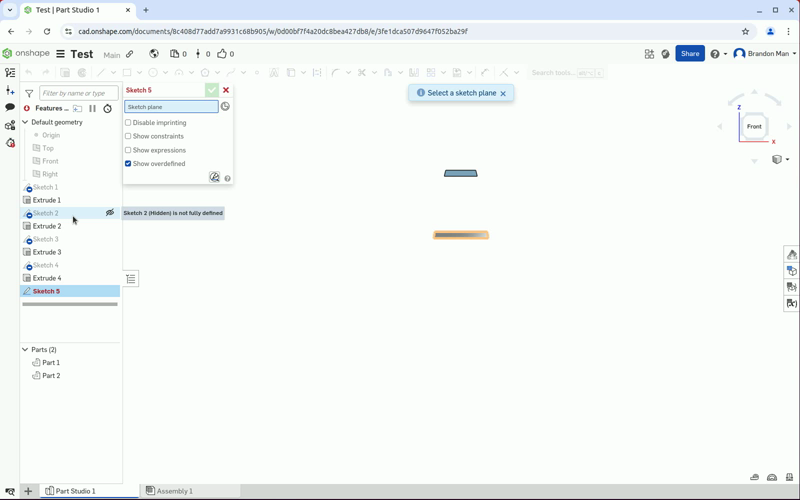
scroll(3)
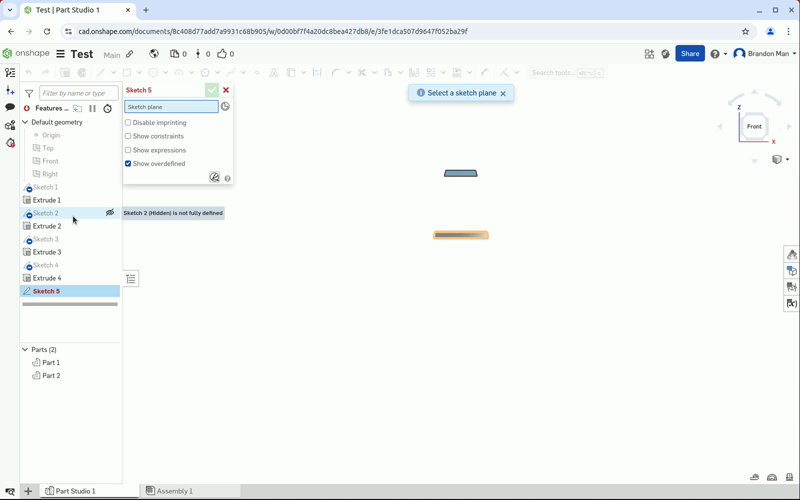
mouse_move(73, 163)
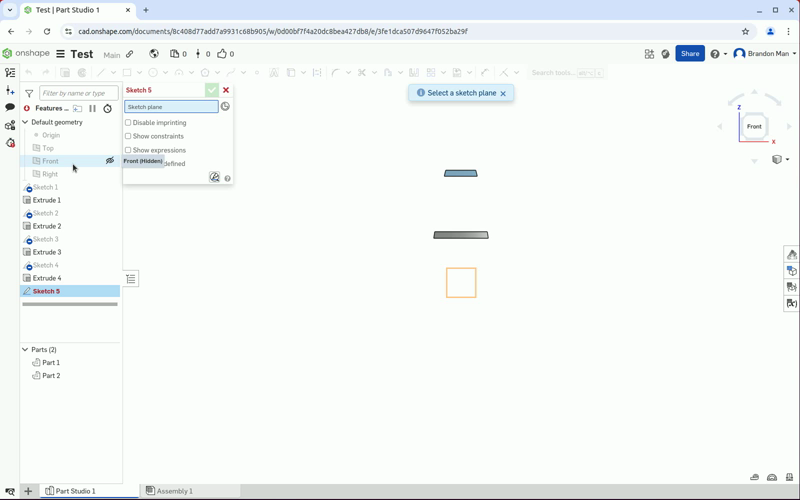
click(73, 163)
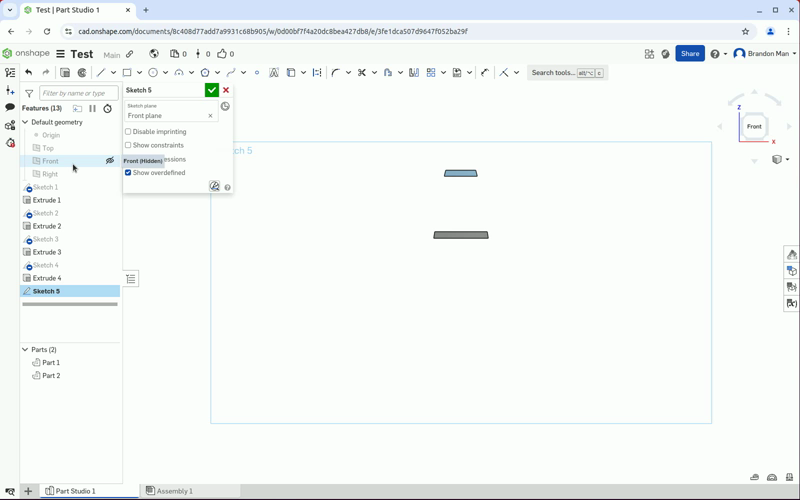
mouse_move(73, 352)
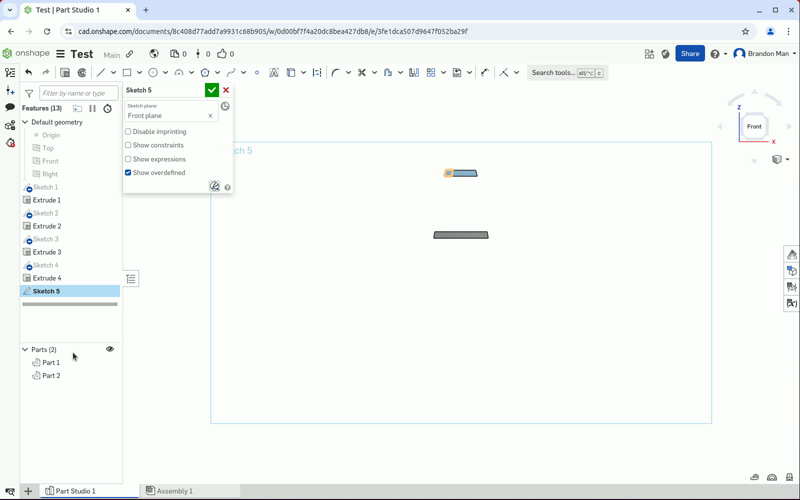
key(y)
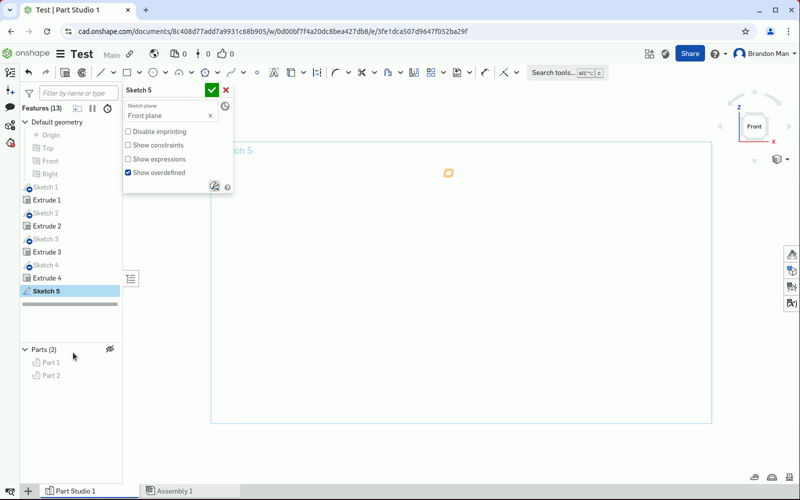
key(l)
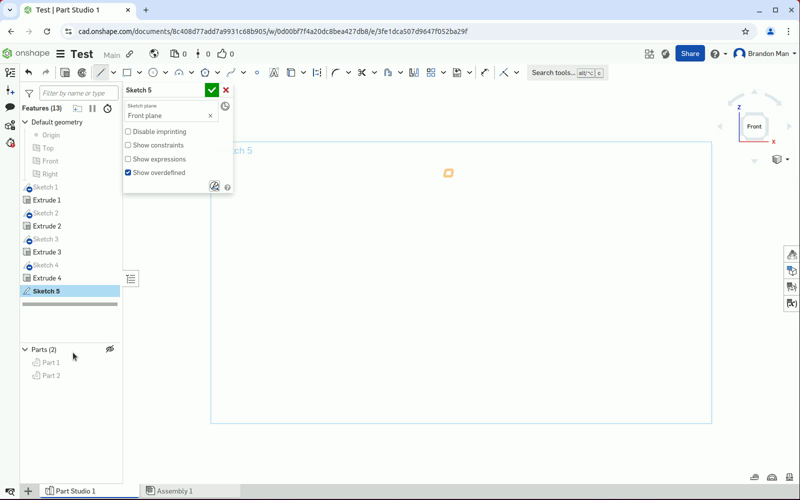
key_down(shift)
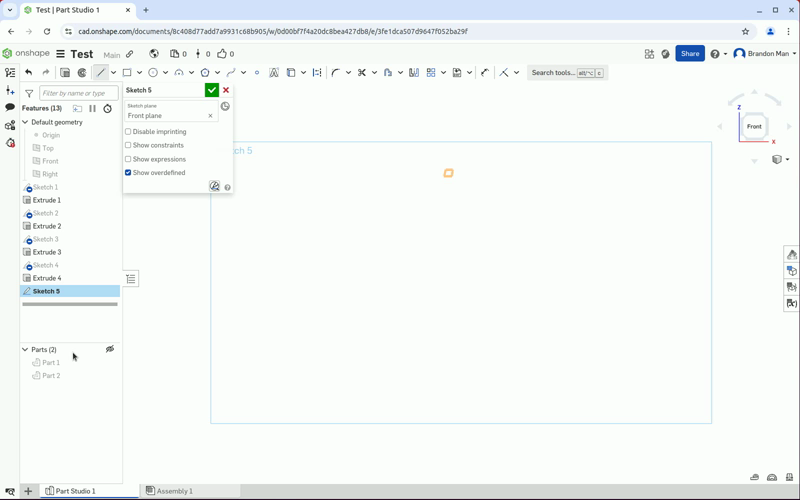
mouse_move(480, 231)
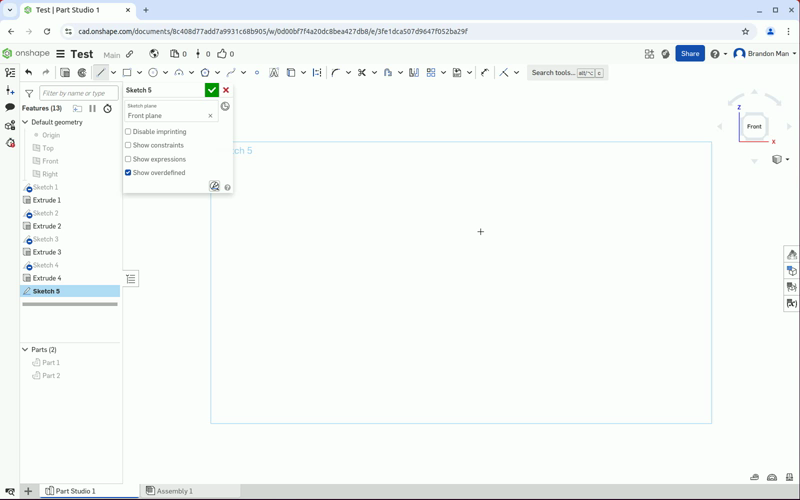
click(480, 231)
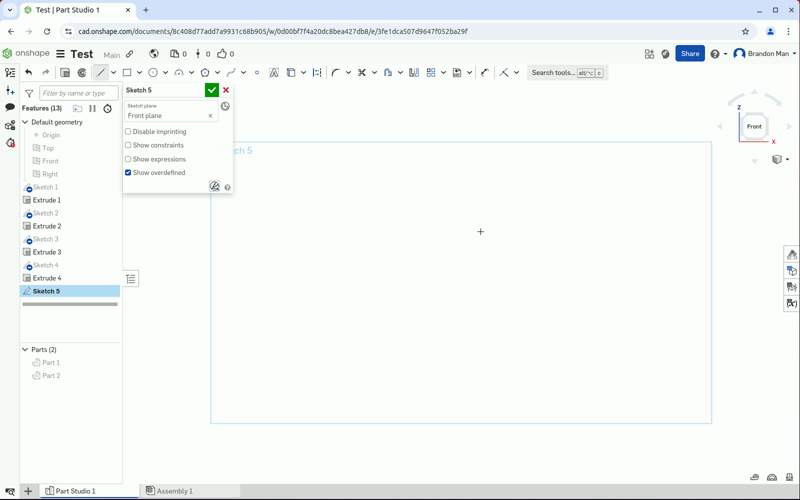
key_up(shift)
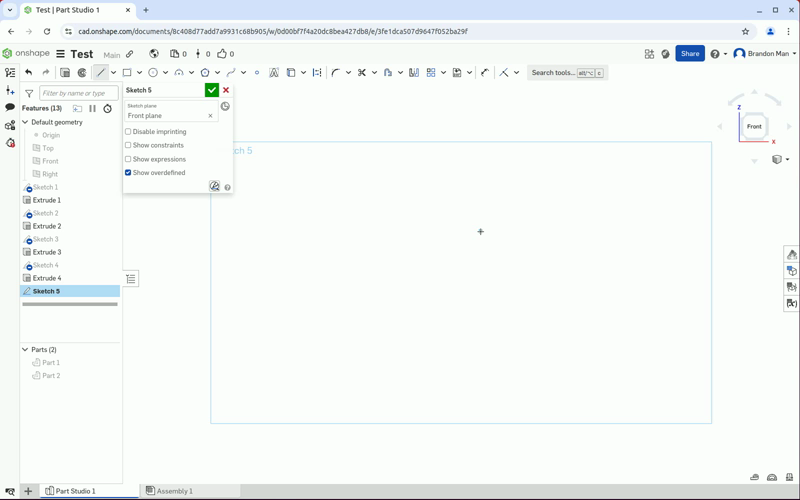
key_down(shift)
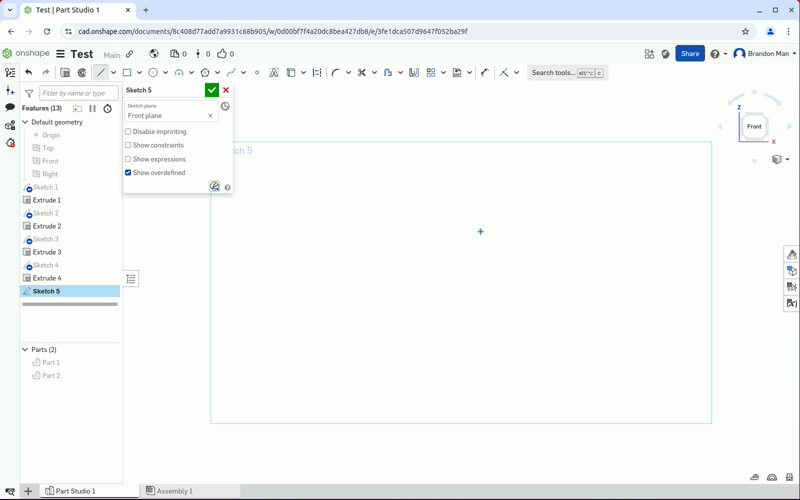
mouse_move(510, 231)
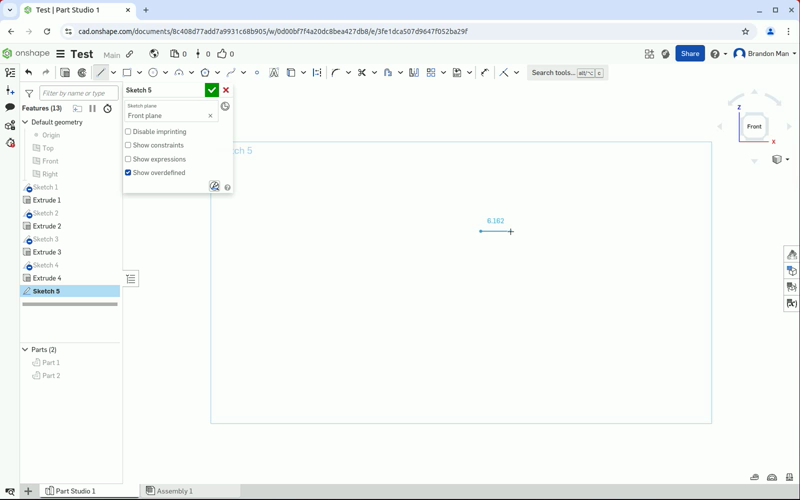
mouse_move(481, 238)
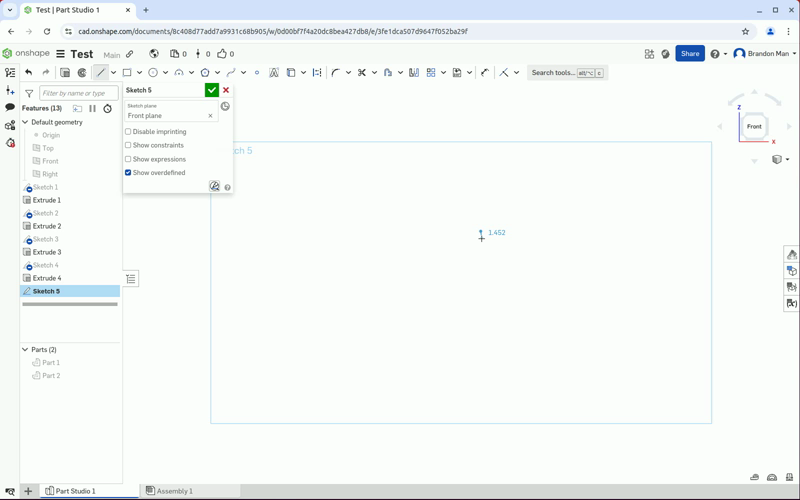
scroll(6)
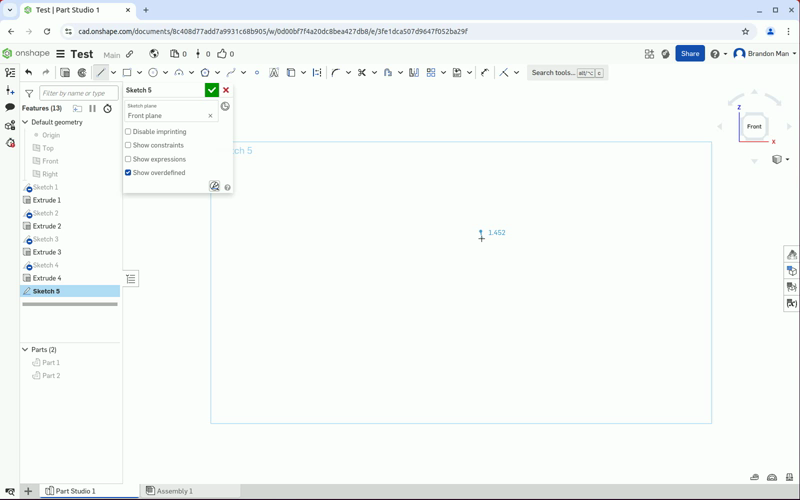
scroll(6)
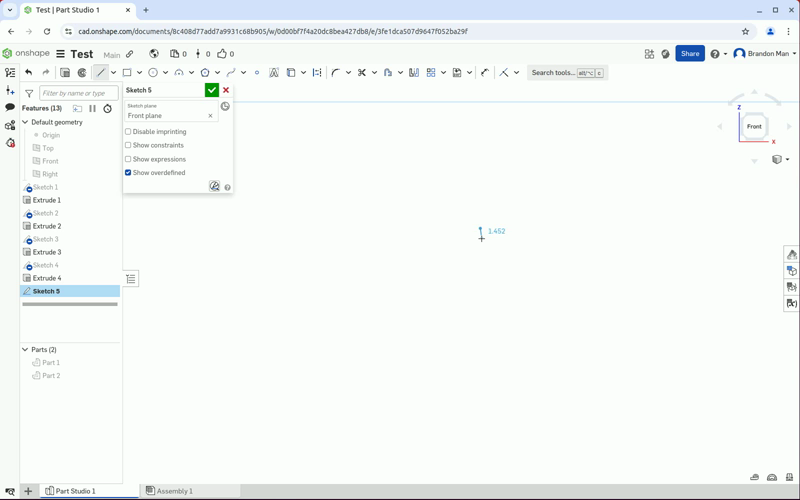
scroll(6)
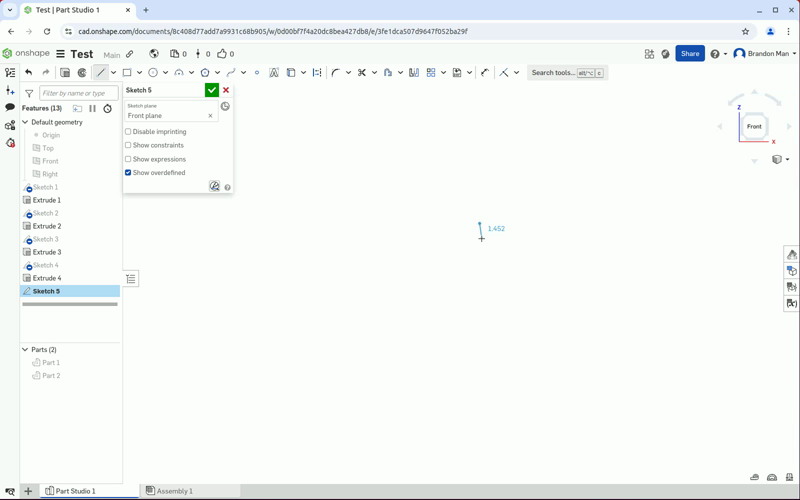
scroll(6)
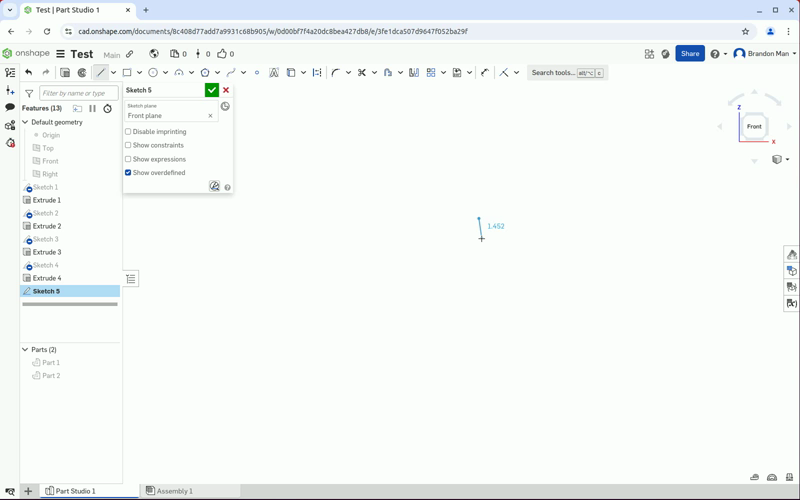
scroll(6)
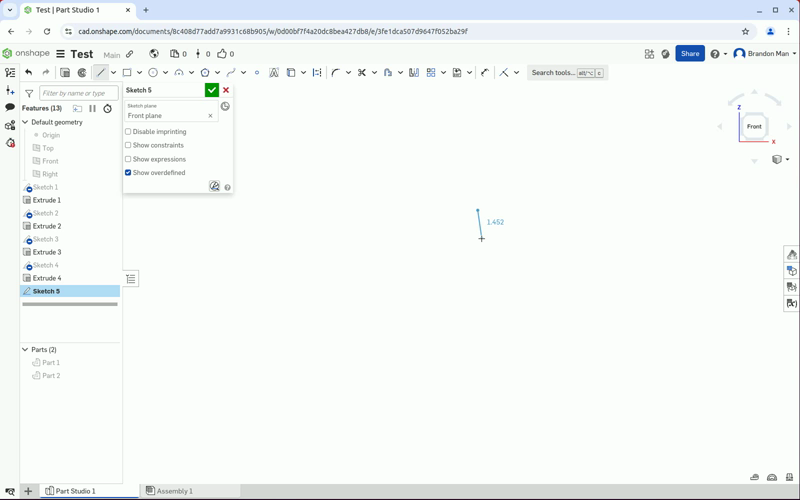
scroll(6)
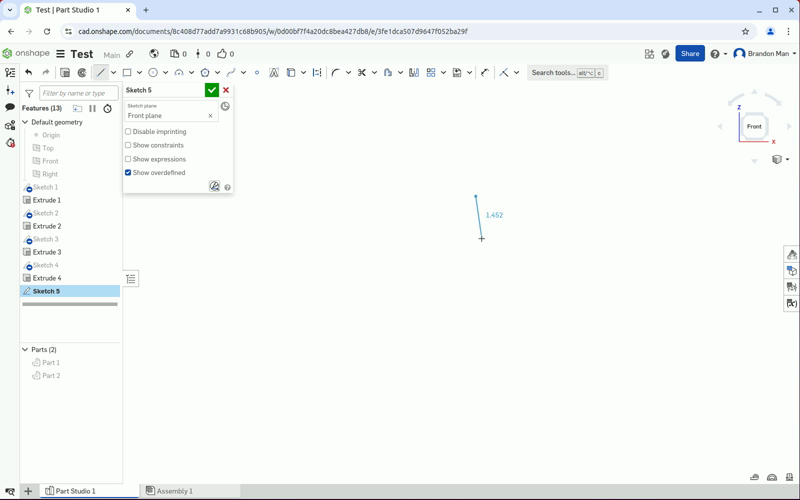
scroll(6)
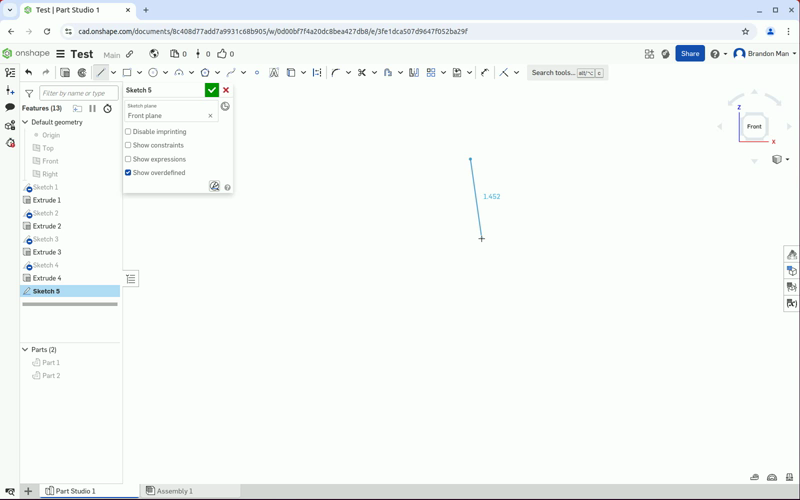
click(481, 238)
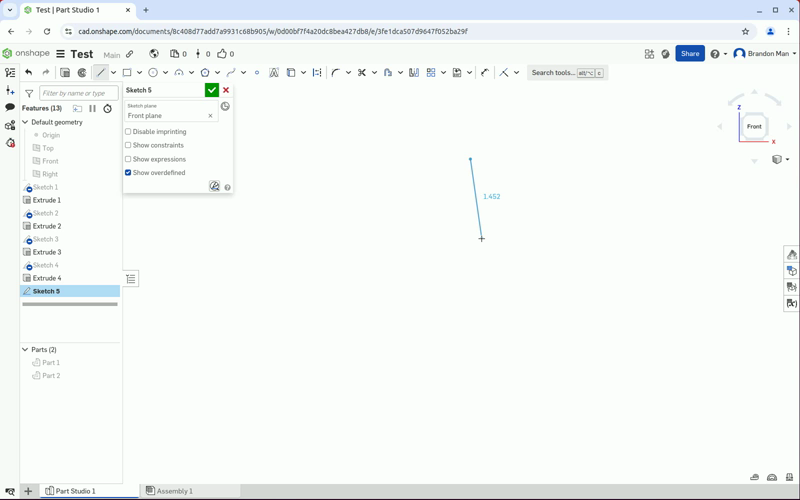
scroll(-6)
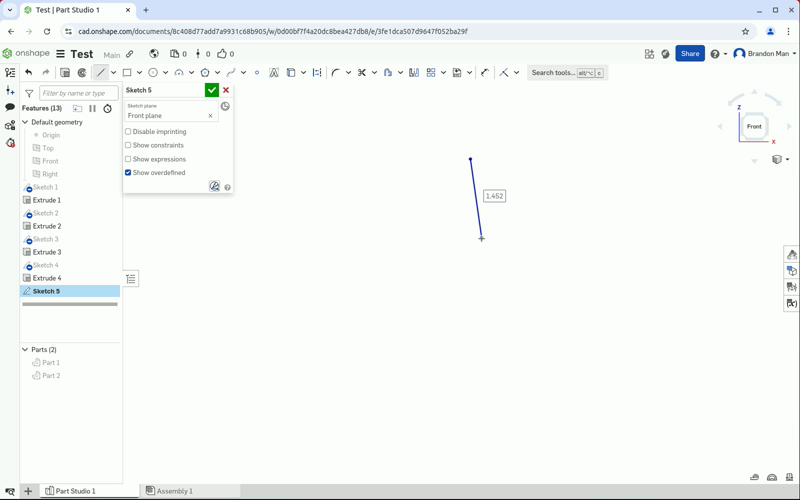
scroll(-6)
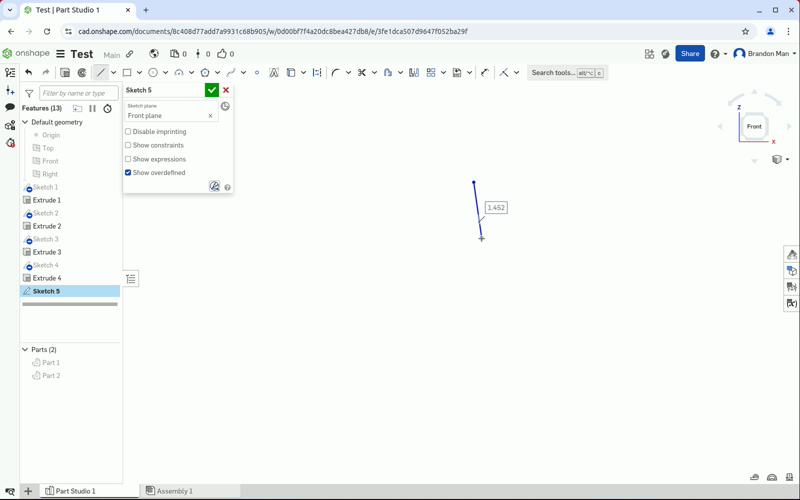
scroll(-6)
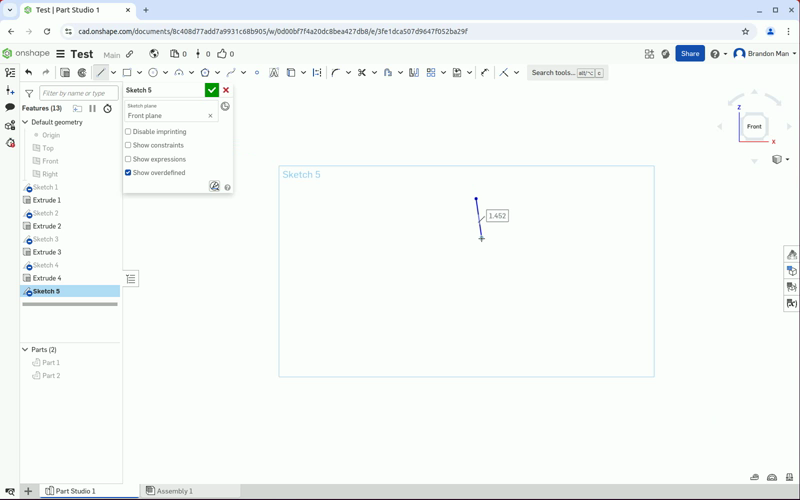
scroll(-6)
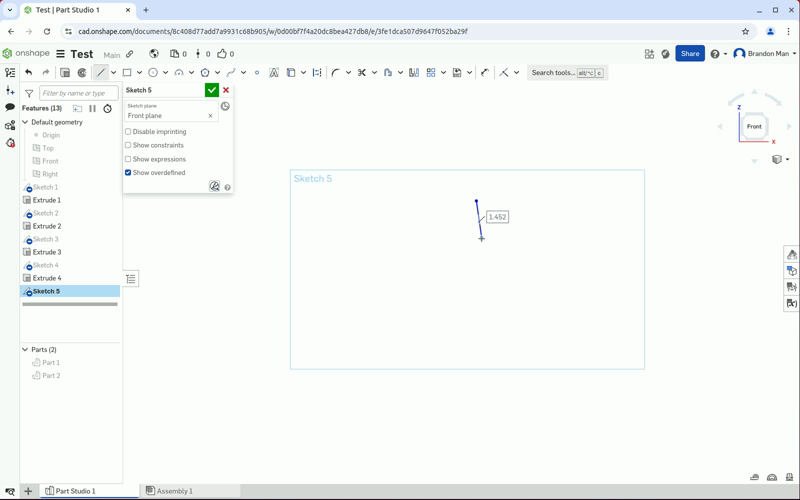
scroll(-6)
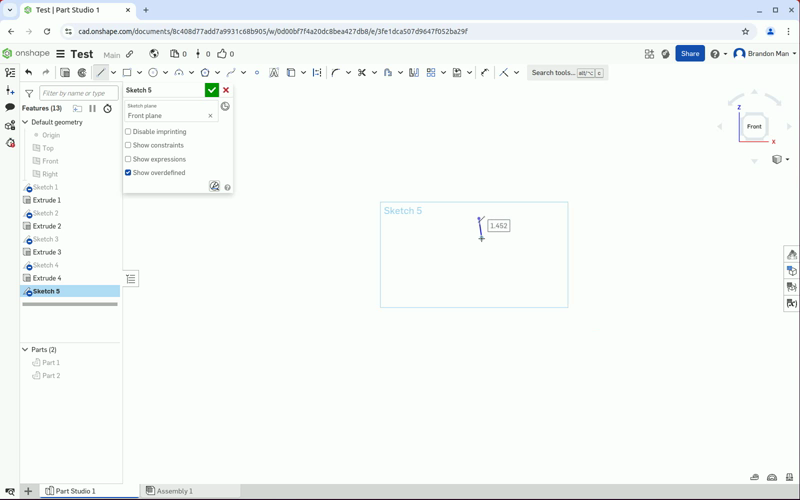
scroll(-6)
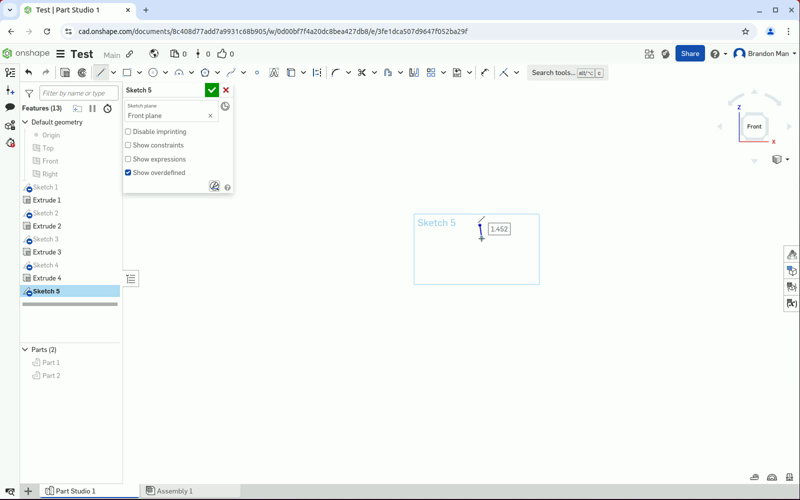
scroll(-6)
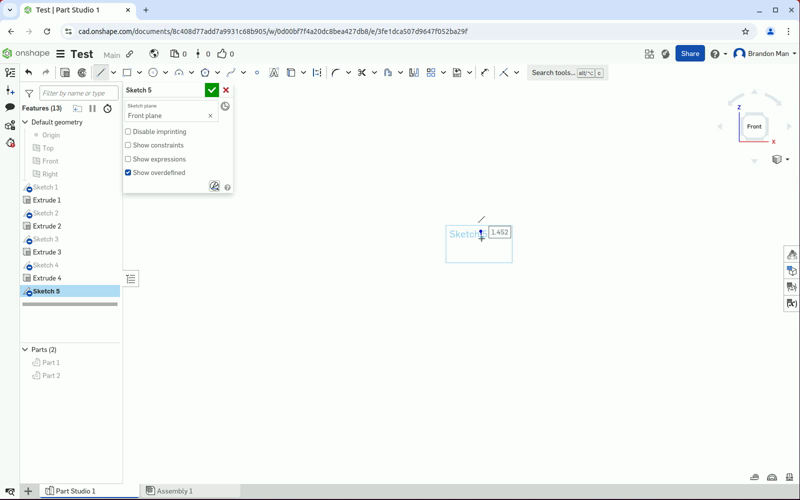
key_up(shift)
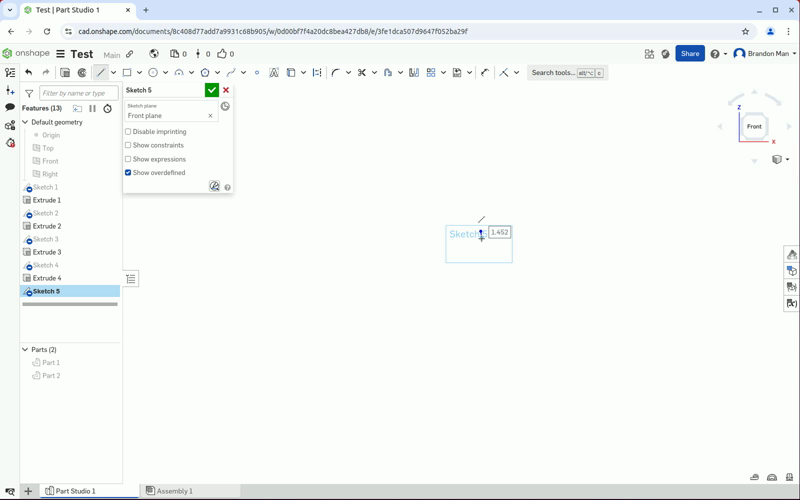
key_down(shift)
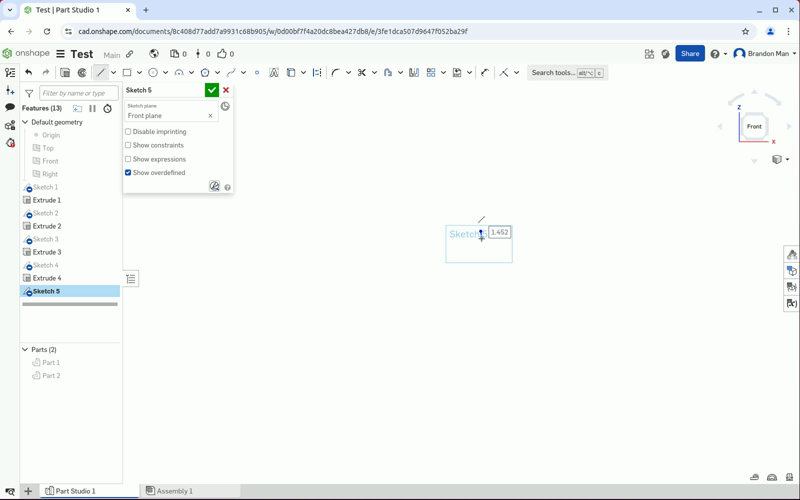
mouse_move(511, 238)
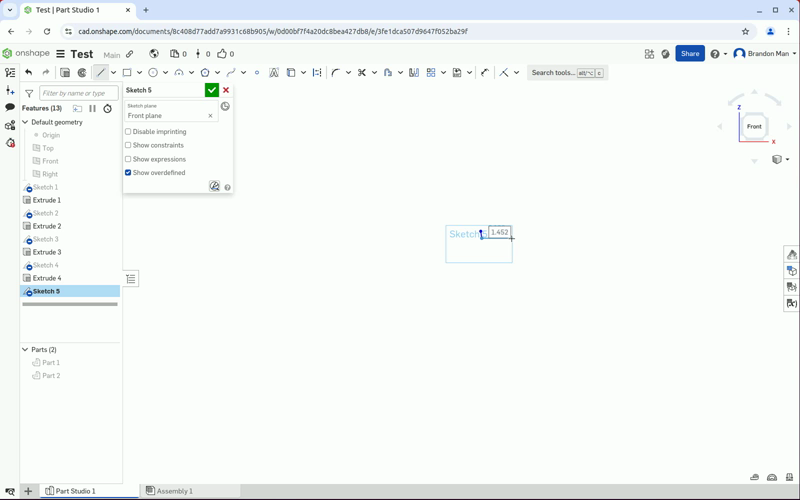
mouse_move(489, 238)
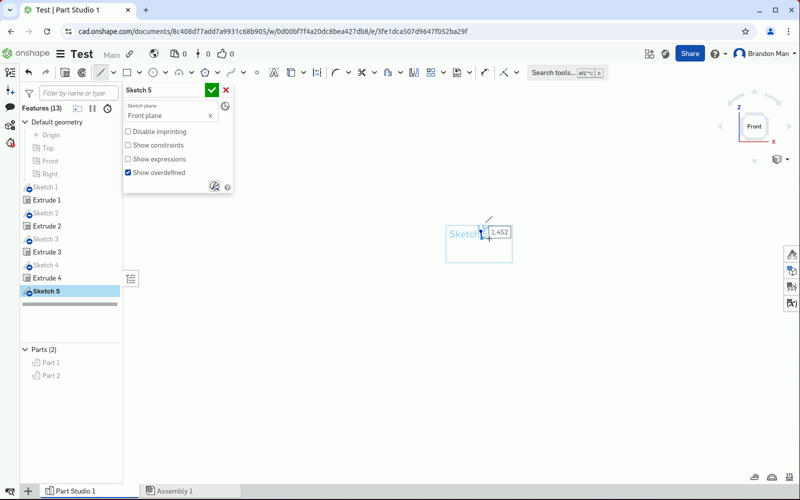
scroll(6)
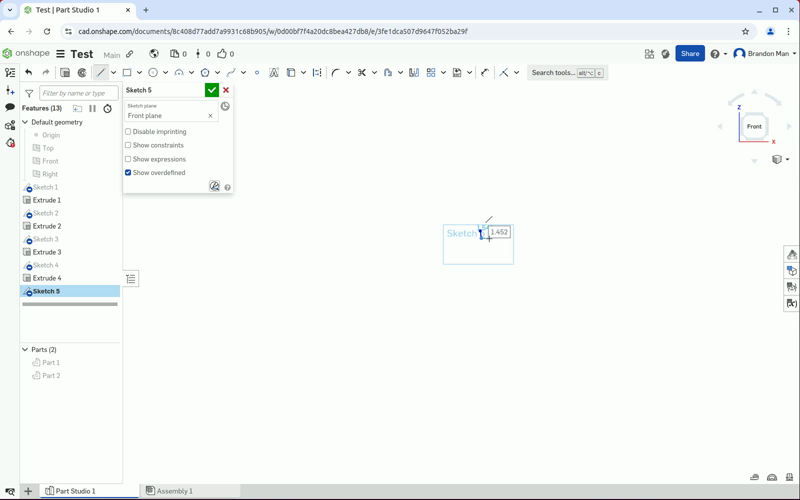
scroll(6)
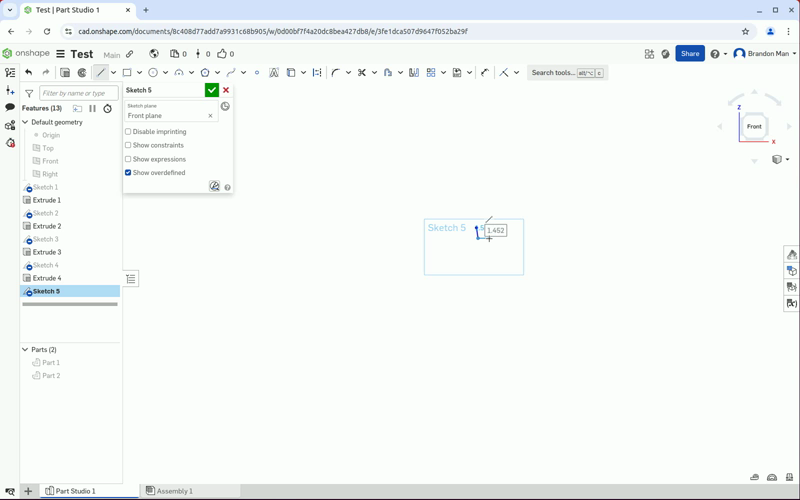
scroll(6)
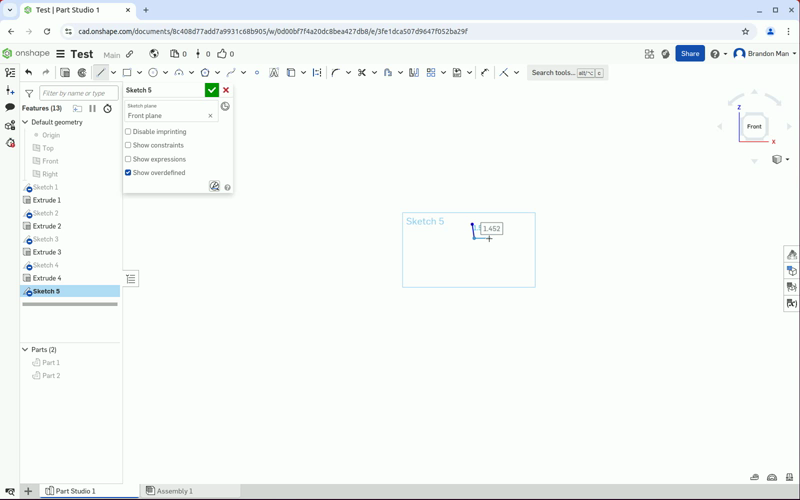
scroll(6)
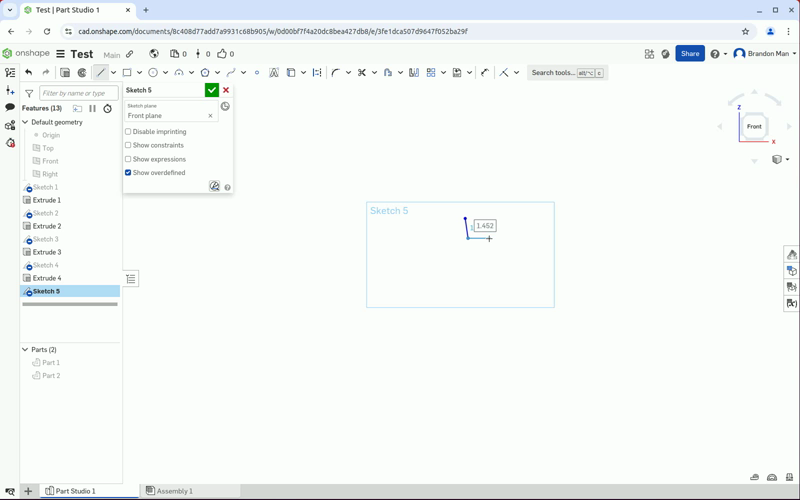
scroll(6)
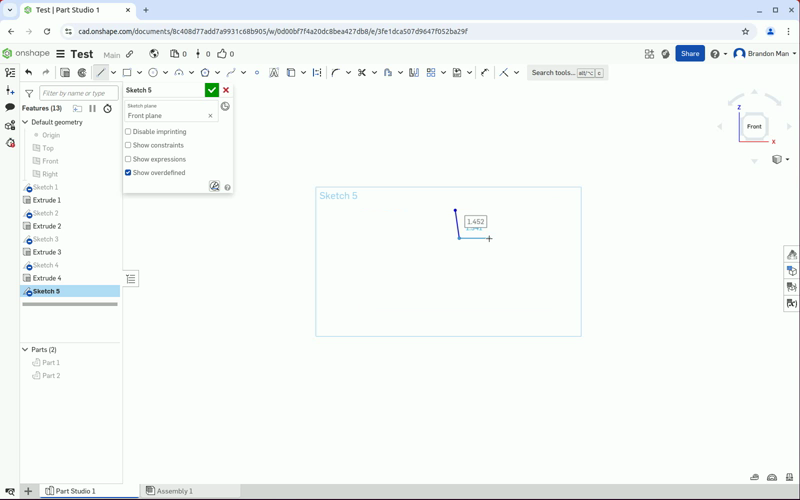
scroll(6)
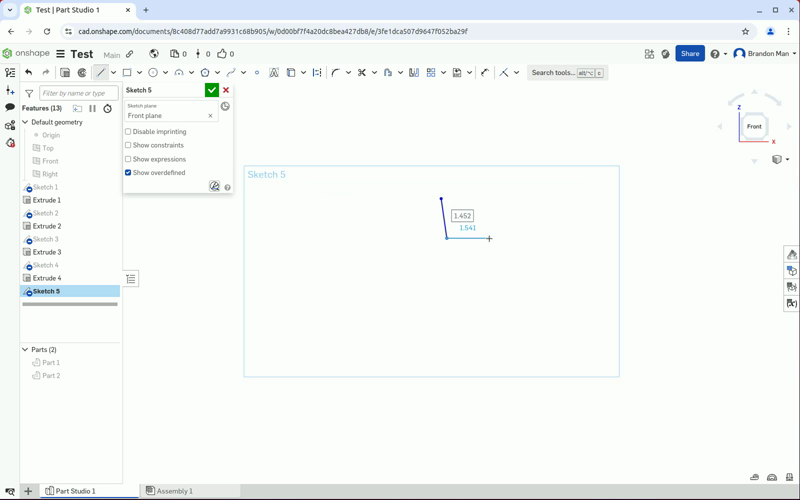
scroll(6)
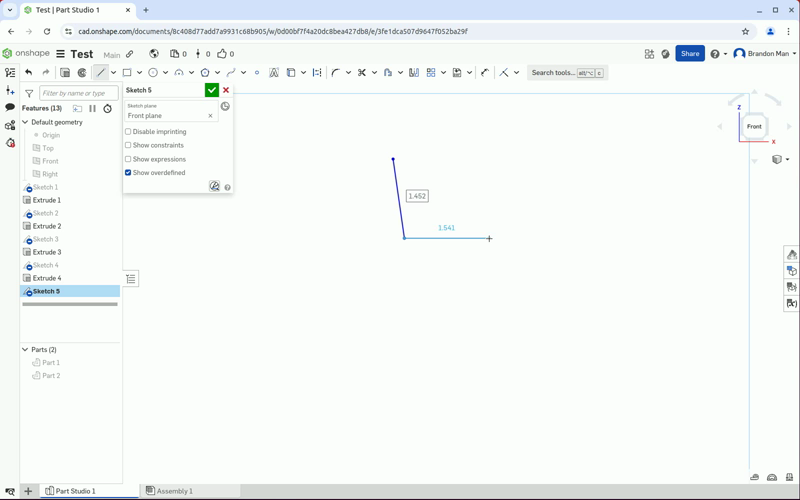
click(489, 238)
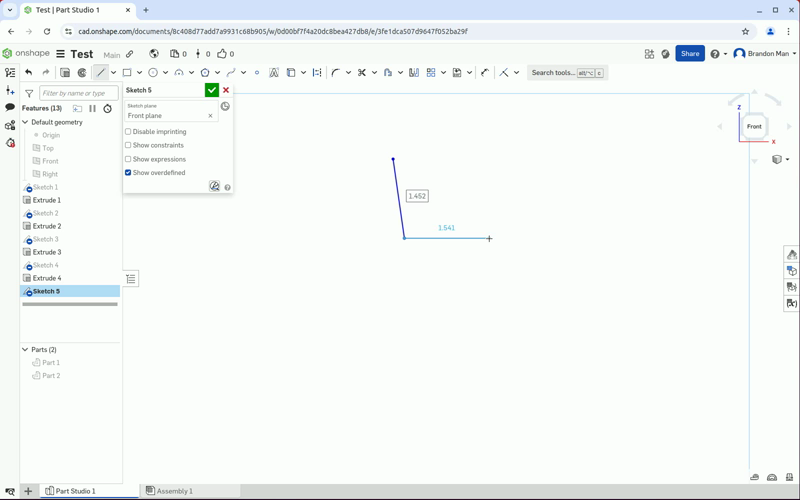
scroll(-6)
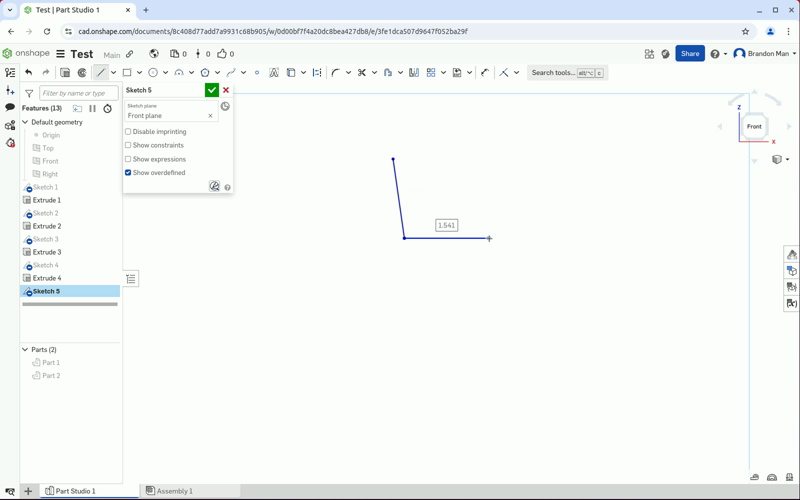
scroll(-6)
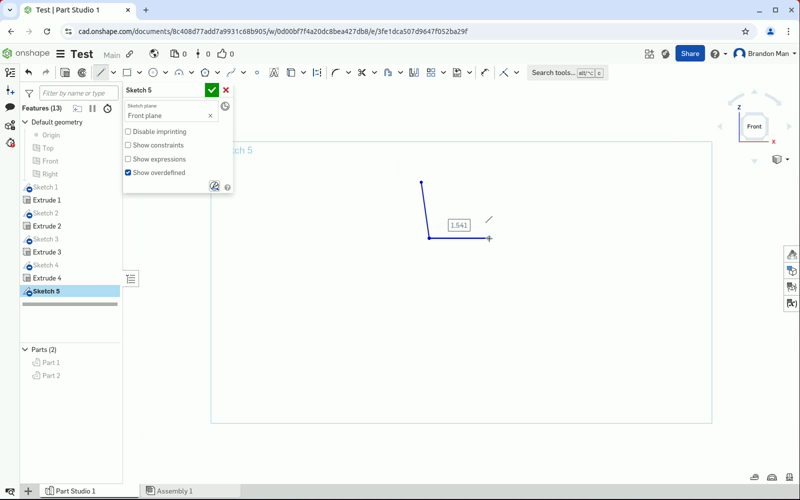
scroll(-6)
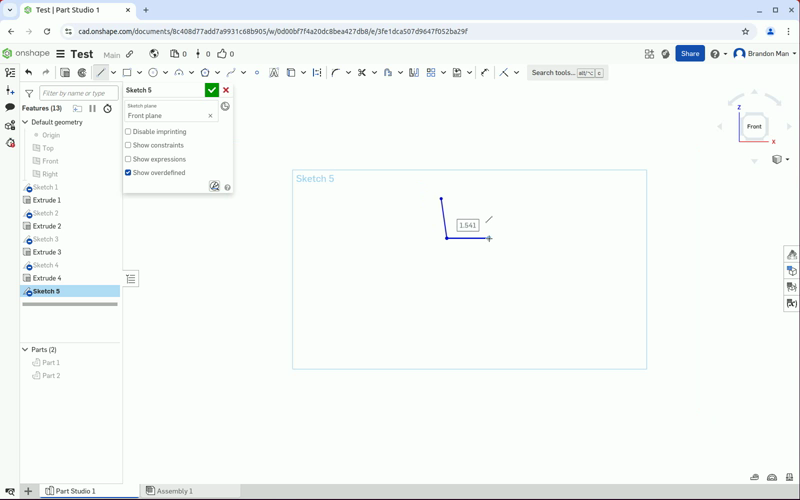
scroll(-6)
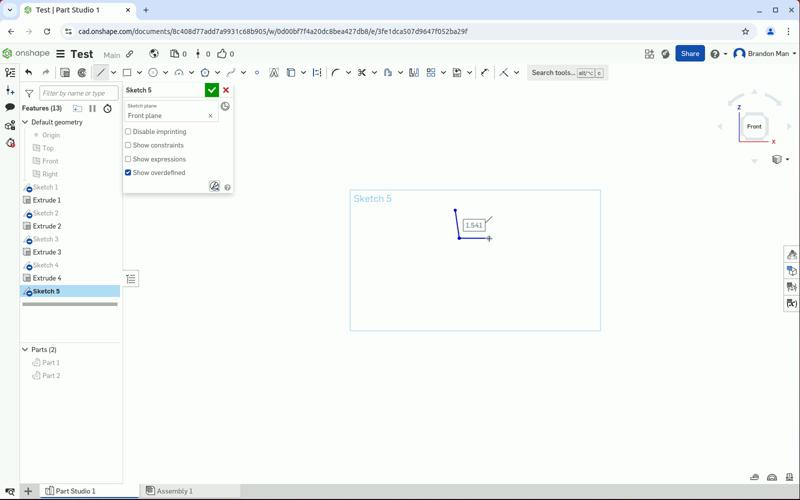
scroll(-6)
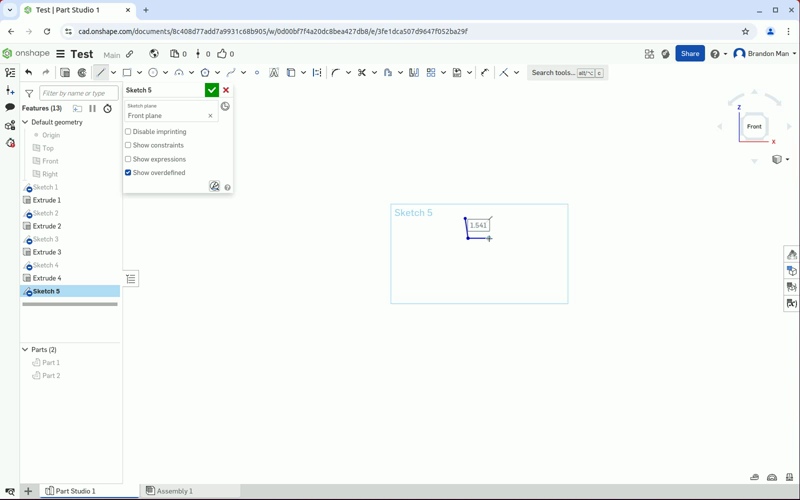
scroll(-6)
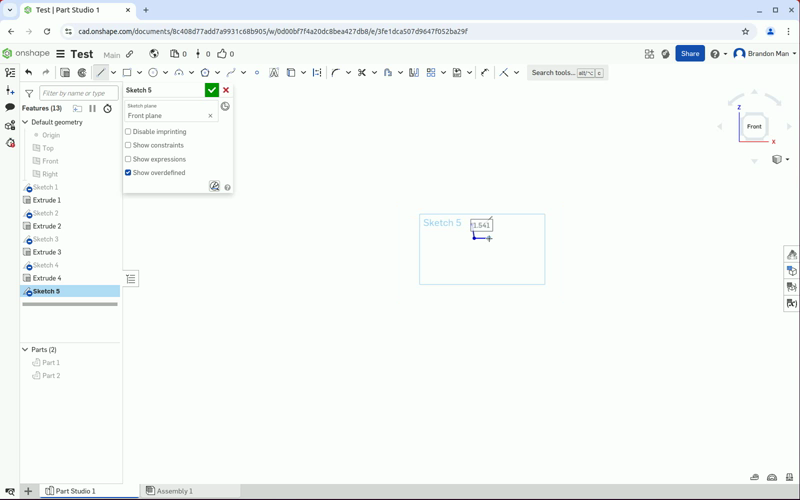
scroll(-6)
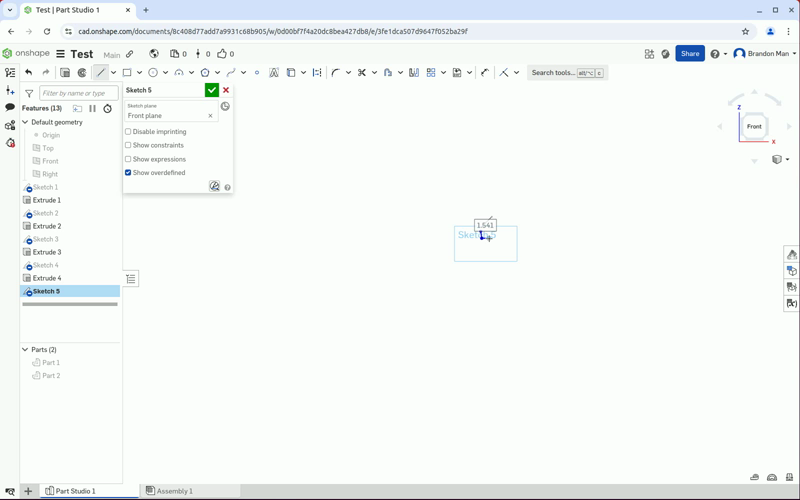
key_up(shift)
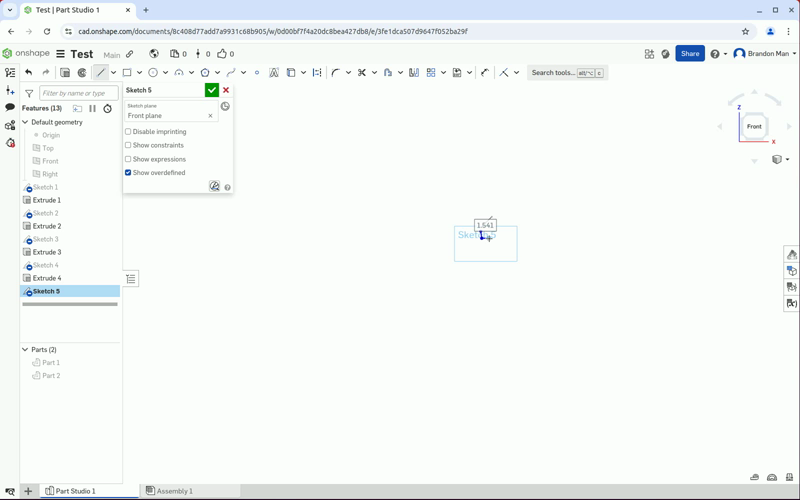
key_down(shift)
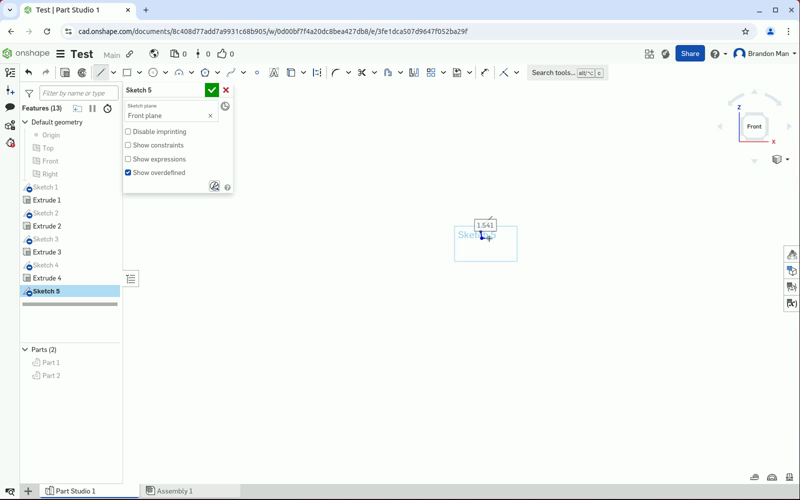
mouse_move(519, 238)
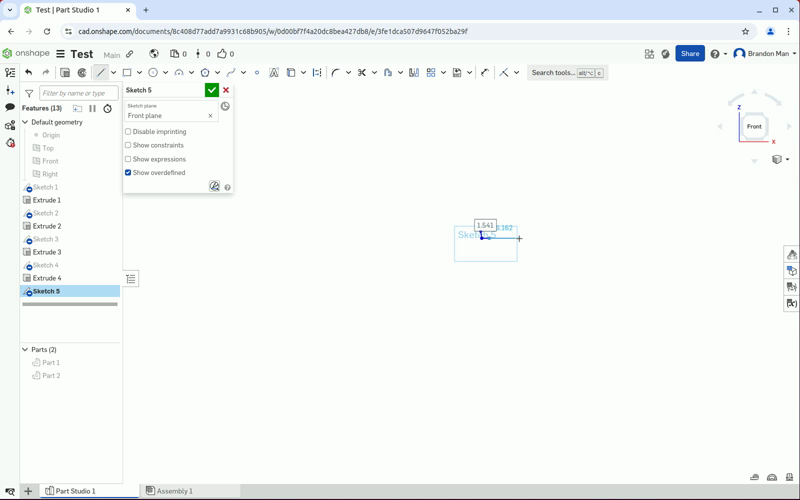
mouse_move(487, 231)
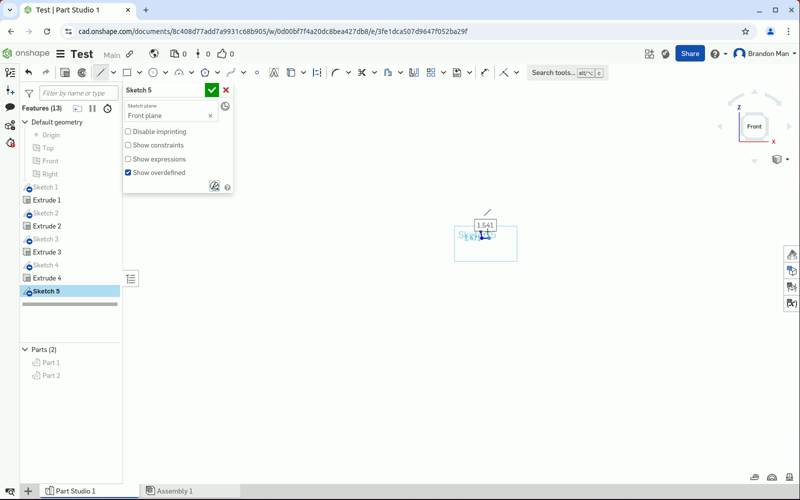
scroll(6)
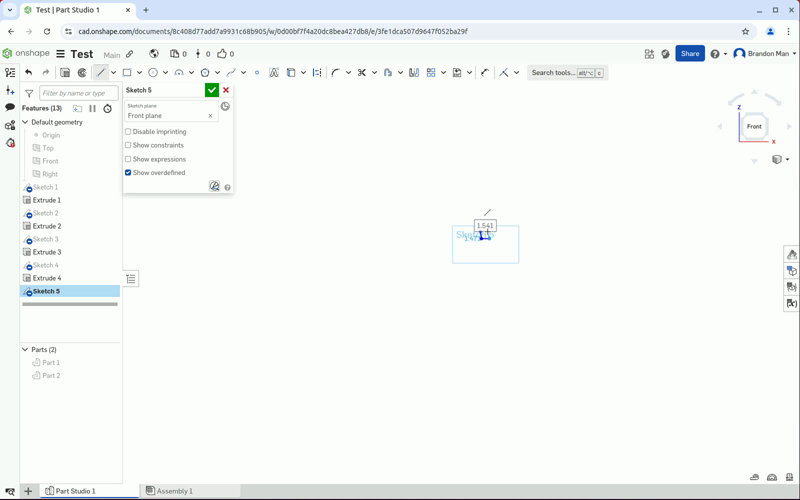
scroll(6)
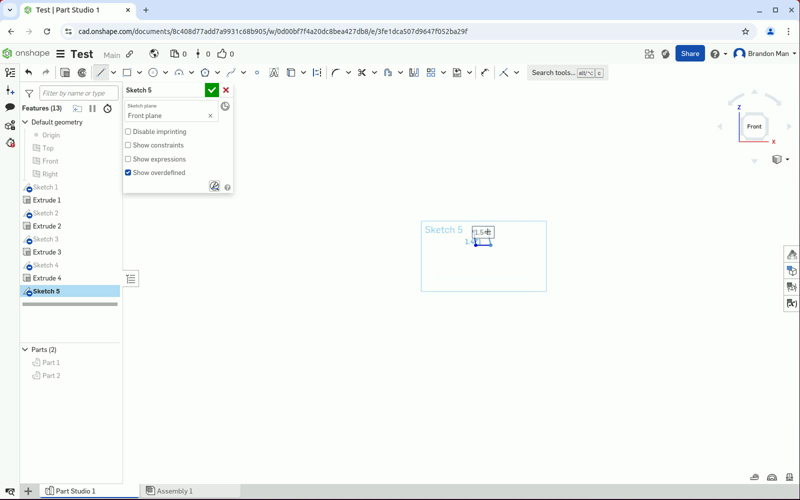
scroll(6)
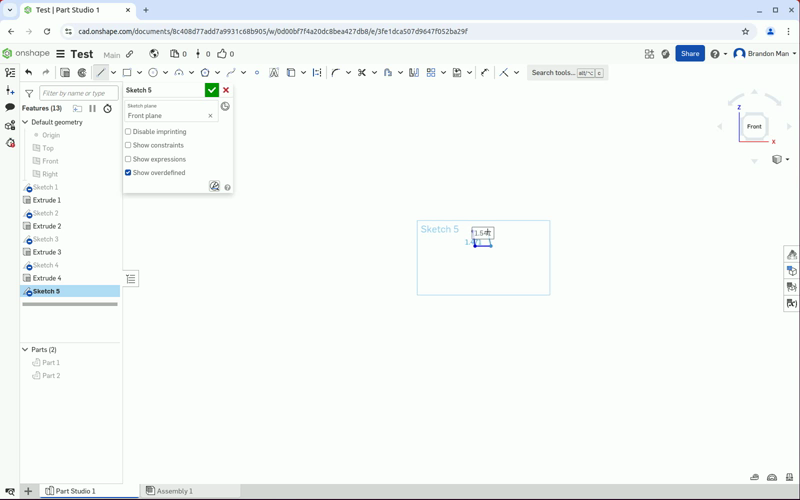
scroll(6)
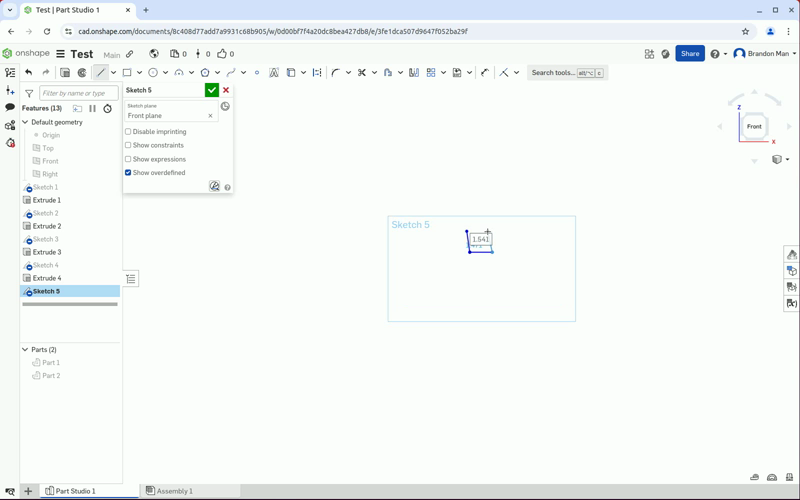
scroll(6)
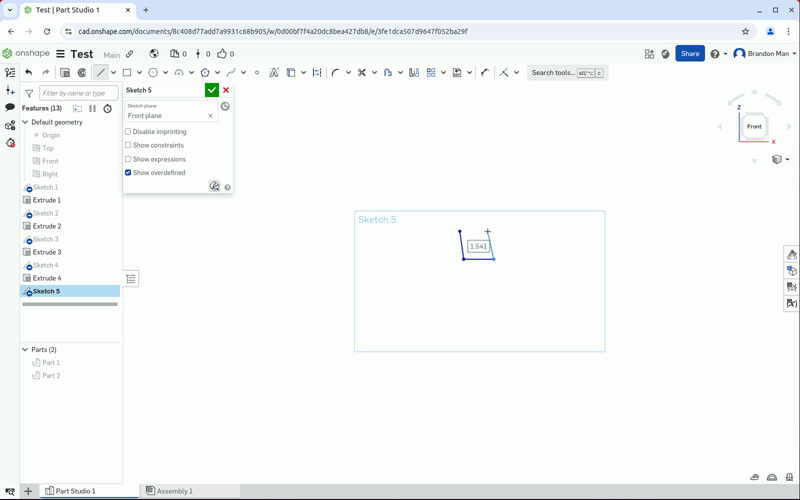
scroll(6)
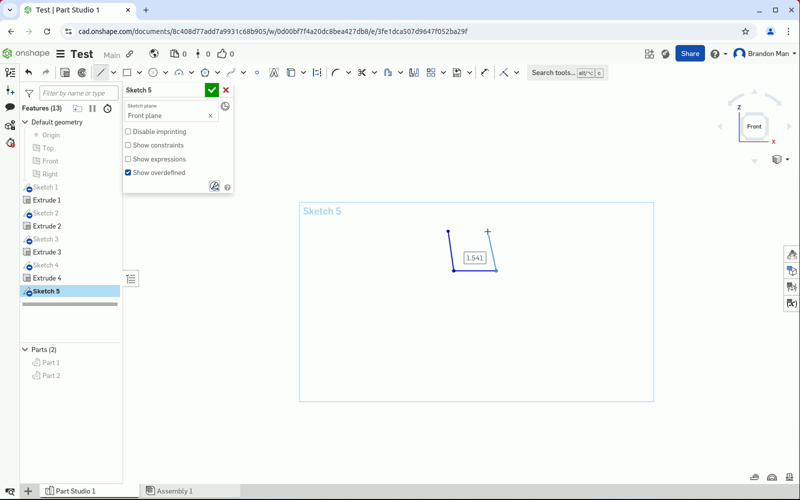
scroll(6)
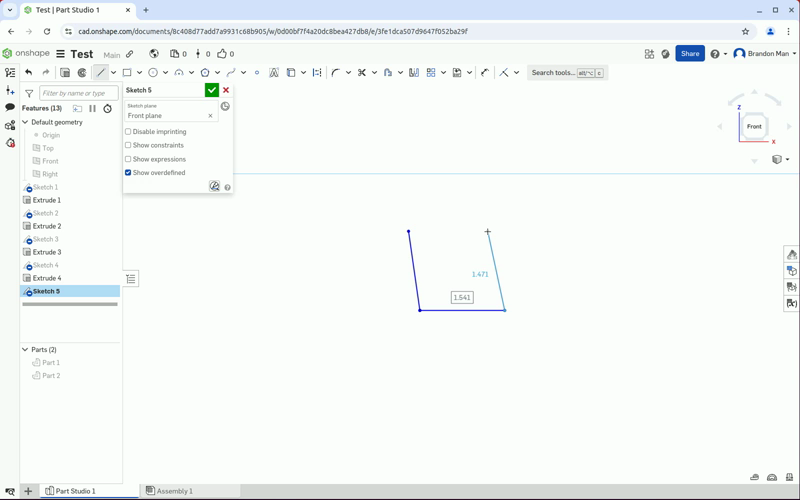
click(487, 231)
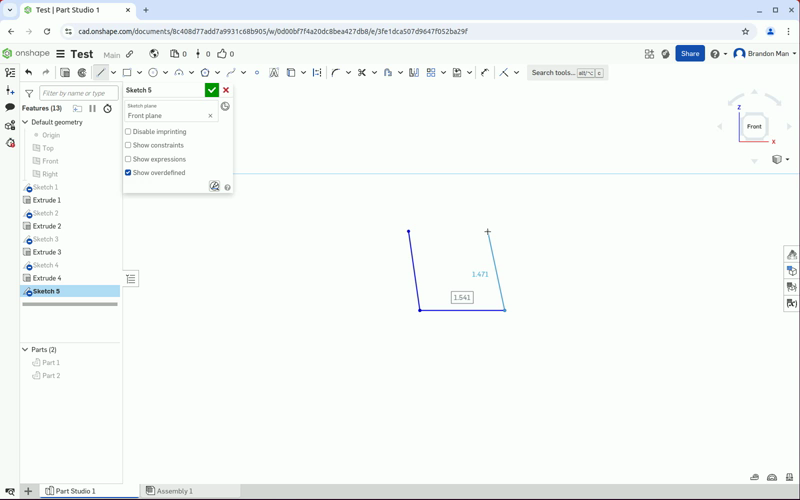
scroll(-6)
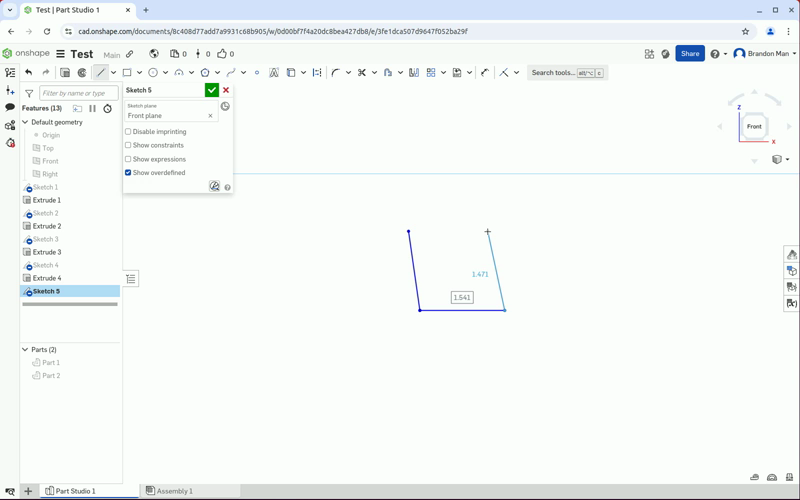
scroll(-6)
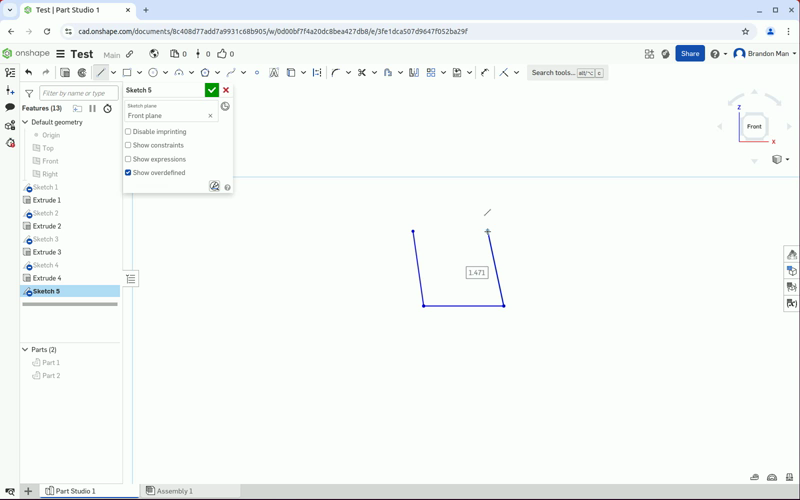
scroll(-6)
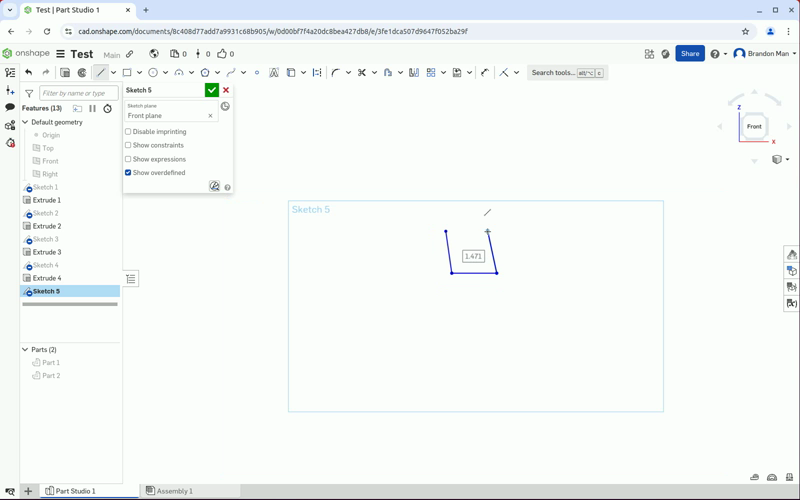
scroll(-6)
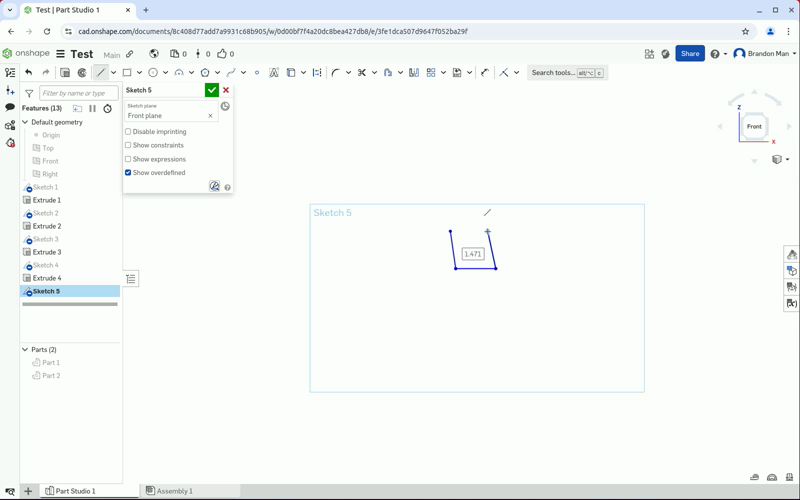
scroll(-6)
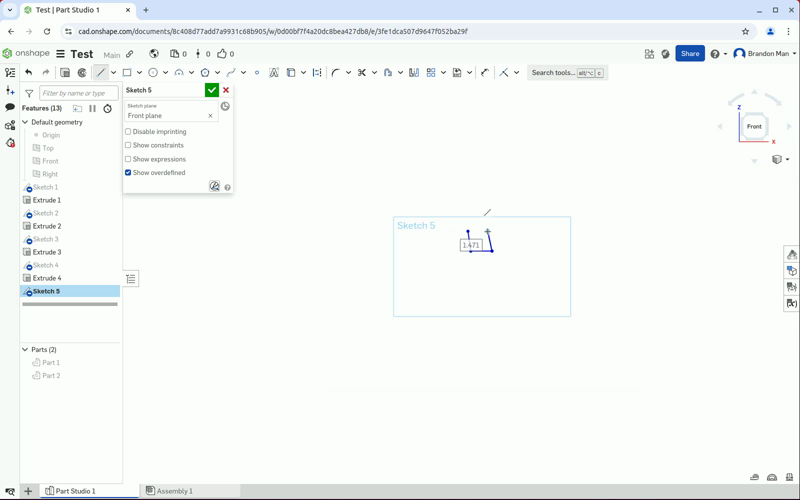
scroll(-6)
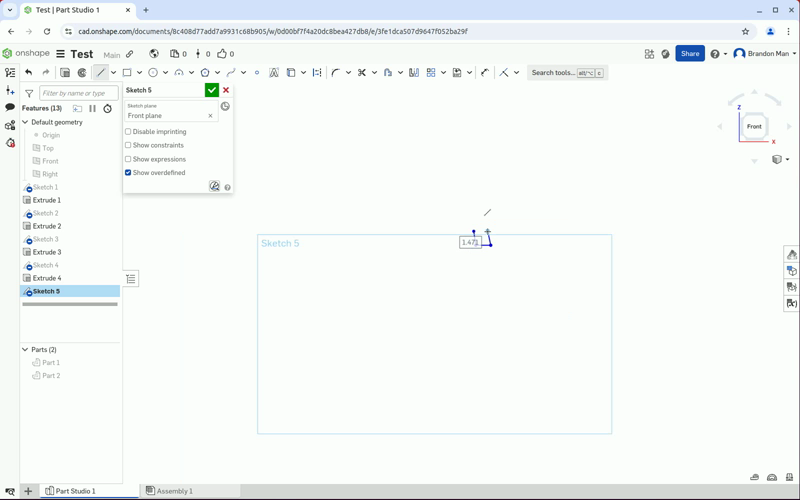
scroll(-6)
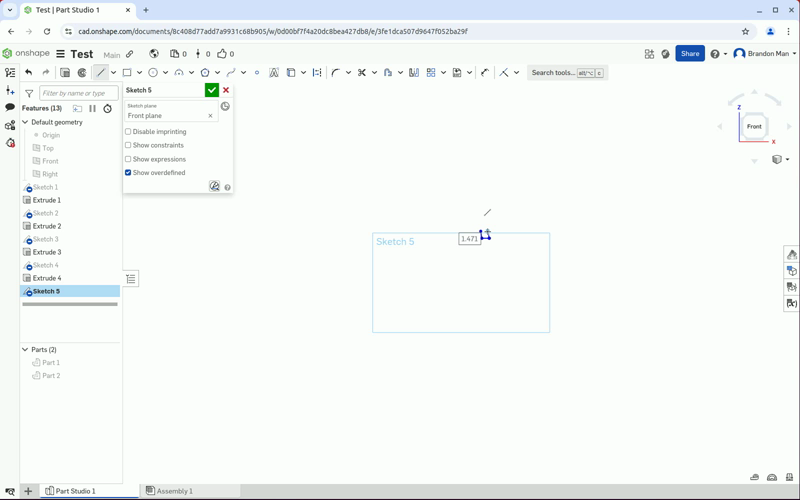
key_up(shift)
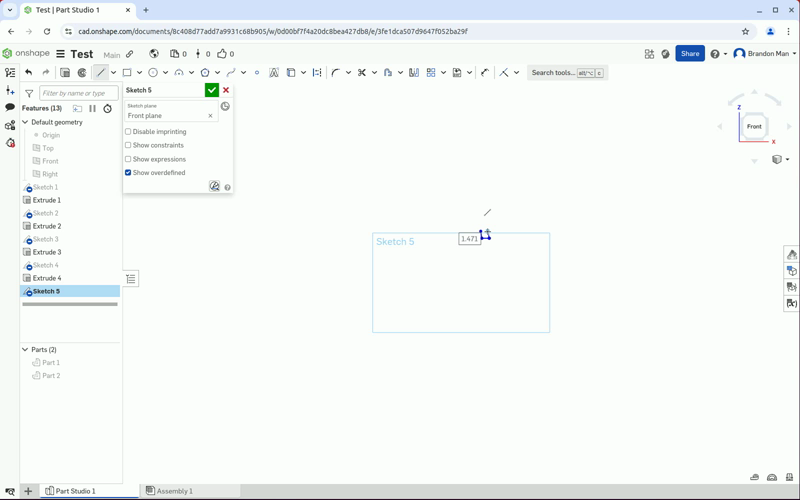
mouse_move(517, 231)
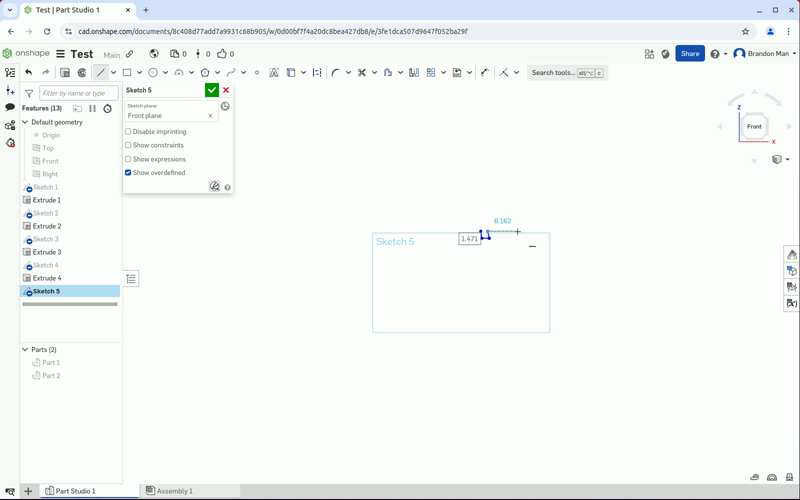
key_down(shift)
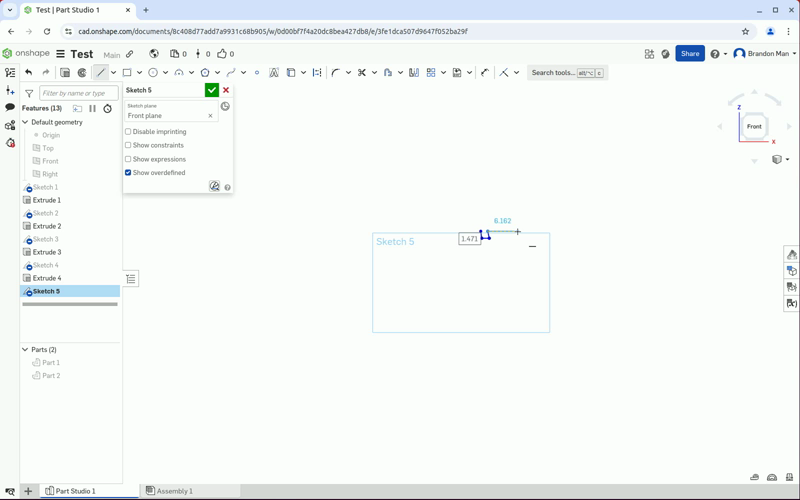
mouse_move(480, 231)
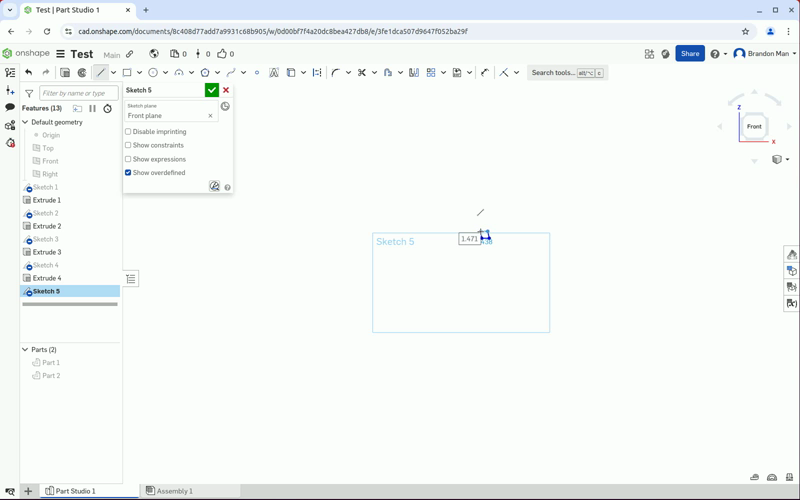
scroll(6)
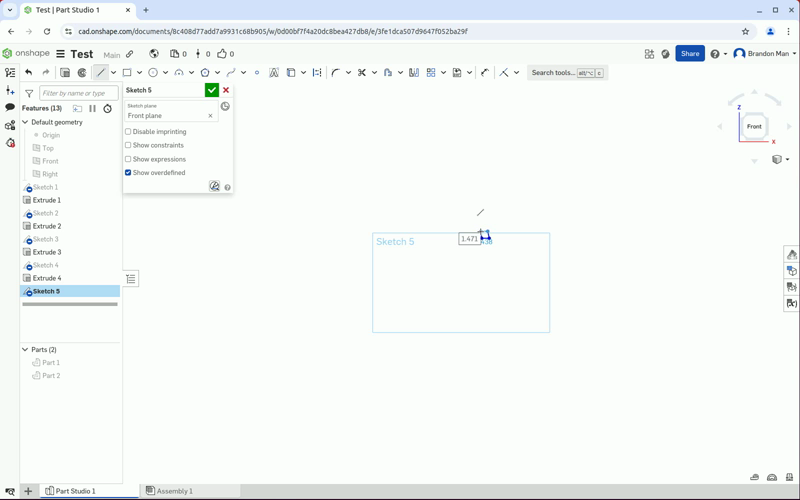
scroll(6)
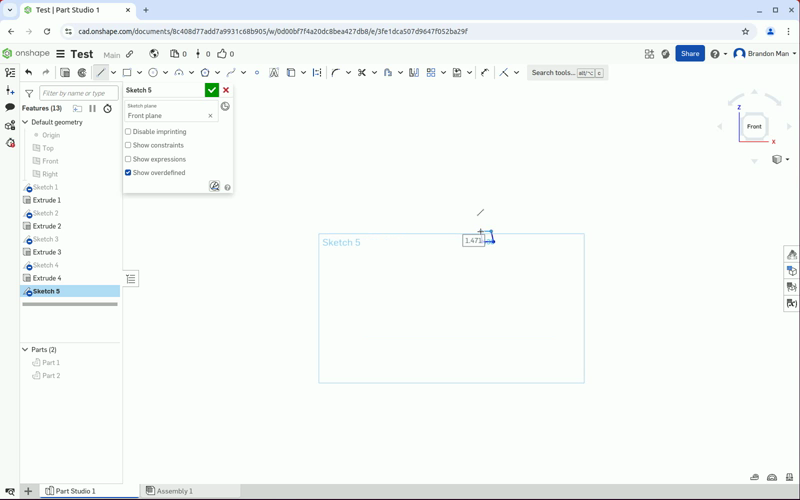
scroll(6)
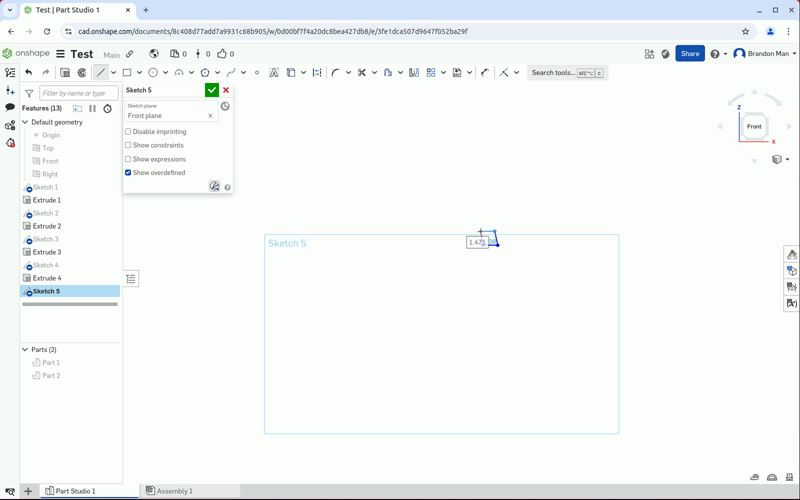
scroll(6)
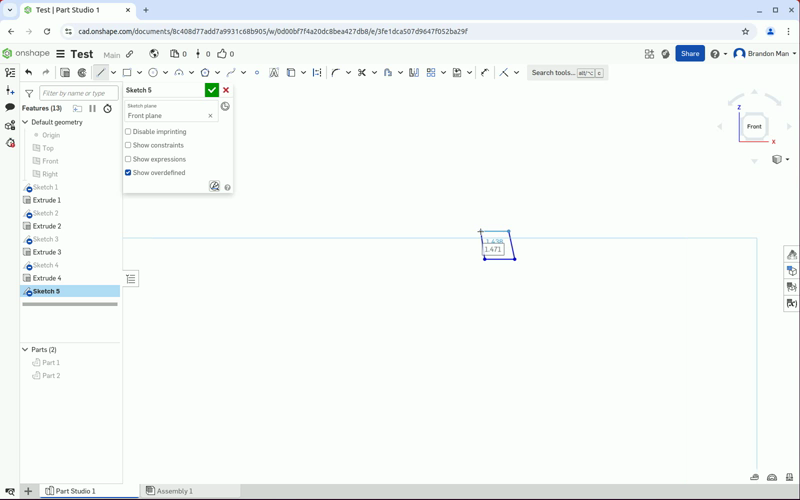
scroll(6)
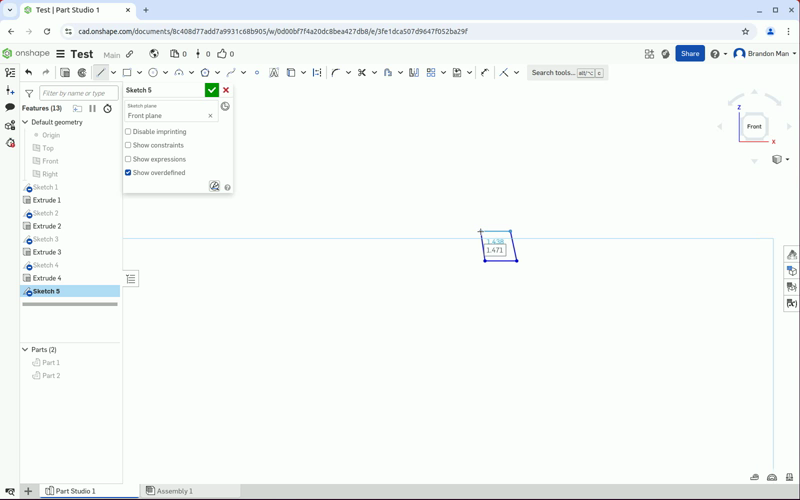
scroll(6)
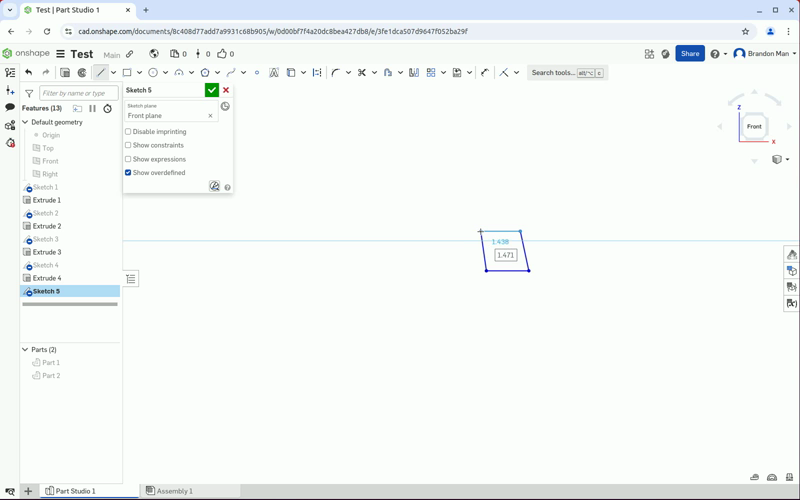
scroll(6)
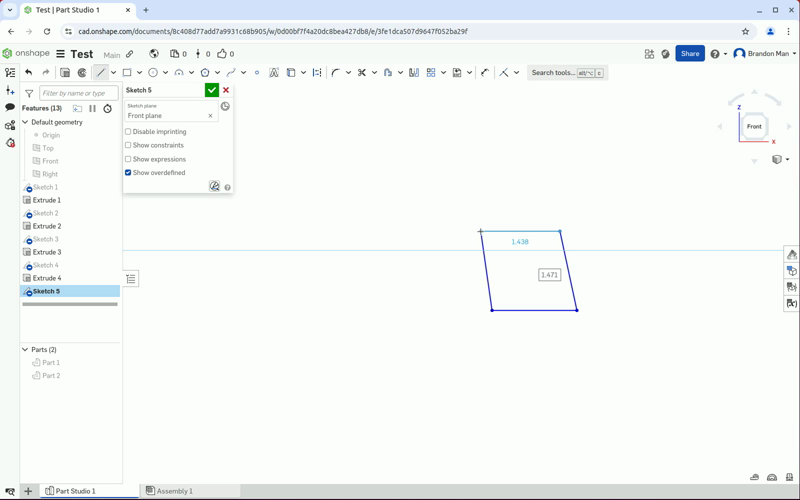
key_up(shift)
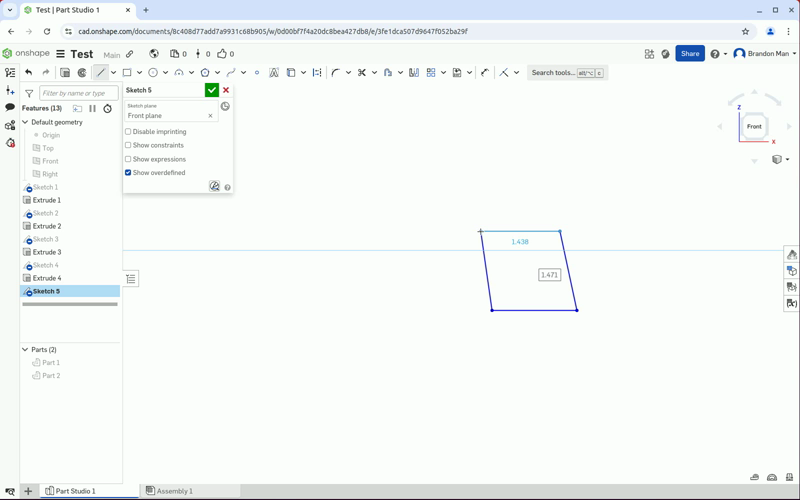
click(480, 231)
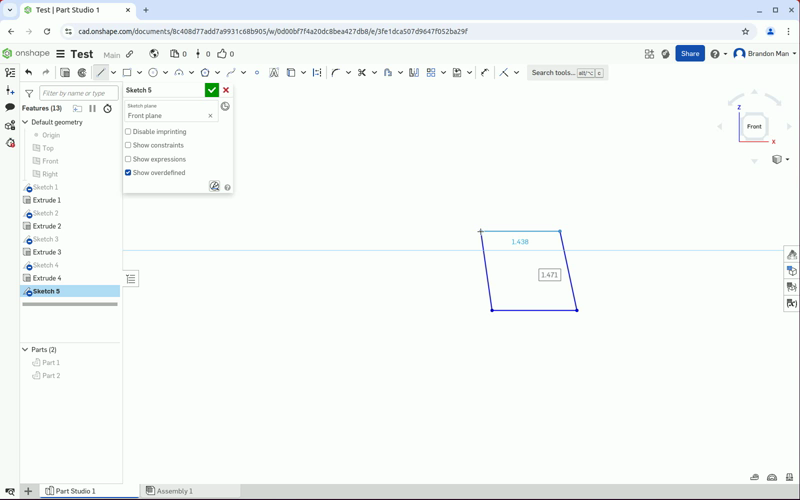
scroll(-6)
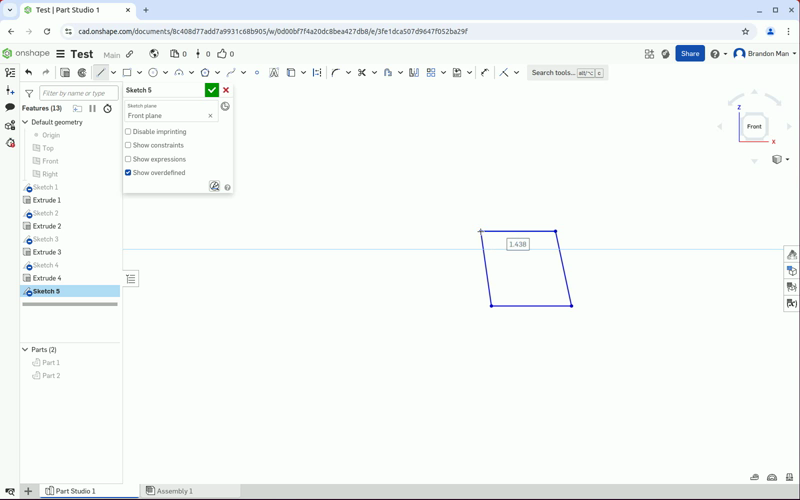
scroll(-6)
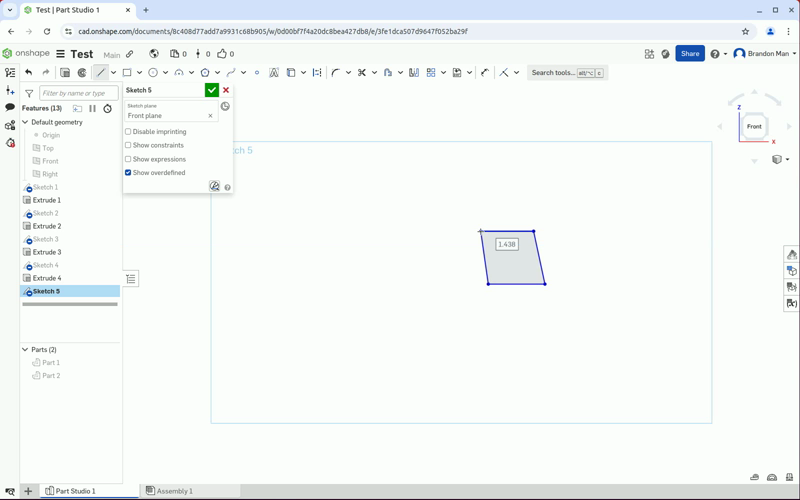
scroll(-6)
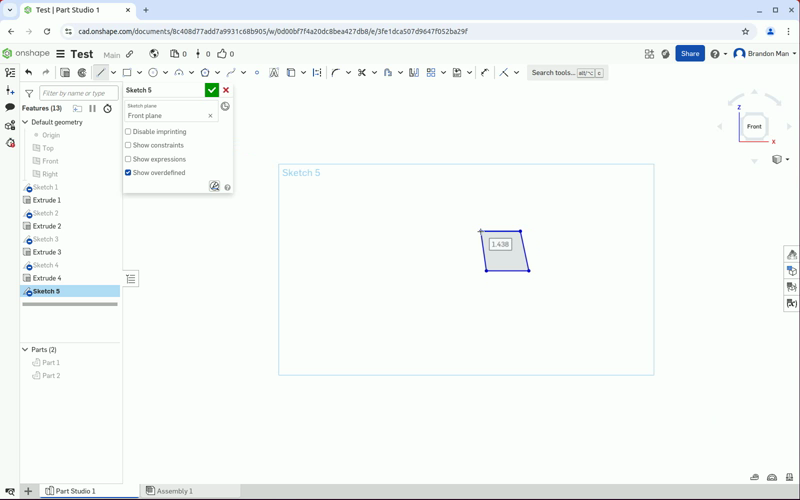
scroll(-6)
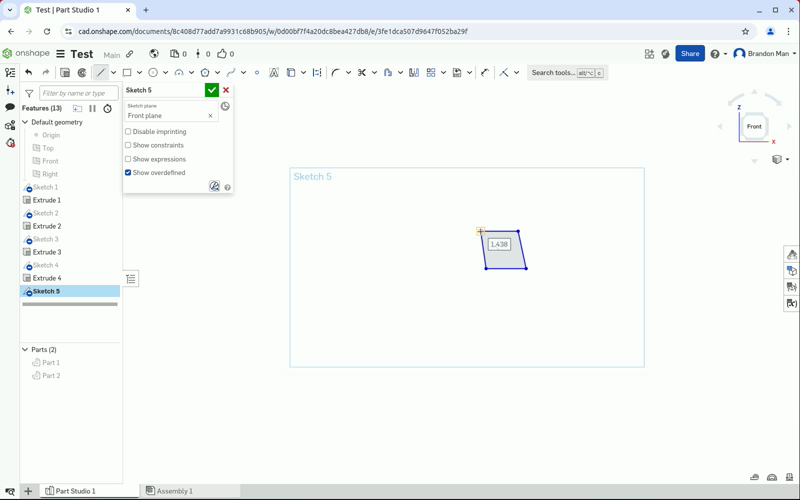
scroll(-6)
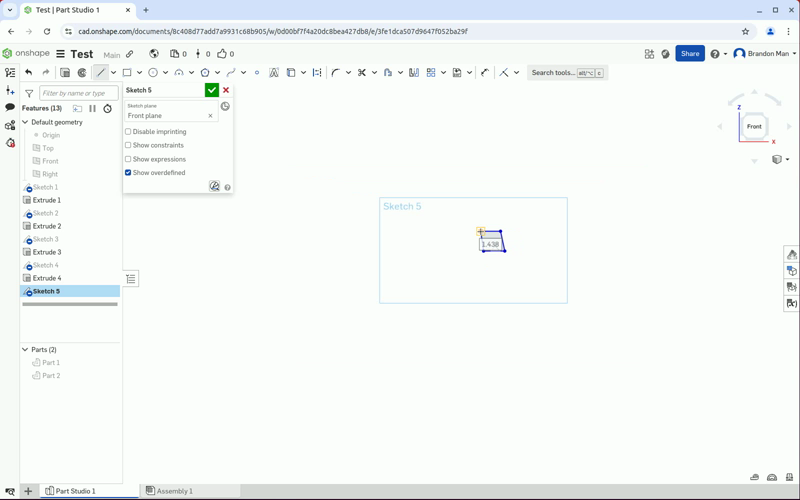
scroll(-6)
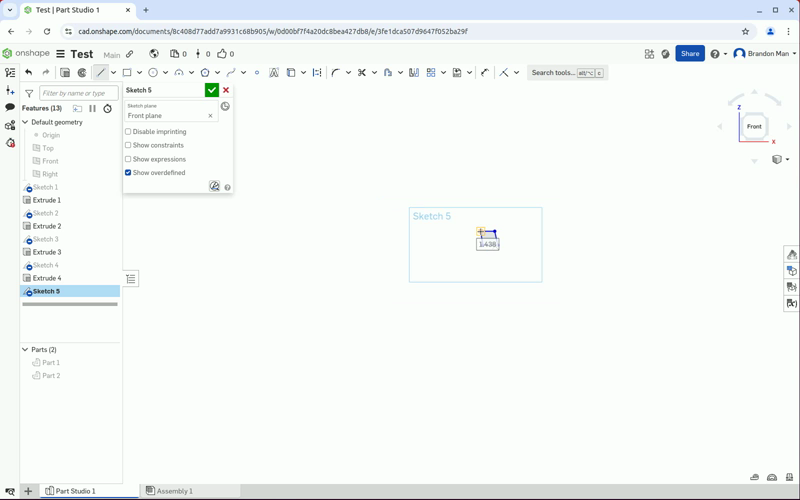
scroll(-6)
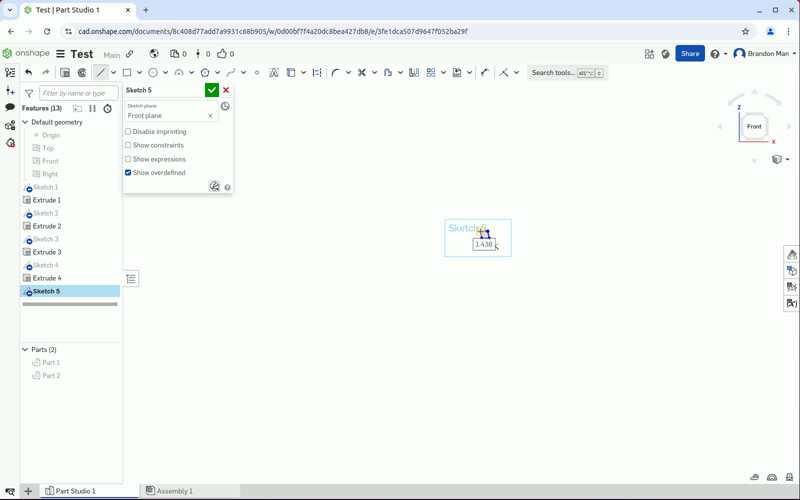
key(esc)
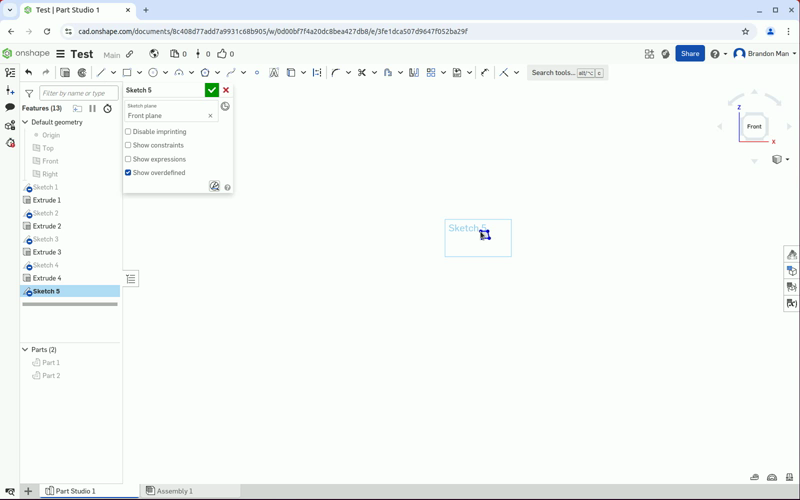
mouse_move(484, 232)
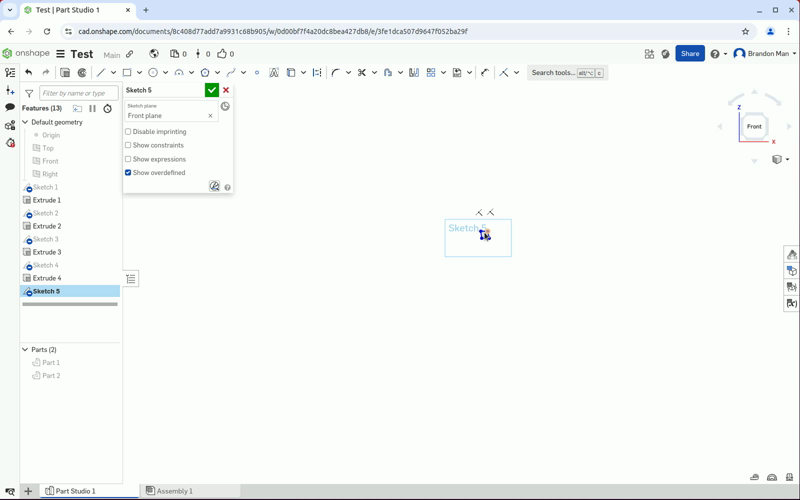
scroll(6)
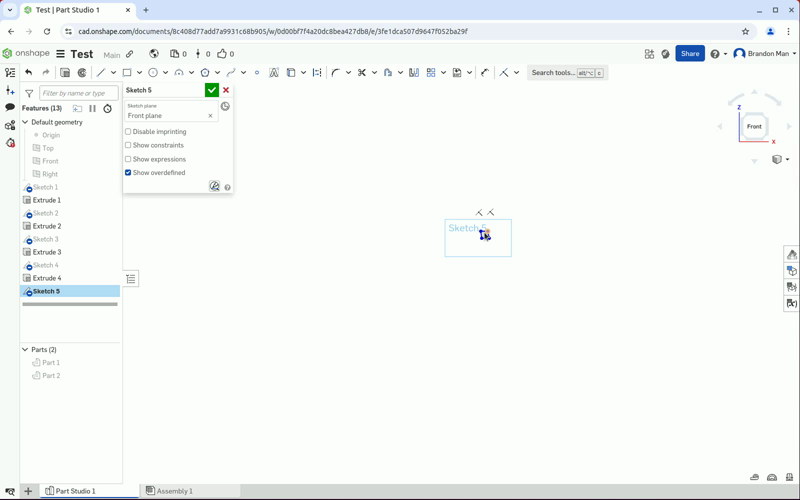
scroll(6)
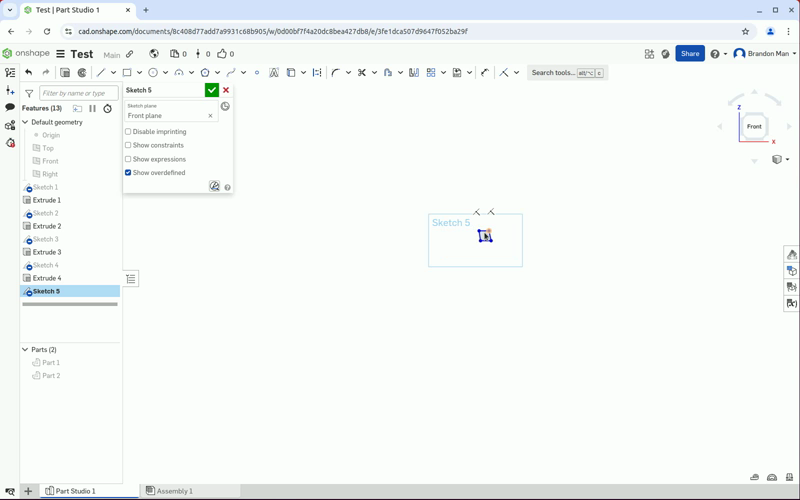
scroll(6)
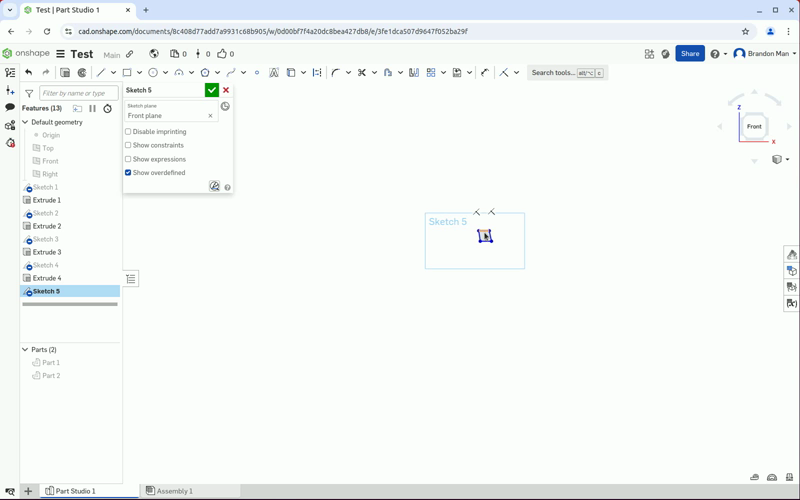
scroll(6)
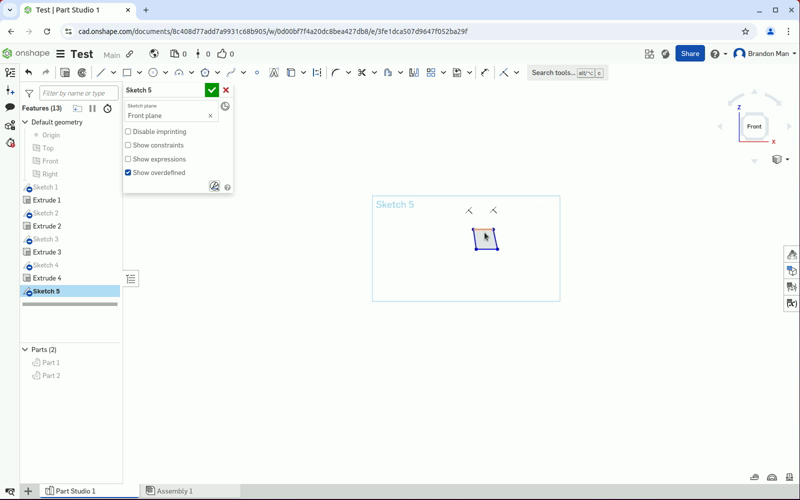
scroll(6)
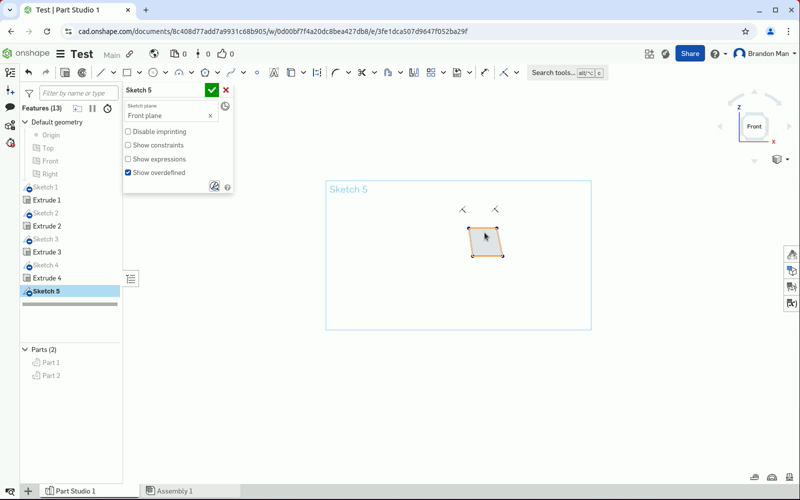
scroll(6)
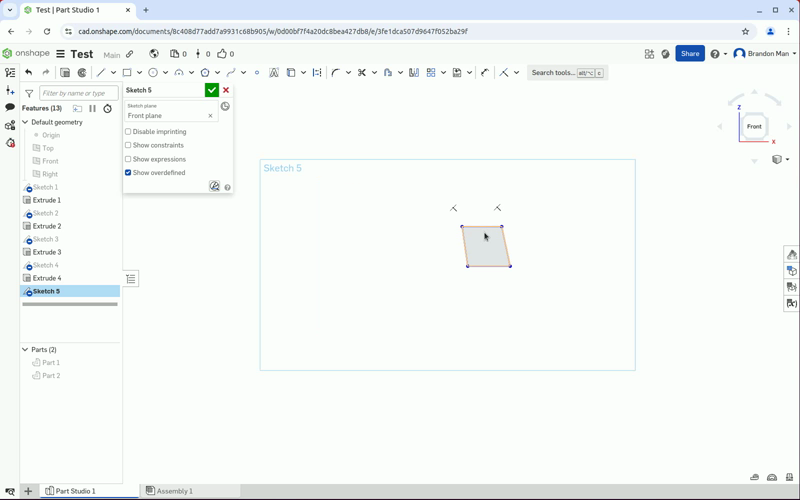
scroll(6)
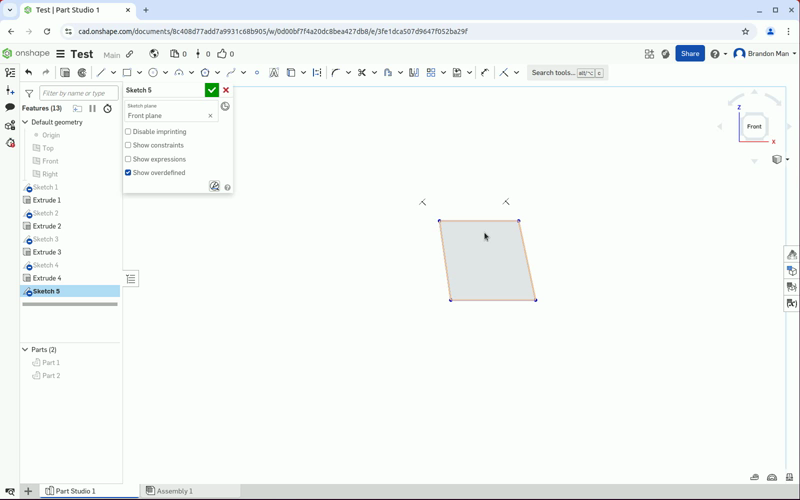
click(484, 232)
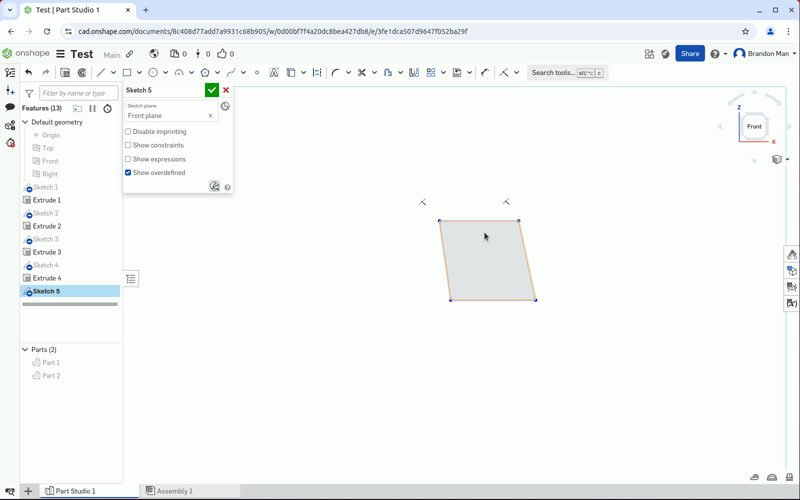
scroll(-6)
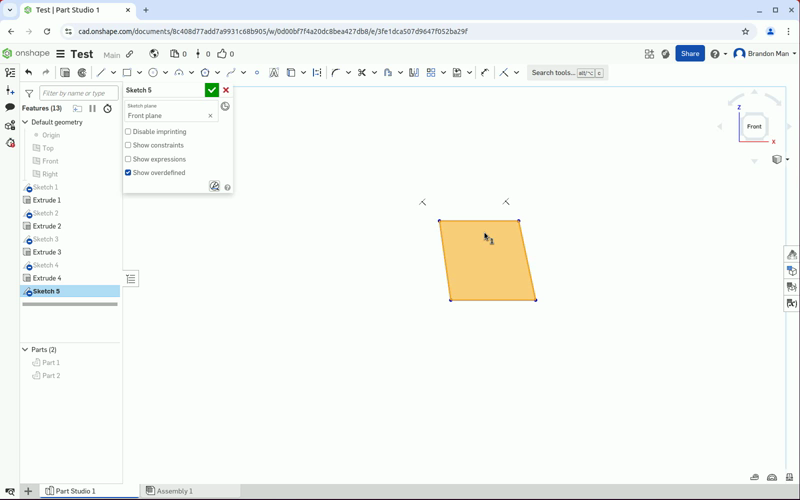
scroll(-6)
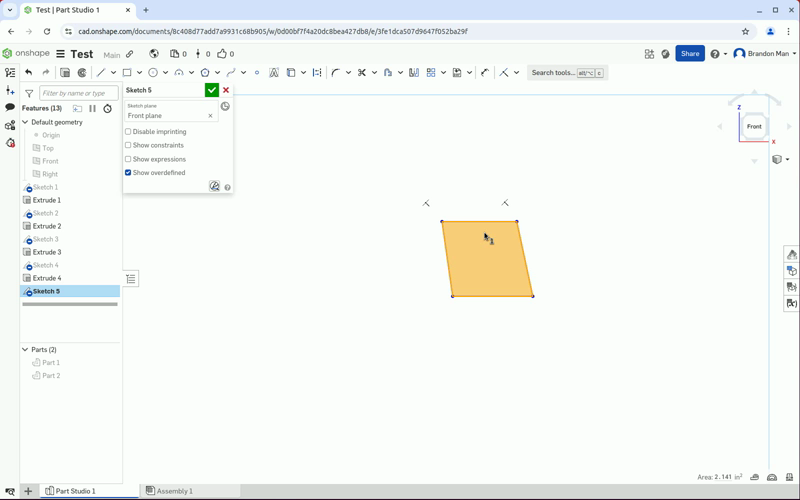
scroll(-6)
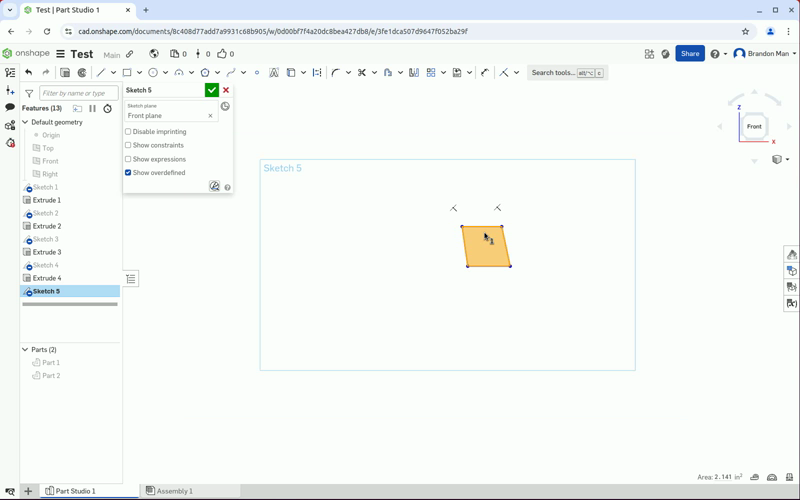
scroll(-6)
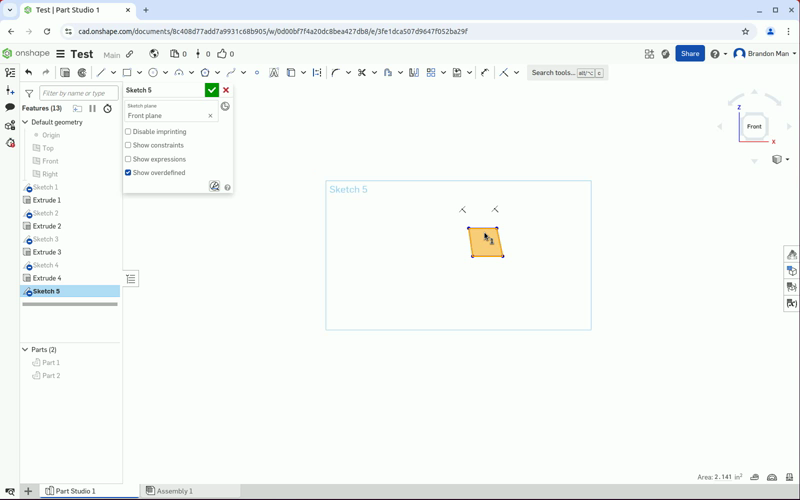
scroll(-6)
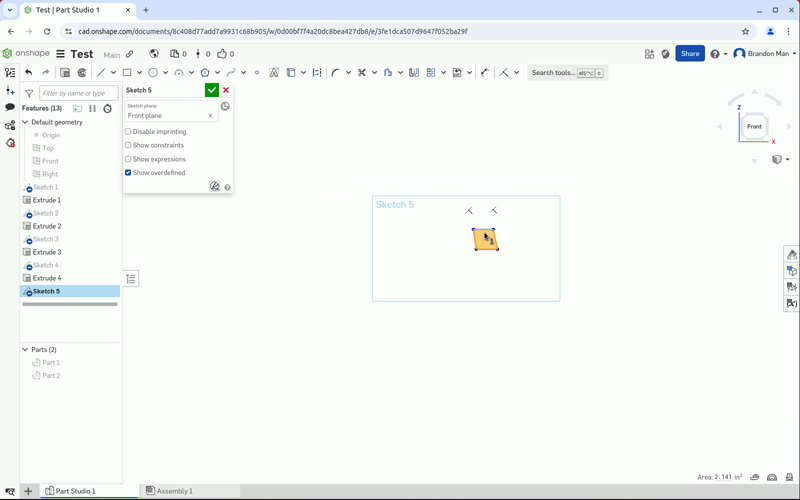
scroll(-6)
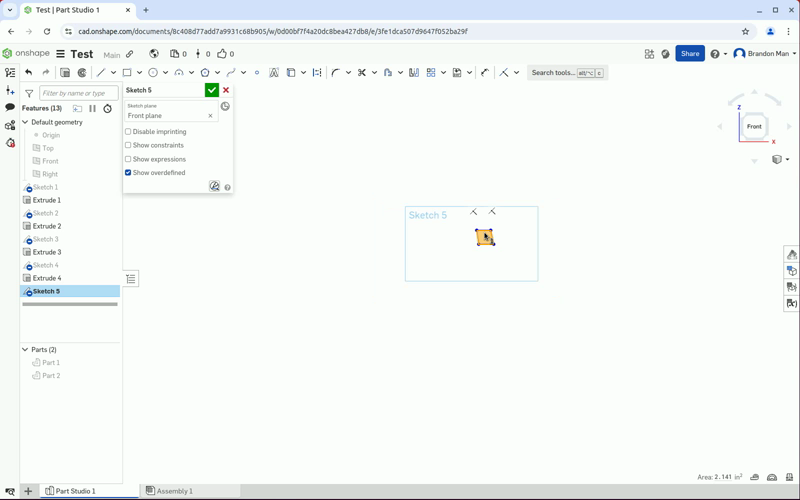
scroll(-6)
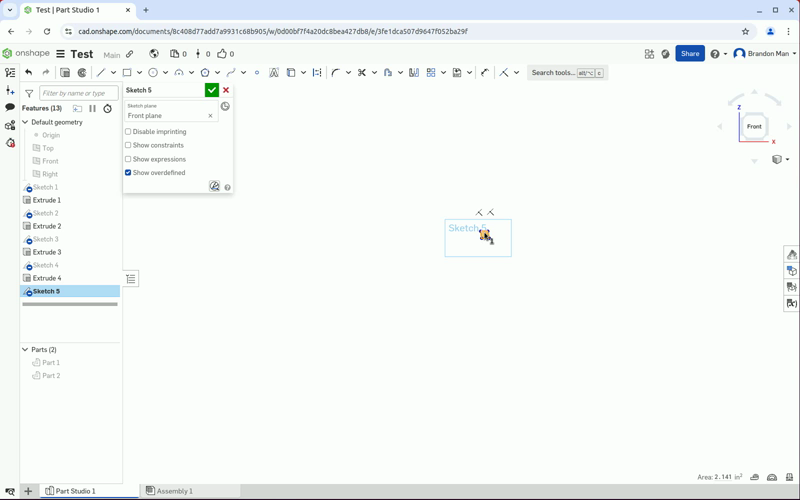
mouse_move(73, 352)
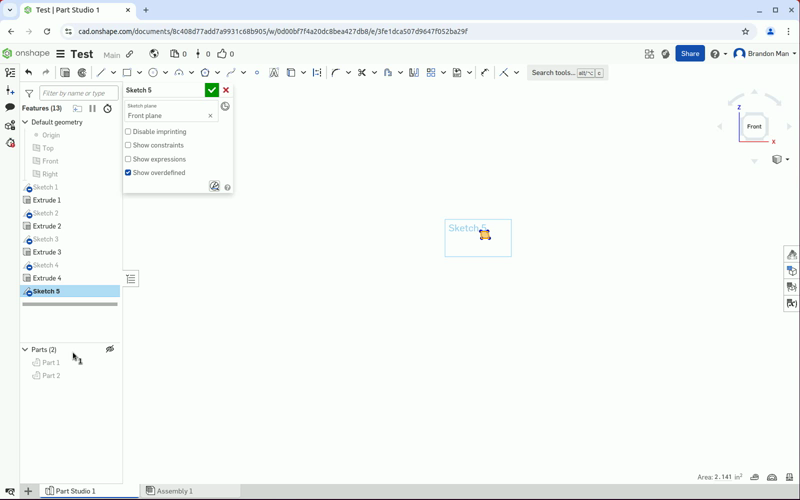
key(shift+y)
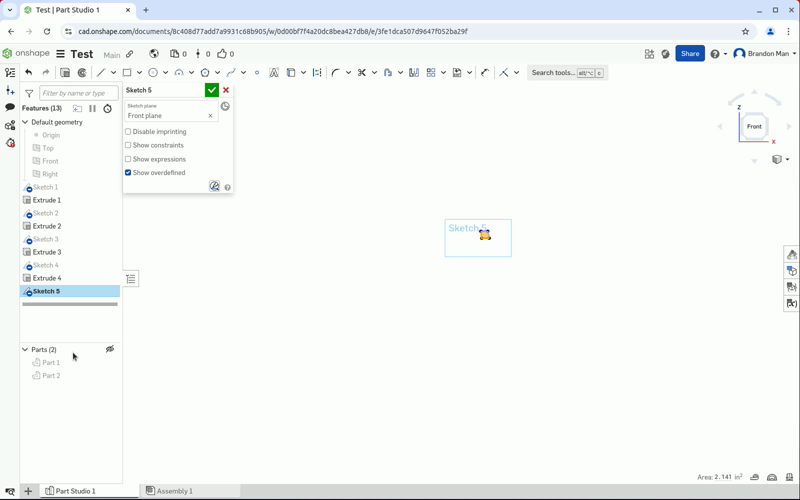
key(shift+e)
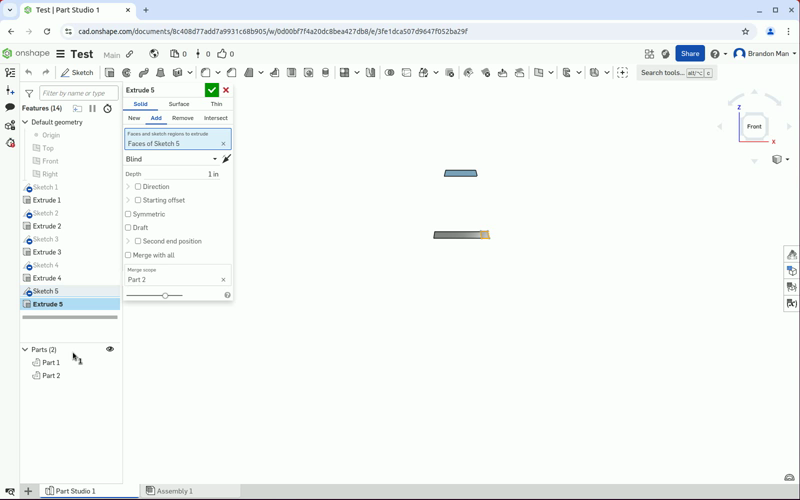
mouse_move(143, 106)
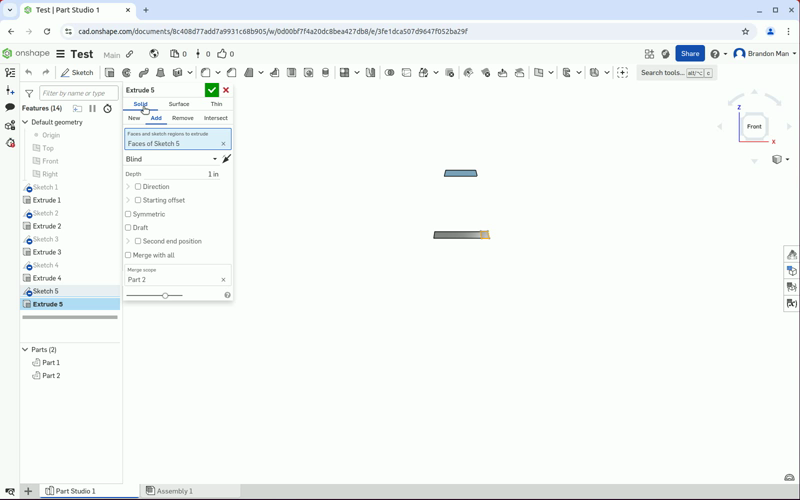
click(143, 106)
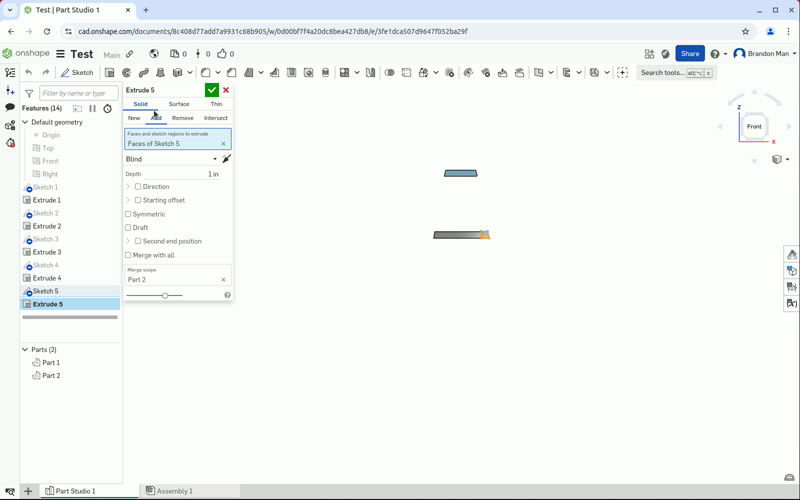
mouse_move(186, 120)
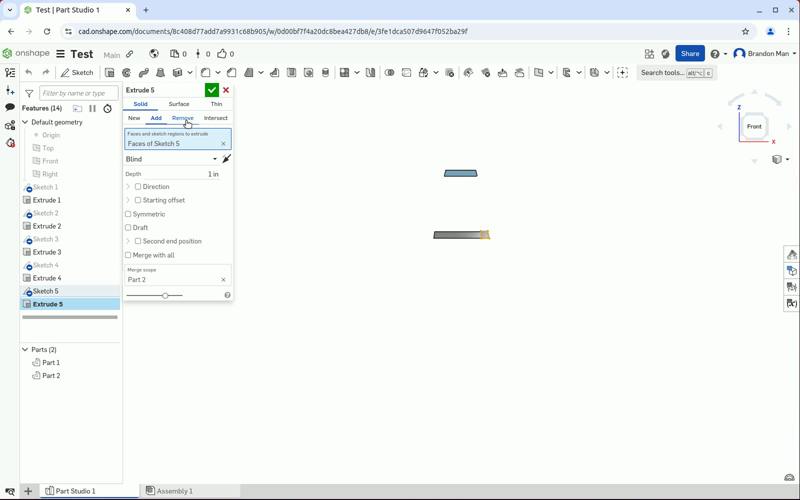
click(186, 120)
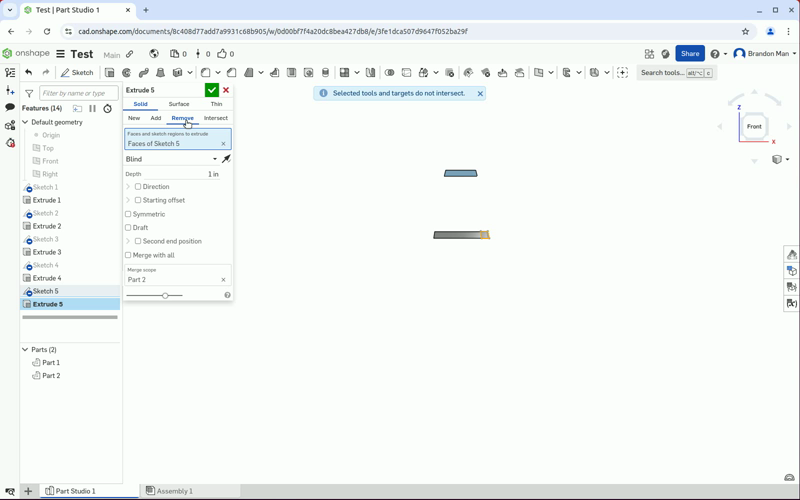
key(tab, 4)
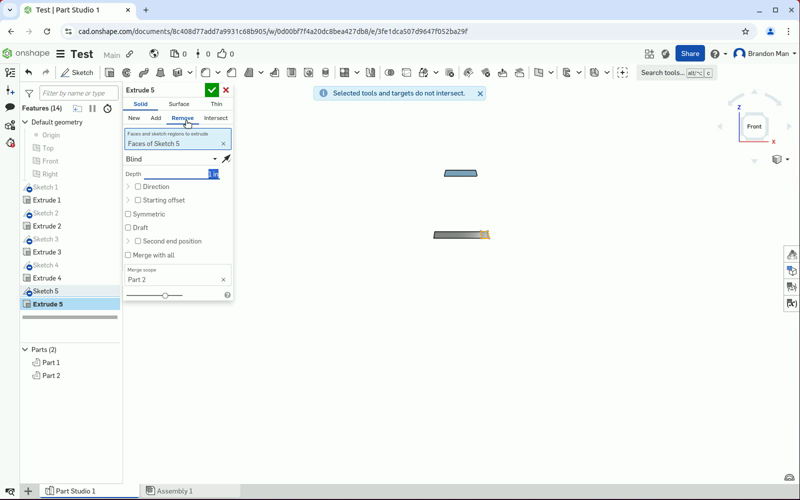
text(-0.241)
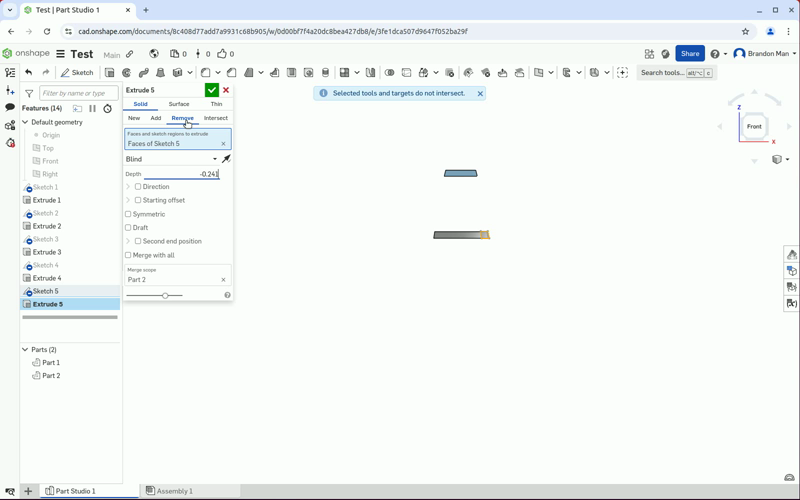
key(tab, 6)
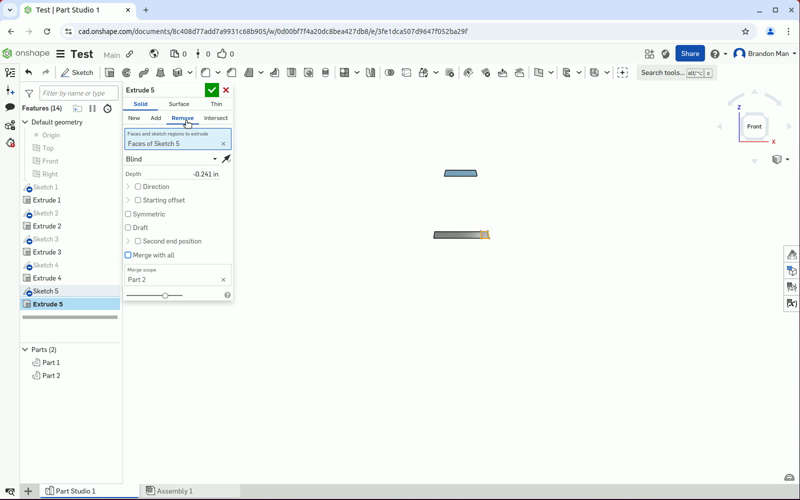
key(space)
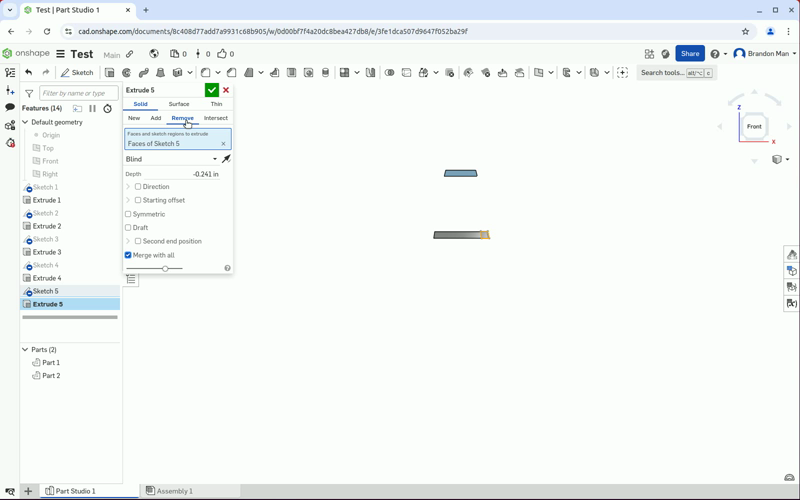
key(enter)
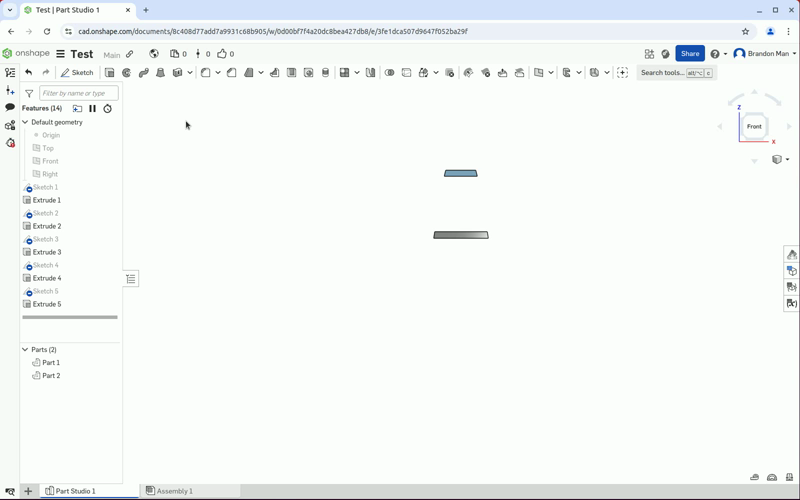
key(shift+h)
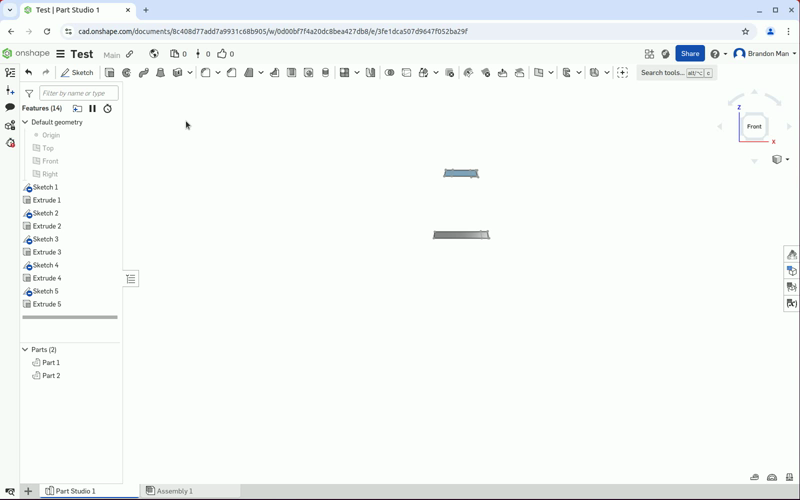
key(shift+h)
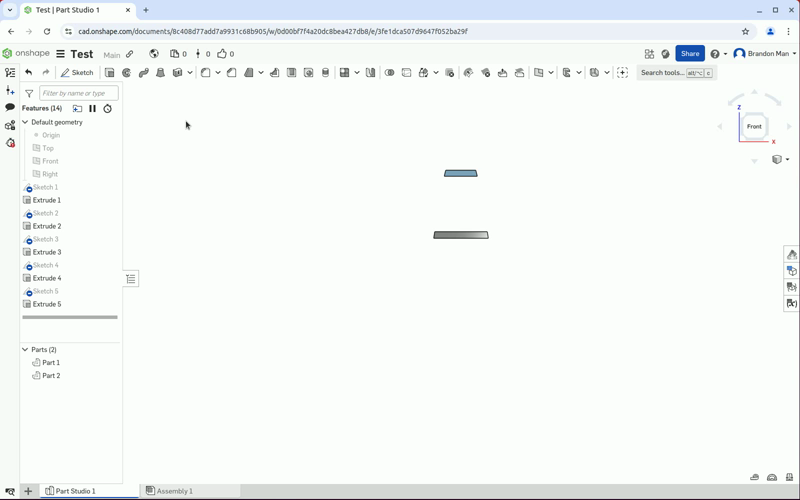
mouse_move(73, 189)
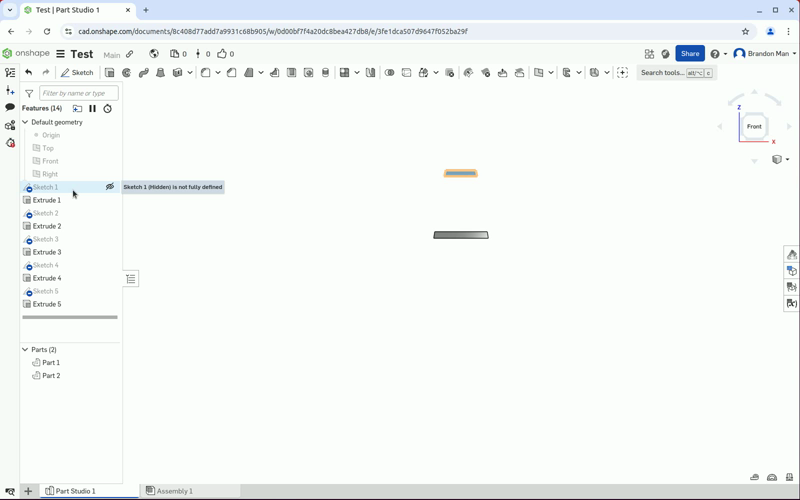
click(73, 189)
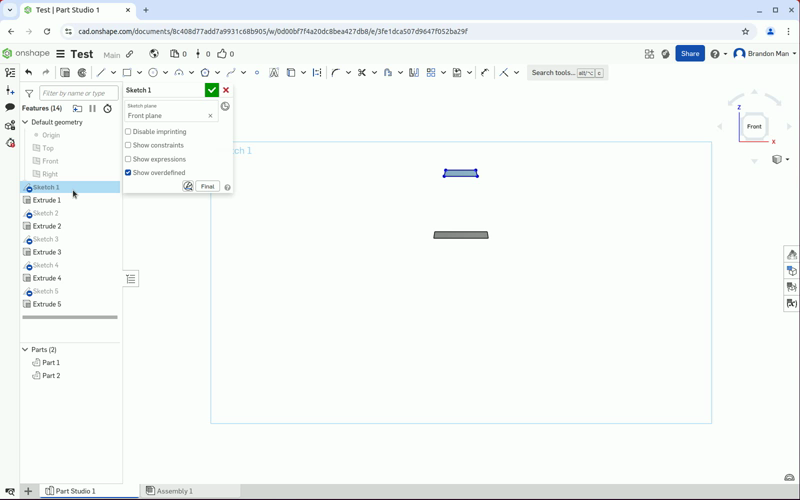
mouse_move(229, 92)
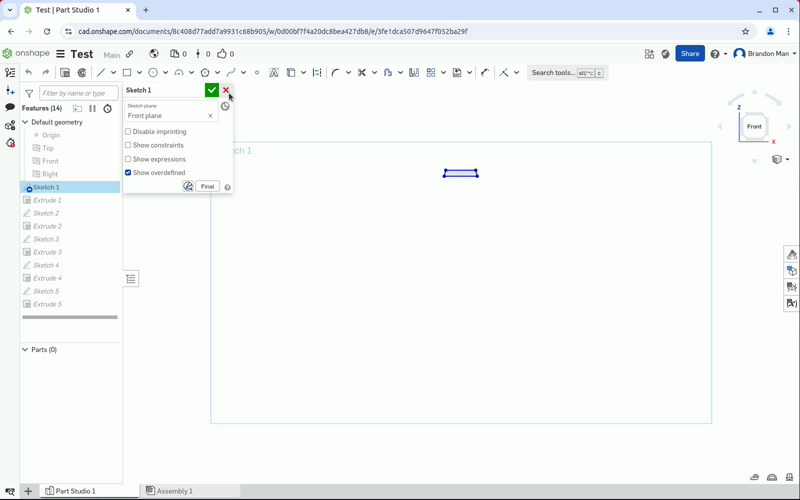
click(229, 92)
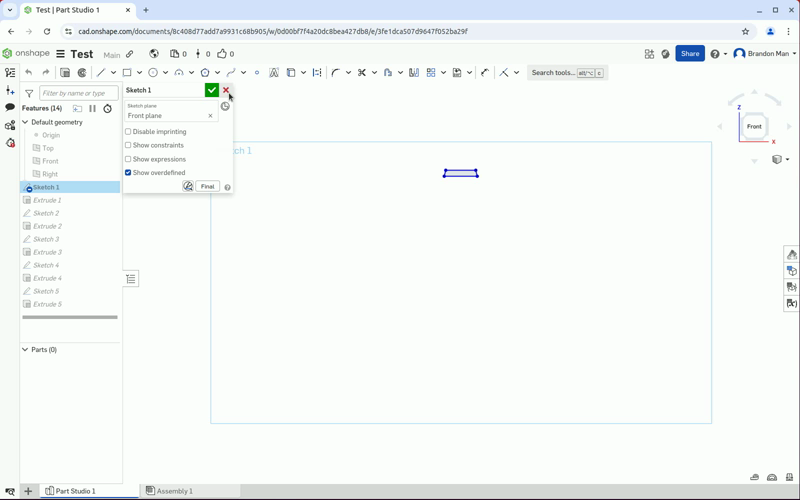
key(shift+s)
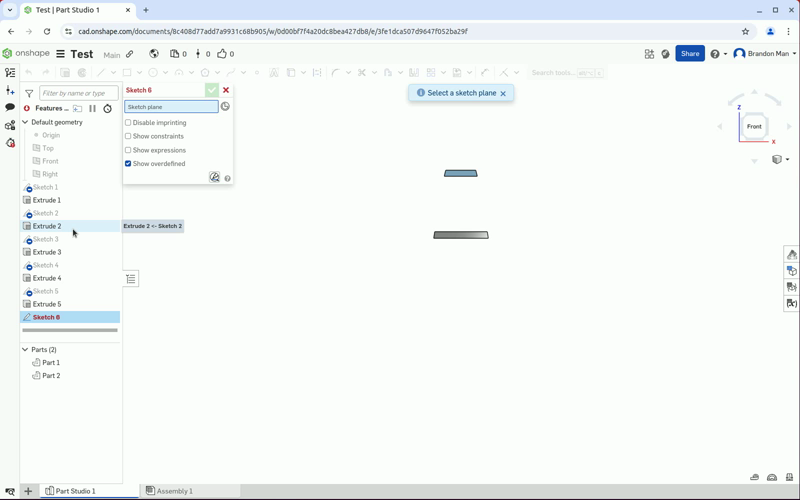
scroll(3)
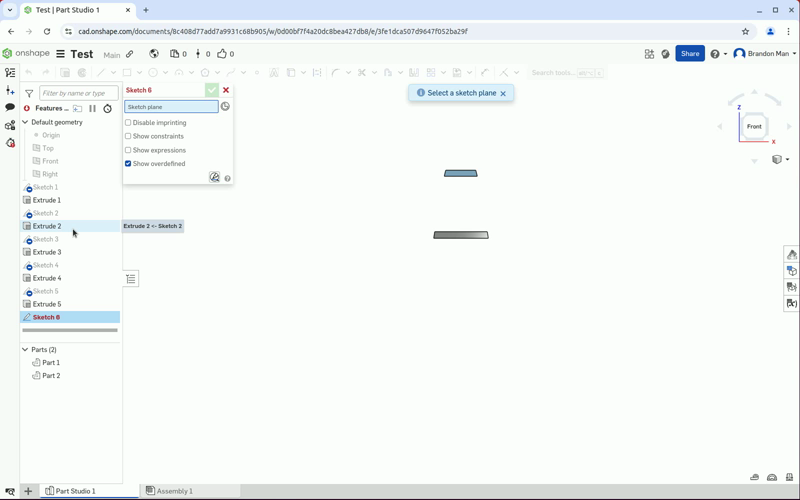
mouse_move(73, 163)
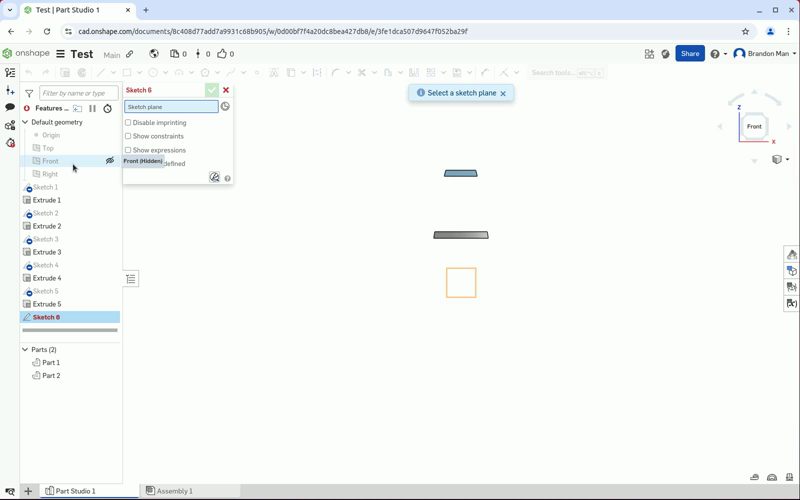
click(73, 163)
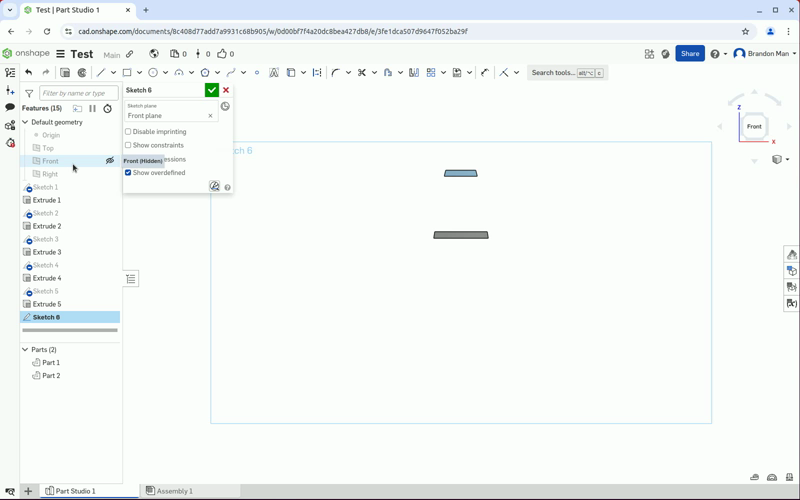
mouse_move(73, 352)
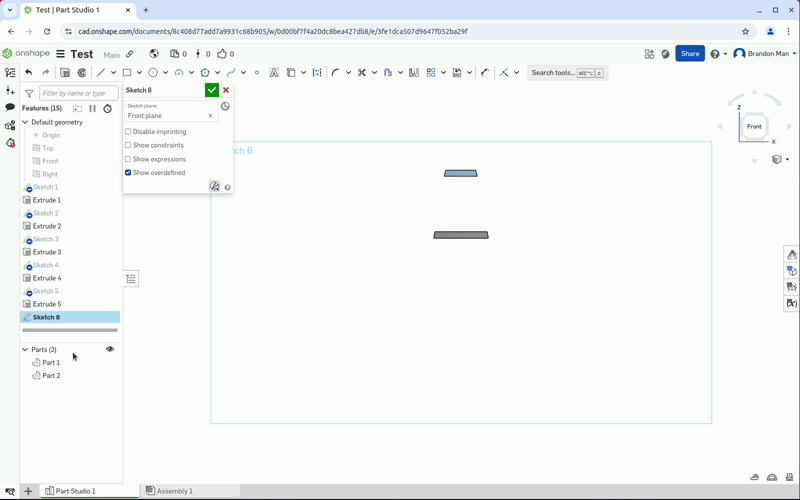
key(y)
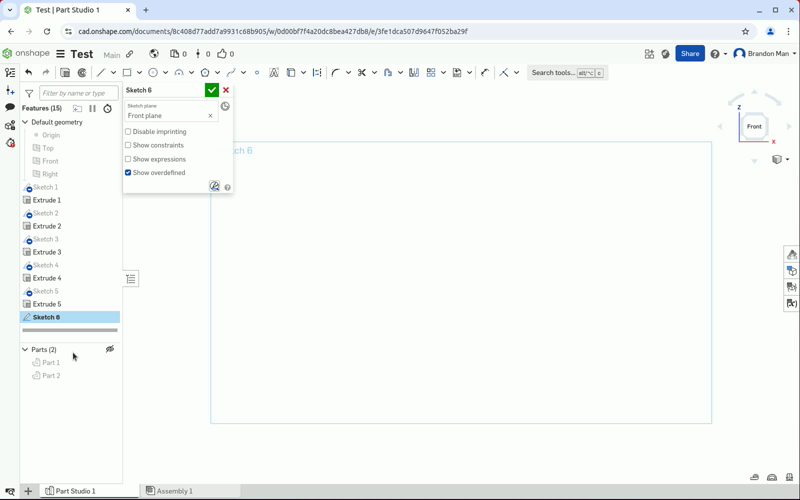
key(l)
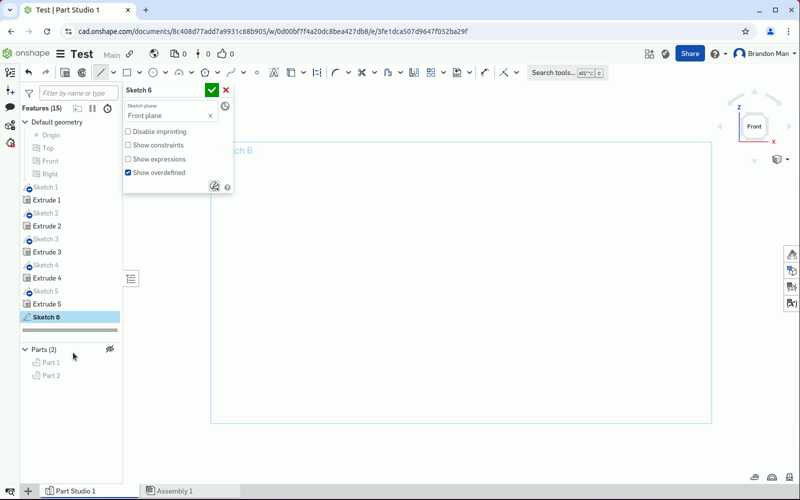
key_down(shift)
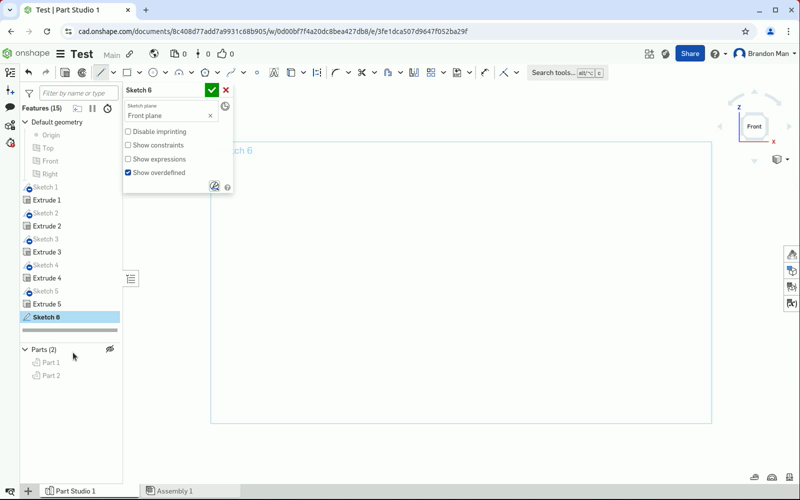
mouse_move(433, 238)
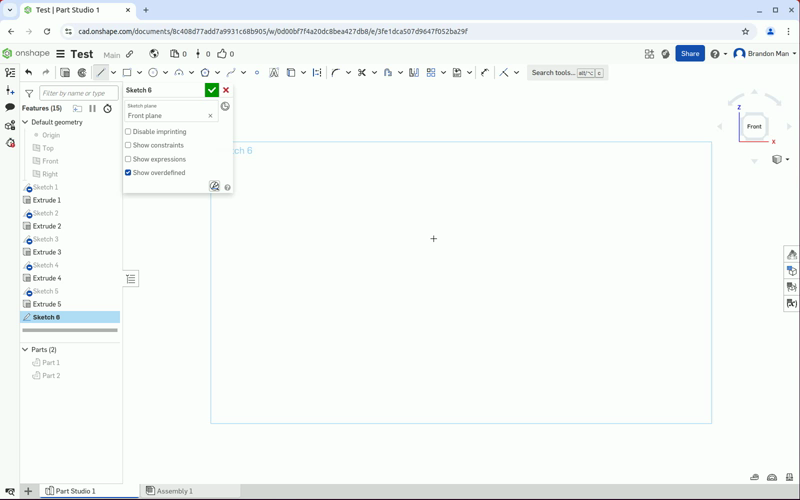
click(433, 238)
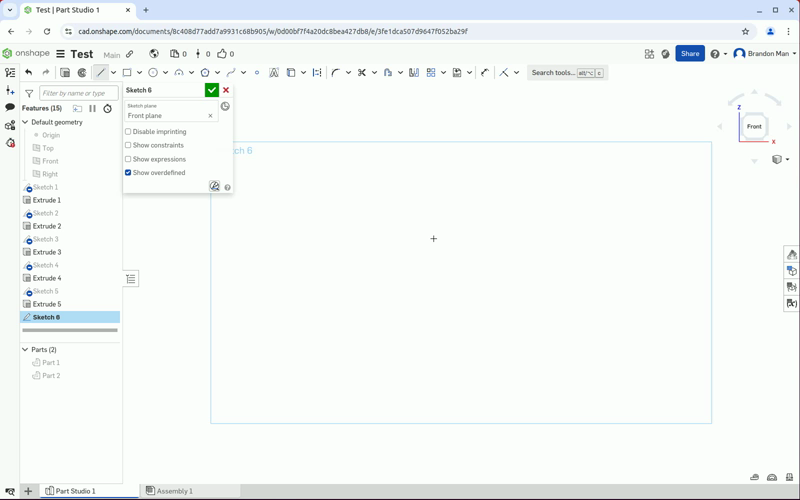
key_up(shift)
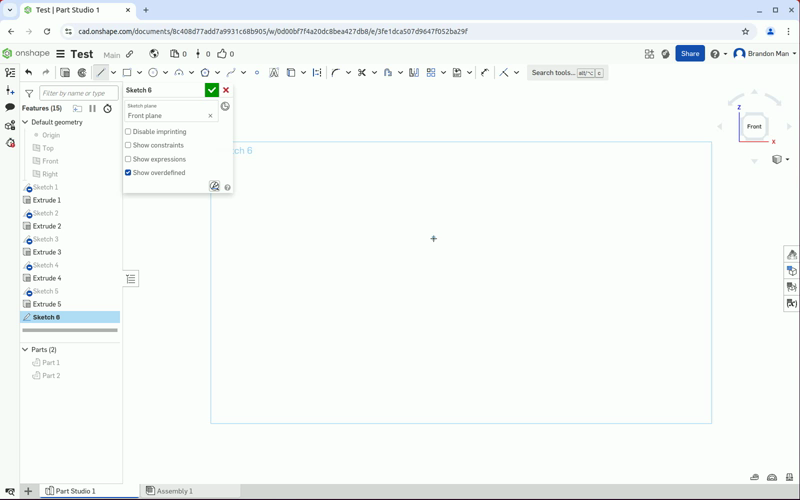
key_down(shift)
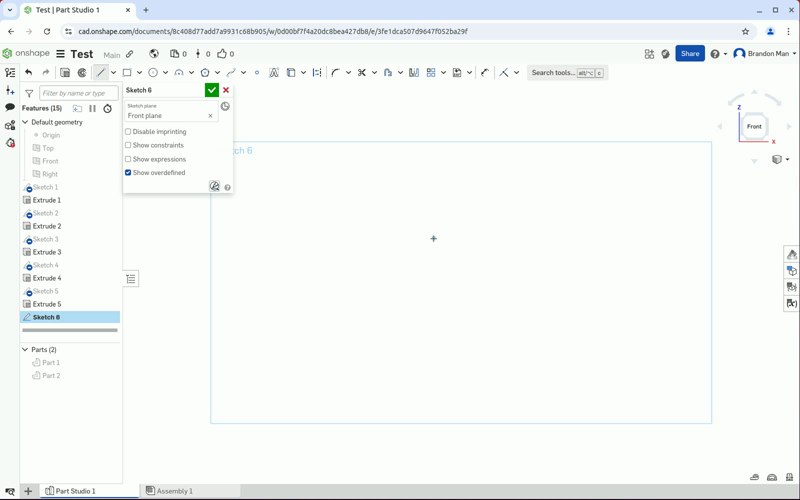
mouse_move(463, 238)
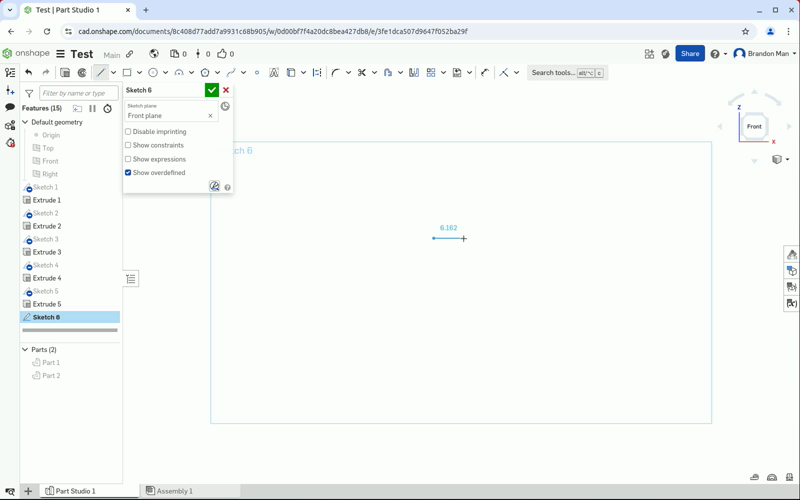
mouse_move(440, 238)
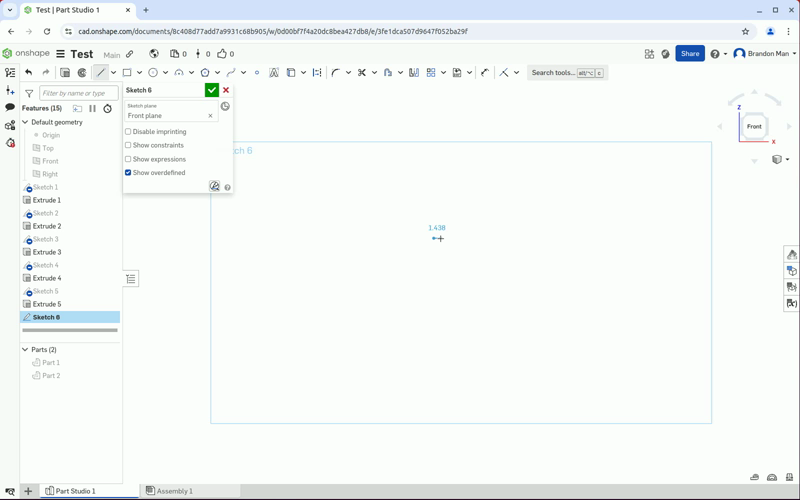
scroll(6)
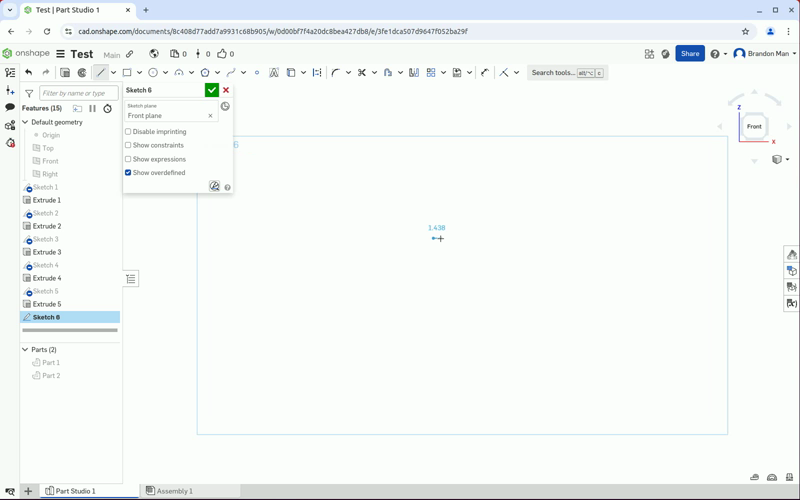
scroll(6)
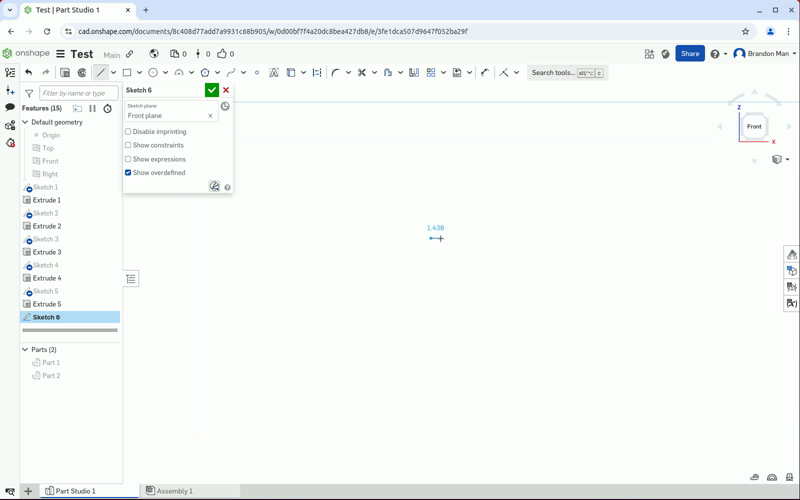
scroll(6)
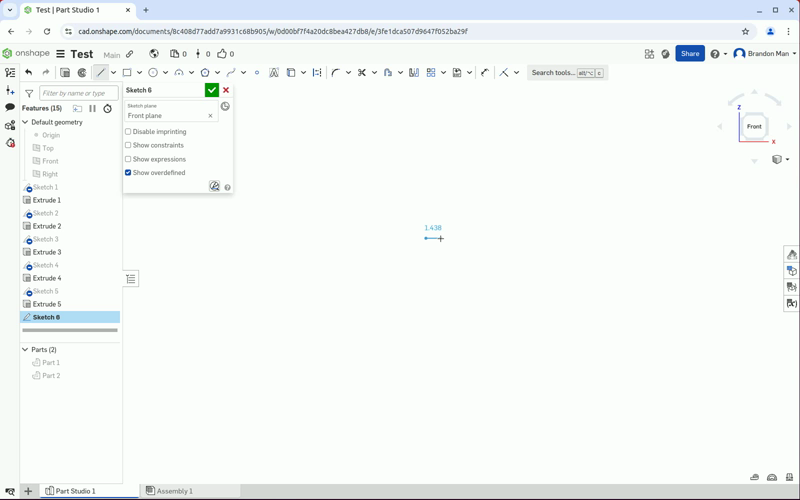
scroll(6)
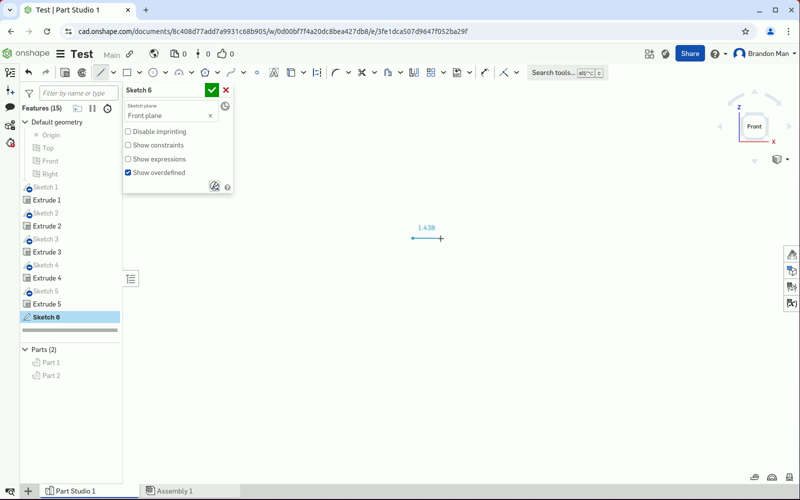
scroll(6)
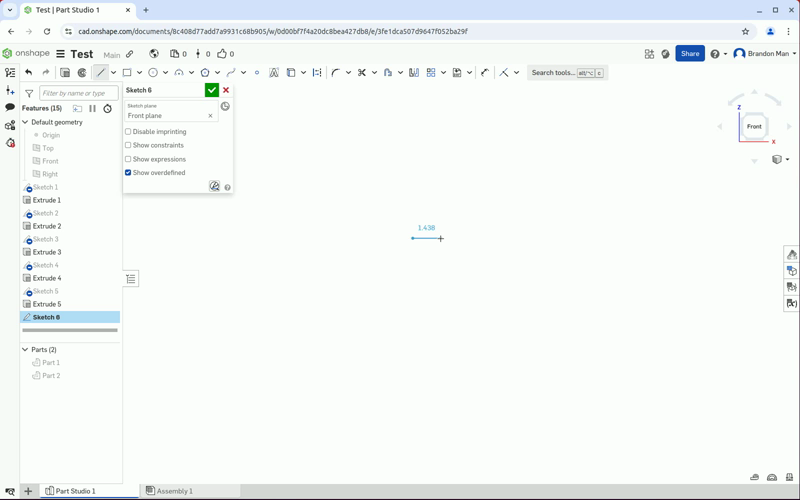
scroll(6)
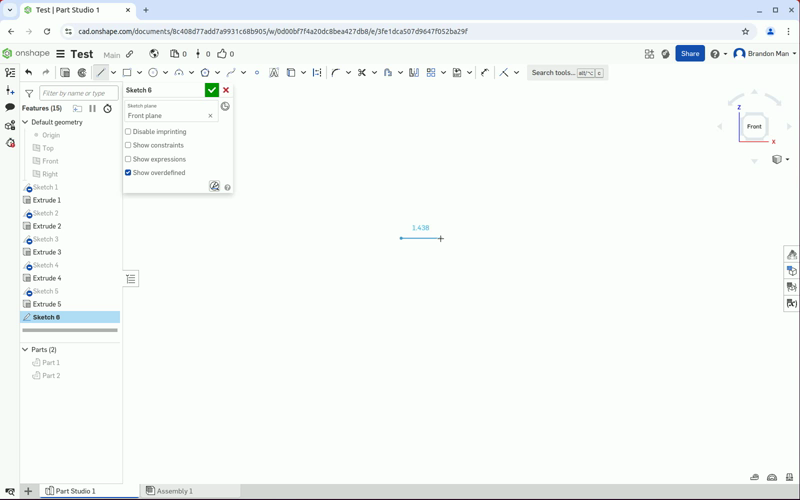
scroll(6)
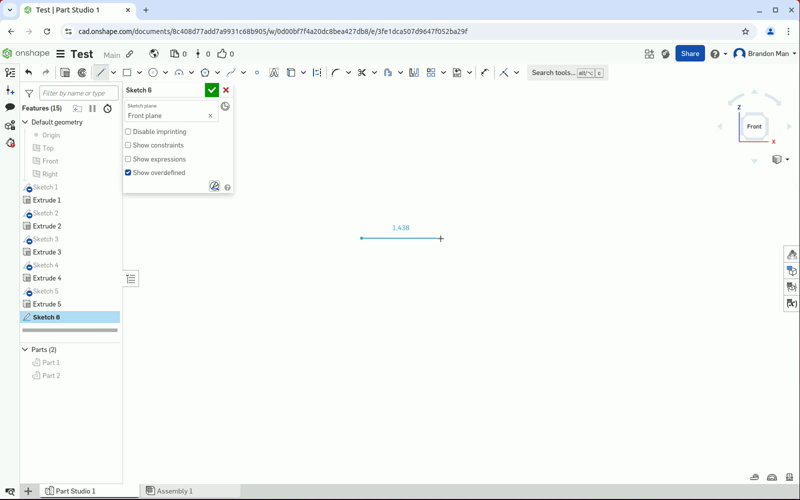
click(440, 238)
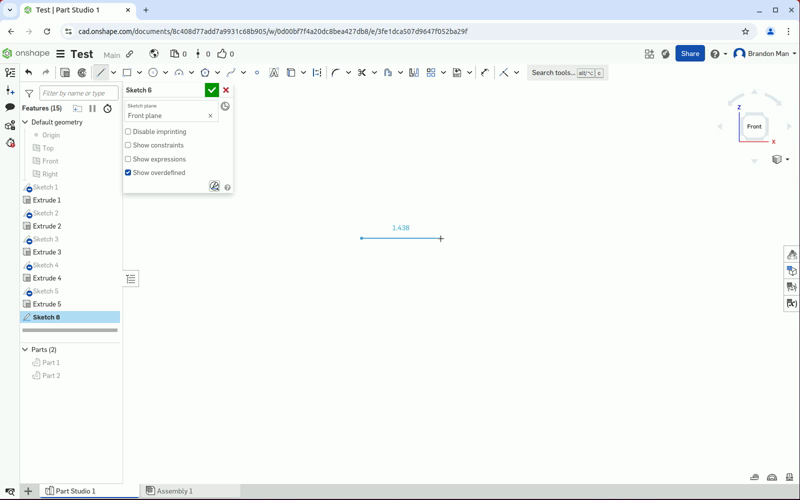
scroll(-6)
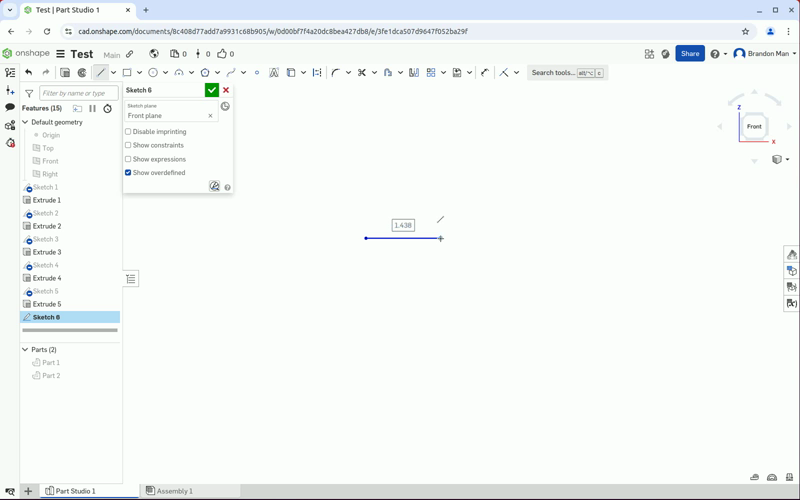
scroll(-6)
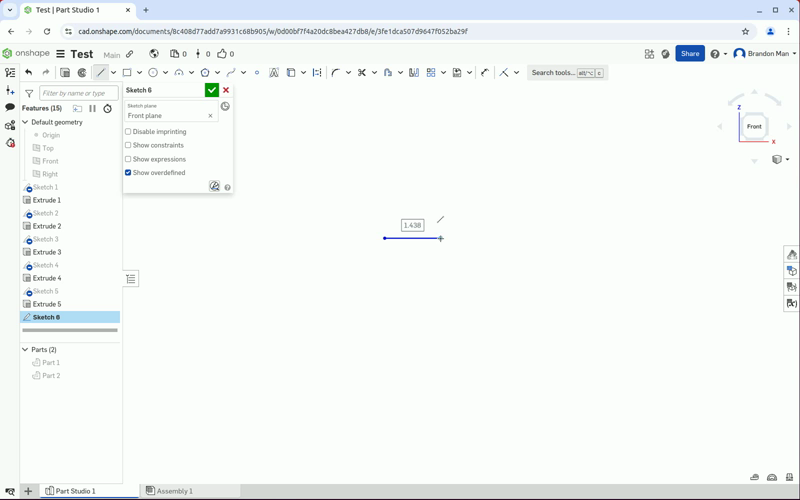
scroll(-6)
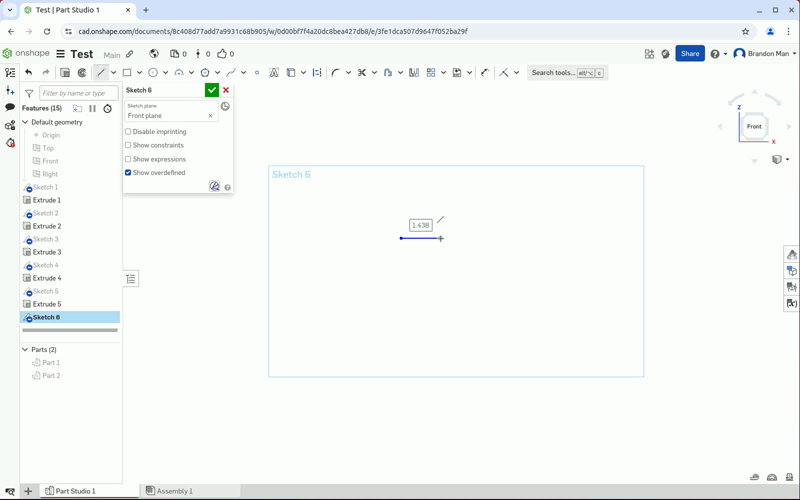
scroll(-6)
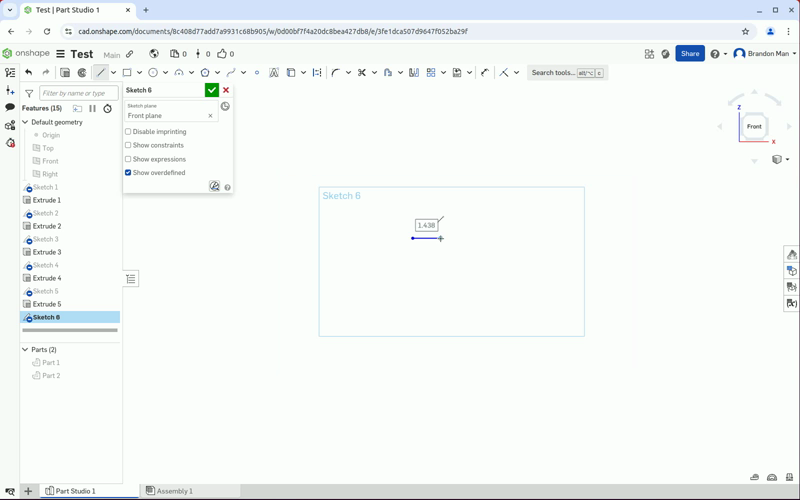
scroll(-6)
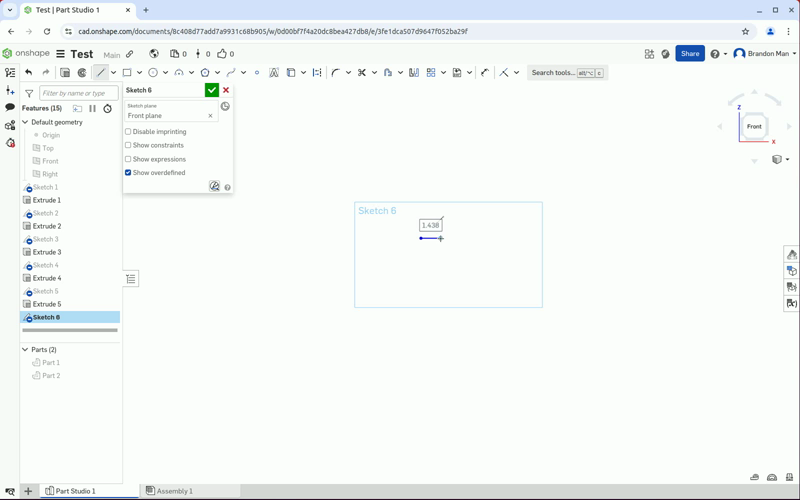
scroll(-6)
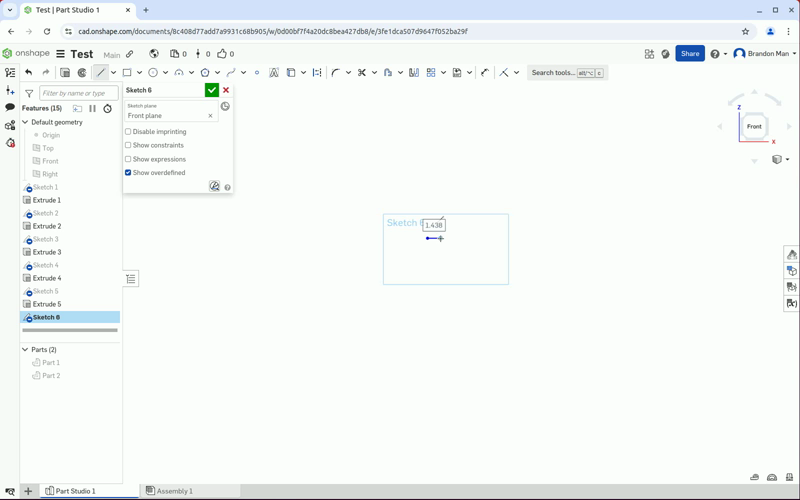
scroll(-6)
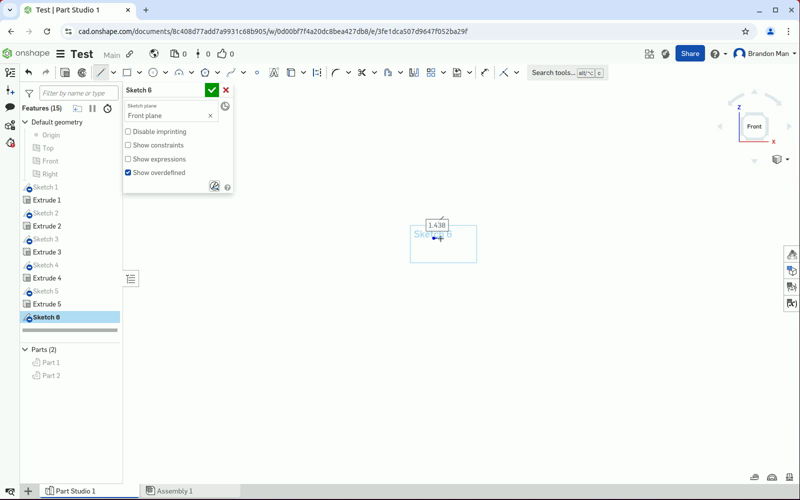
key_up(shift)
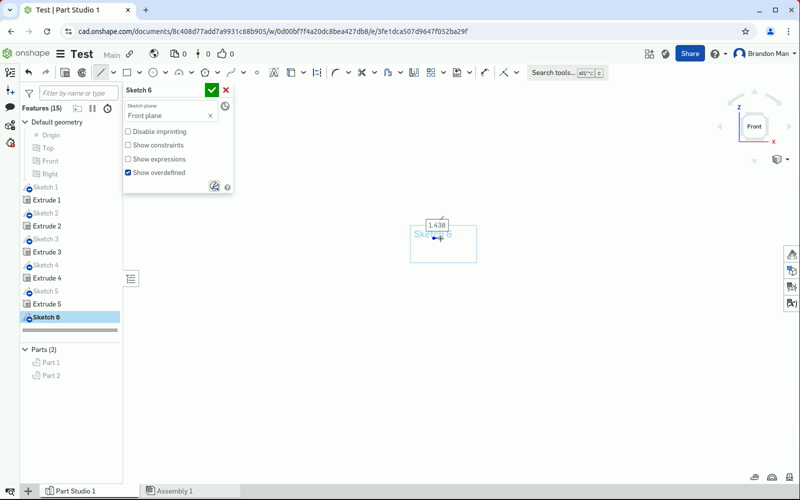
key_down(shift)
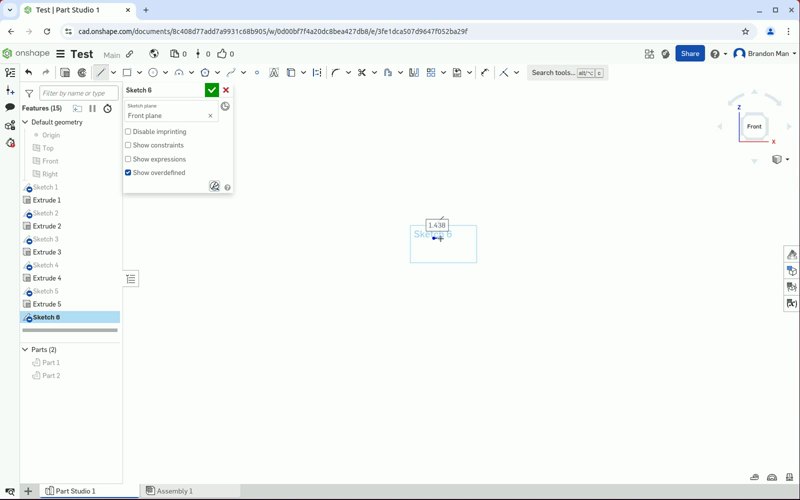
mouse_move(470, 238)
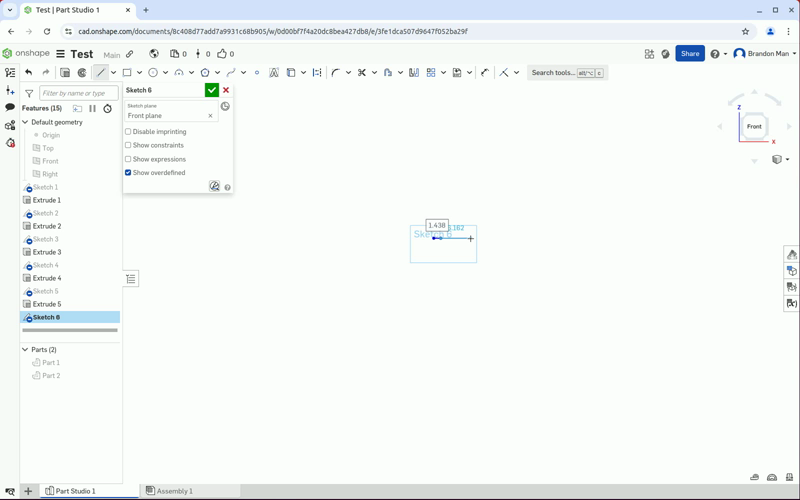
mouse_move(441, 231)
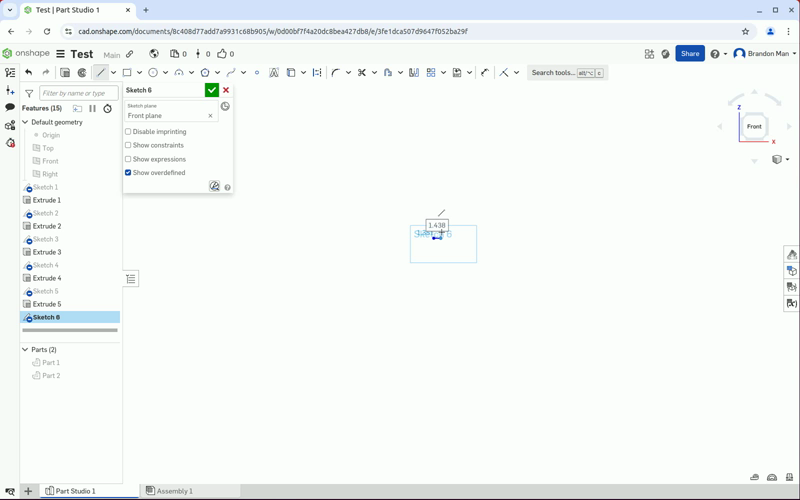
scroll(6)
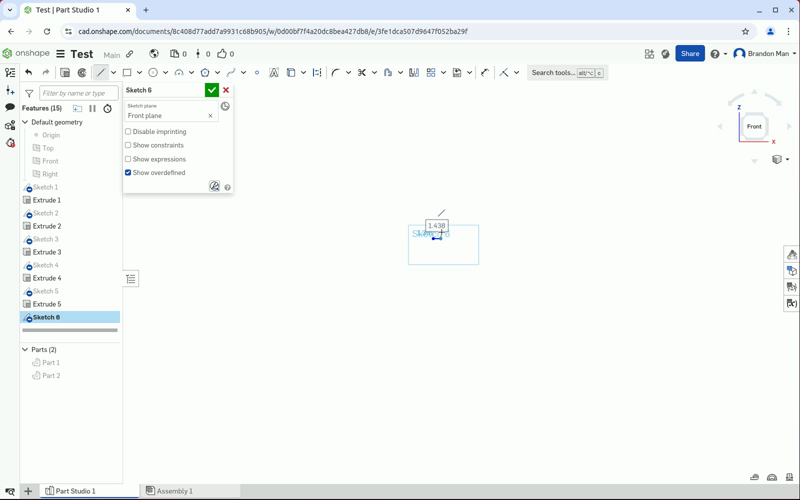
scroll(6)
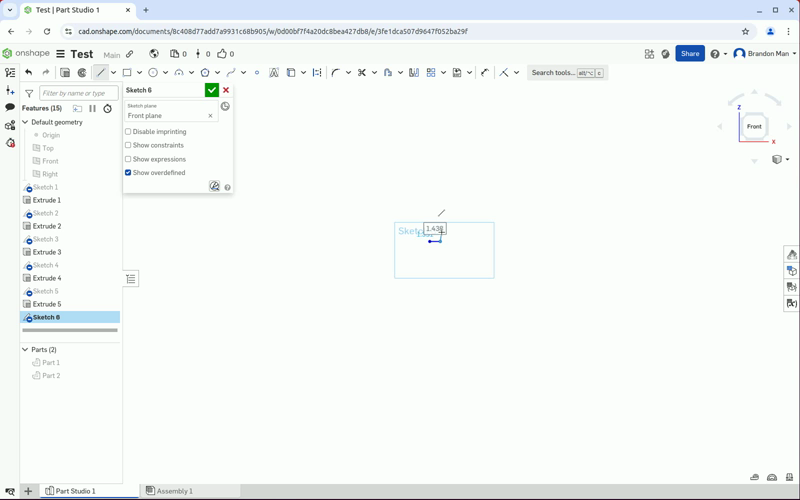
scroll(6)
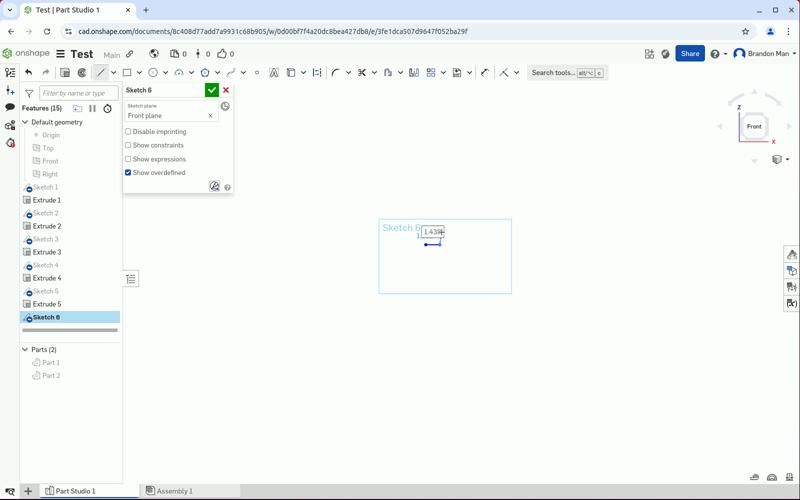
scroll(6)
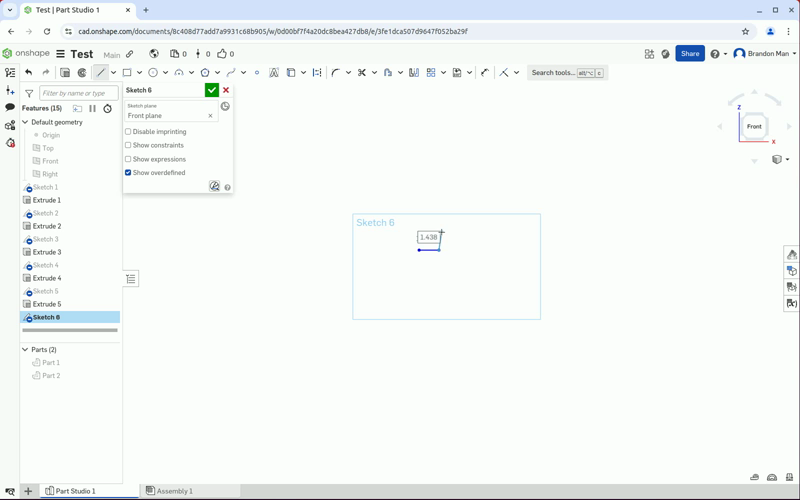
scroll(6)
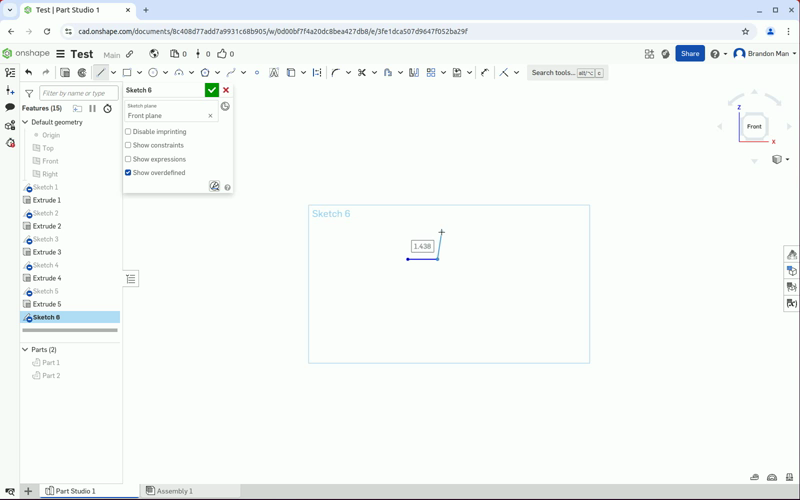
scroll(6)
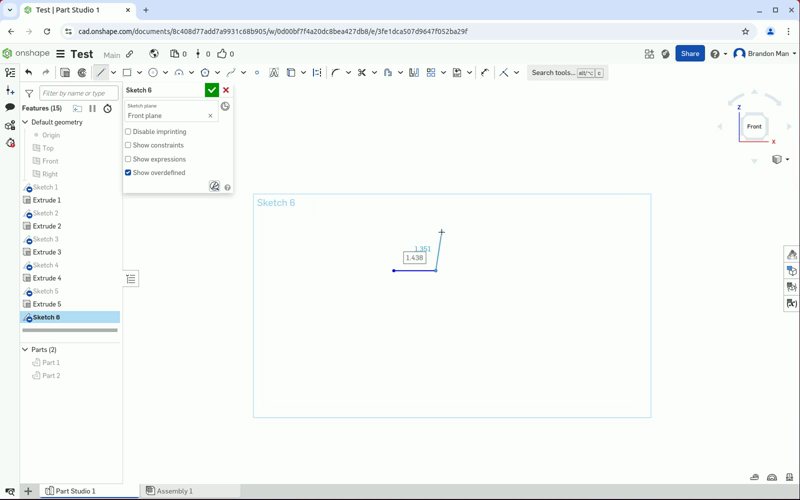
scroll(6)
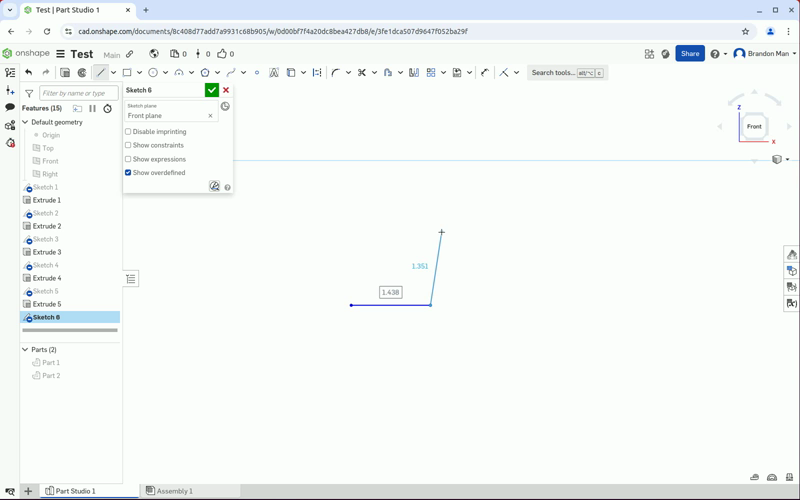
click(441, 231)
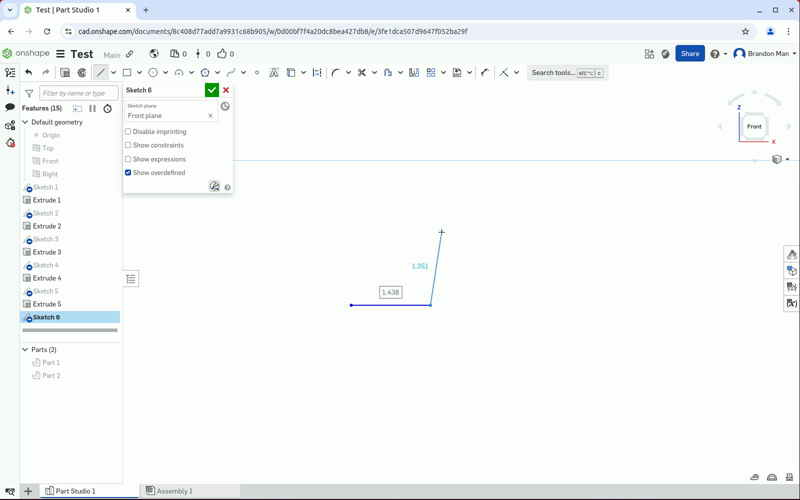
scroll(-6)
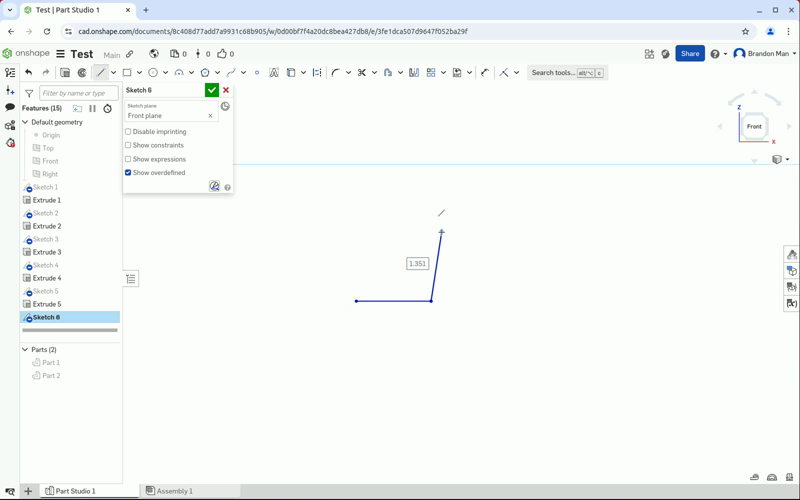
scroll(-6)
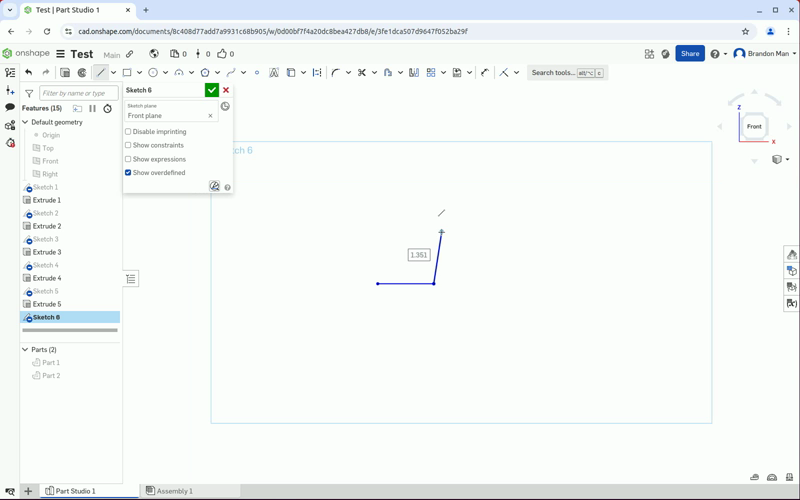
scroll(-6)
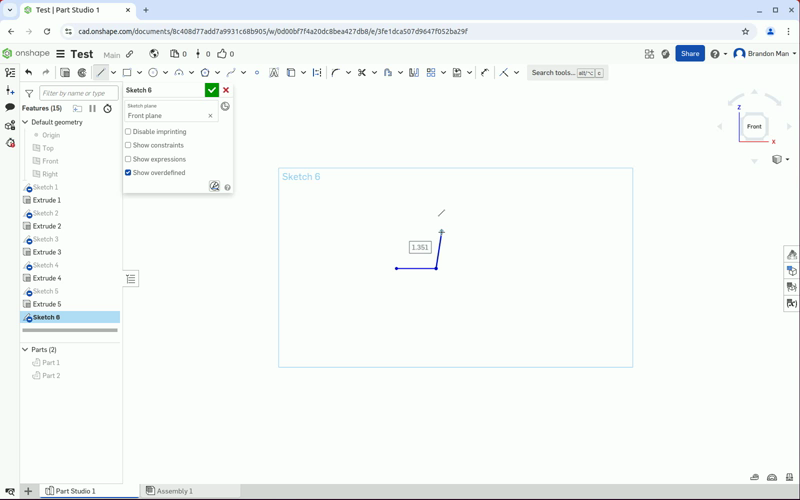
scroll(-6)
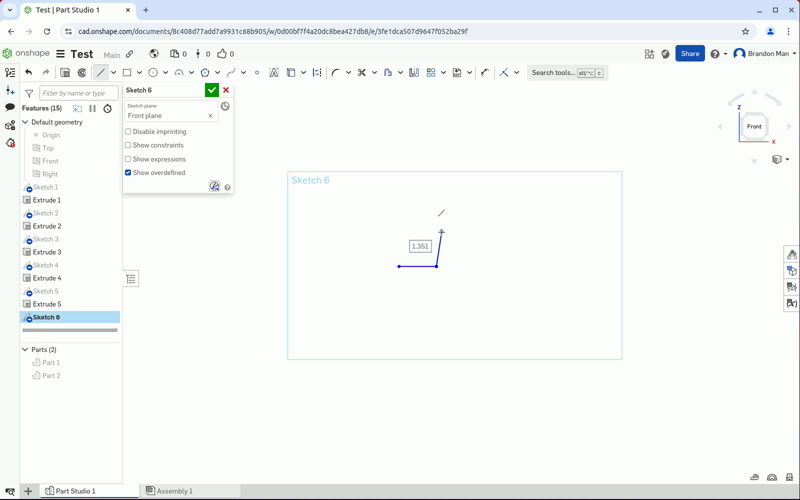
scroll(-6)
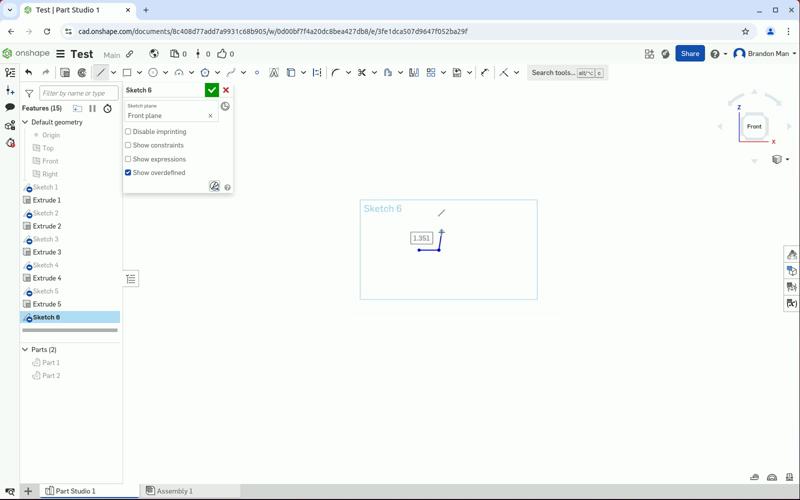
scroll(-6)
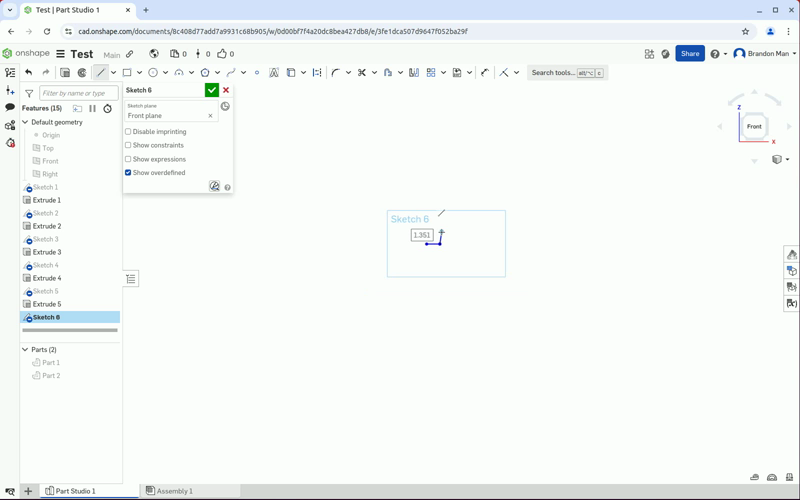
scroll(-6)
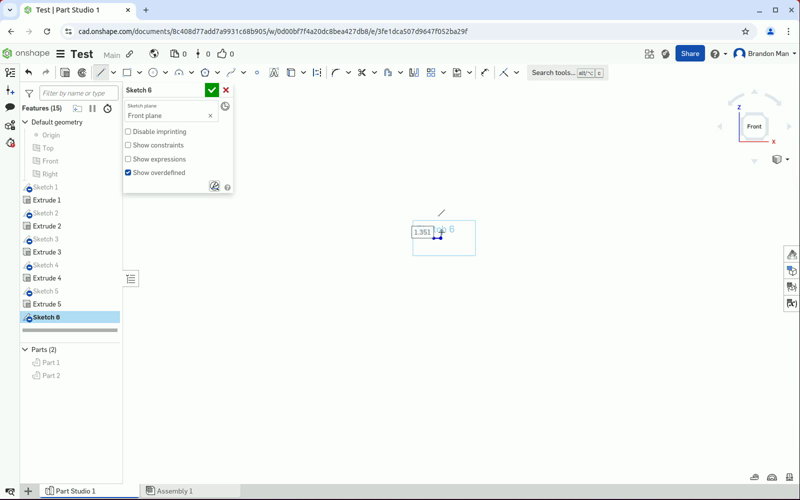
key_up(shift)
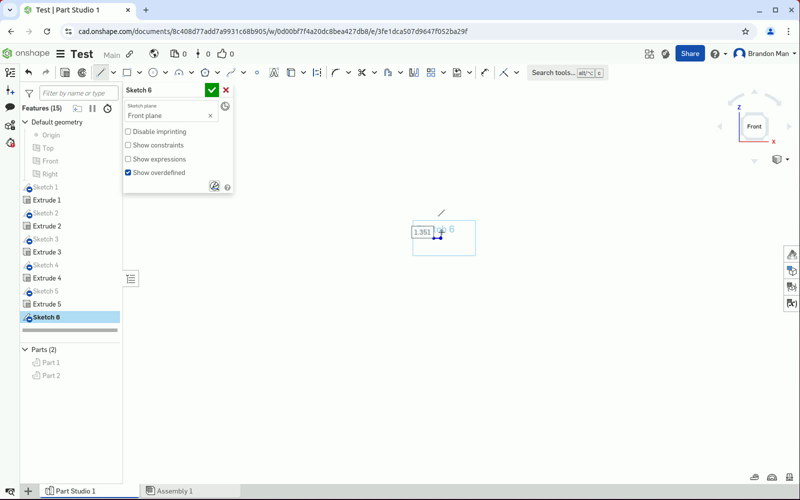
key_down(shift)
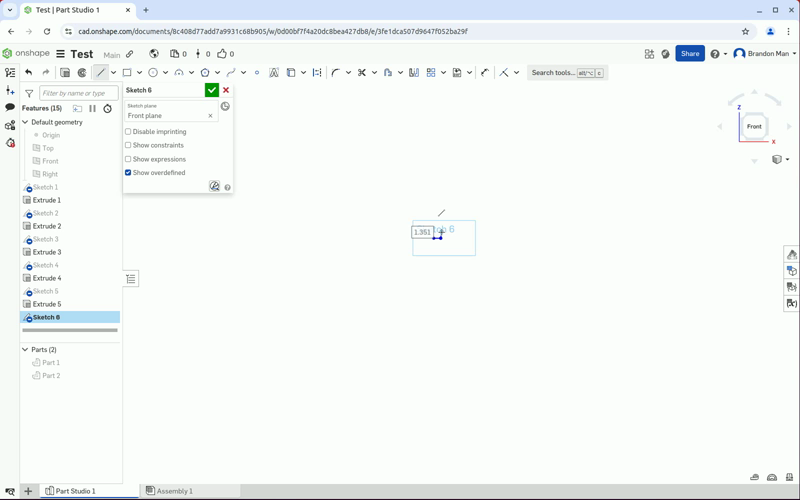
mouse_move(471, 231)
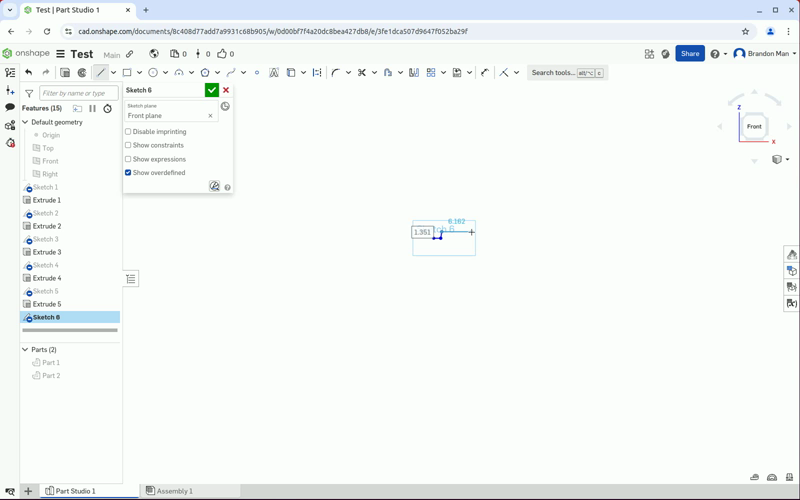
mouse_move(434, 231)
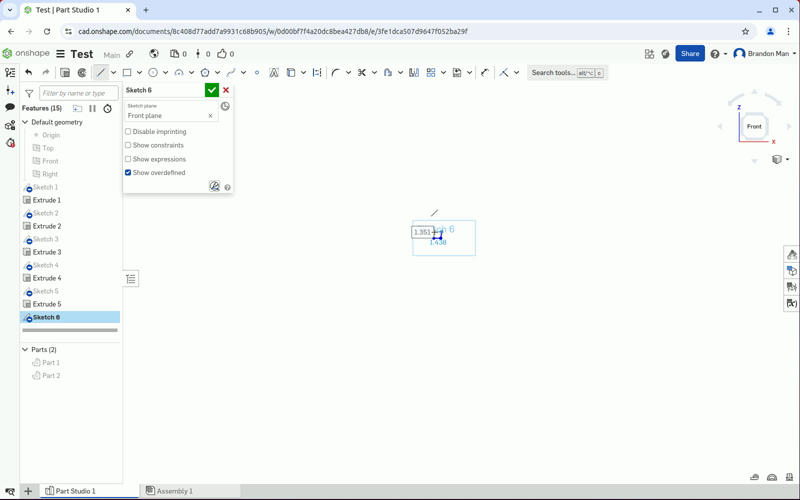
scroll(6)
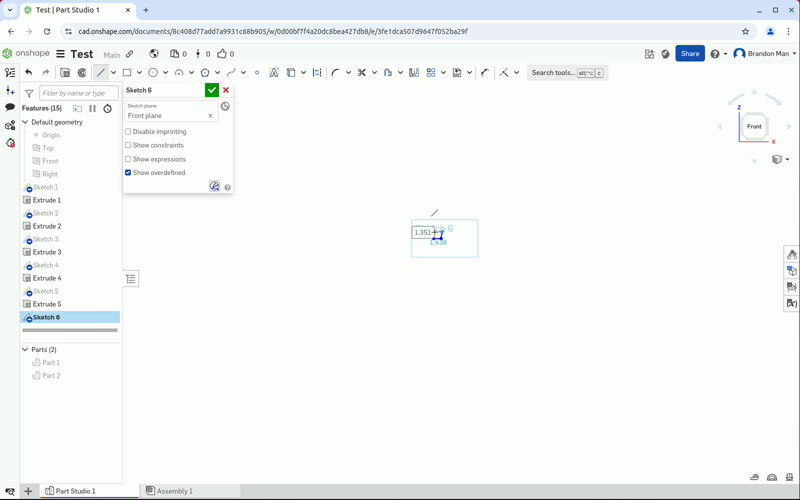
scroll(6)
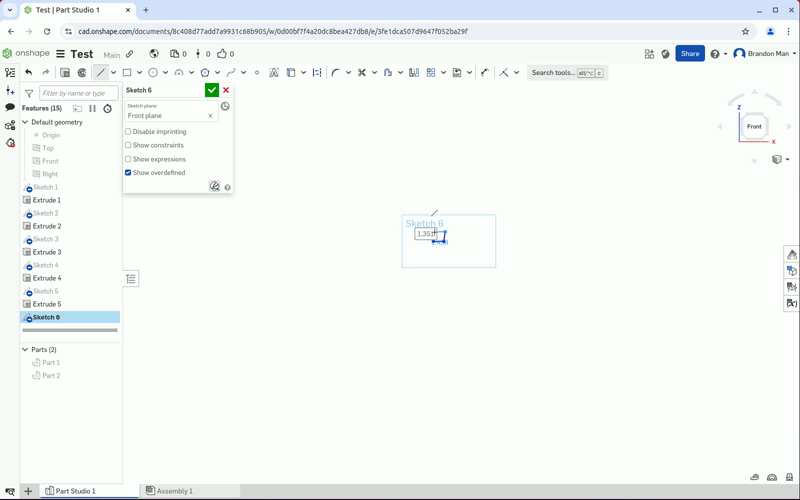
scroll(6)
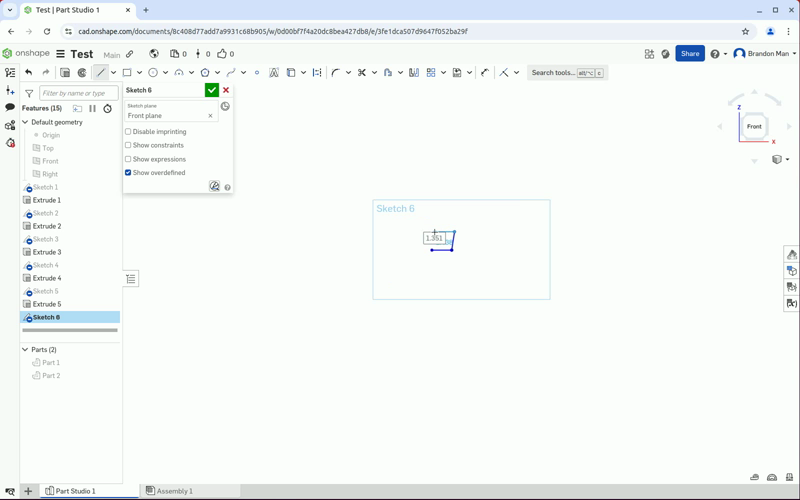
scroll(6)
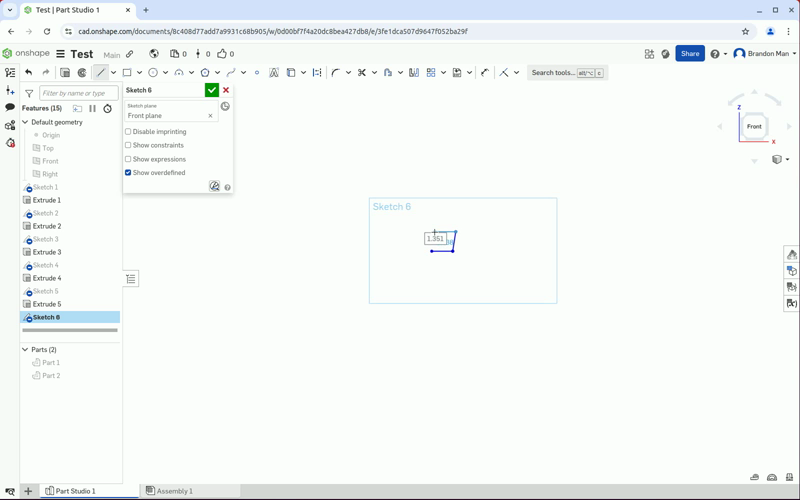
scroll(6)
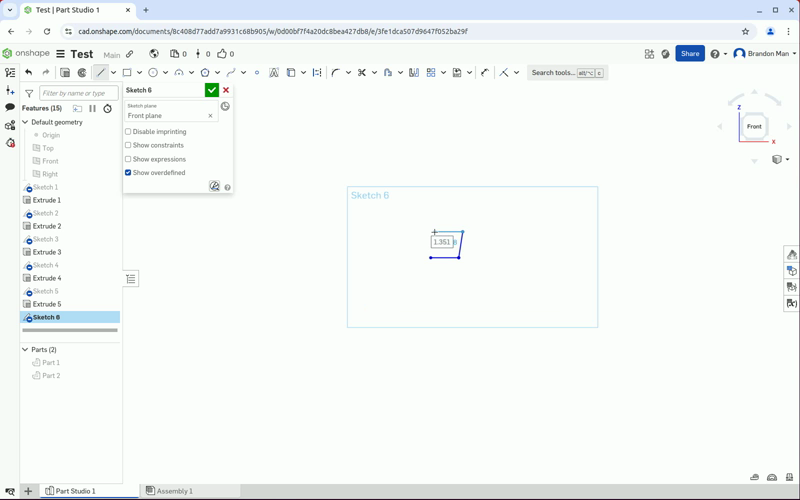
scroll(6)
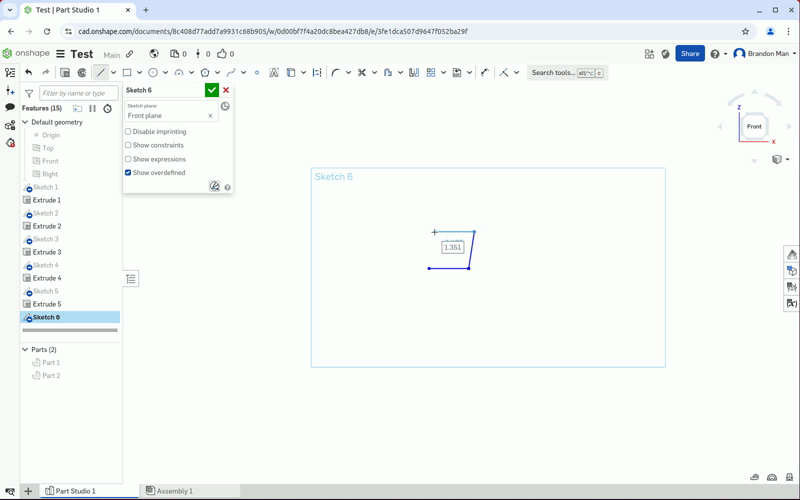
scroll(6)
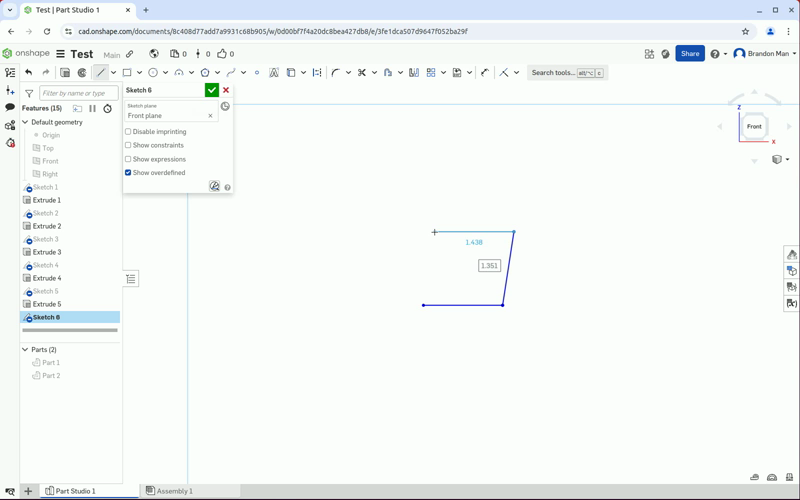
click(434, 231)
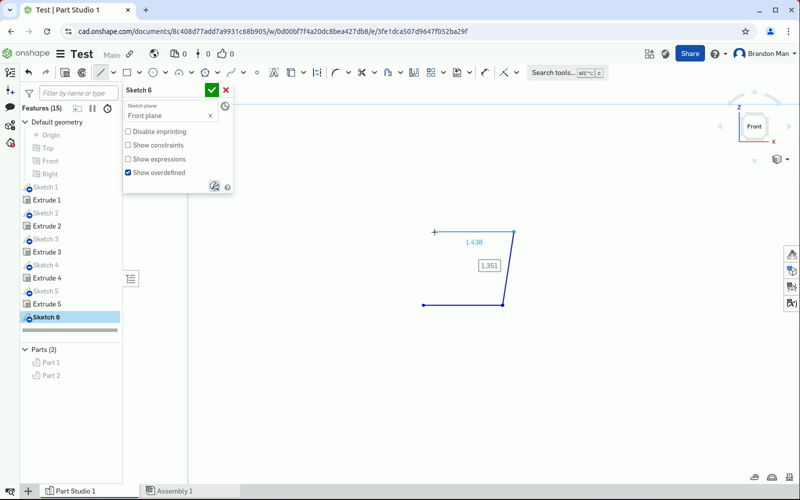
scroll(-6)
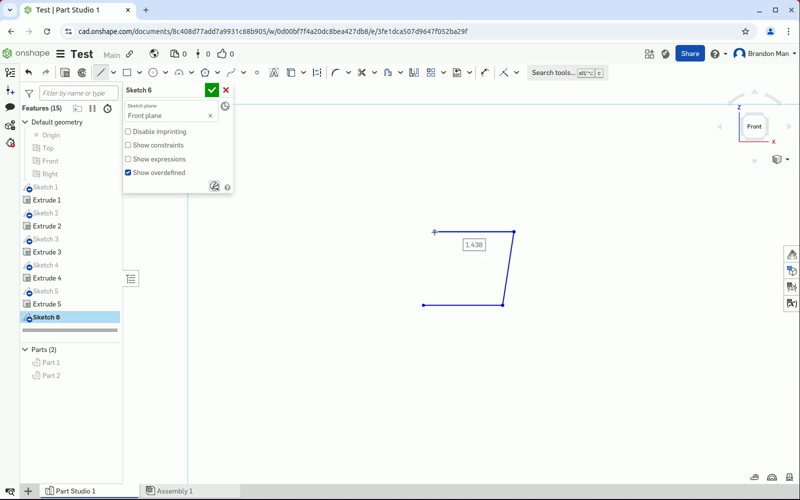
scroll(-6)
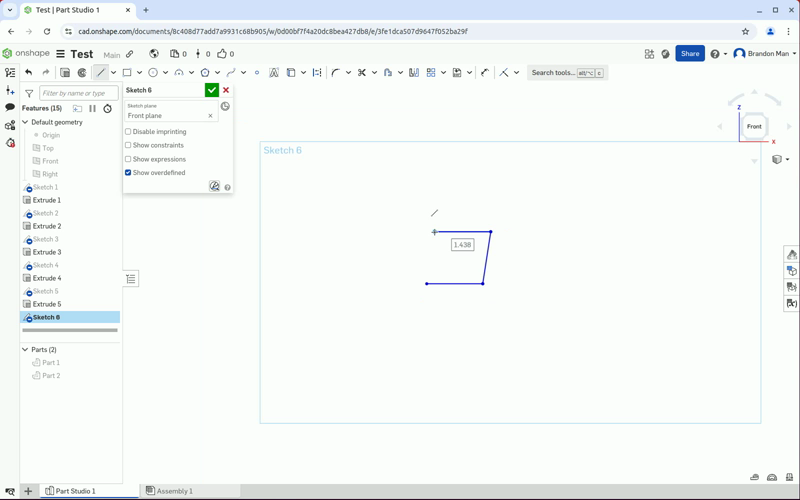
scroll(-6)
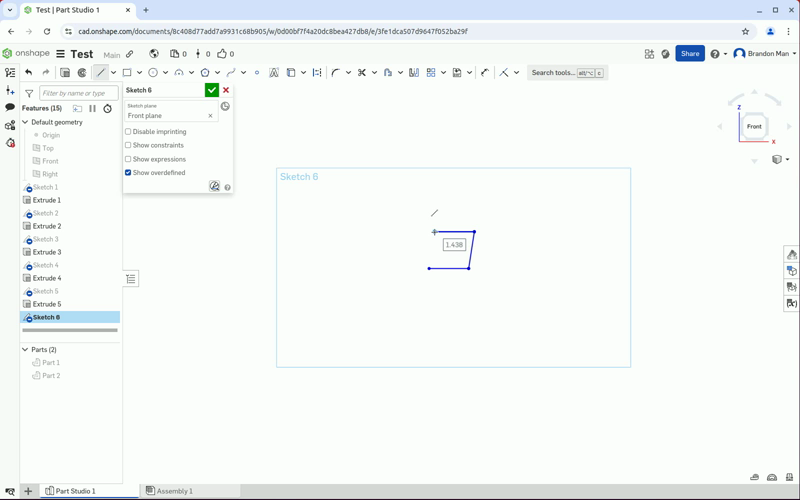
scroll(-6)
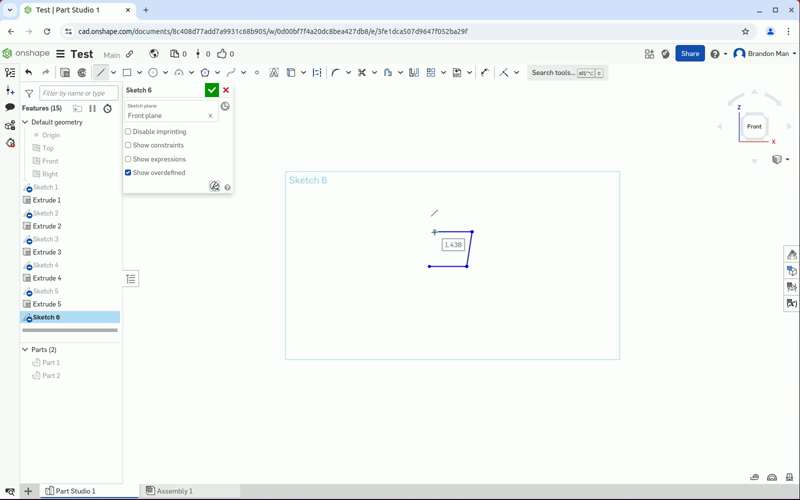
scroll(-6)
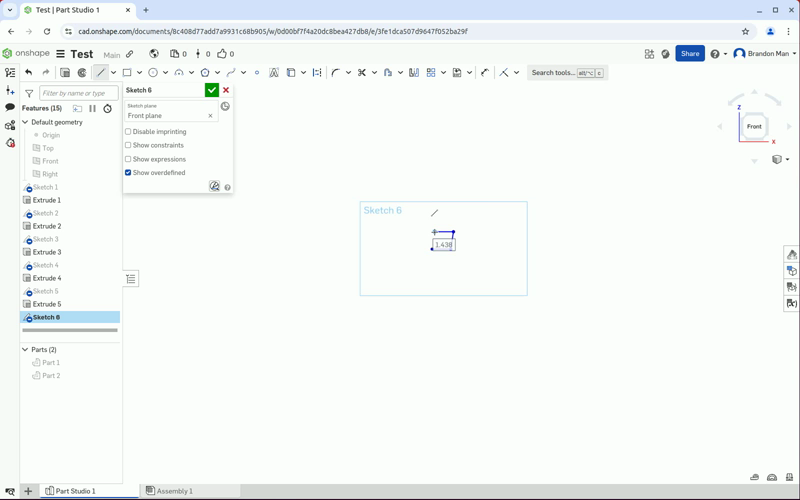
scroll(-6)
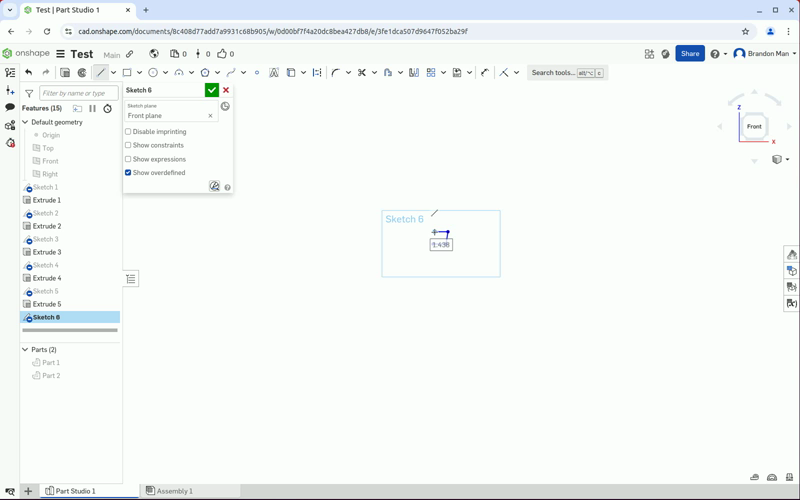
scroll(-6)
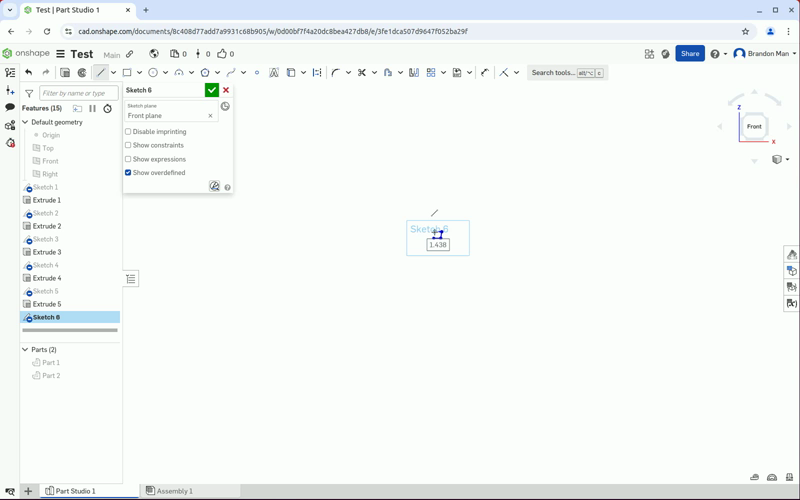
key_up(shift)
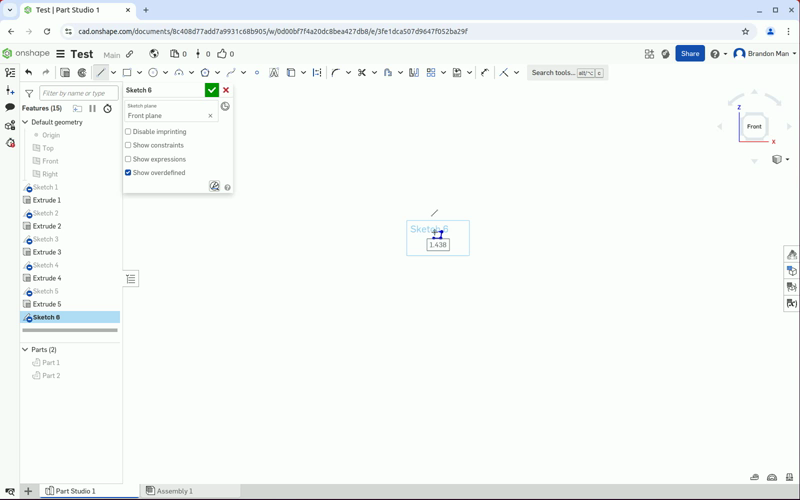
mouse_move(464, 231)
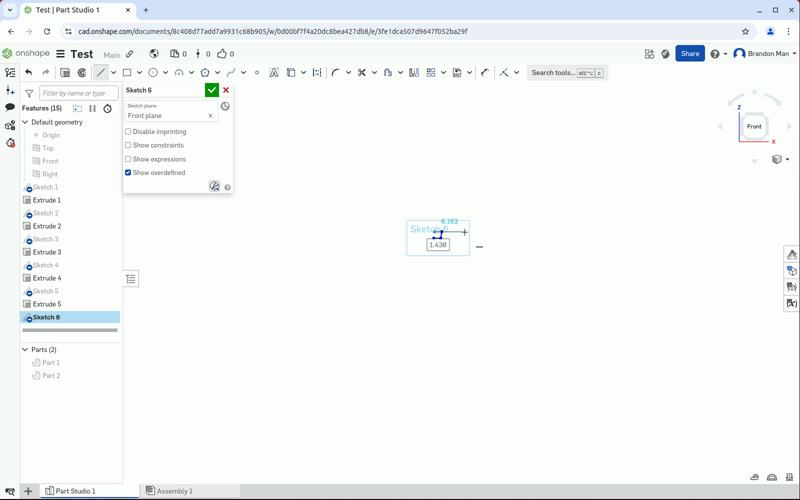
key_down(shift)
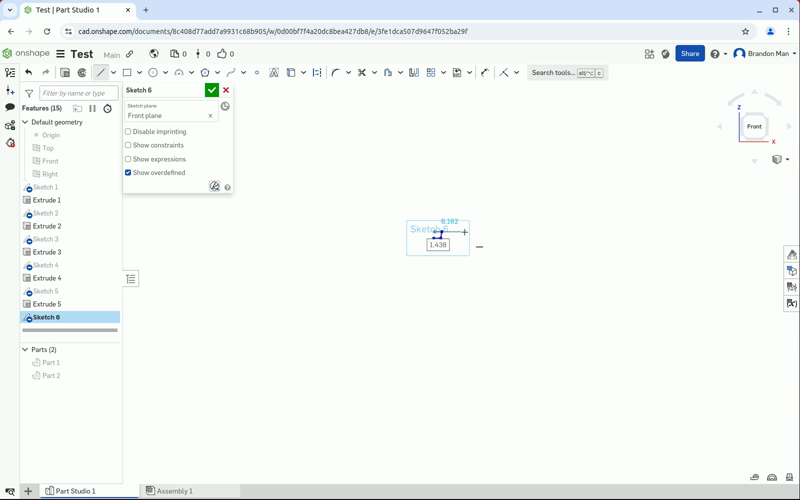
mouse_move(433, 238)
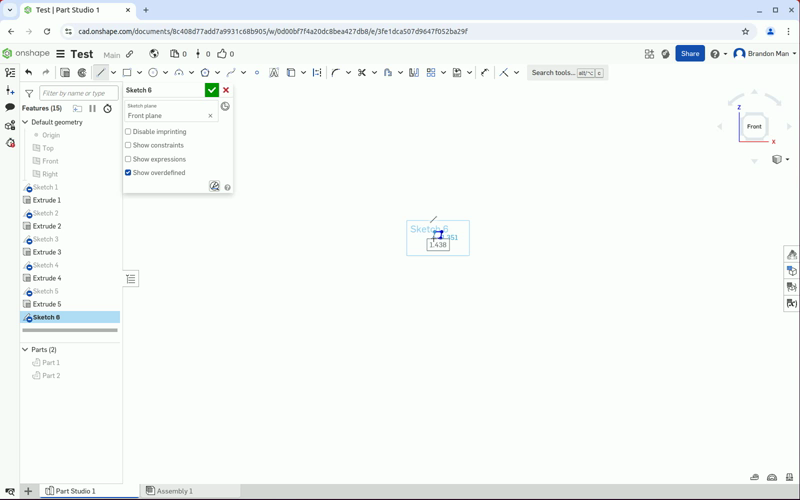
scroll(6)
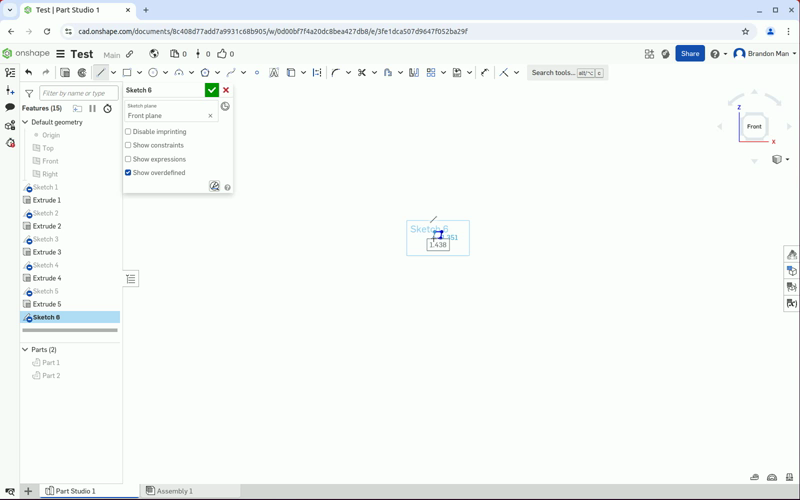
scroll(6)
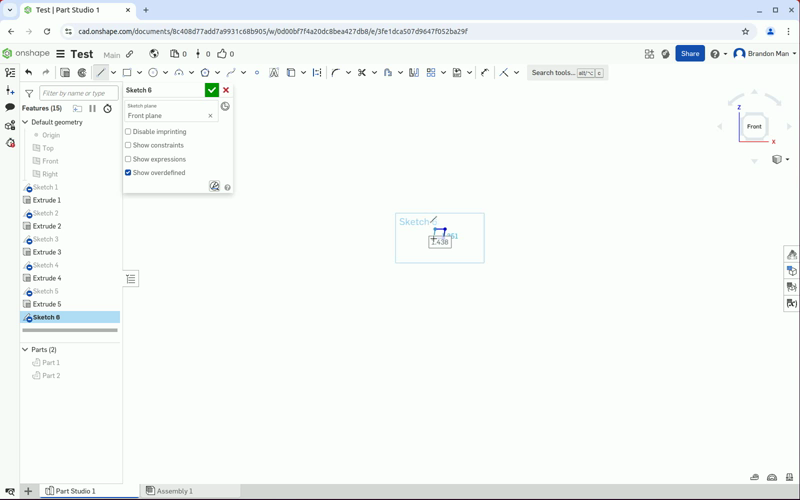
scroll(6)
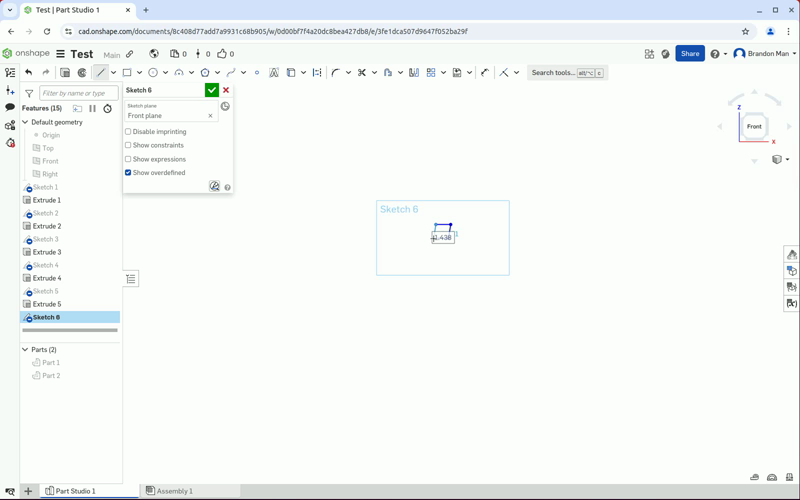
scroll(6)
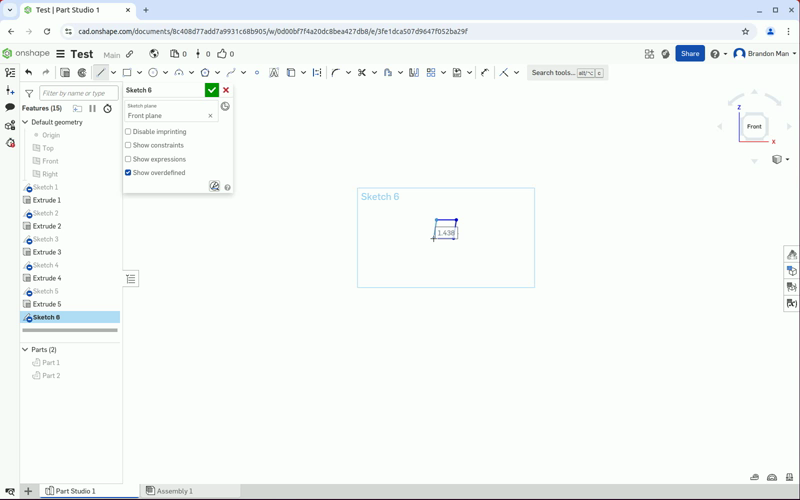
scroll(6)
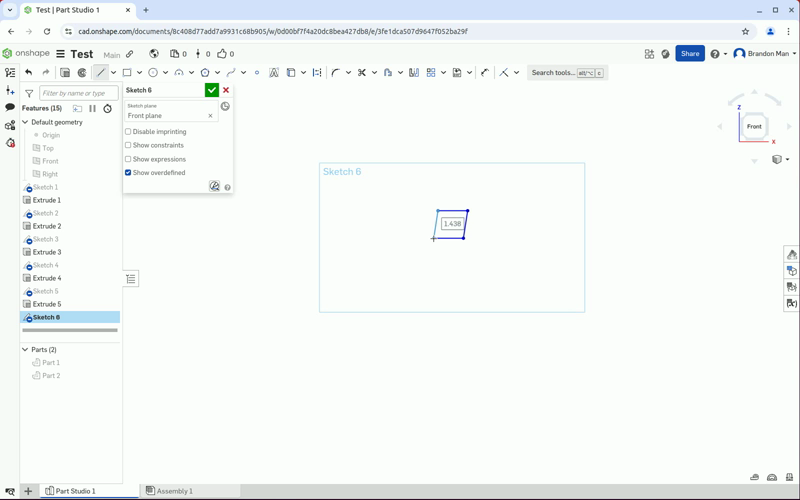
scroll(6)
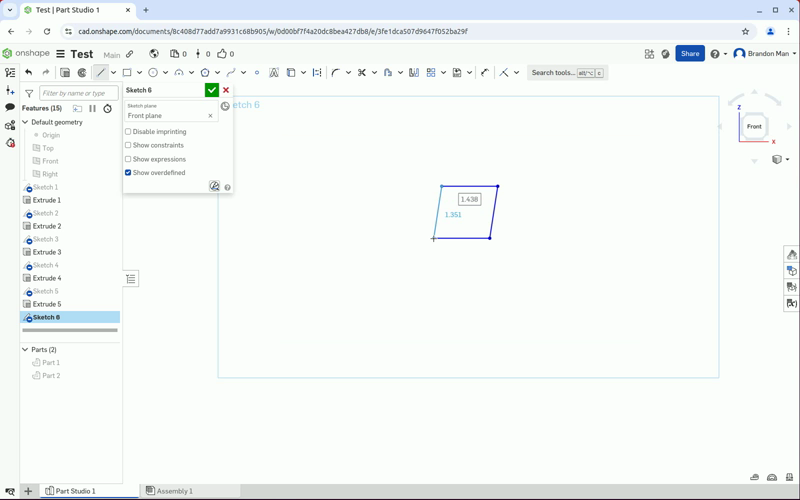
scroll(6)
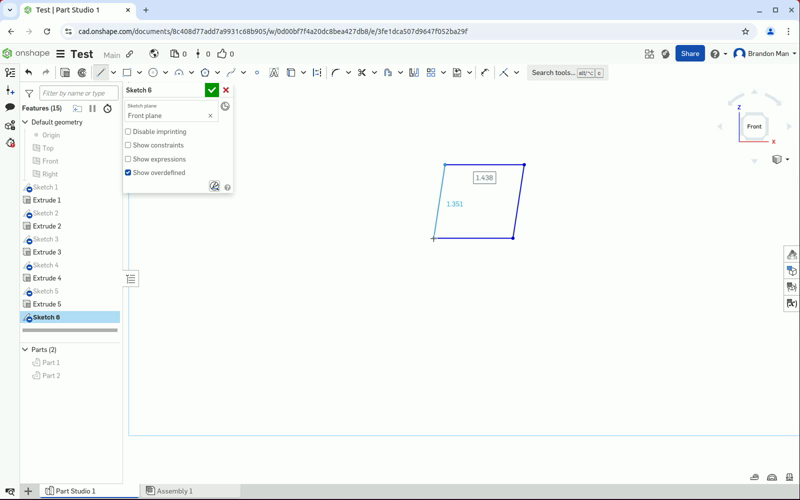
key_up(shift)
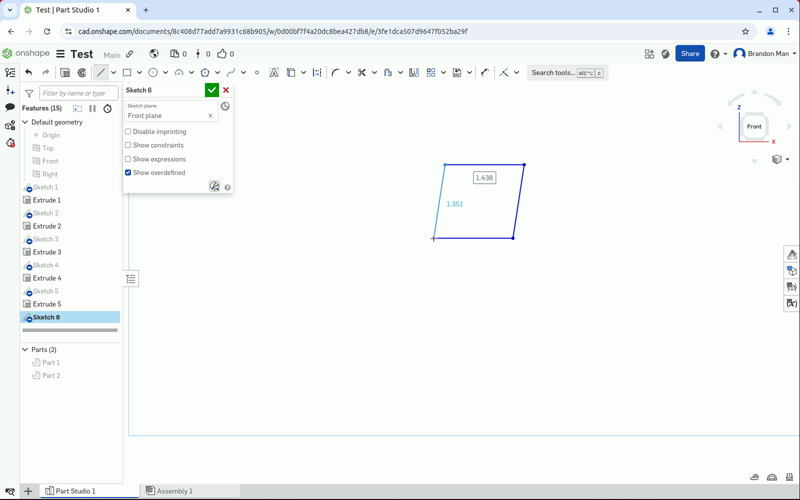
click(433, 238)
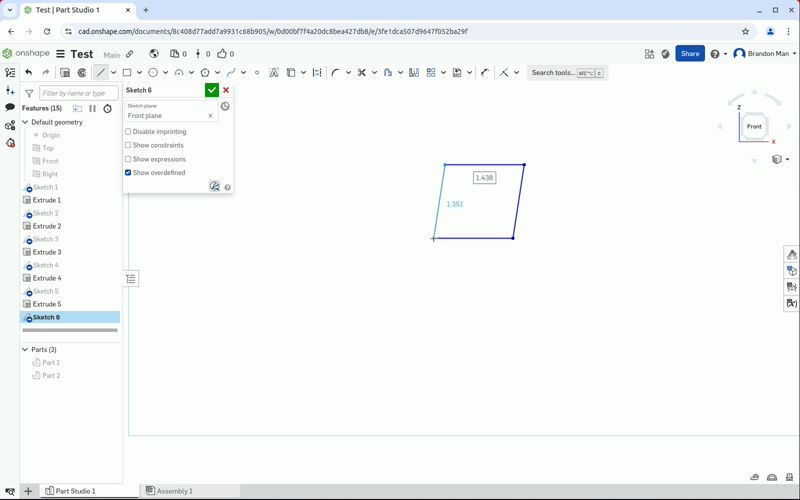
scroll(-6)
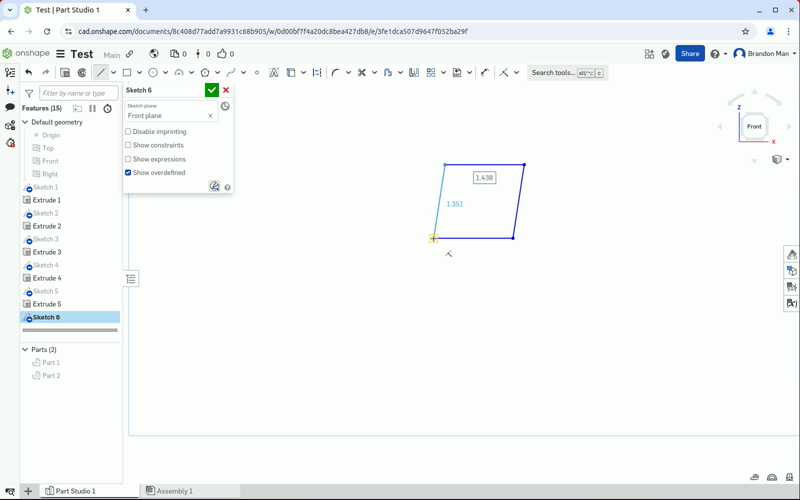
scroll(-6)
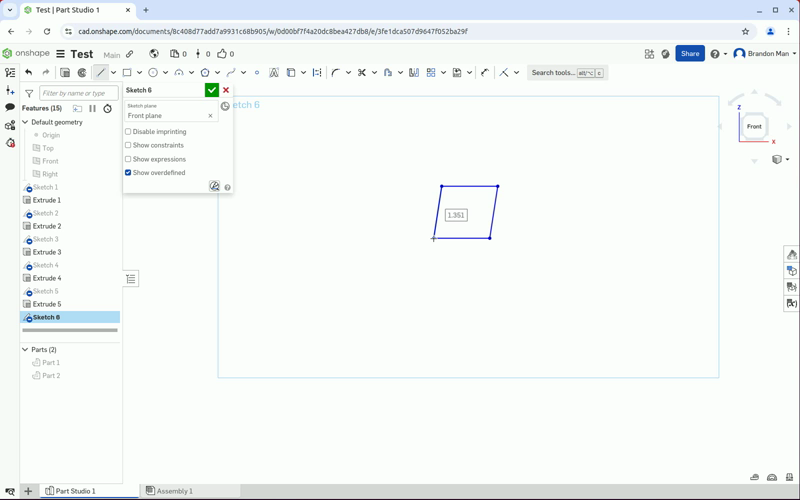
scroll(-6)
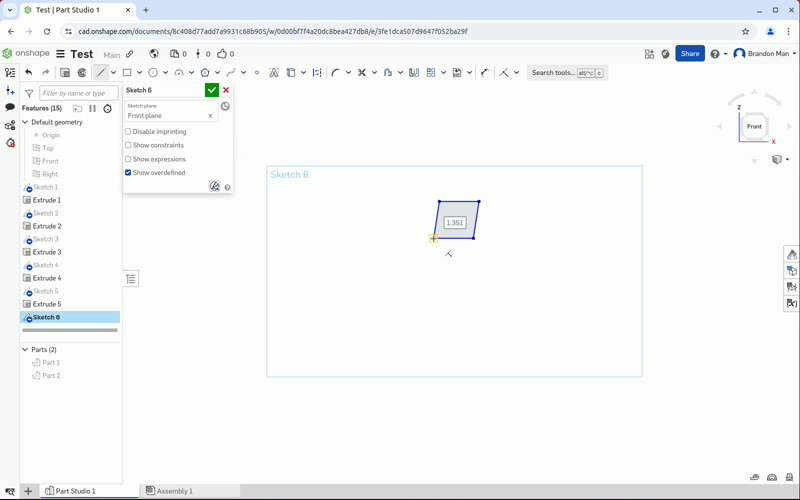
scroll(-6)
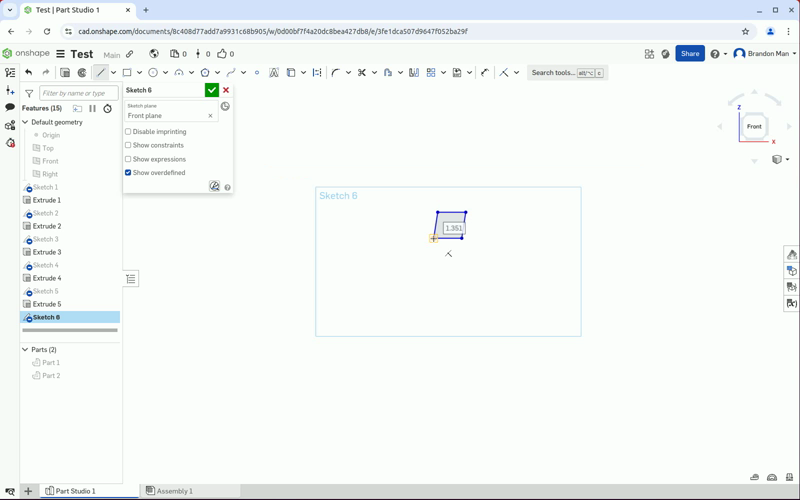
scroll(-6)
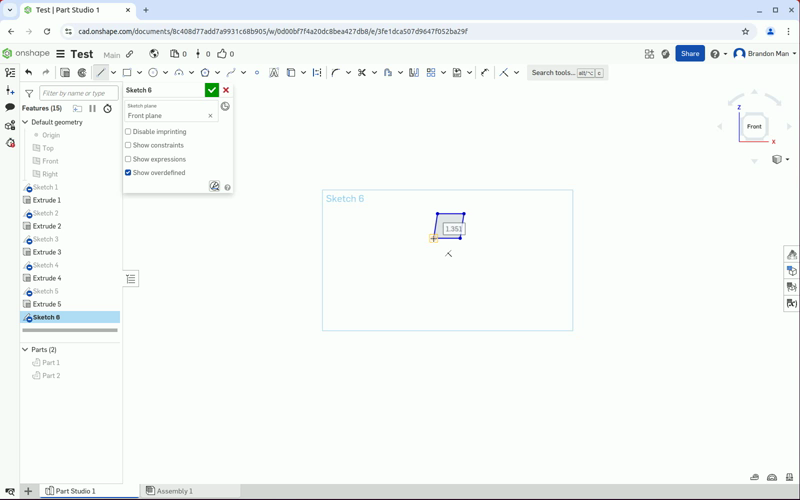
scroll(-6)
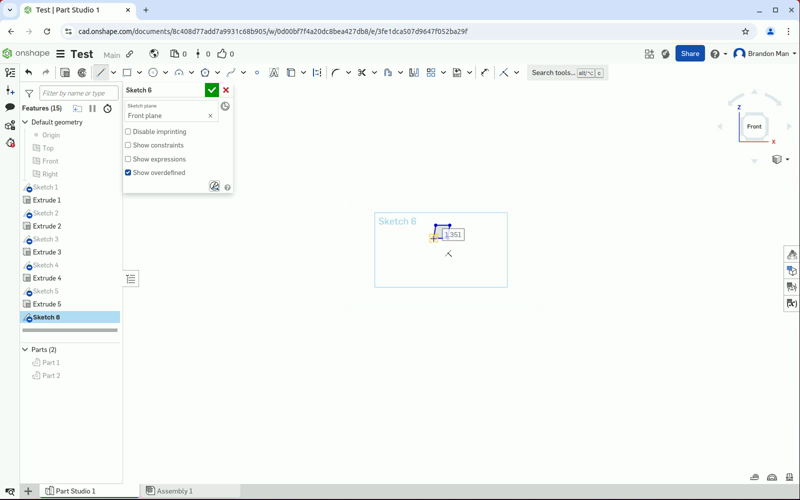
scroll(-6)
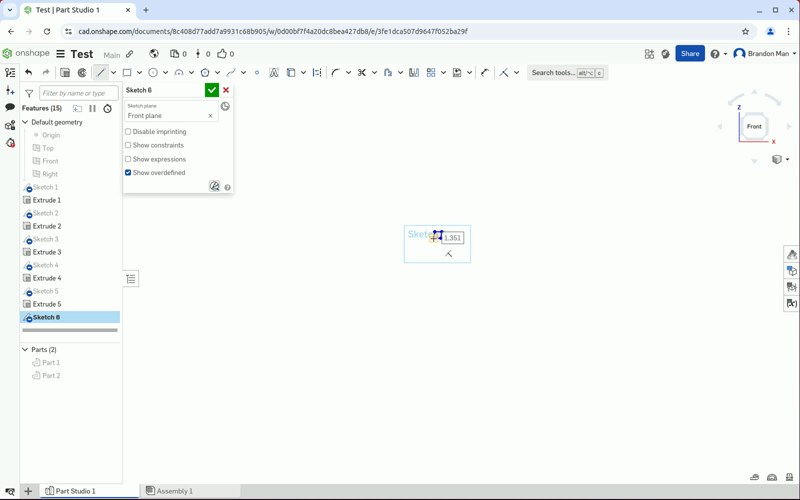
key(esc)
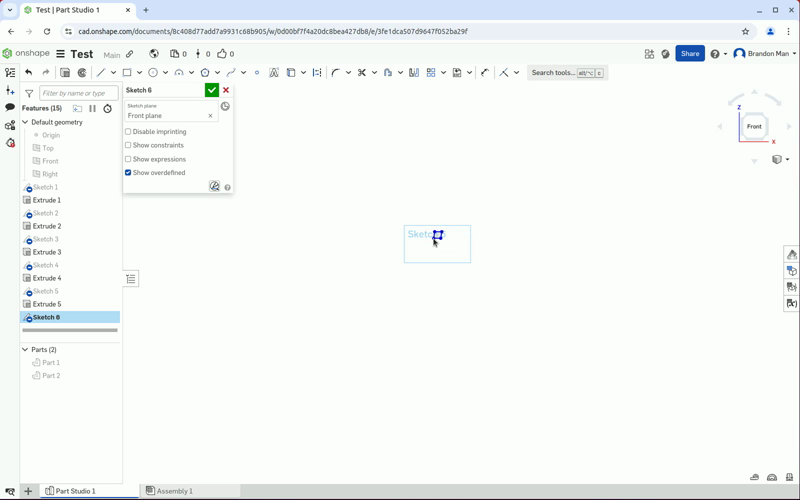
mouse_move(440, 234)
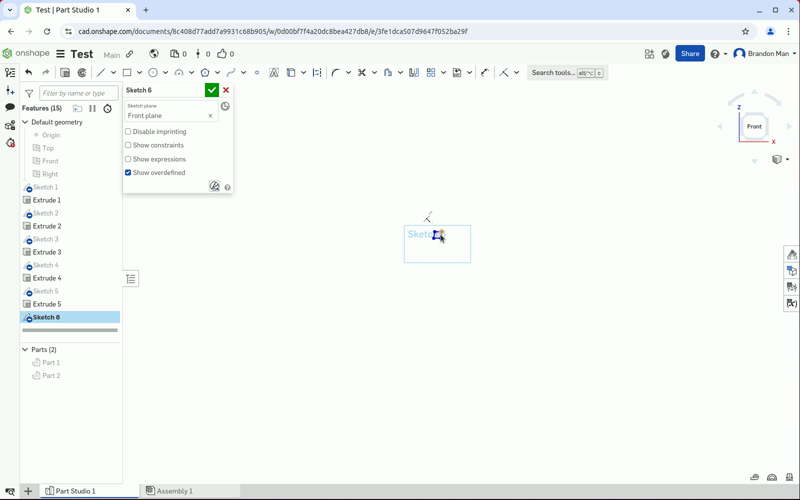
scroll(6)
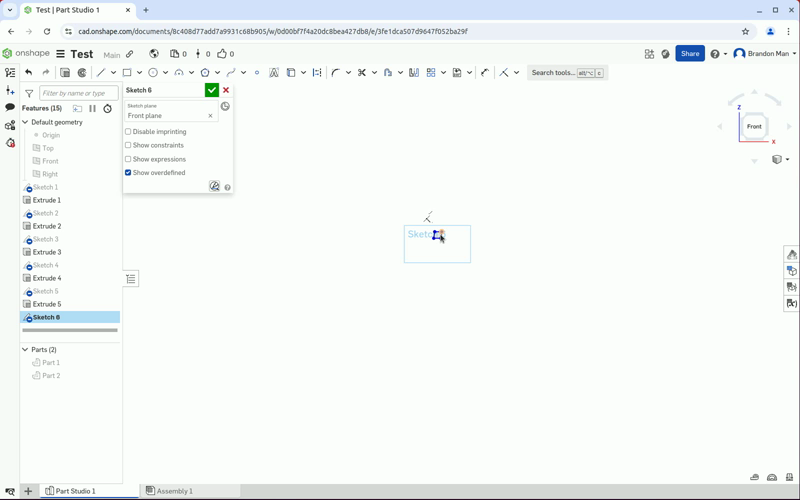
scroll(6)
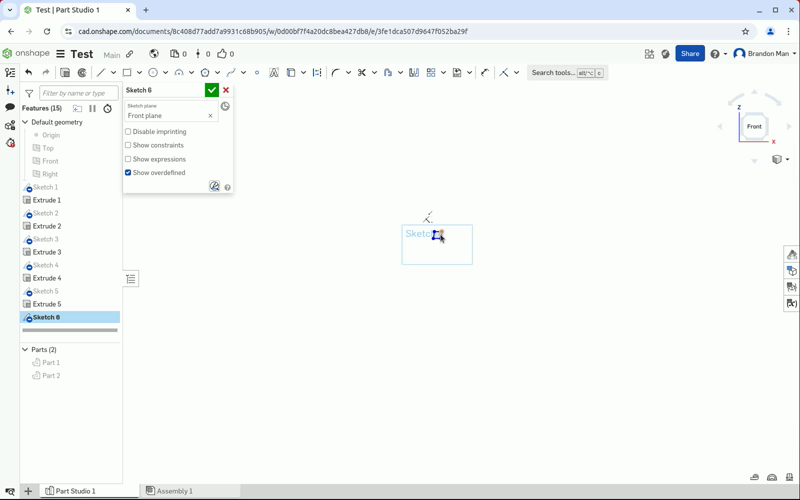
scroll(6)
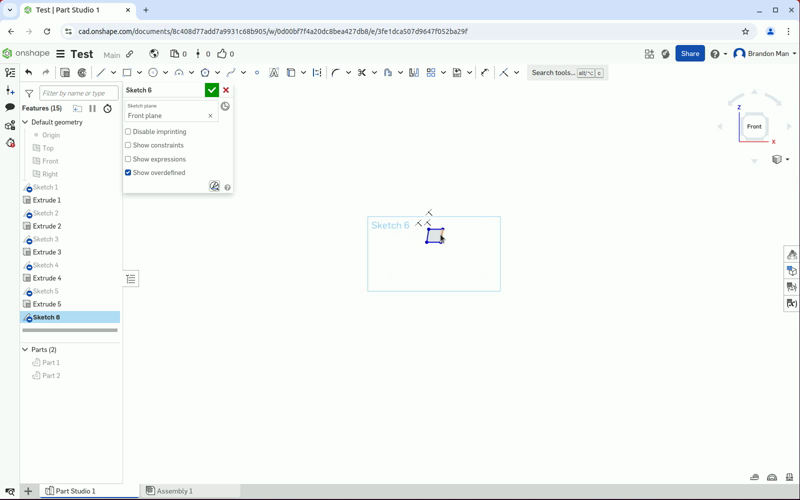
scroll(6)
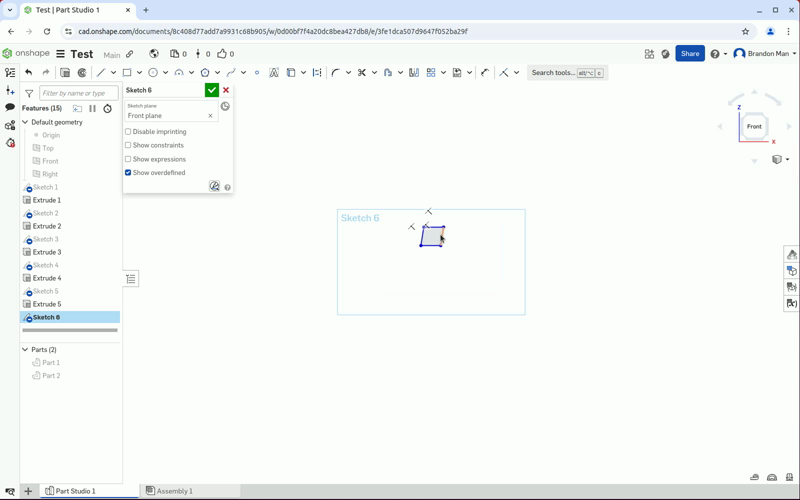
scroll(6)
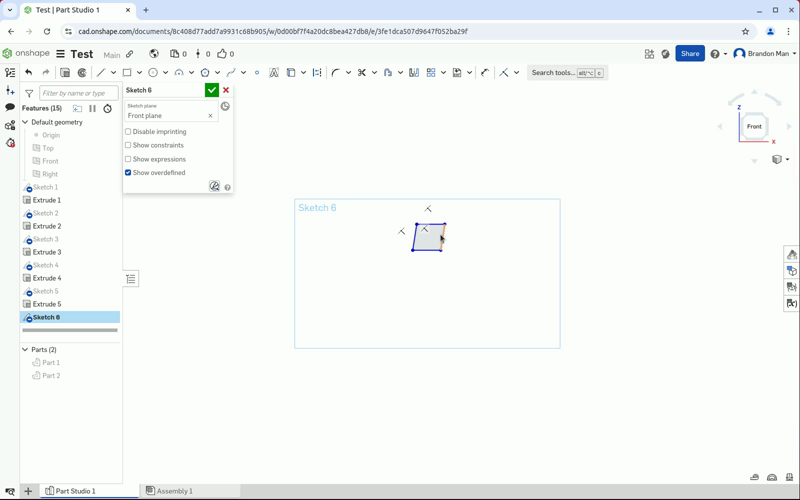
scroll(6)
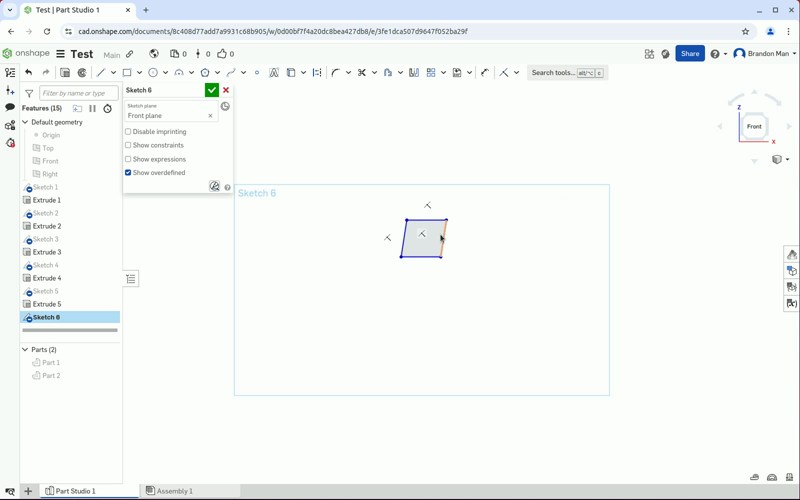
scroll(6)
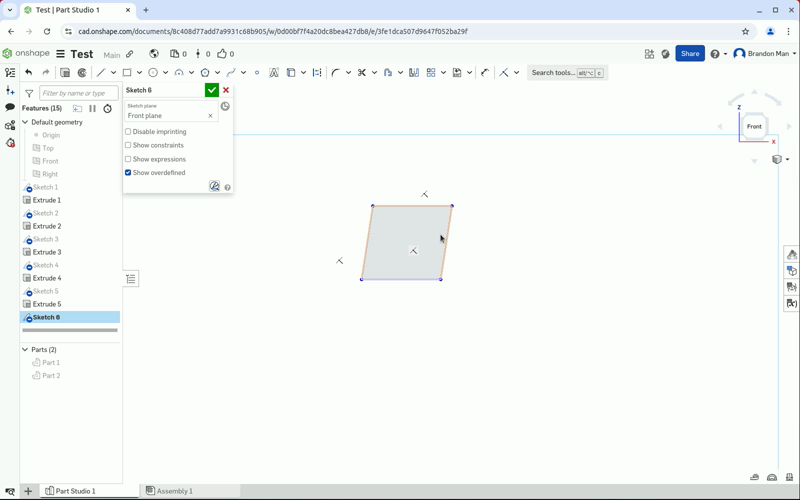
click(440, 234)
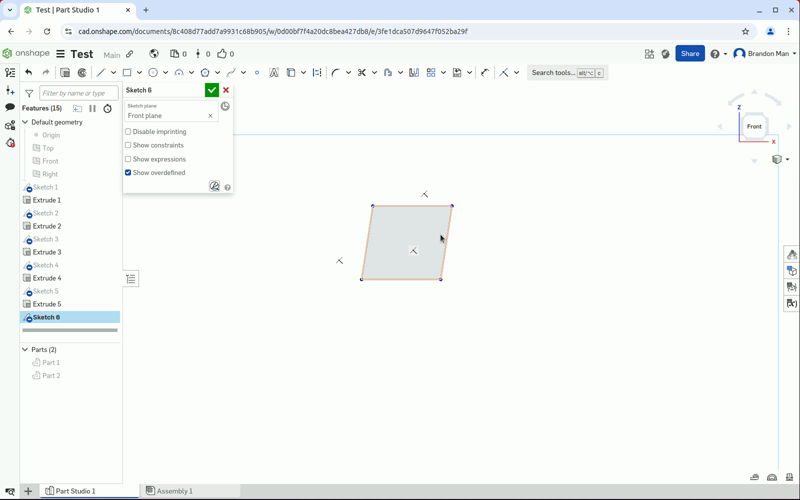
scroll(-6)
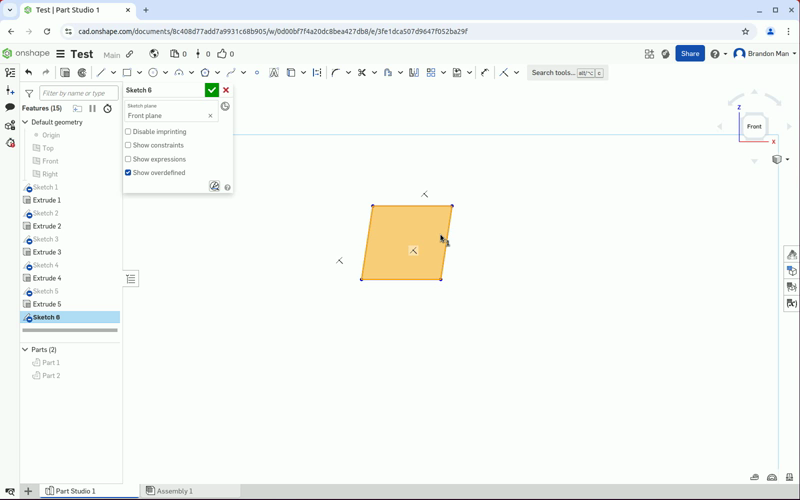
scroll(-6)
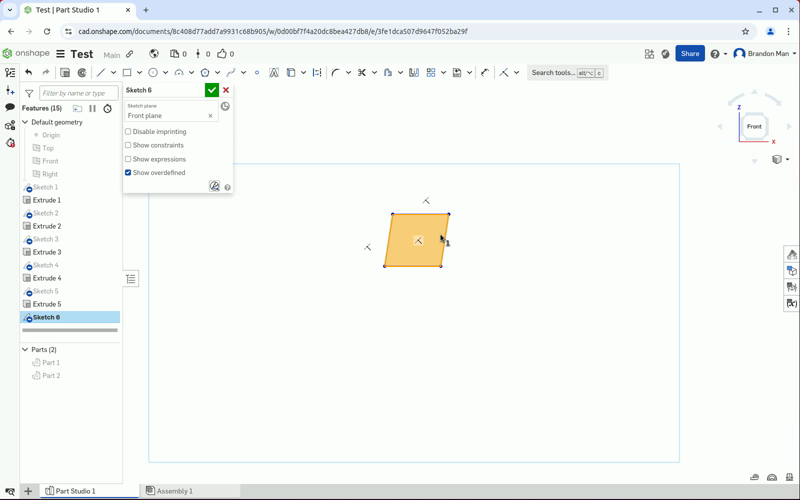
scroll(-6)
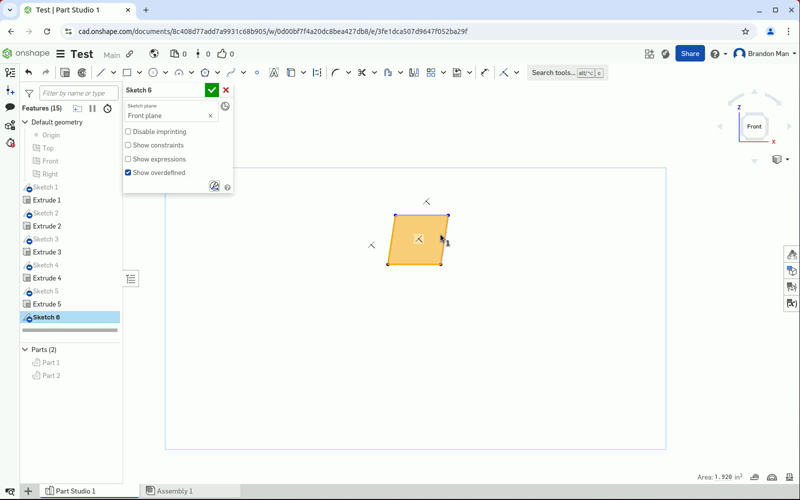
scroll(-6)
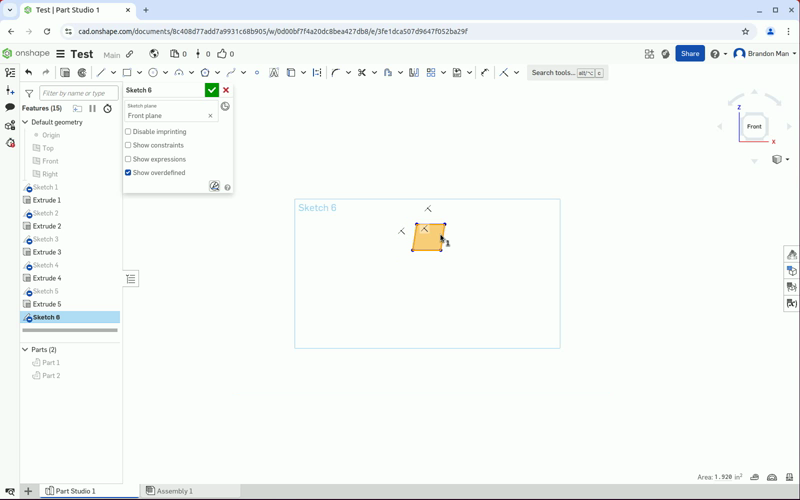
scroll(-6)
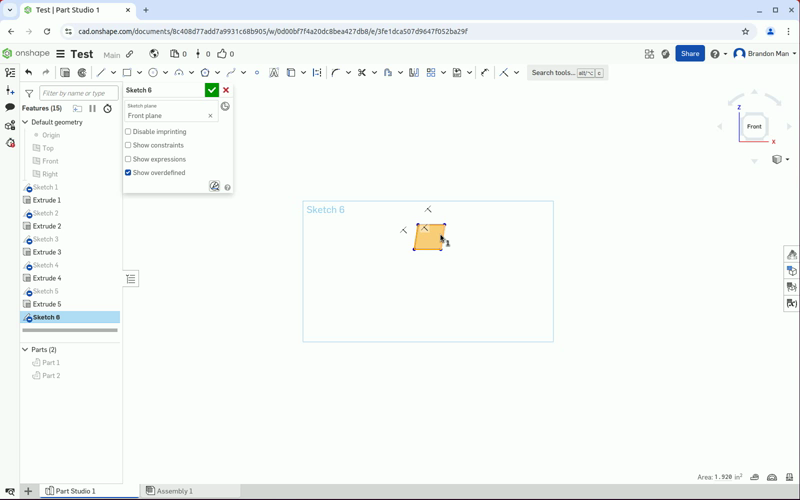
scroll(-6)
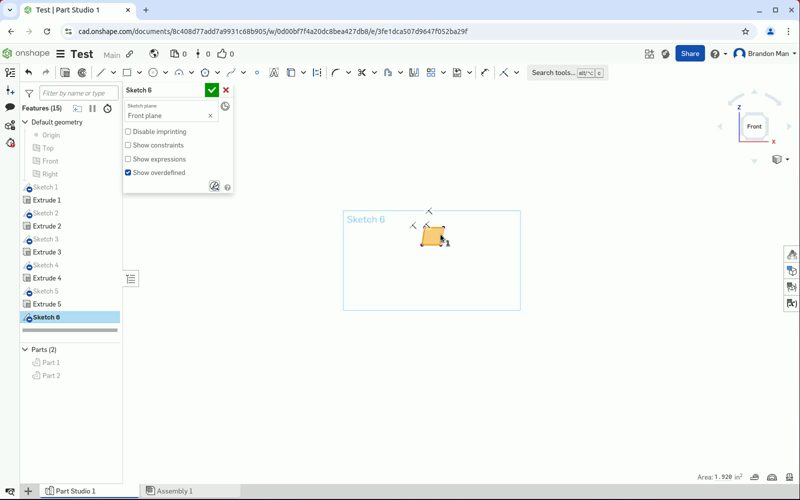
scroll(-6)
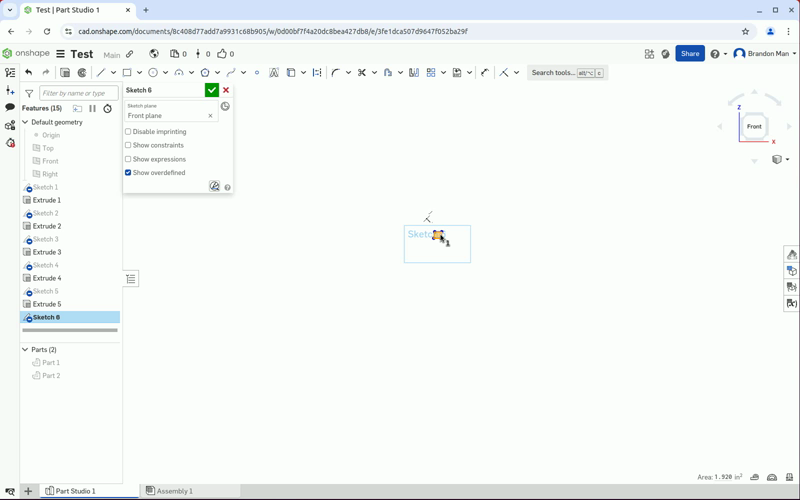
mouse_move(73, 352)
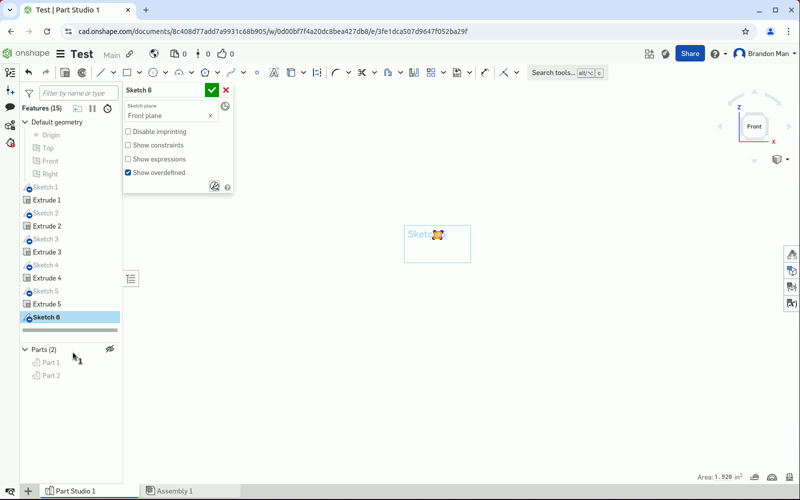
key(shift+y)
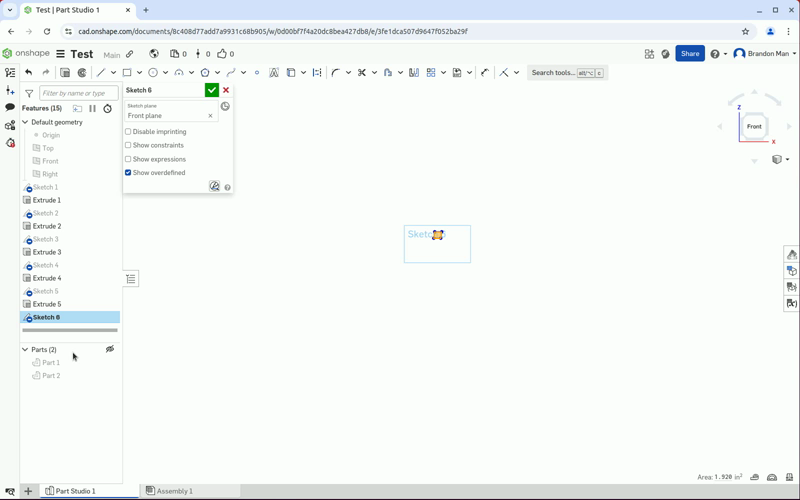
key(shift+e)
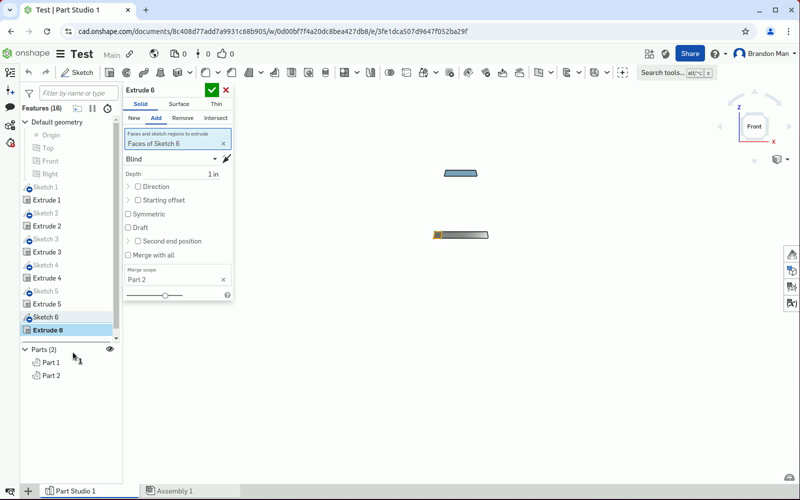
mouse_move(143, 106)
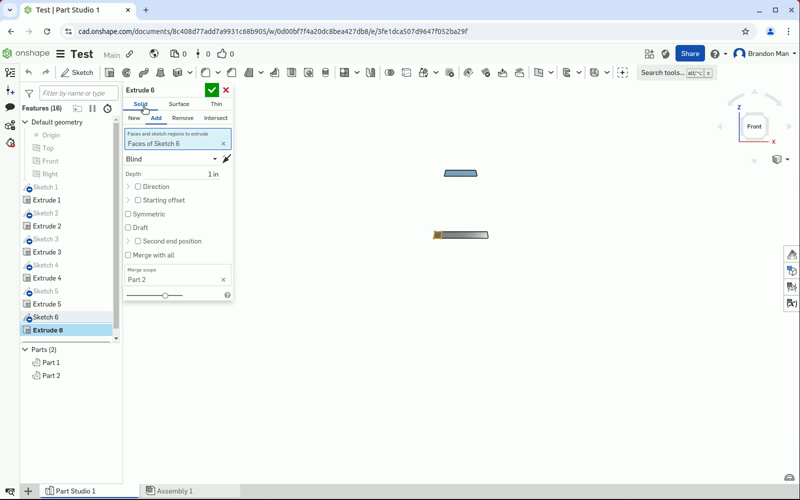
click(143, 106)
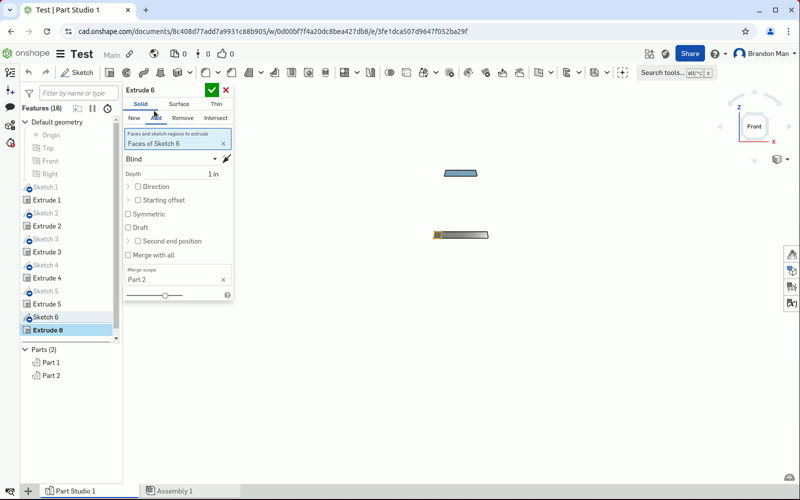
mouse_move(186, 120)
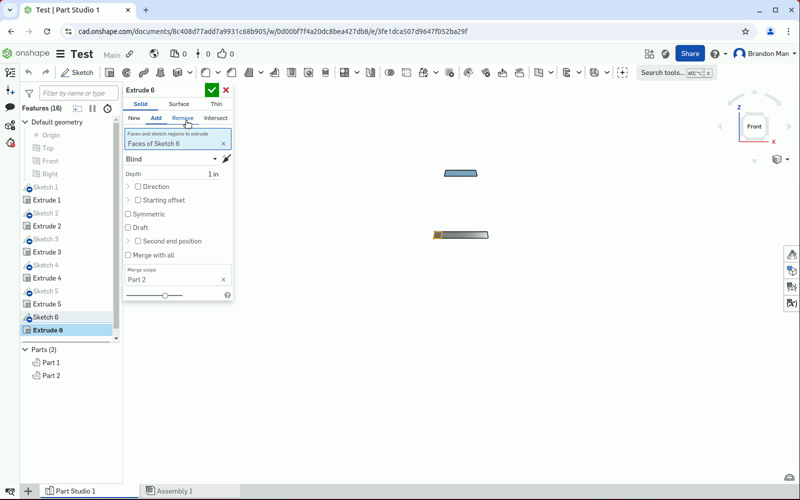
click(186, 120)
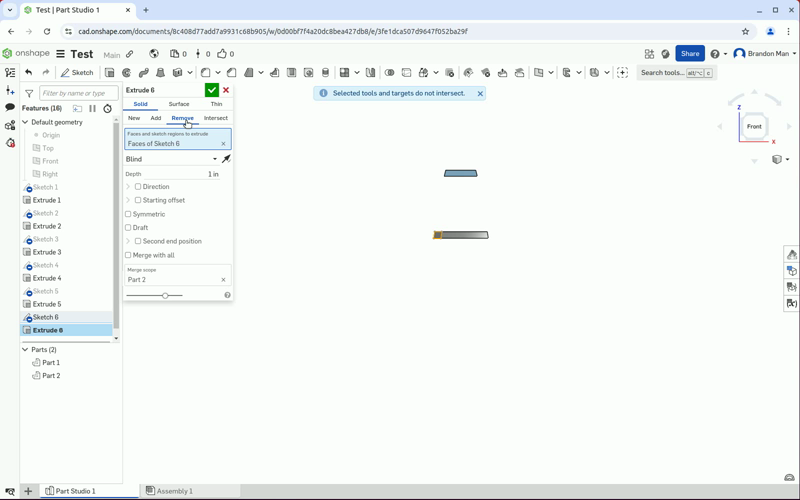
key(tab, 4)
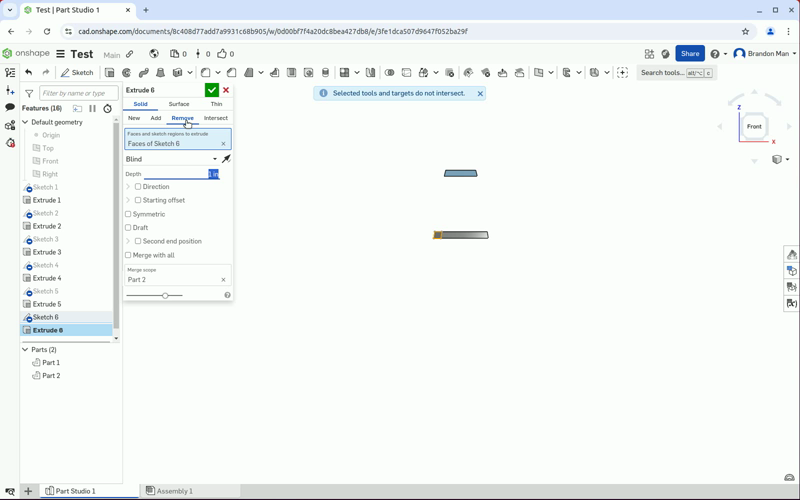
text(-0.241)
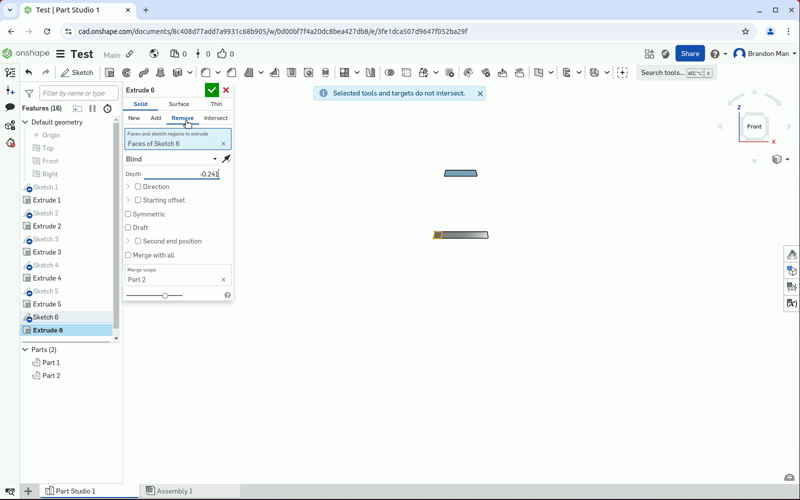
key(tab, 6)
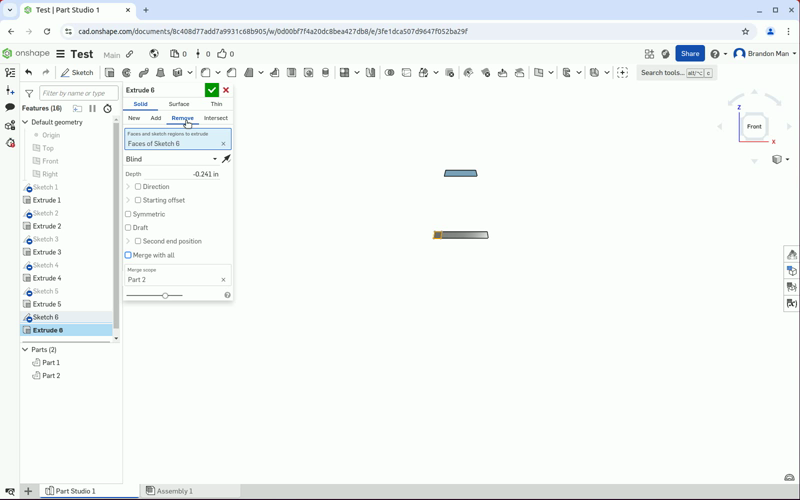
key(space)
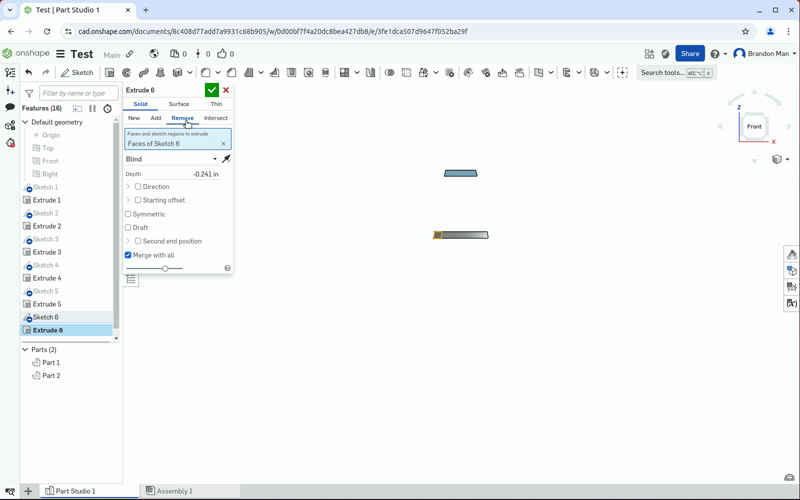
key(enter)
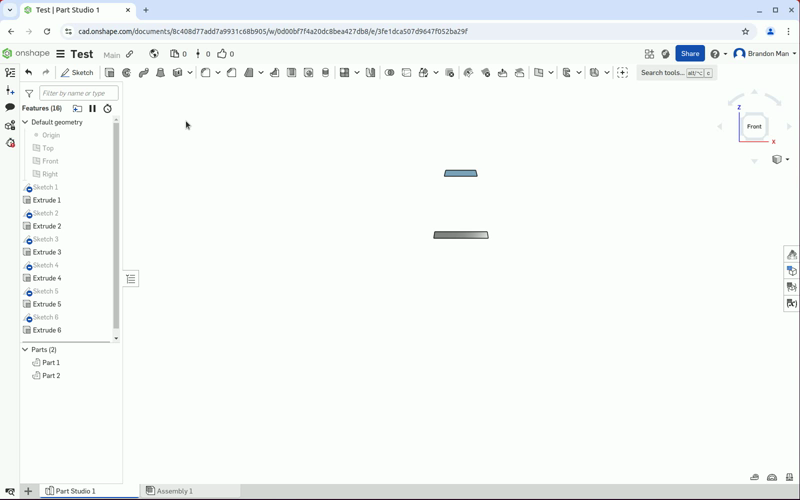
key(shift+h)
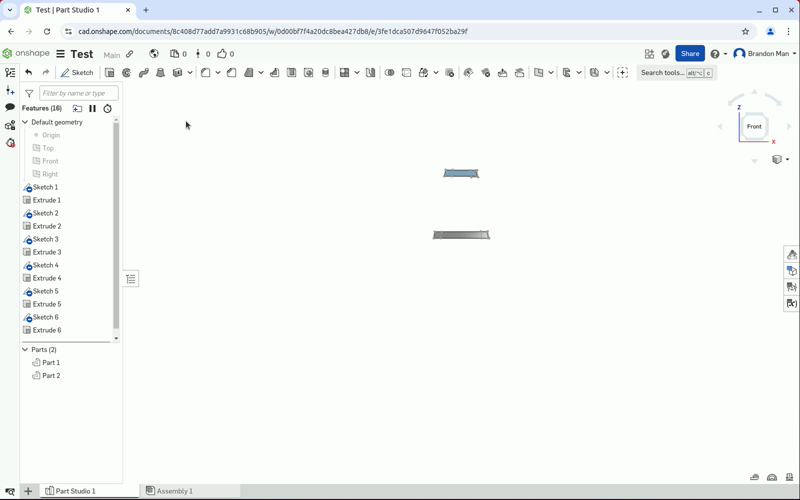
key(shift+h)
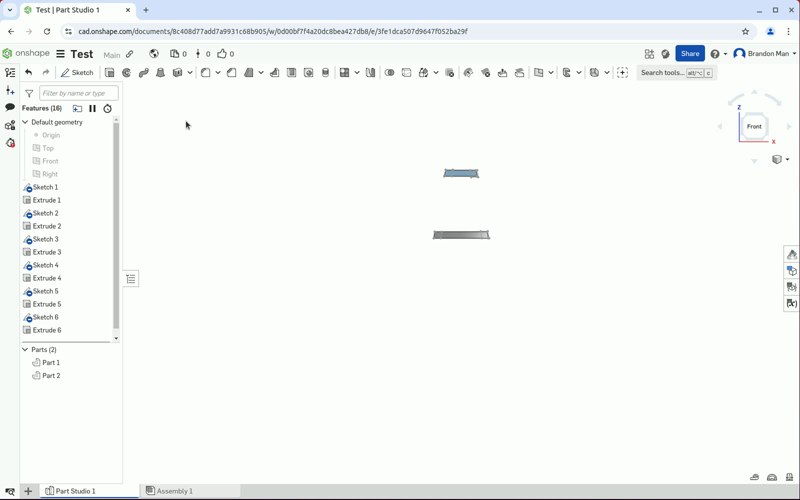
key(shift+7)
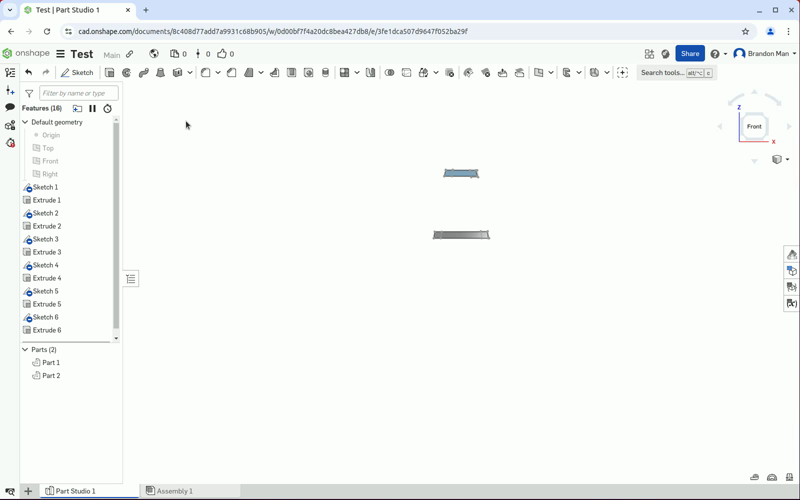
key(left, 2)
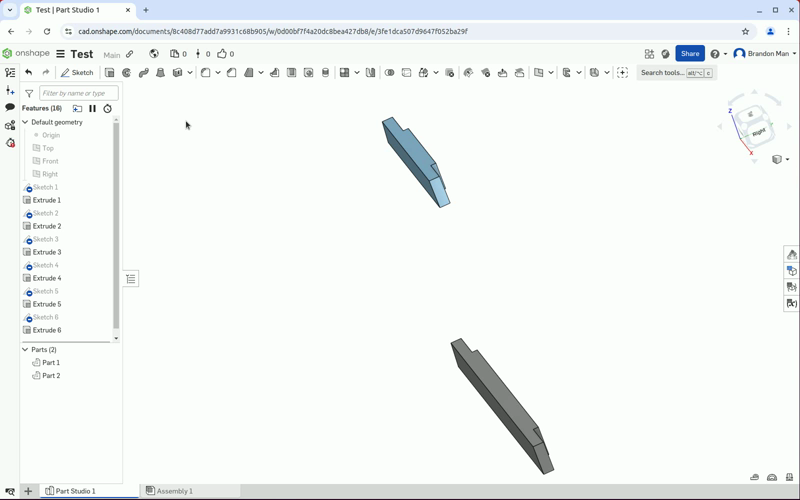
key(down, 2)
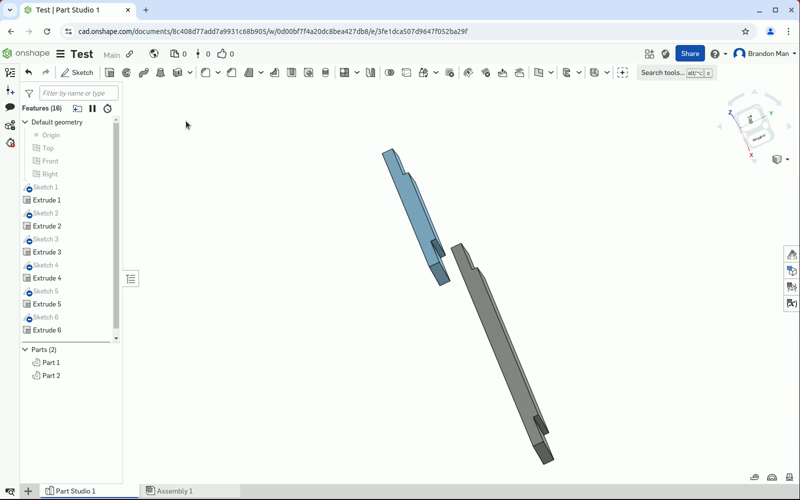
key(up, 2)
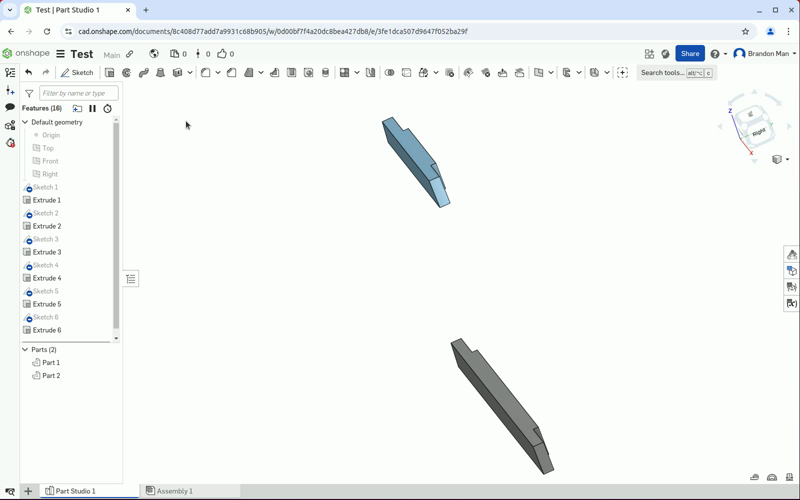
key(right, 2)
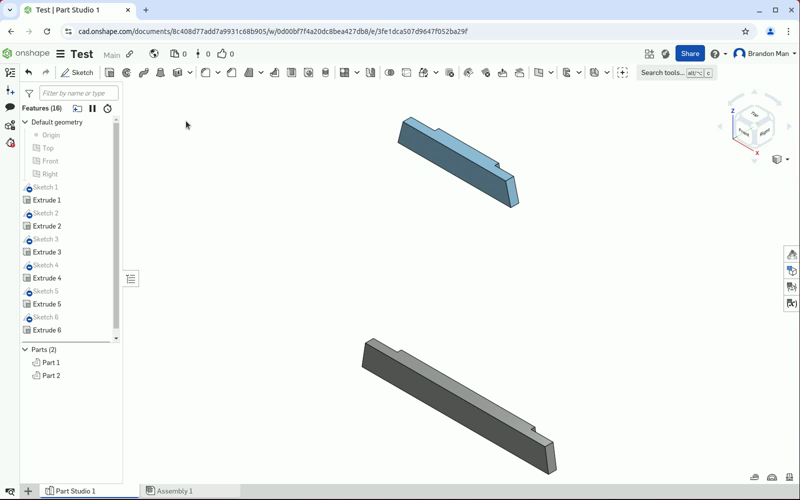
mouse_move(69, 189)
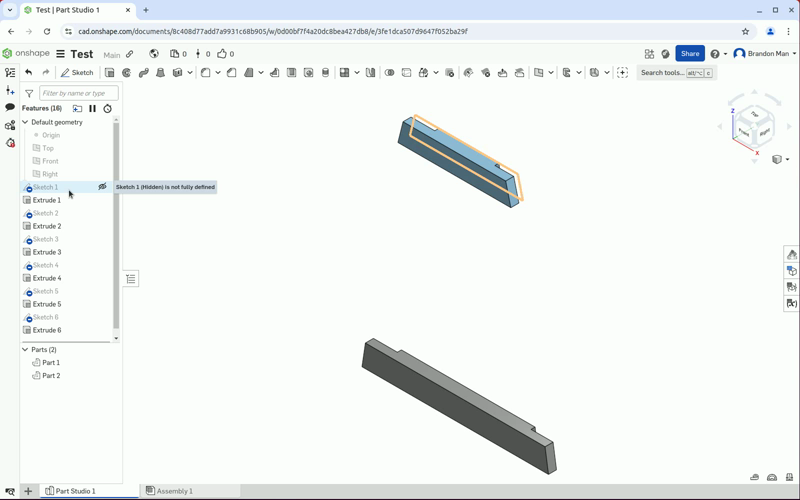
click(69, 189)